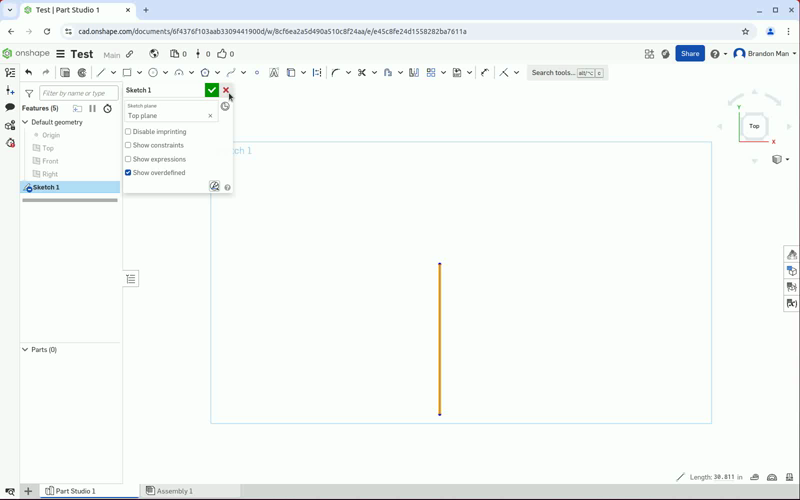
key(shift+h)
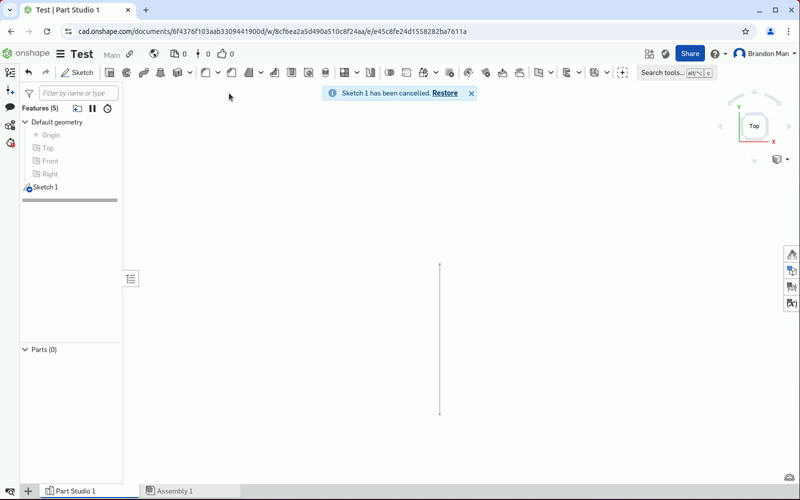
mouse_move(73, 352)
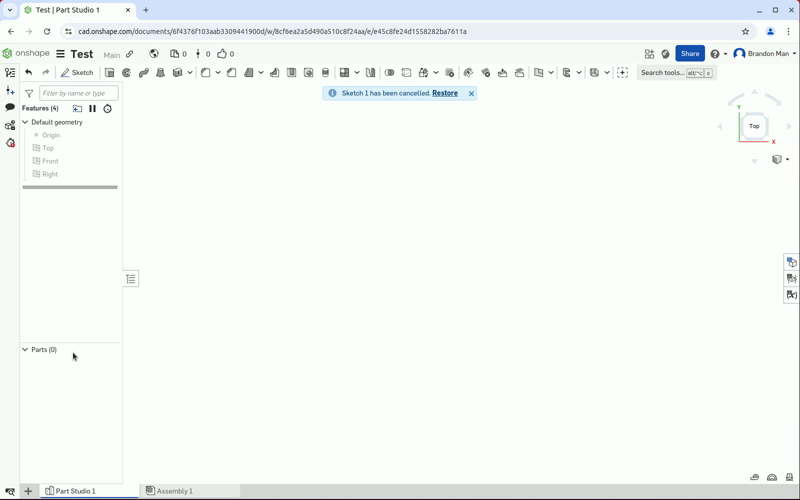
key(y)
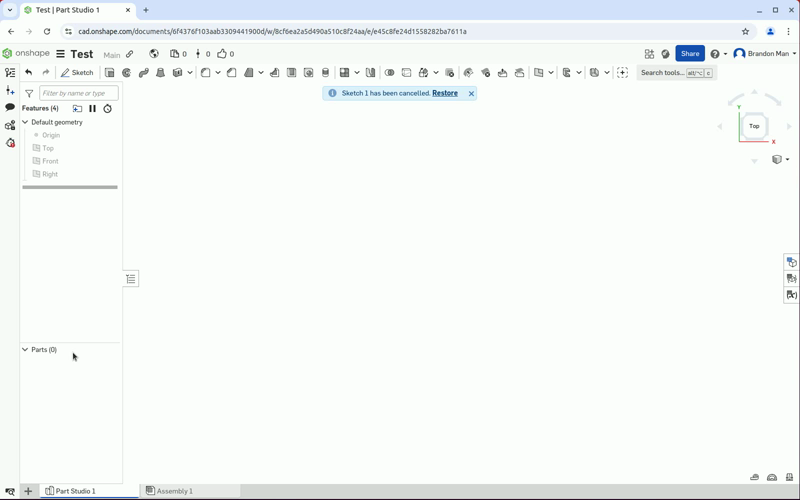
key(shift+p)
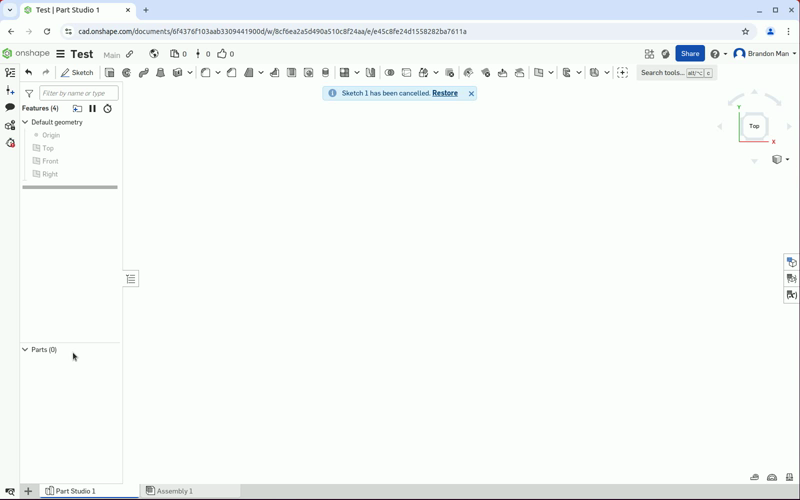
key(space)
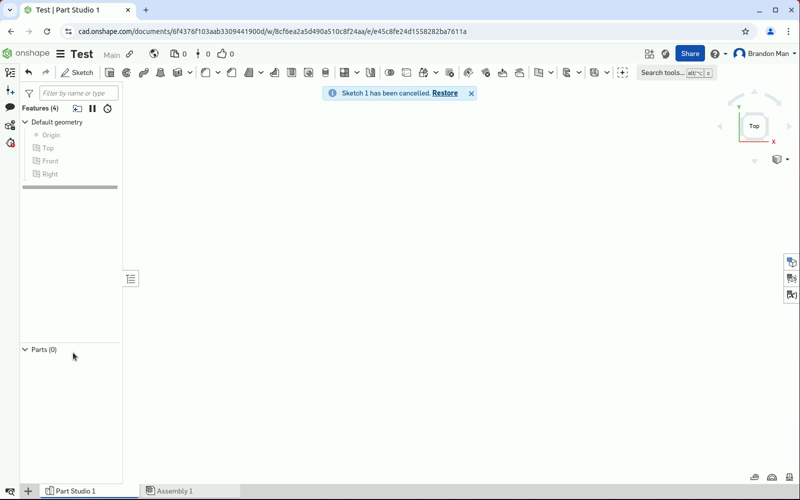
key_down(shift)
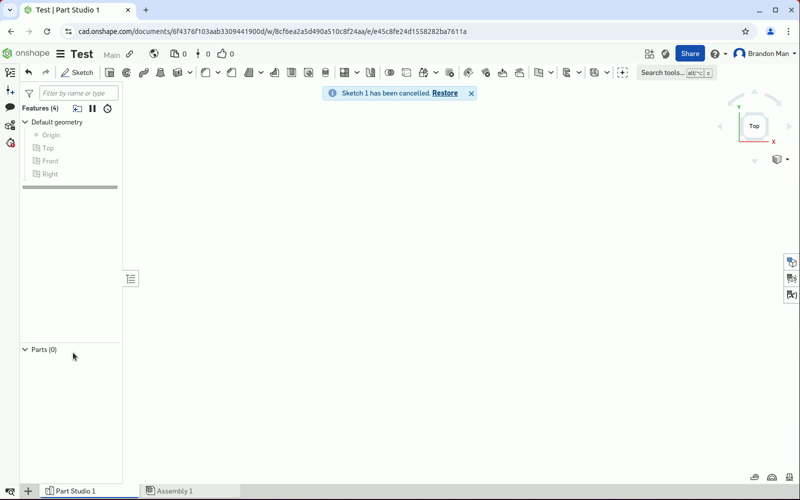
key(up)
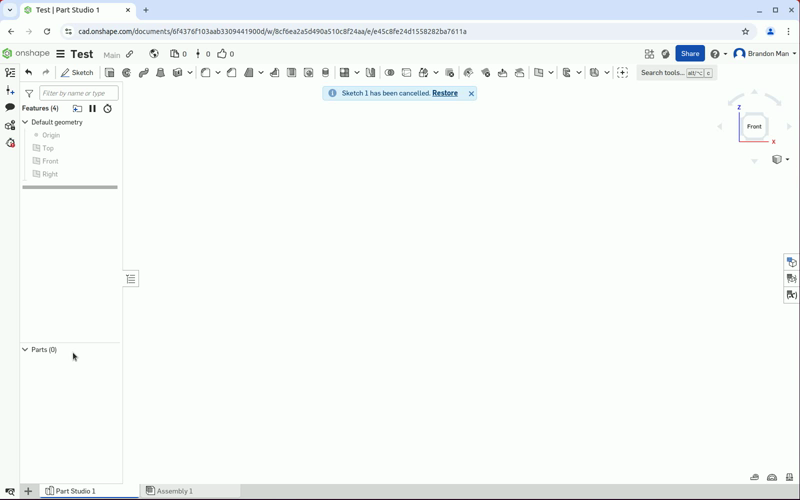
key_up(shift)
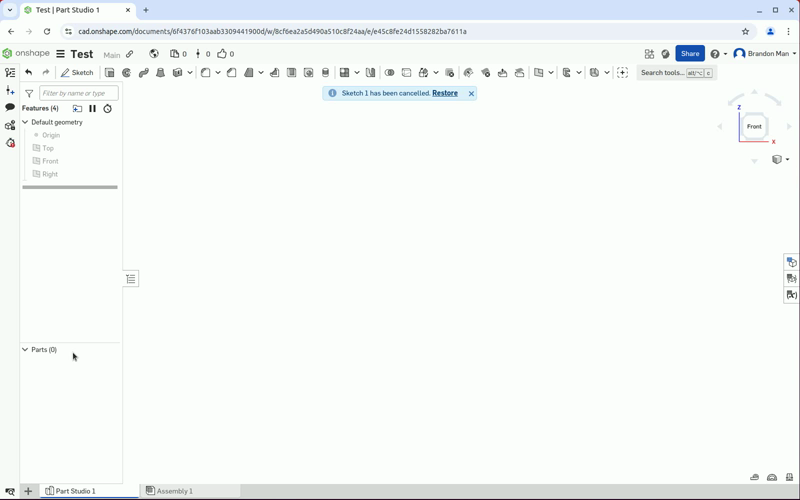
mouse_move(73, 352)
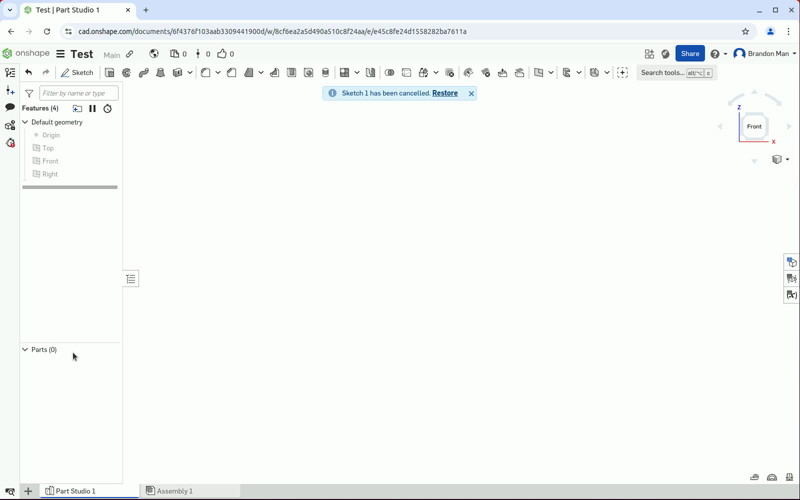
key(shift+y)
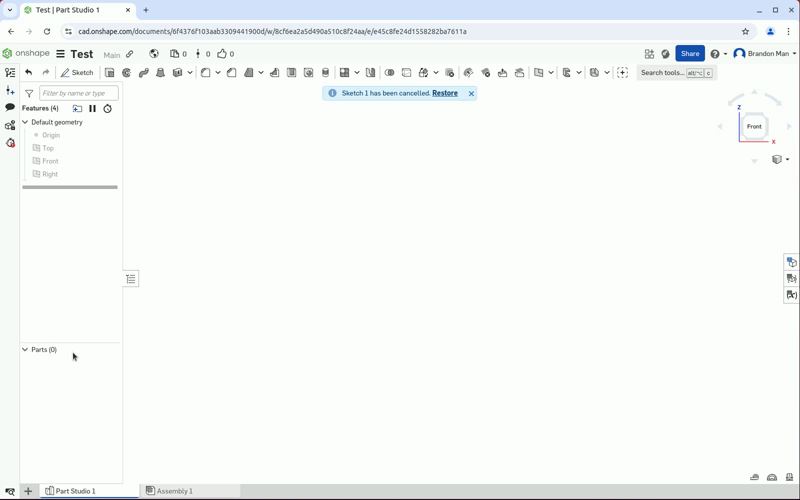
key(shift+s)
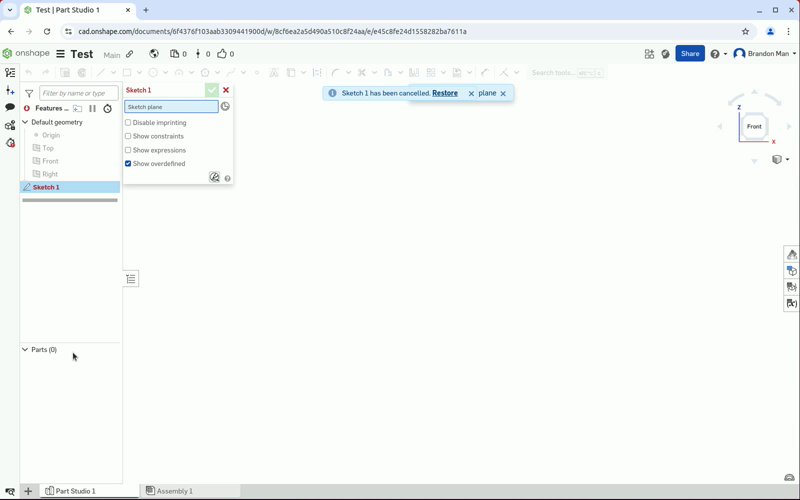
mouse_move(73, 163)
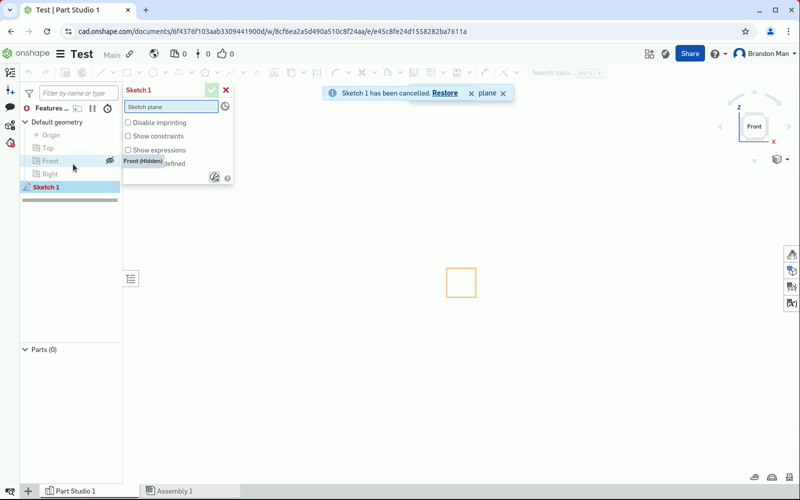
click(73, 163)
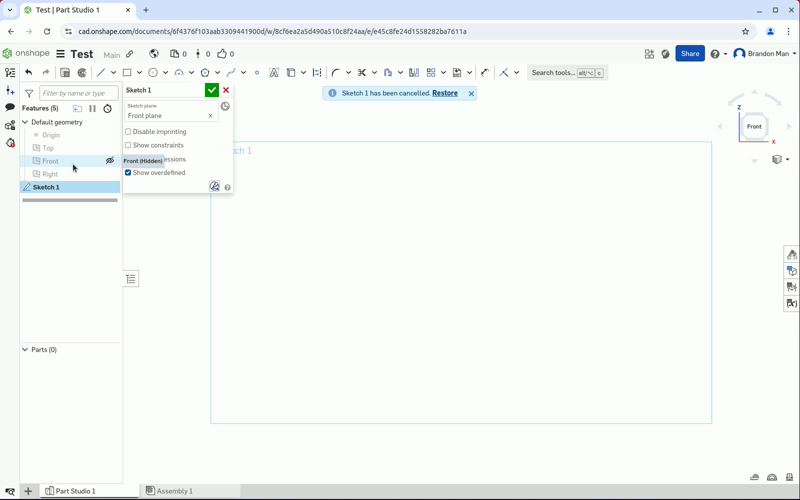
mouse_move(73, 352)
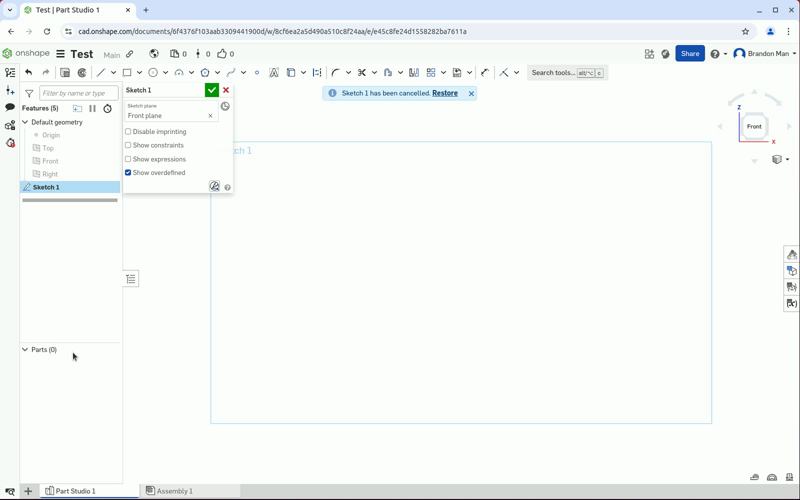
key(y)
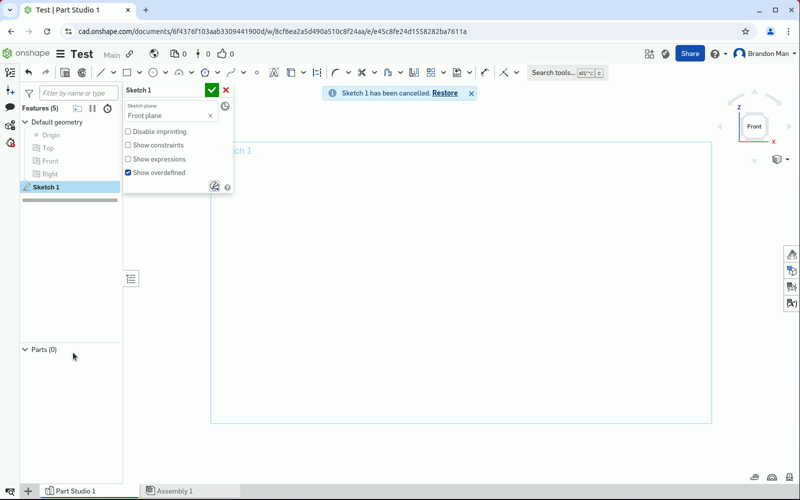
key(l)
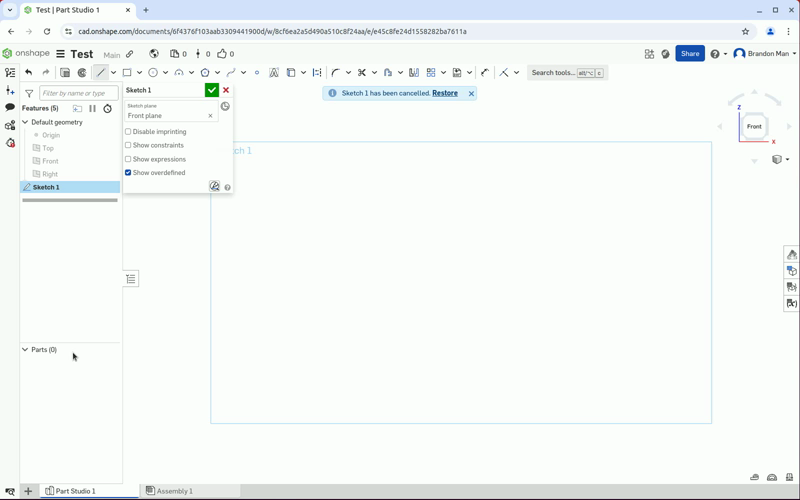
key_down(shift)
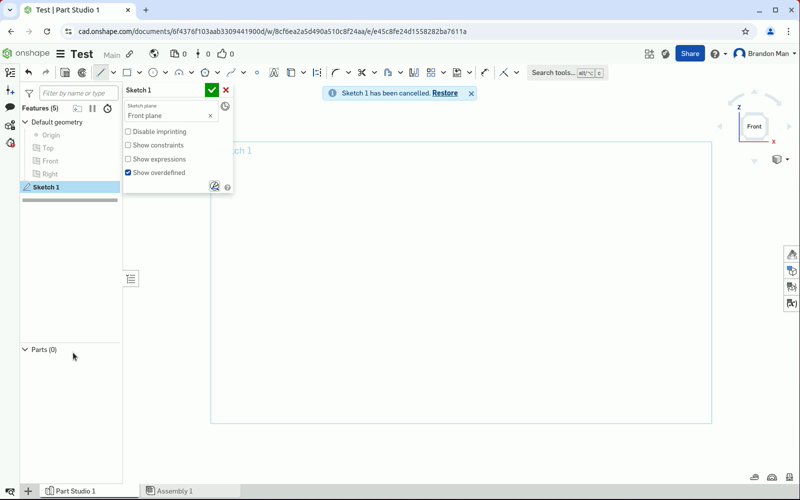
mouse_move(348, 224)
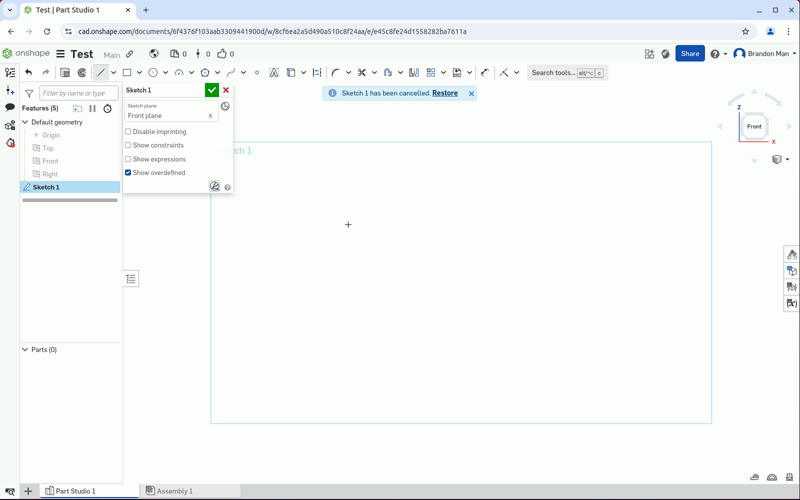
click(348, 224)
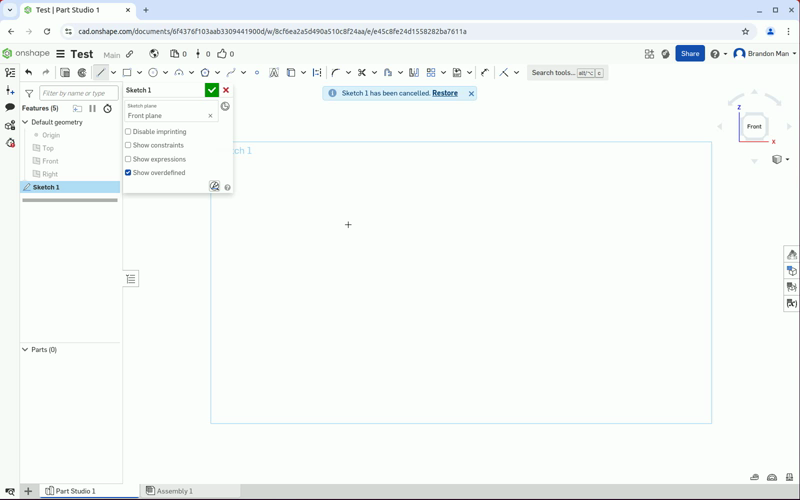
key_up(shift)
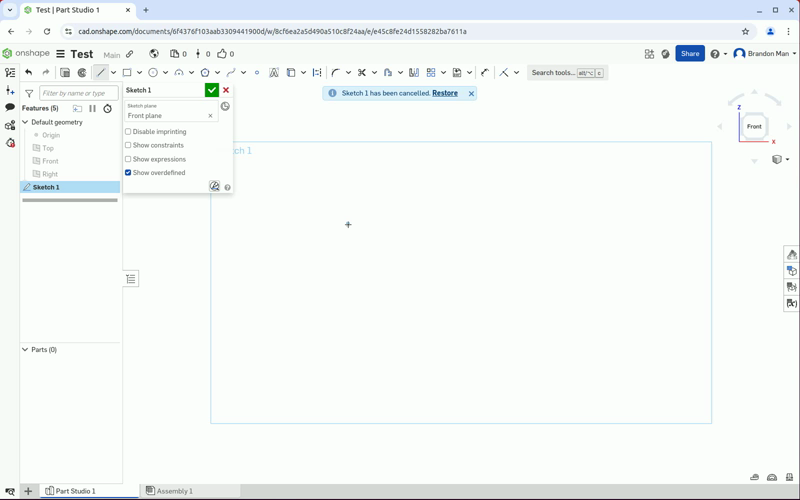
key_down(shift)
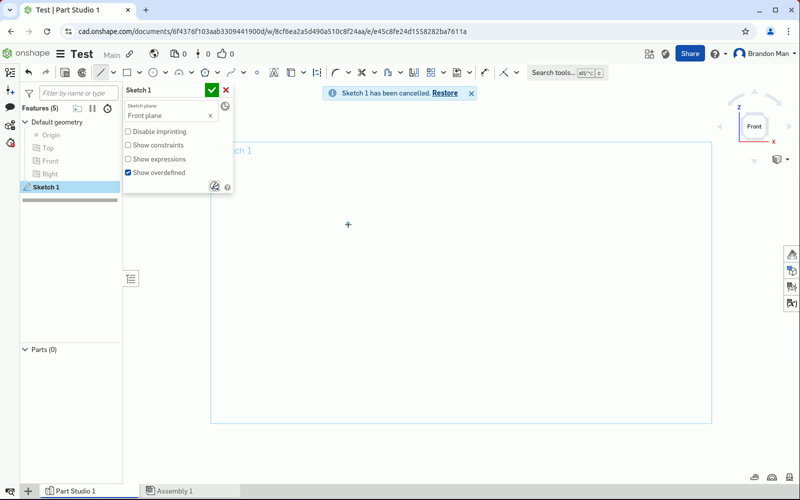
mouse_move(378, 224)
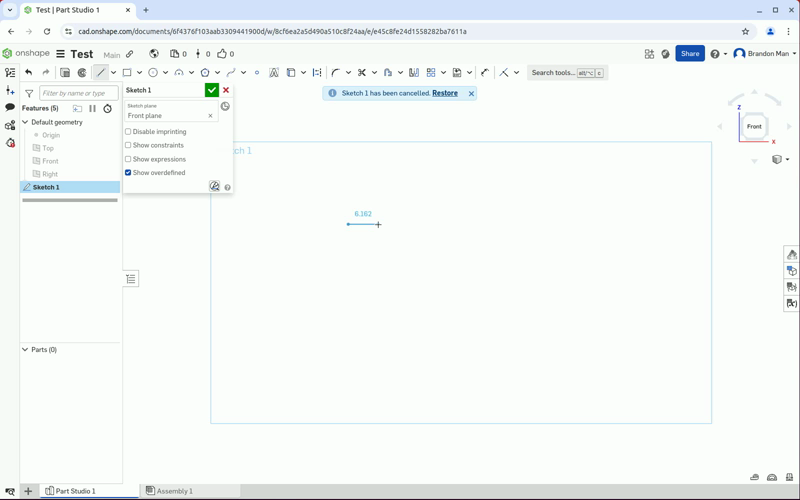
mouse_move(382, 224)
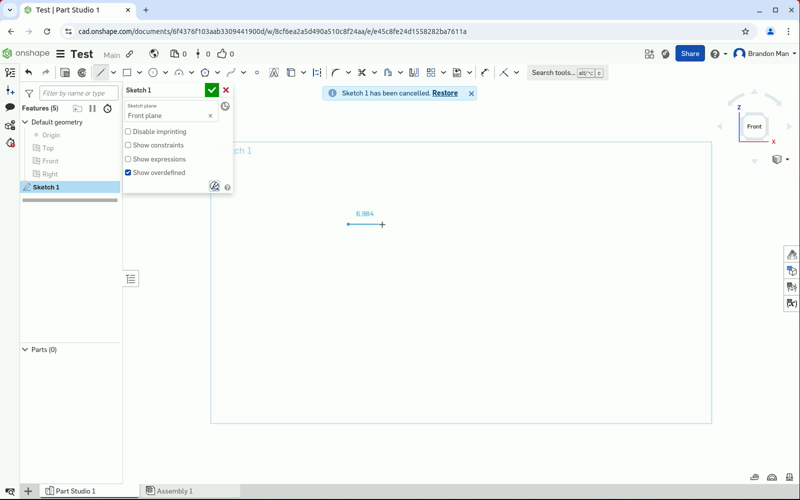
click(382, 224)
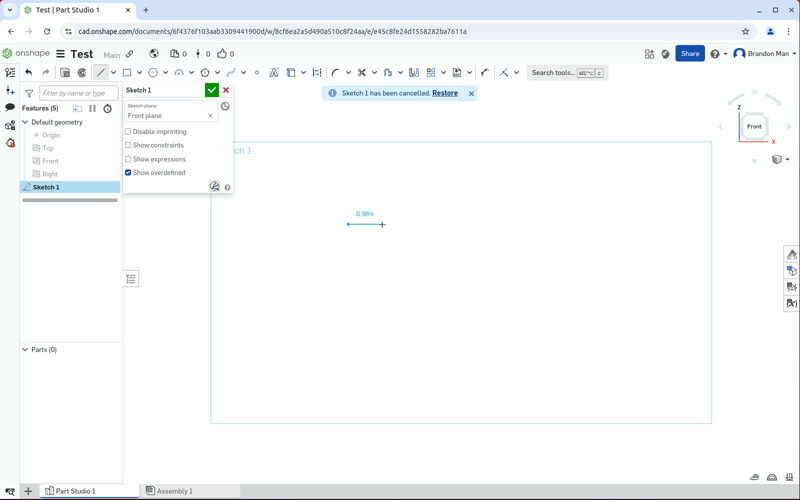
key_up(shift)
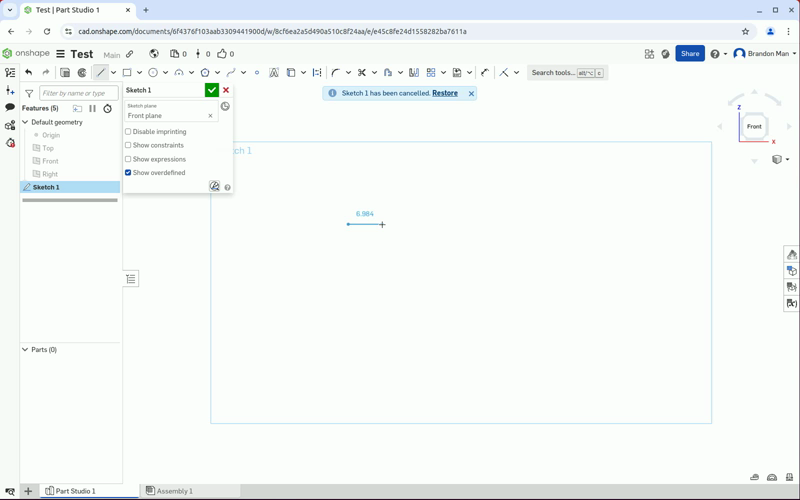
key_down(shift)
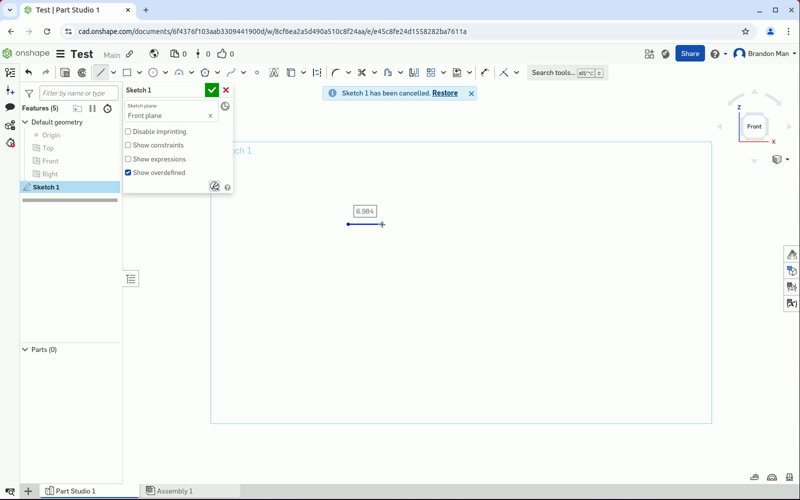
mouse_move(412, 224)
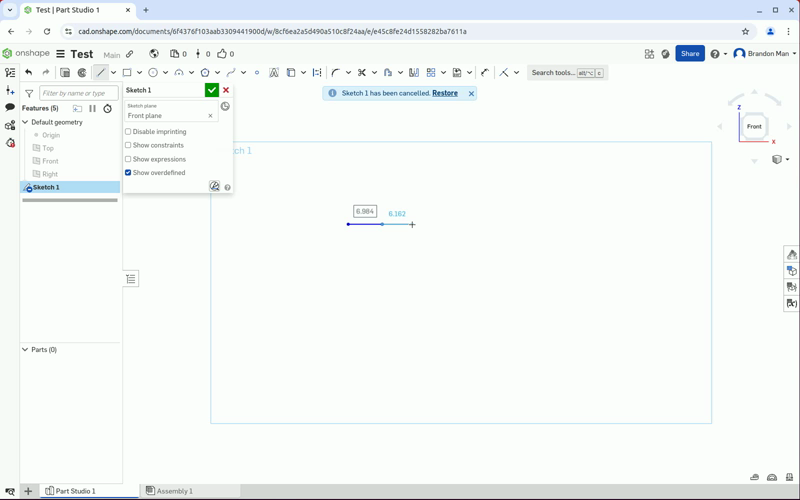
mouse_move(382, 181)
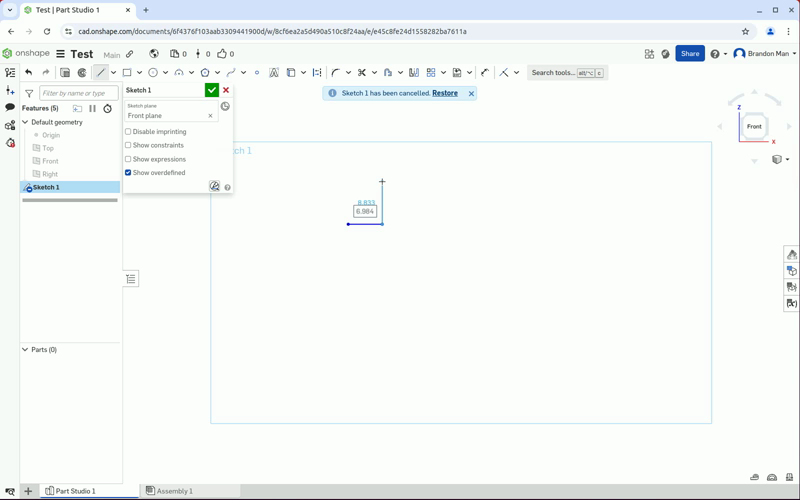
click(382, 181)
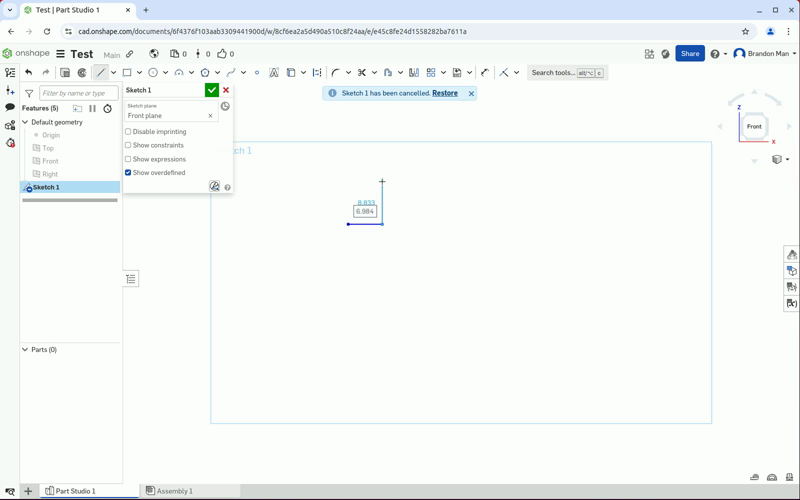
key_up(shift)
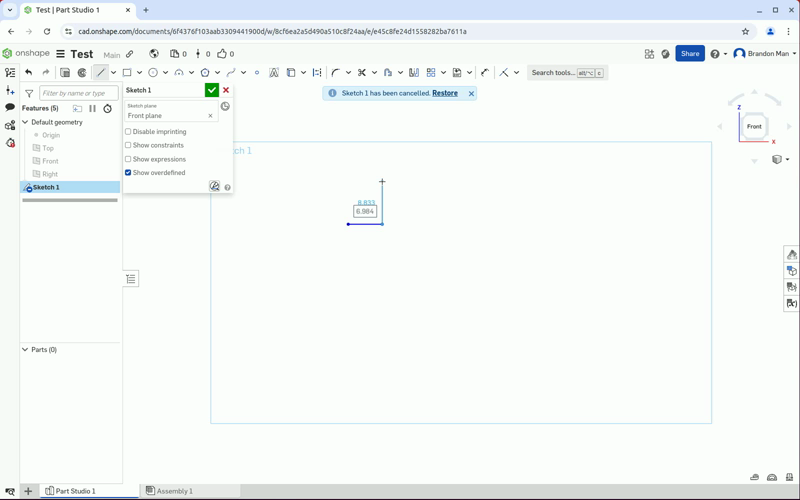
key_down(shift)
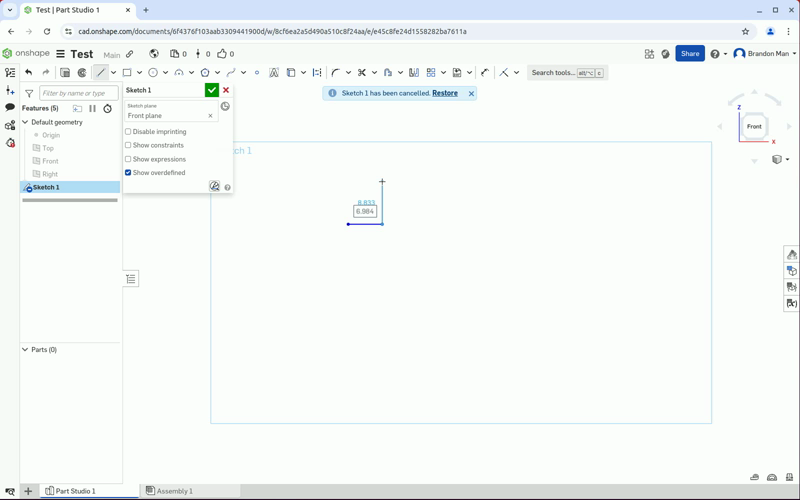
mouse_move(412, 181)
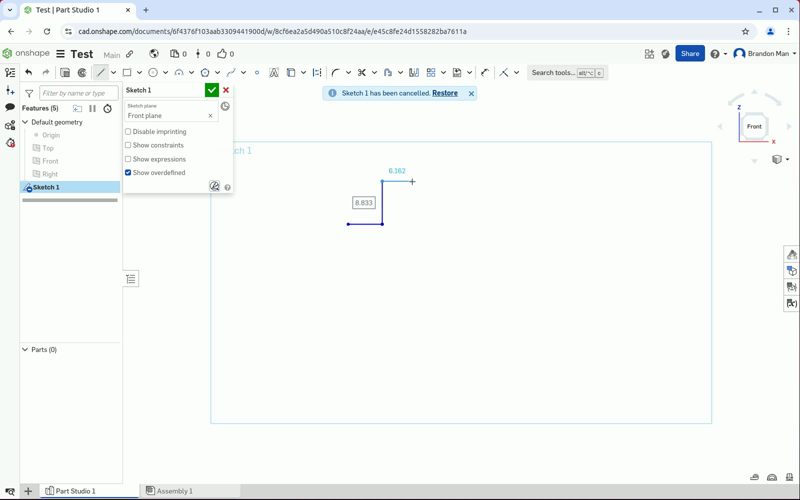
mouse_move(348, 181)
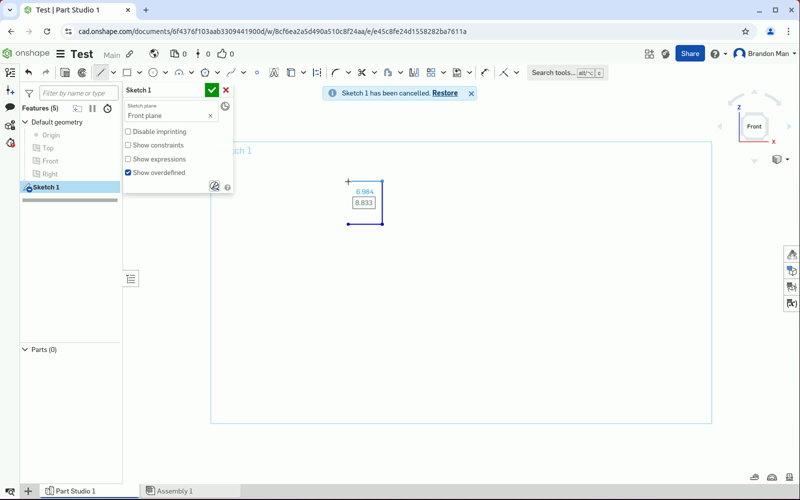
click(348, 181)
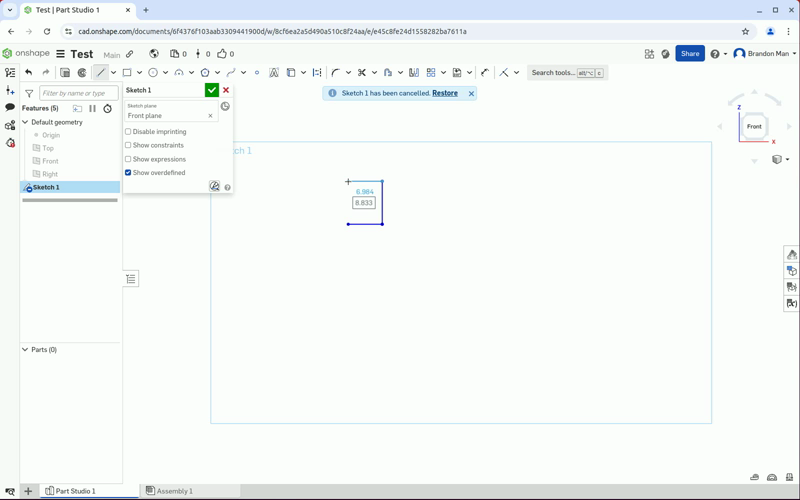
key_up(shift)
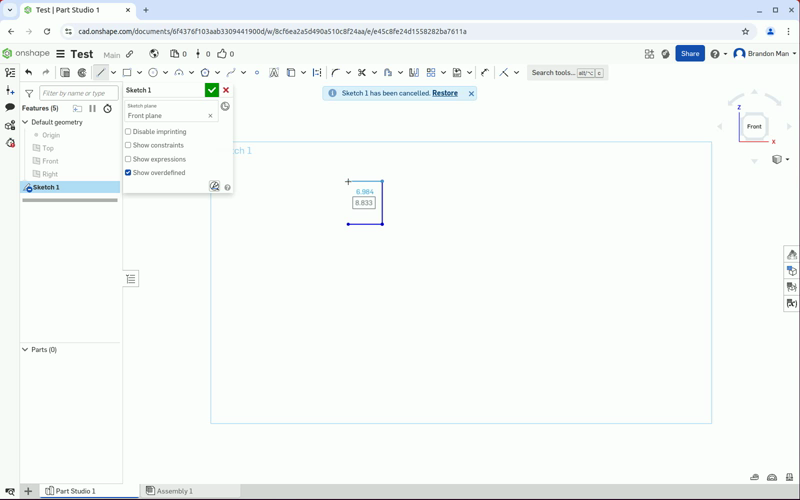
mouse_move(378, 181)
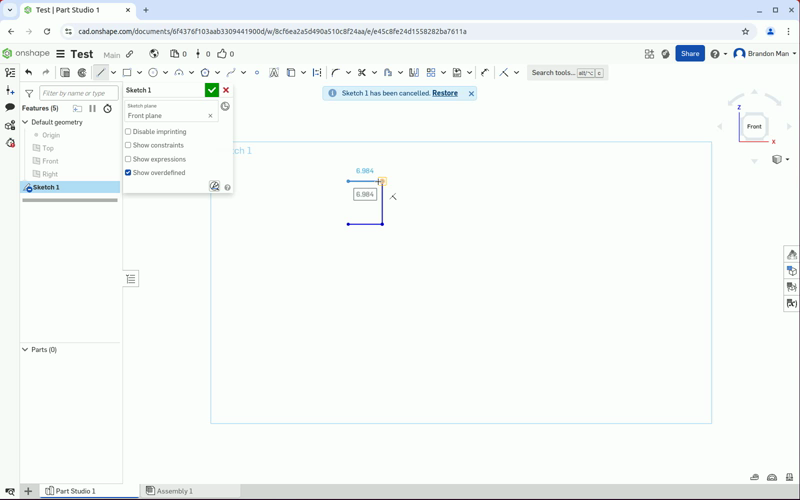
key_down(shift)
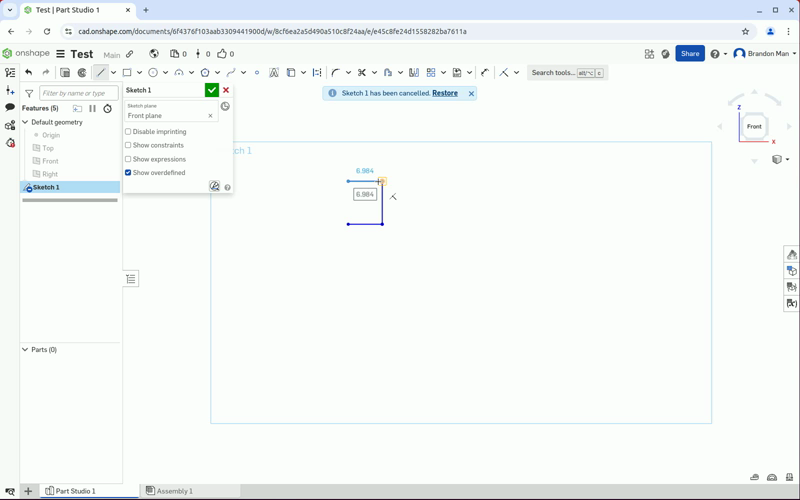
mouse_move(348, 224)
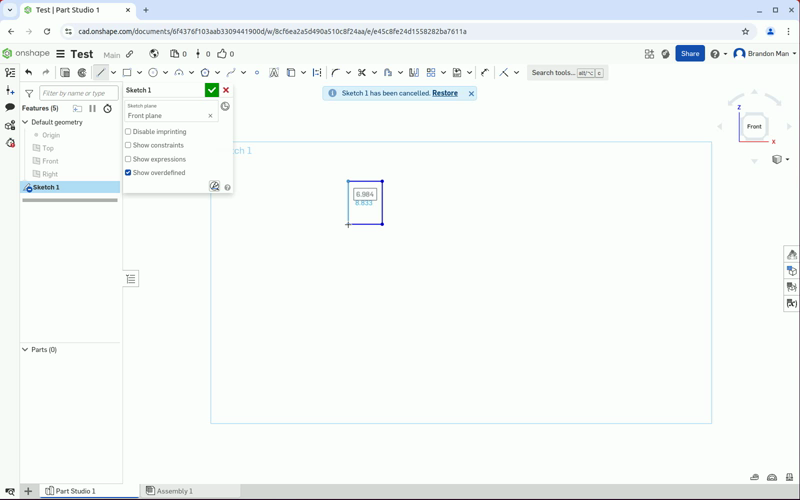
key_up(shift)
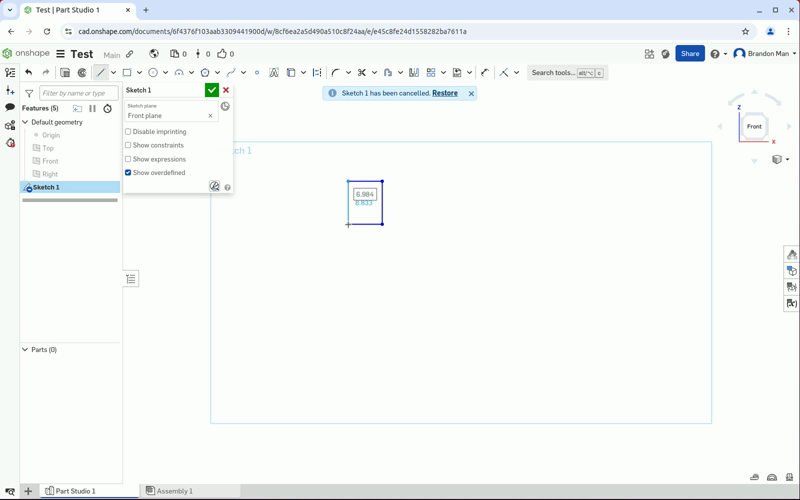
click(348, 224)
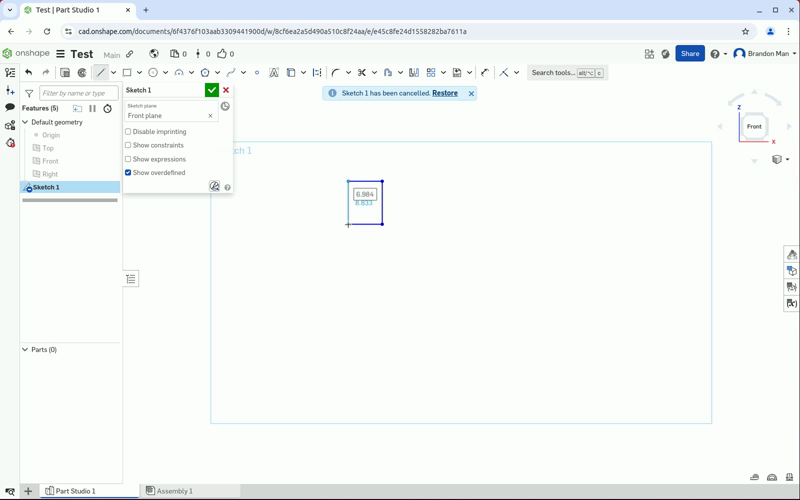
key(esc)
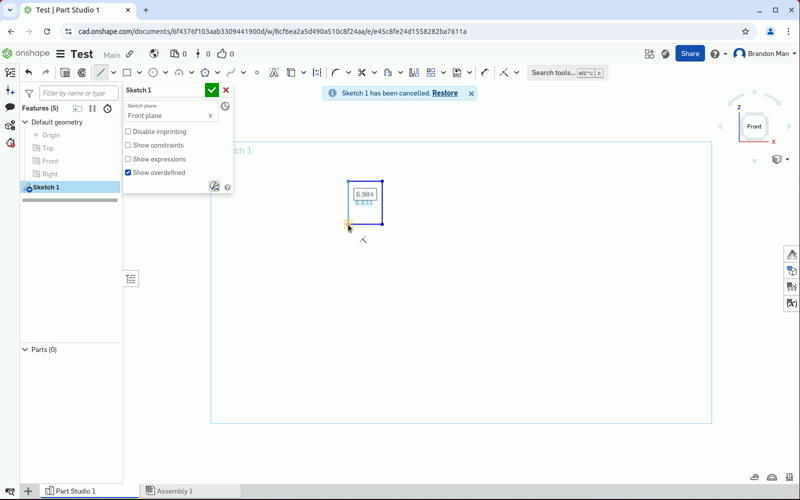
mouse_move(356, 182)
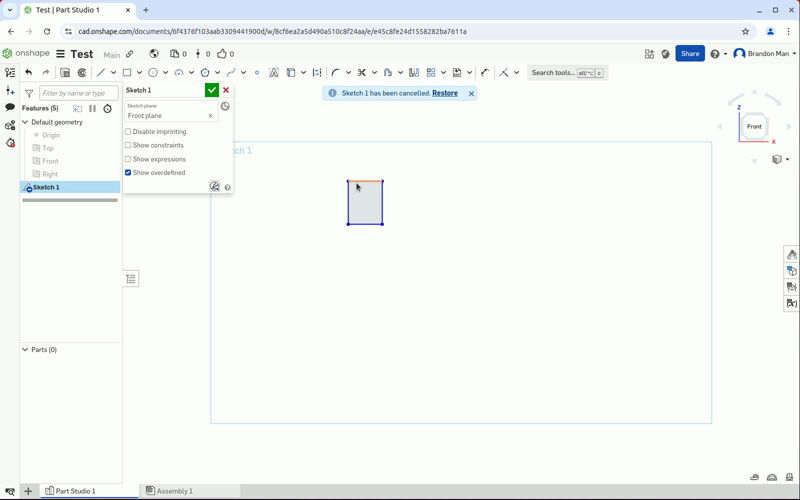
scroll(6)
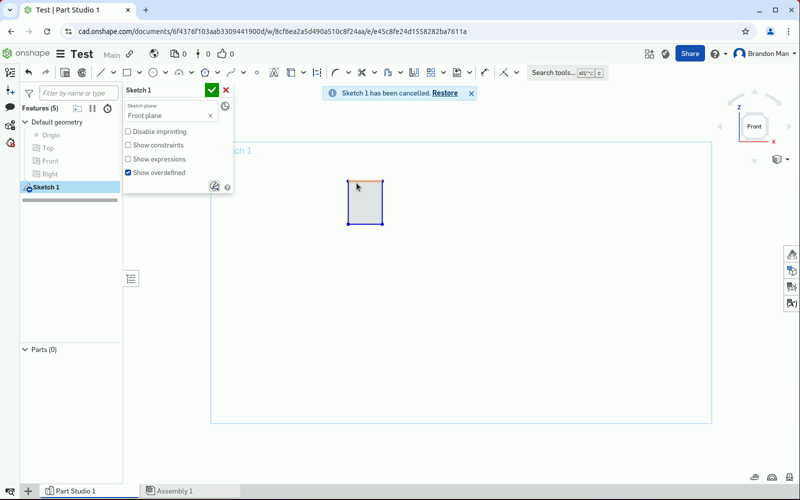
scroll(6)
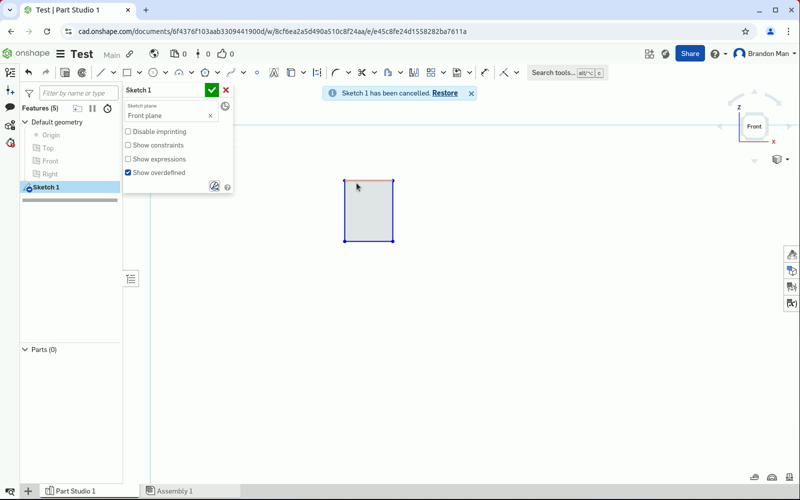
scroll(6)
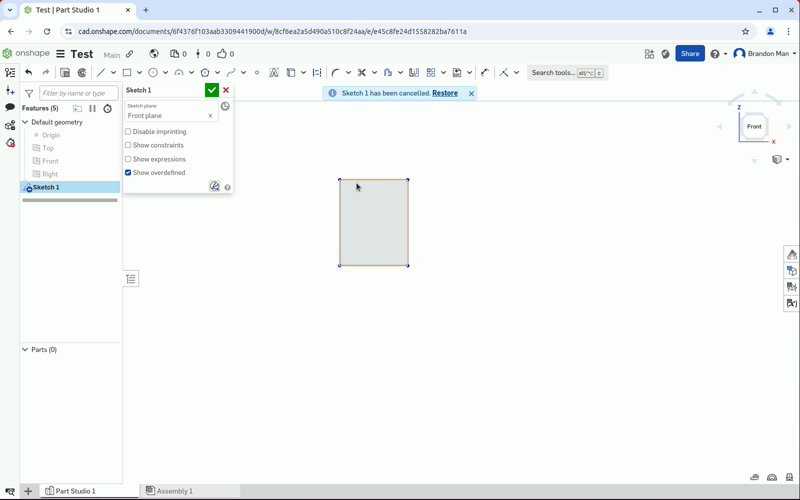
scroll(6)
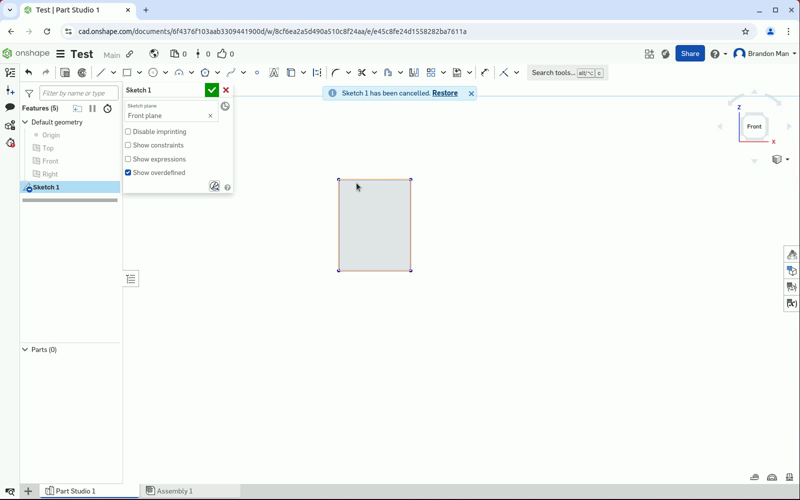
scroll(6)
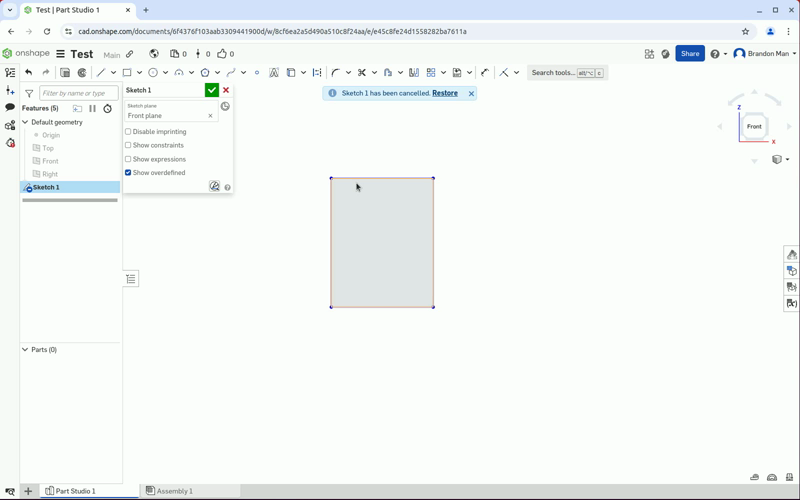
scroll(6)
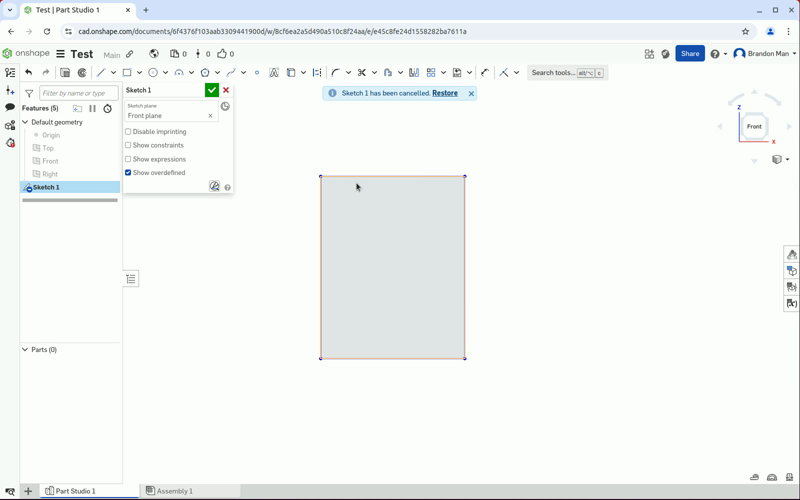
scroll(6)
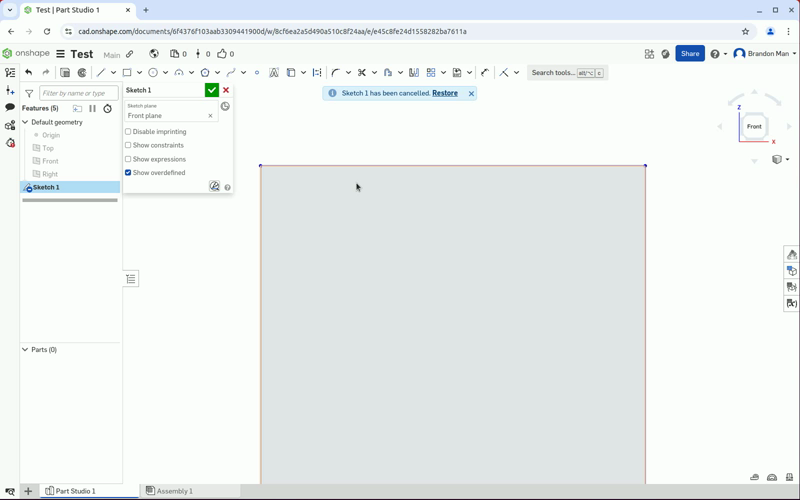
click(356, 182)
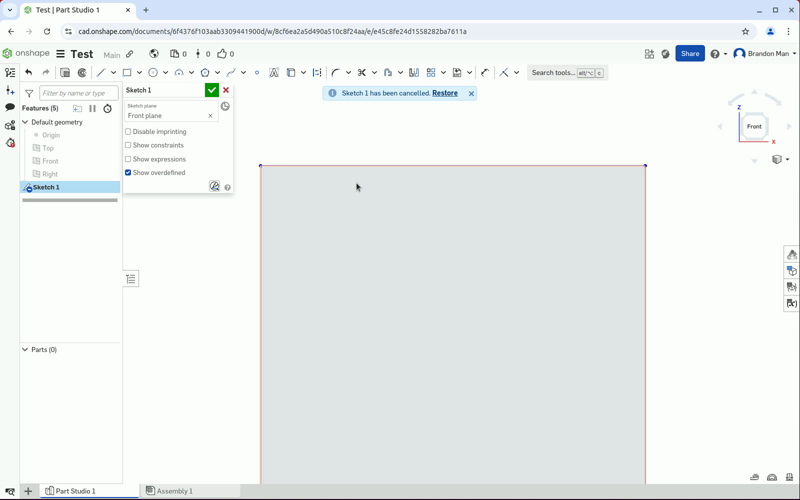
scroll(-6)
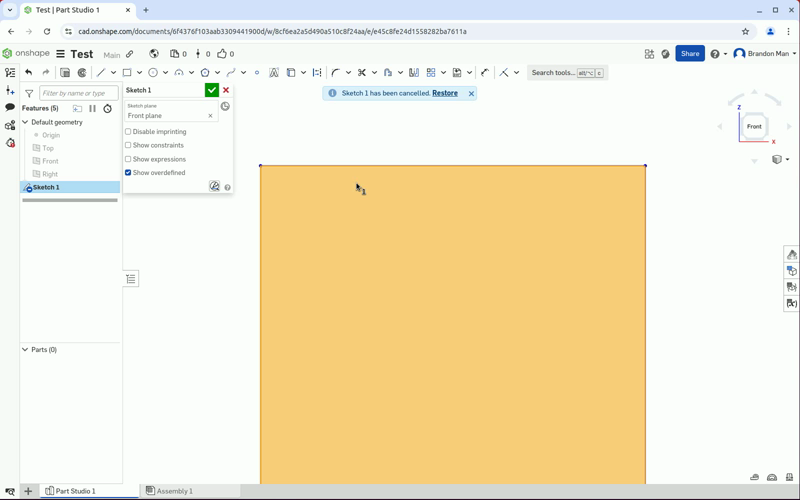
scroll(-6)
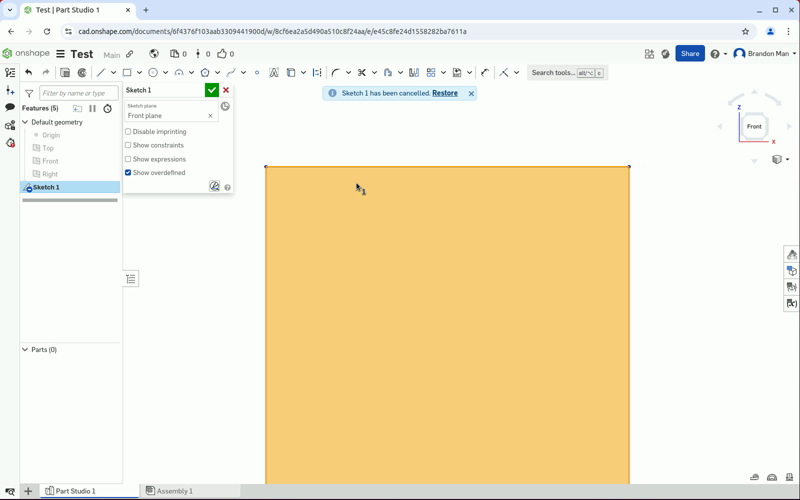
scroll(-6)
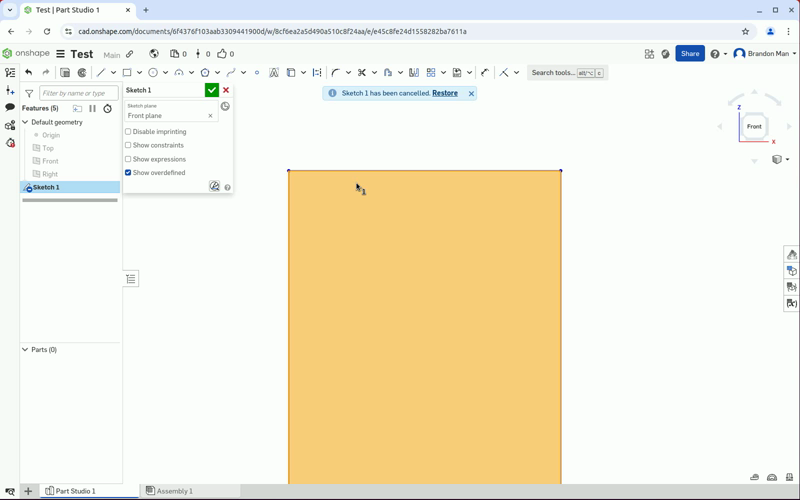
scroll(-6)
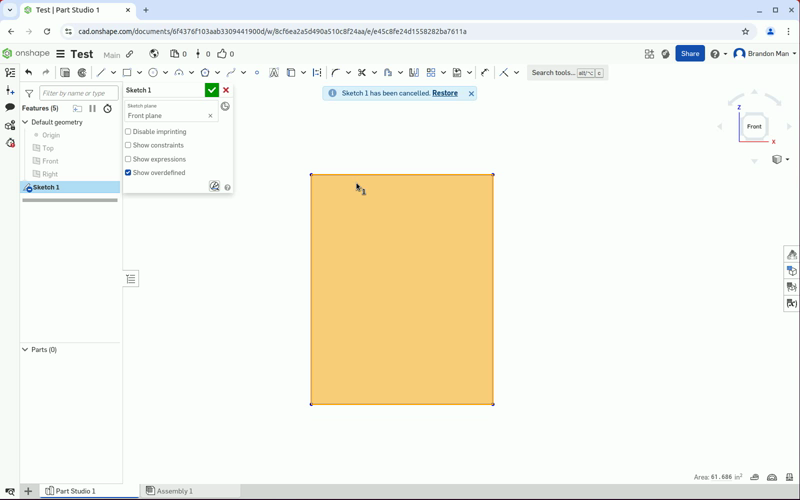
scroll(-6)
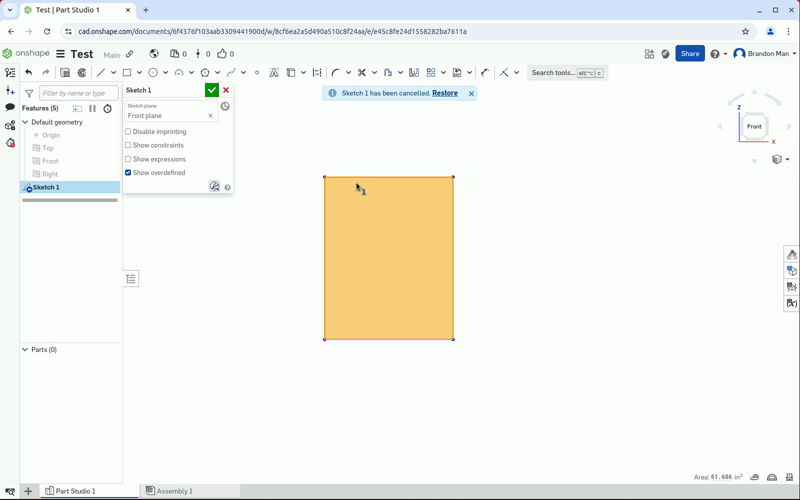
scroll(-6)
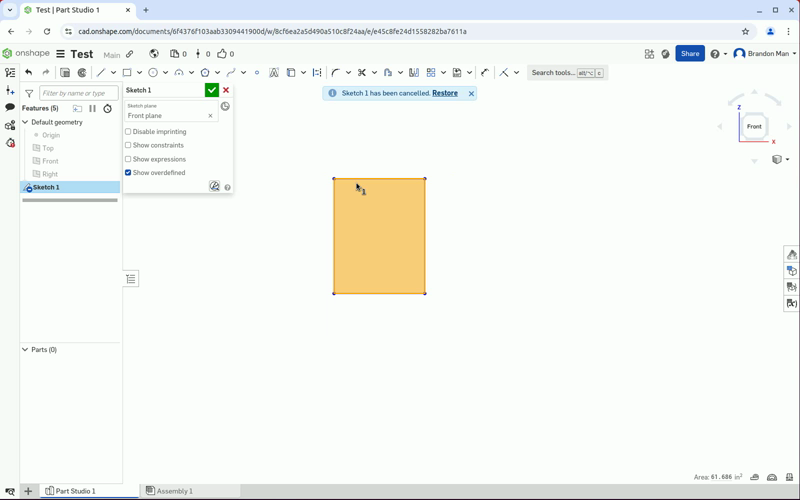
scroll(-6)
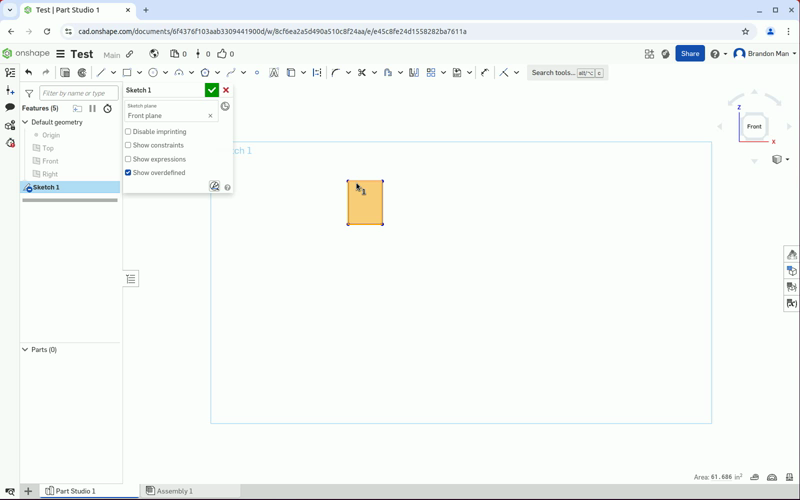
mouse_move(73, 352)
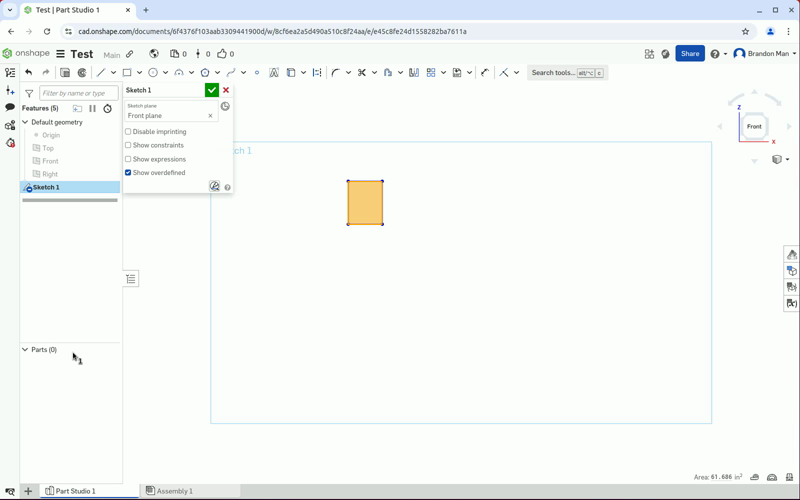
key(shift+y)
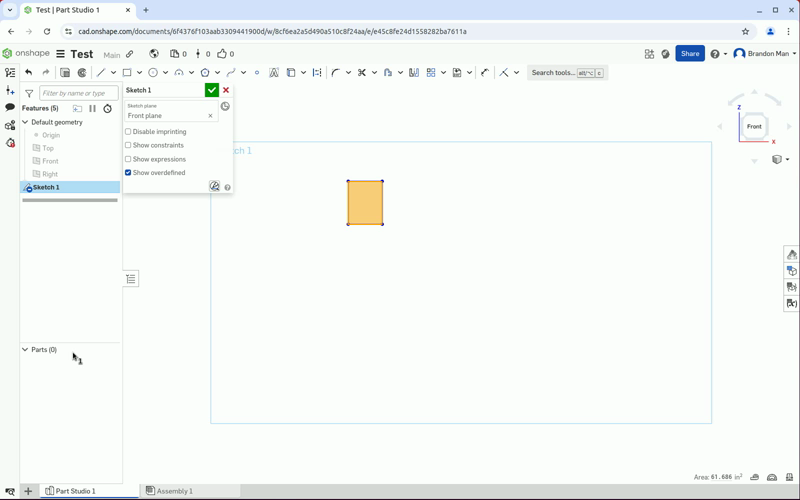
key(shift+e)
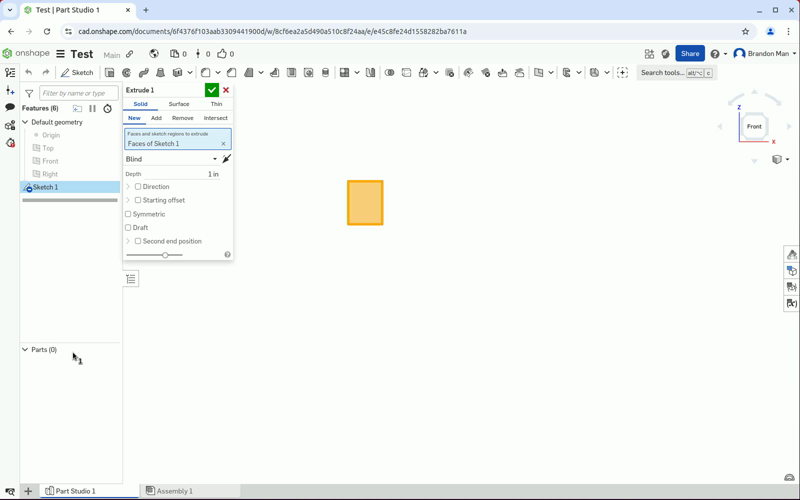
mouse_move(143, 106)
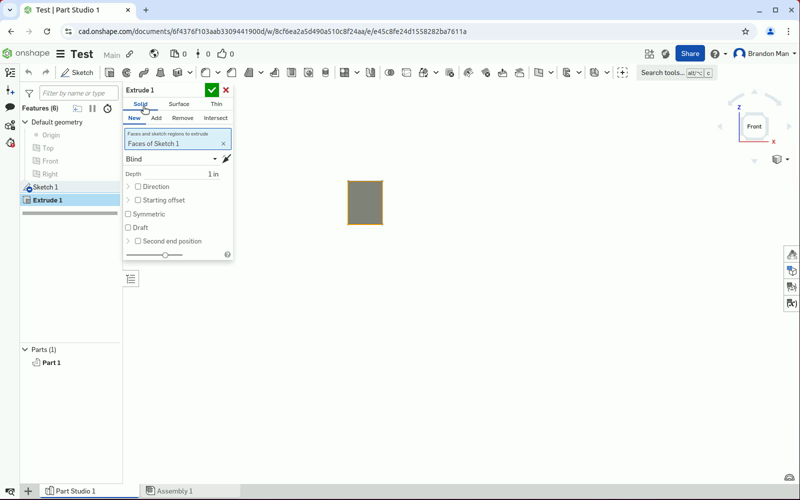
click(143, 106)
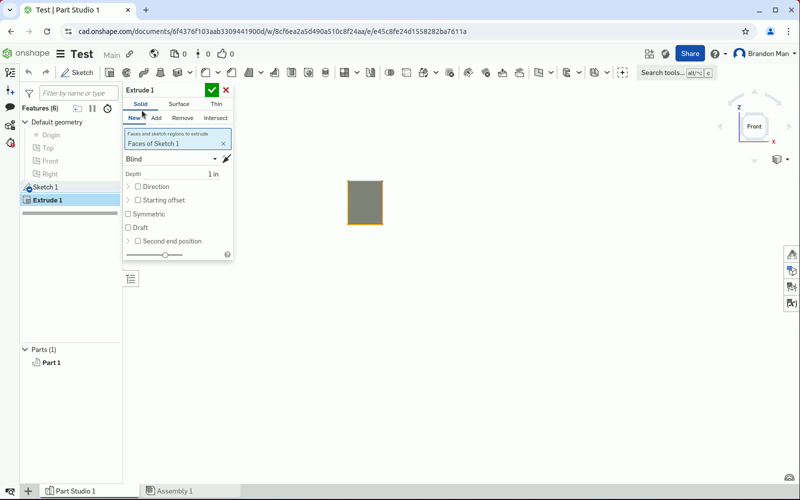
mouse_move(137, 120)
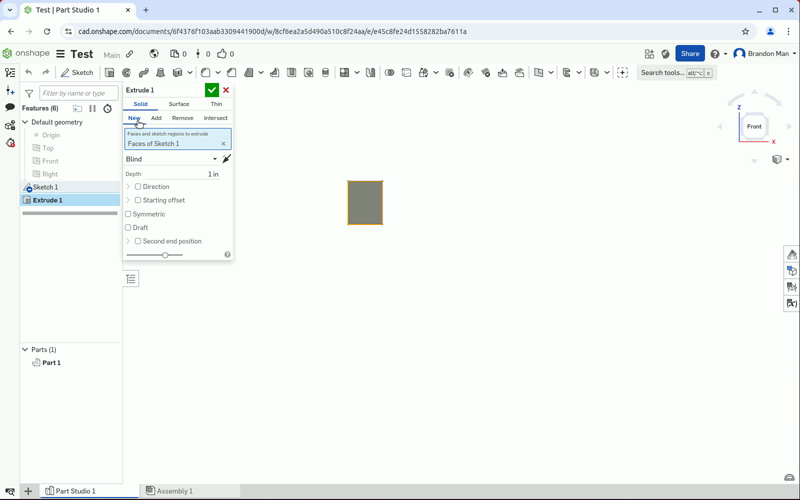
click(137, 120)
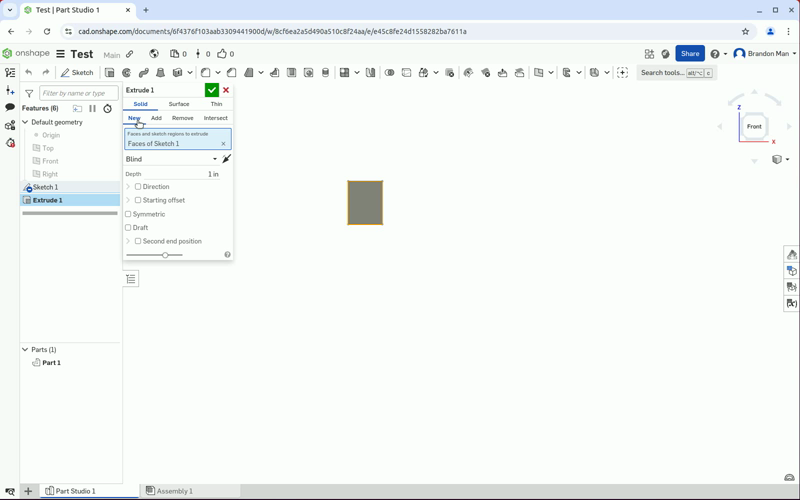
key(tab, 4)
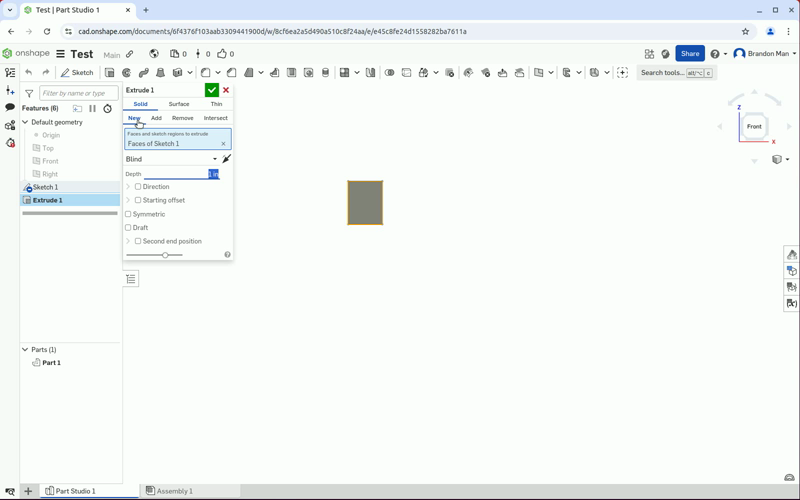
text(10.832)
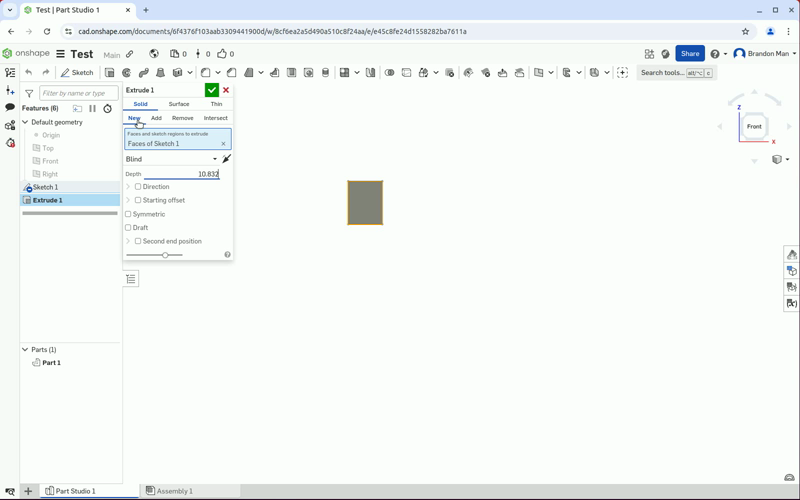
key(enter)
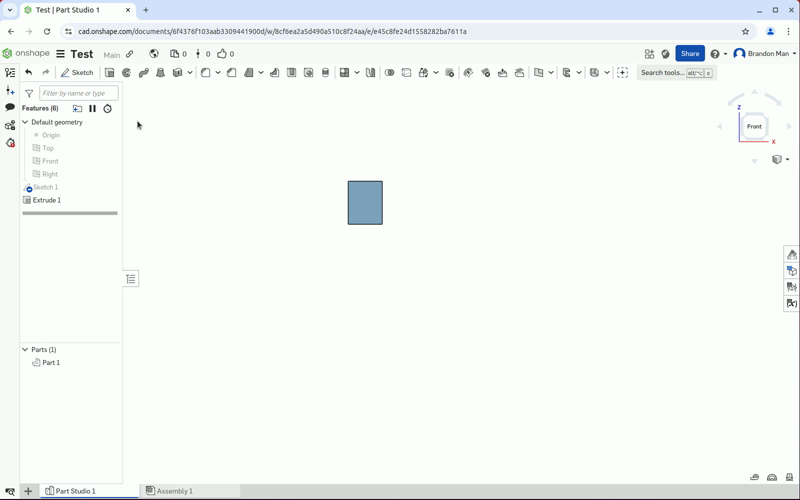
key(shift+h)
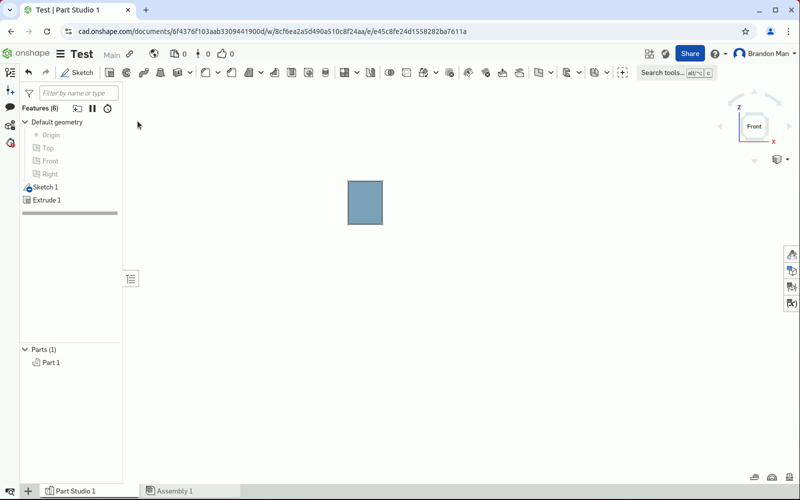
key(shift+h)
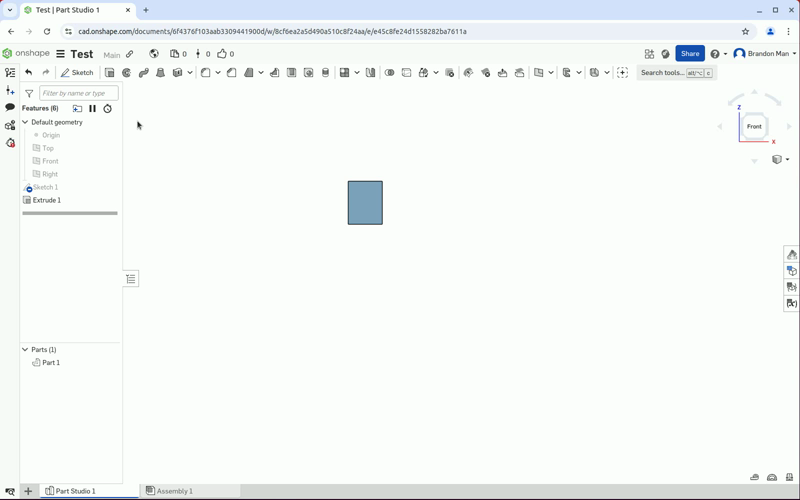
mouse_move(73, 189)
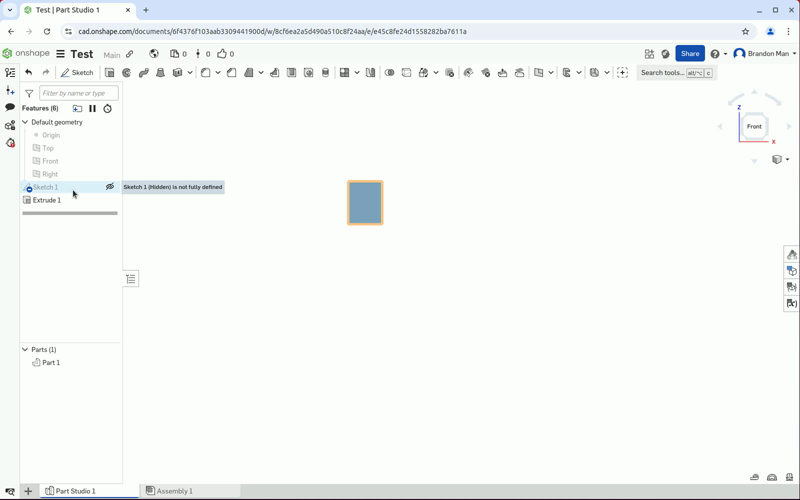
click(73, 189)
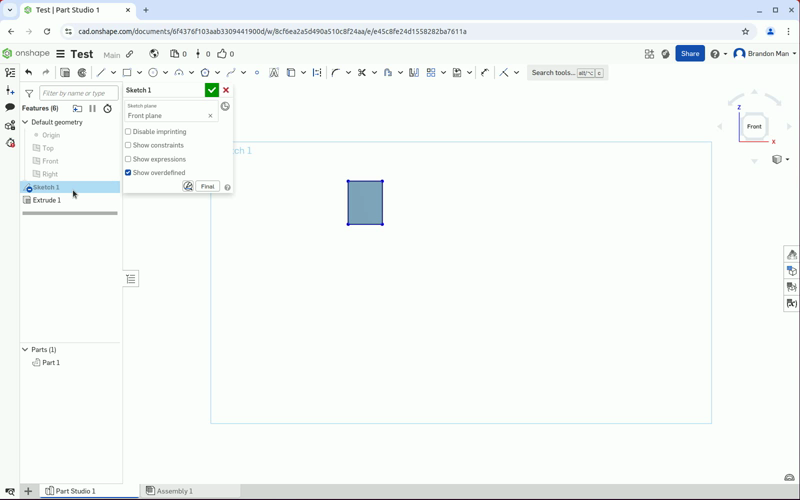
mouse_move(229, 92)
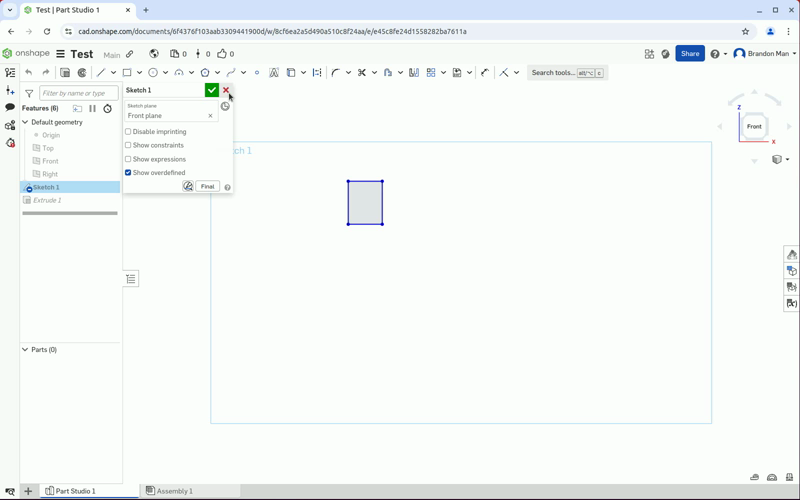
click(229, 92)
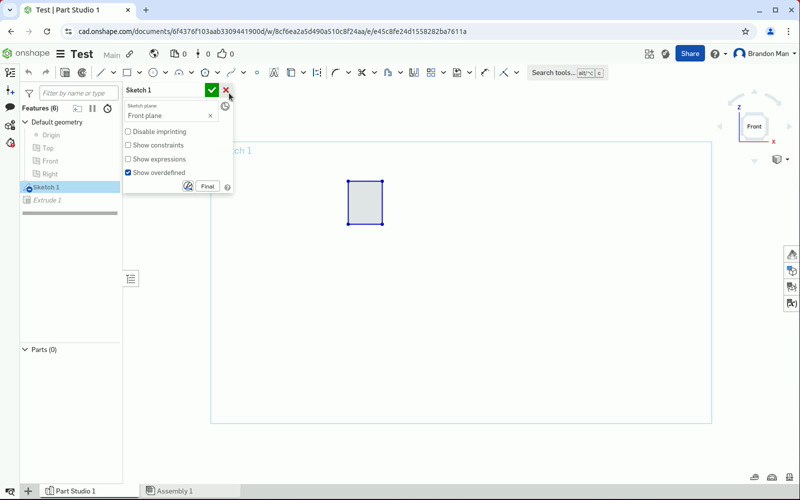
key(shift+s)
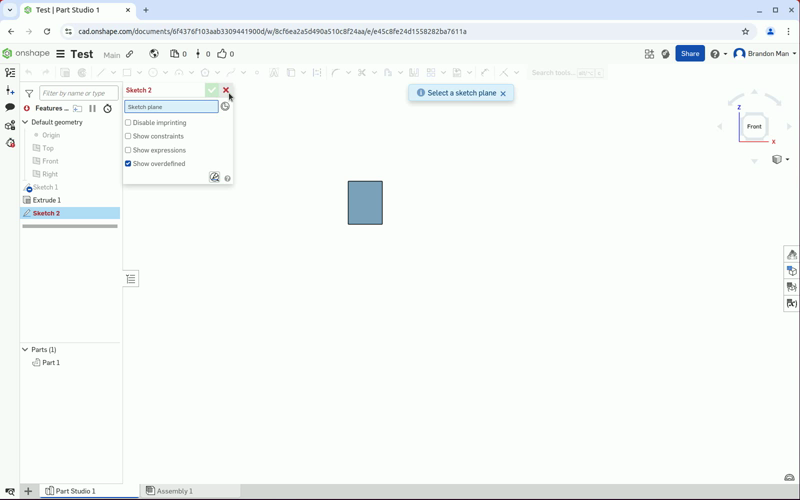
mouse_move(73, 163)
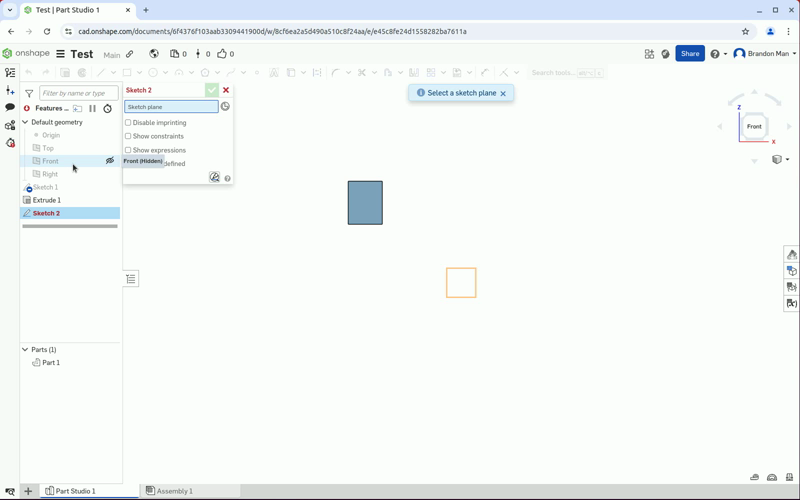
click(73, 163)
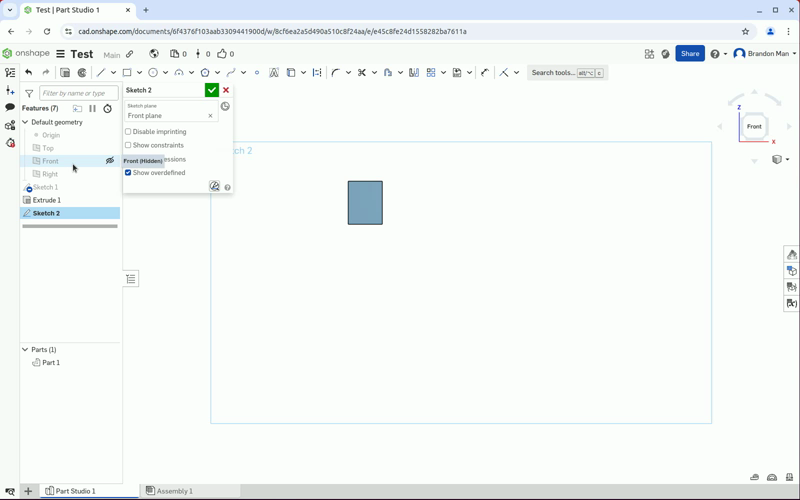
mouse_move(73, 352)
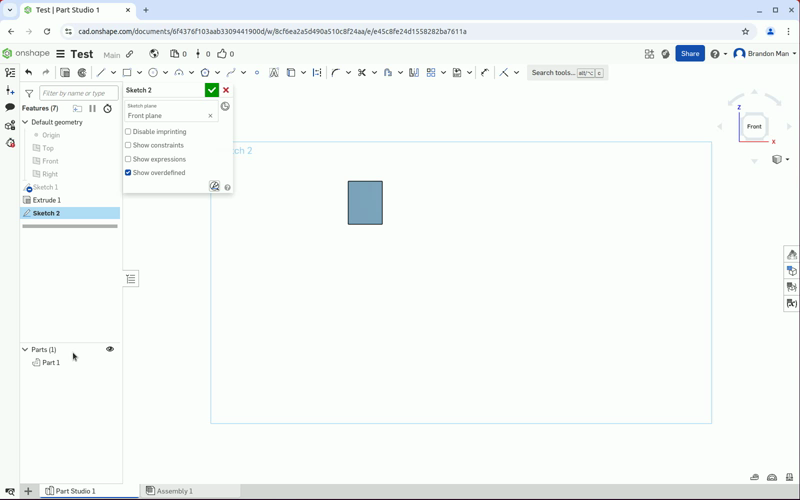
key(y)
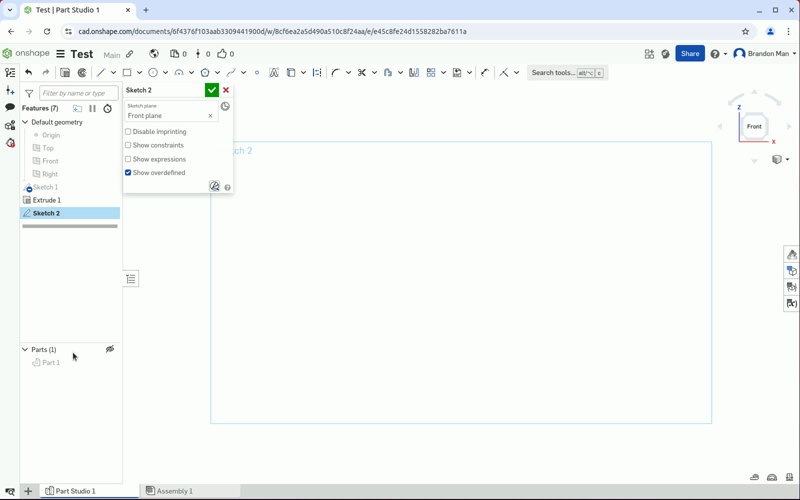
key(l)
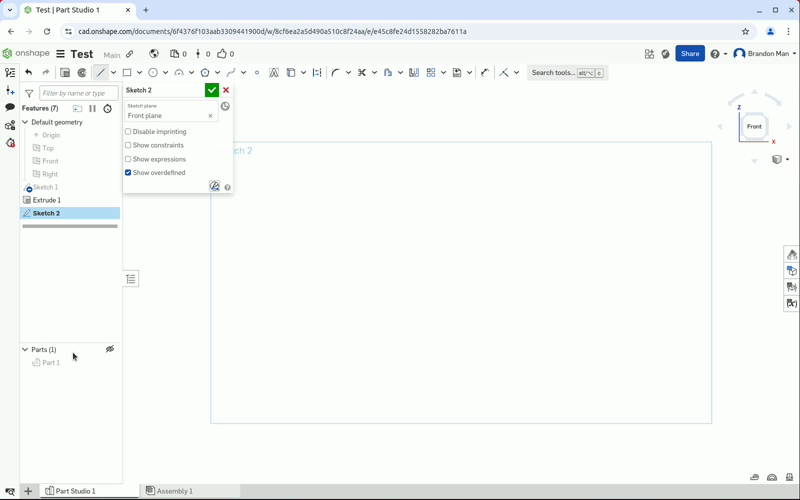
key_down(shift)
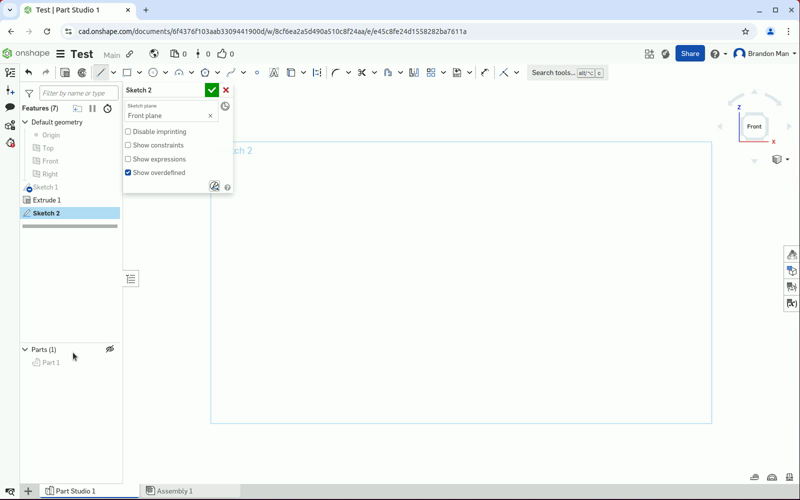
mouse_move(419, 224)
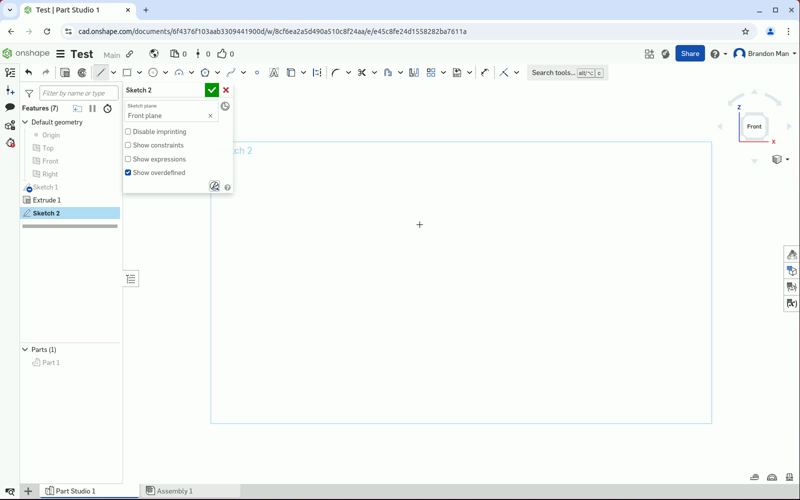
click(419, 224)
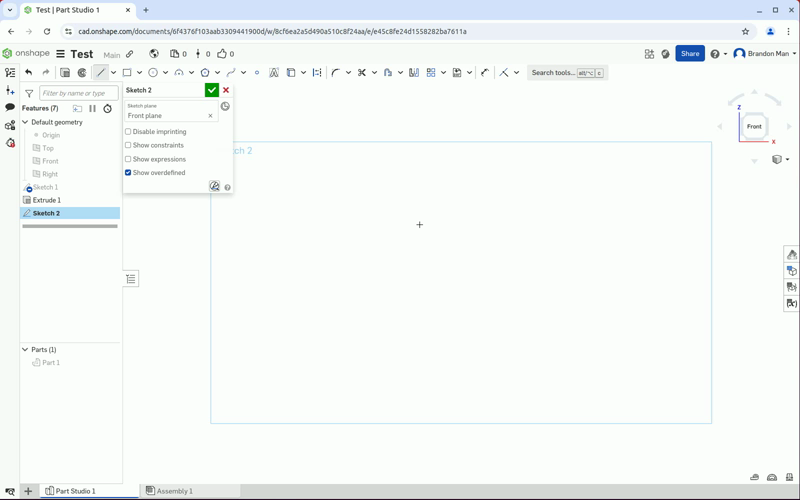
key_up(shift)
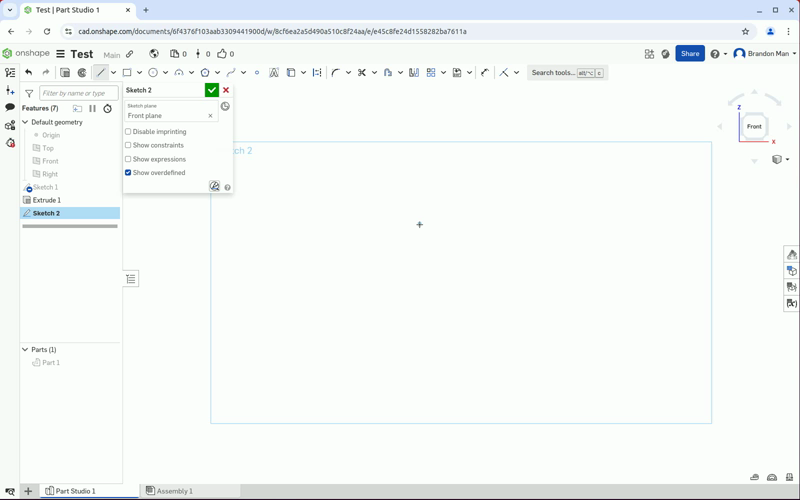
key_down(shift)
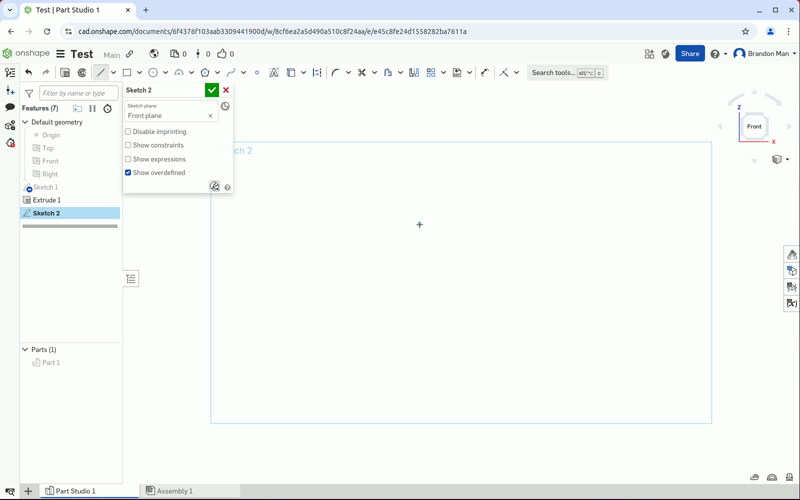
mouse_move(449, 224)
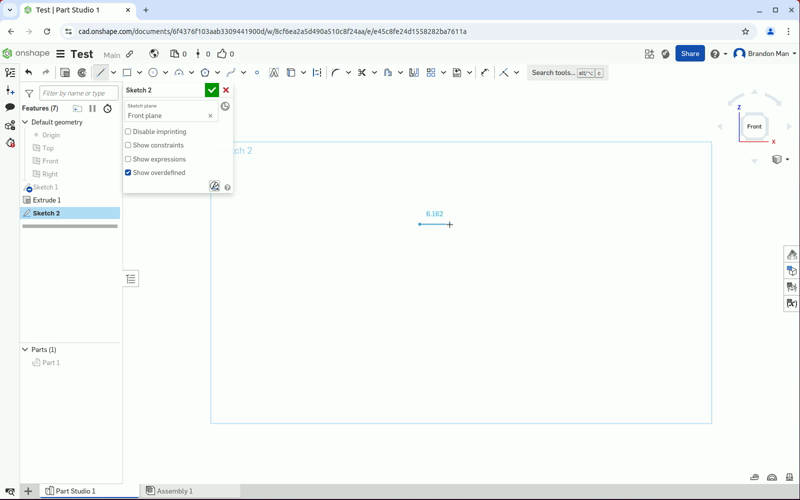
mouse_move(450, 224)
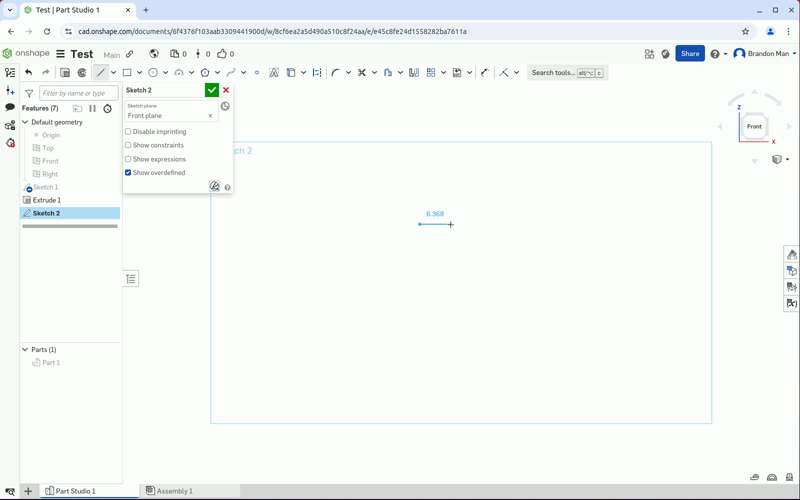
click(450, 224)
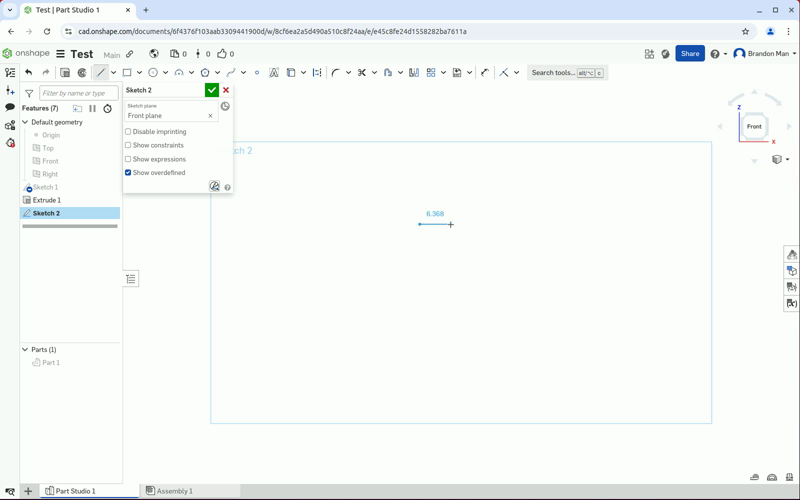
key_up(shift)
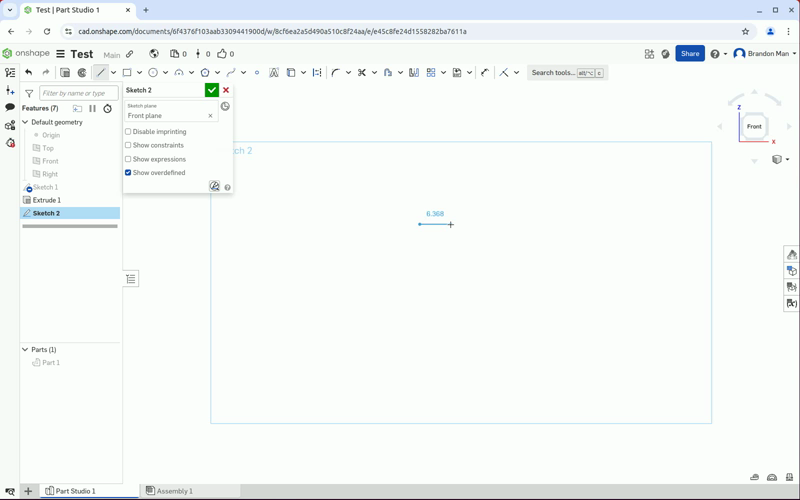
key_down(shift)
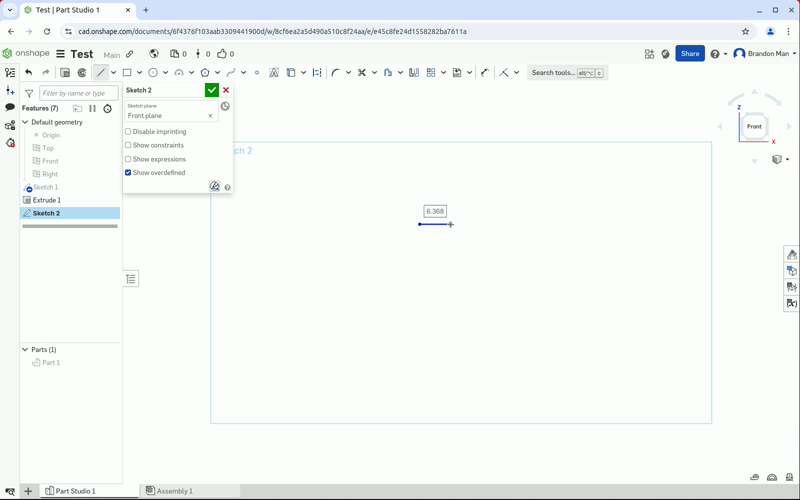
mouse_move(480, 224)
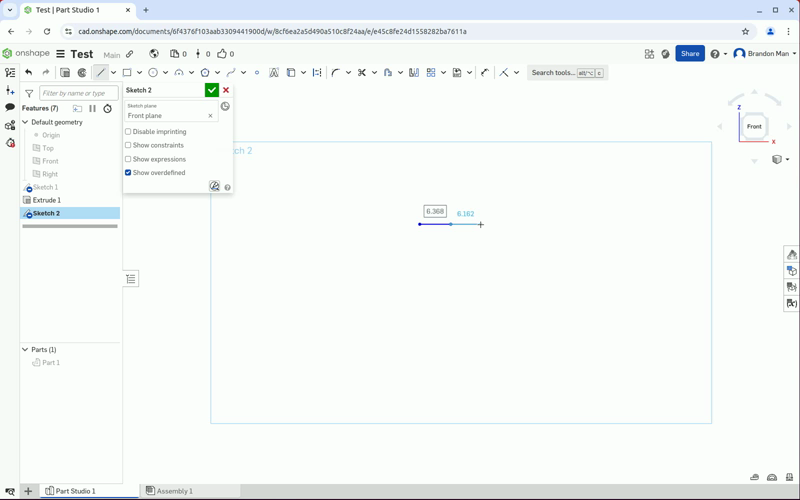
mouse_move(450, 181)
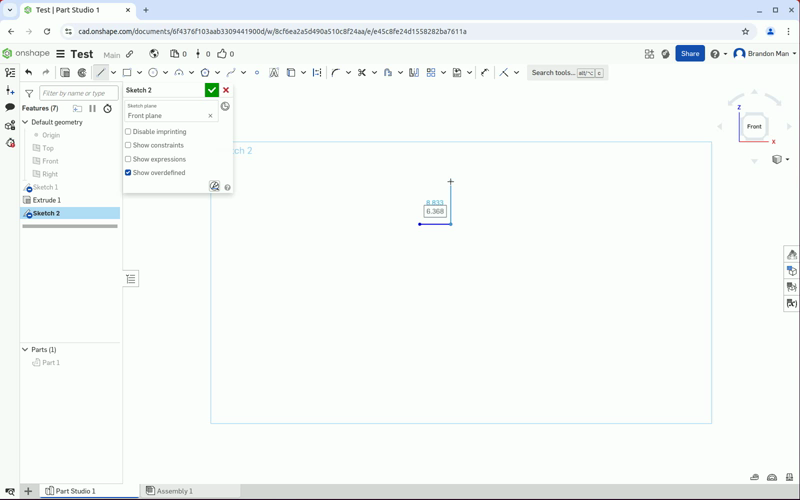
click(450, 181)
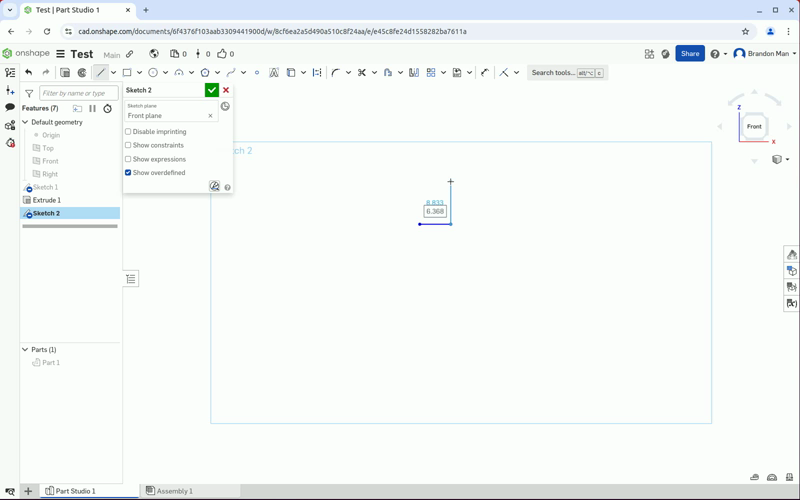
key_up(shift)
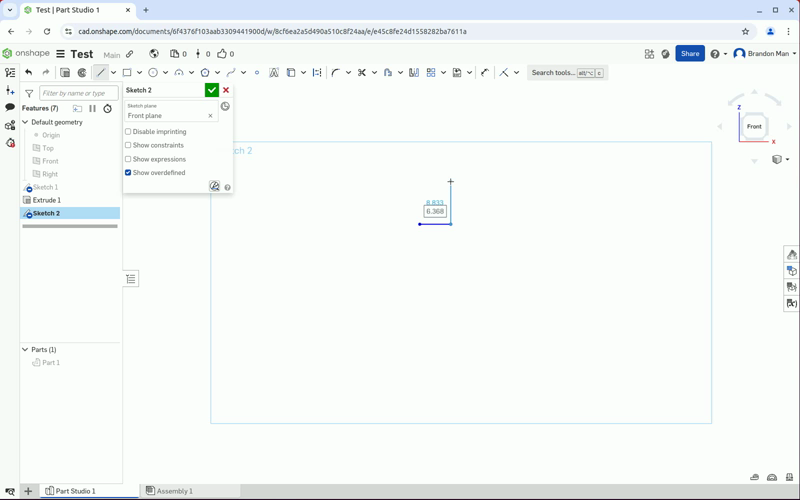
key_down(shift)
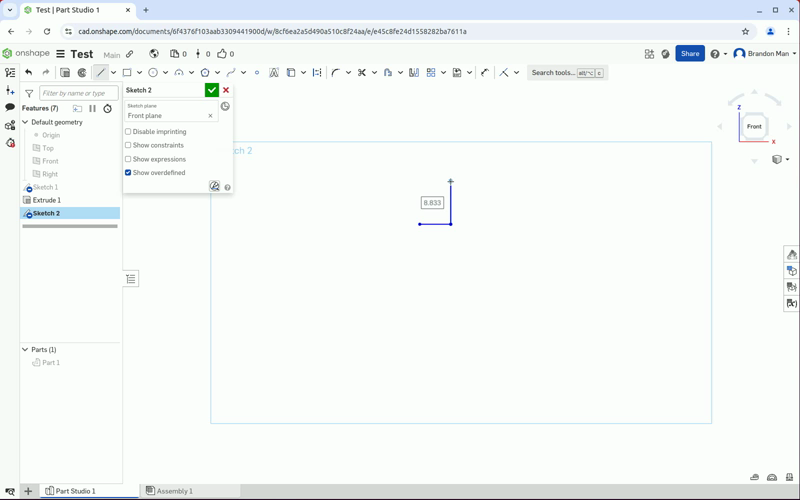
mouse_move(480, 181)
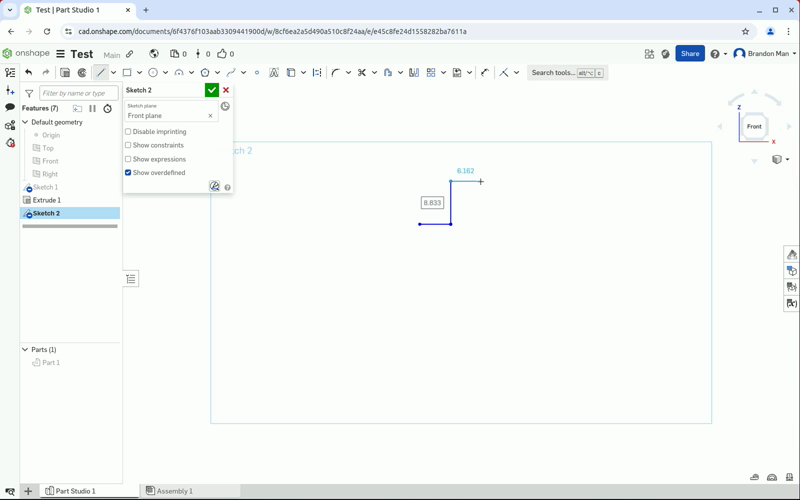
mouse_move(419, 181)
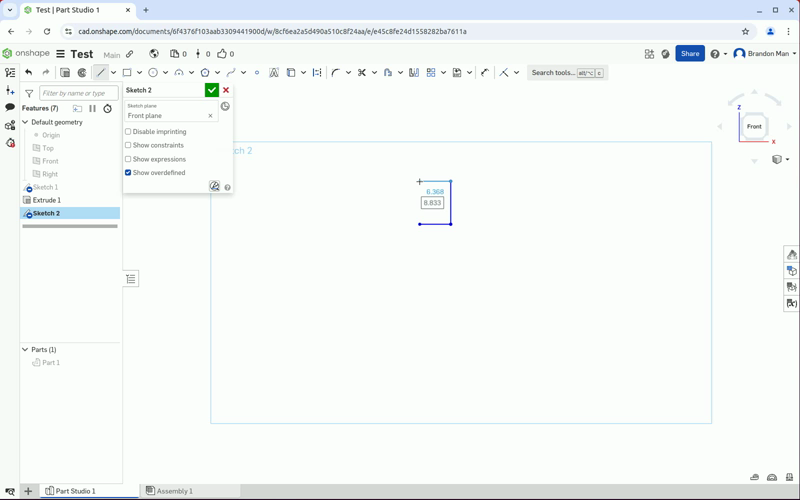
click(419, 181)
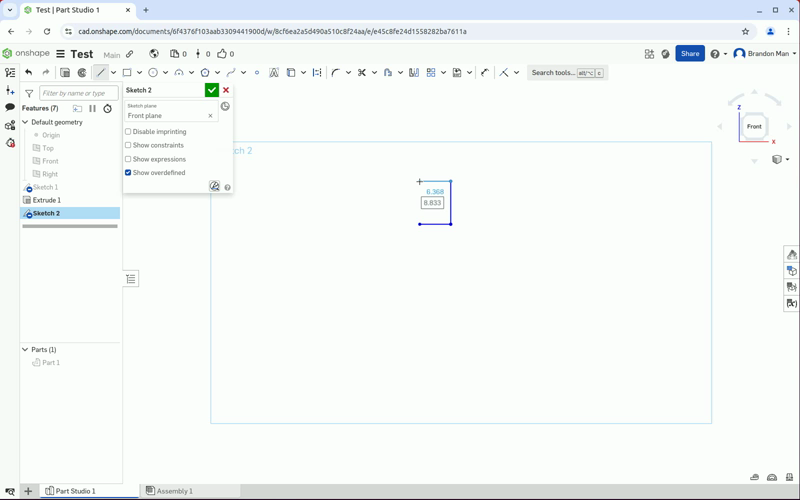
key_up(shift)
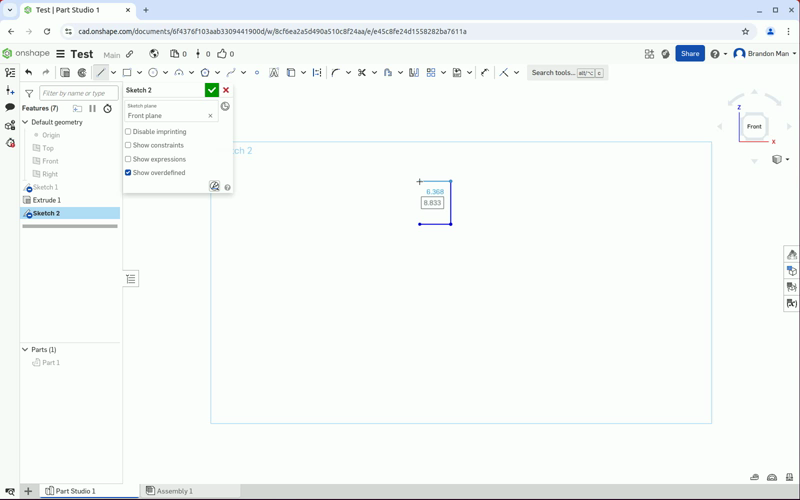
mouse_move(449, 181)
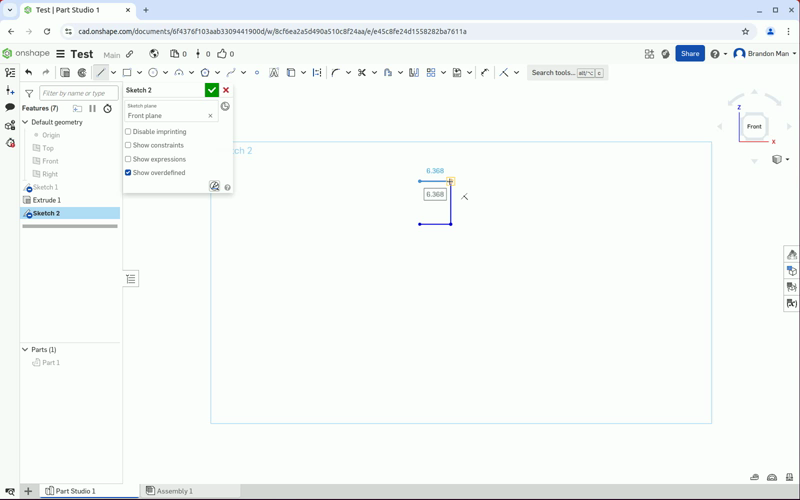
key_down(shift)
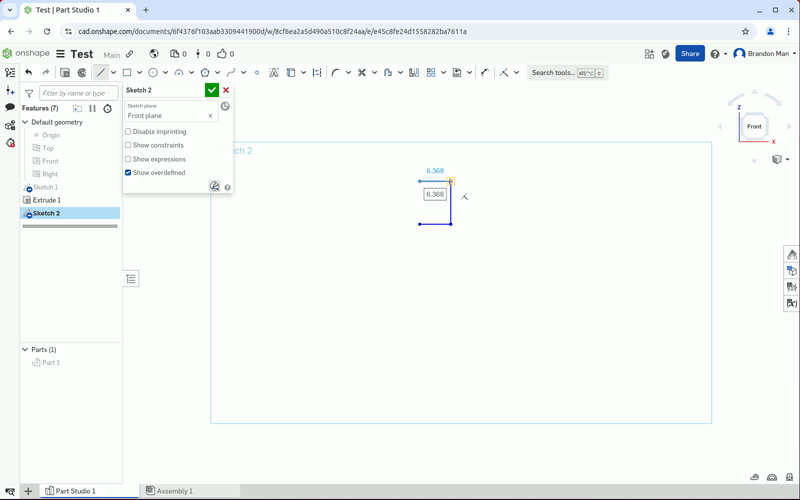
mouse_move(419, 224)
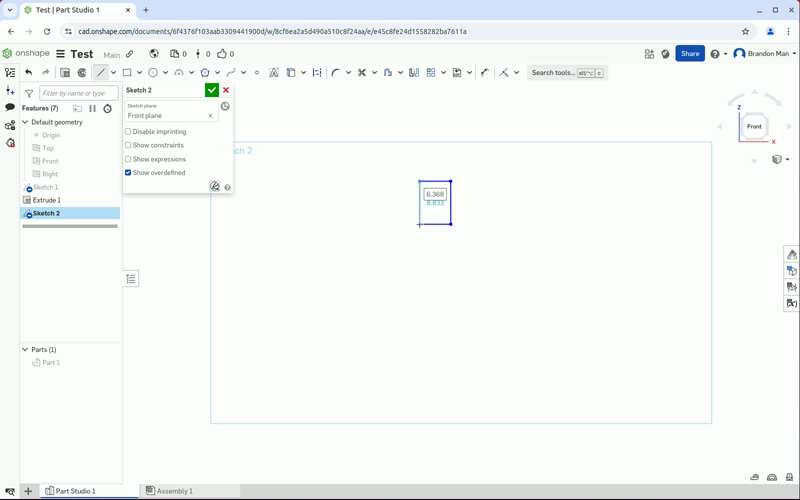
key_up(shift)
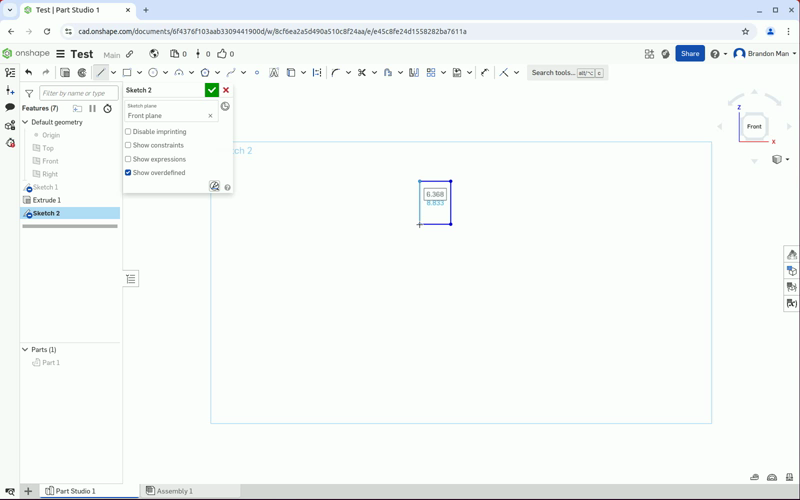
click(419, 224)
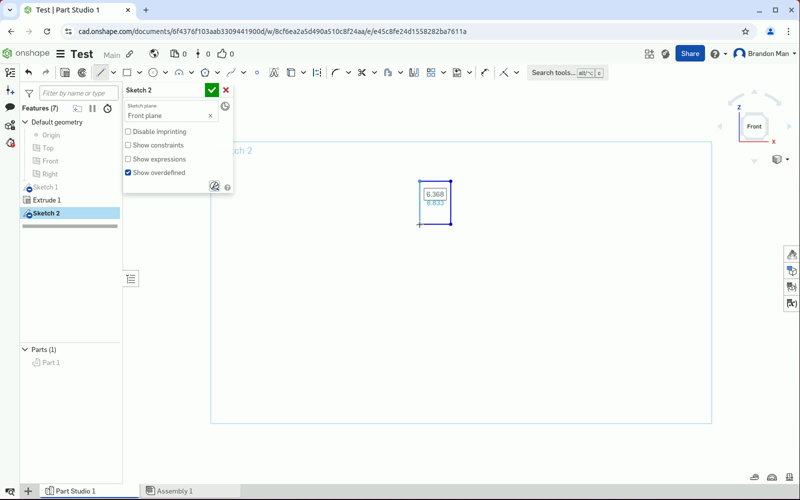
key(esc)
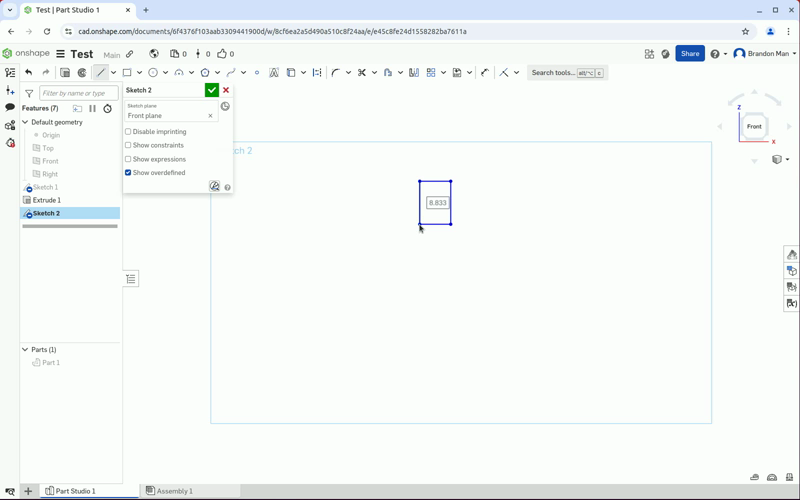
mouse_move(443, 192)
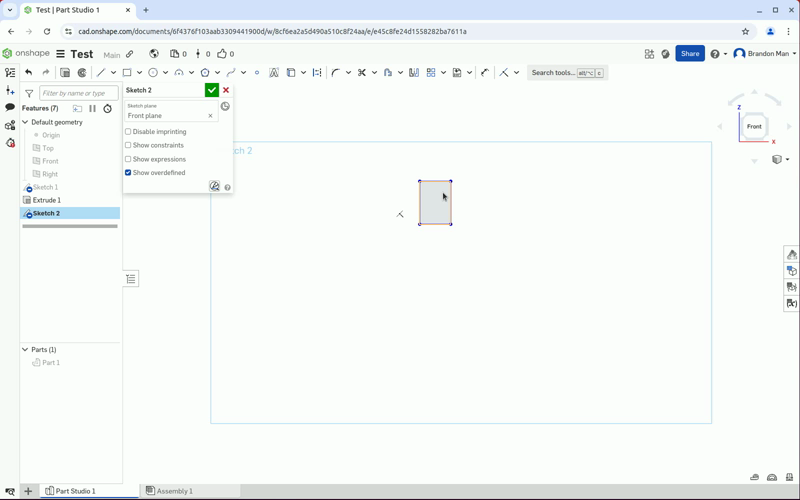
scroll(6)
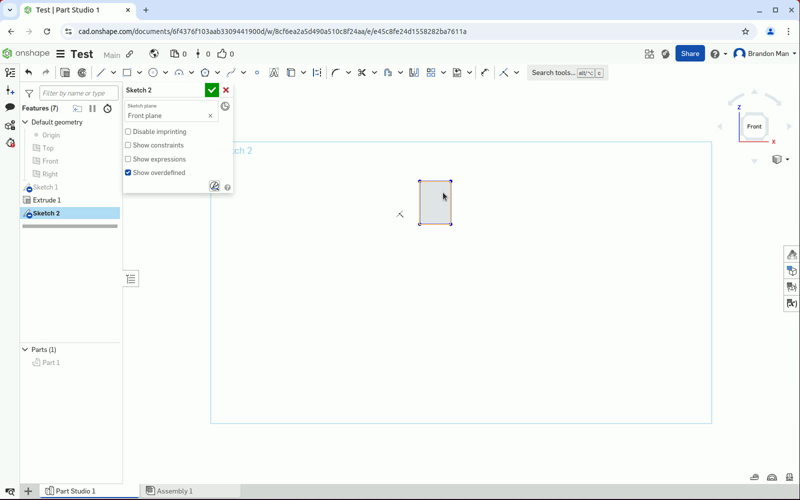
scroll(6)
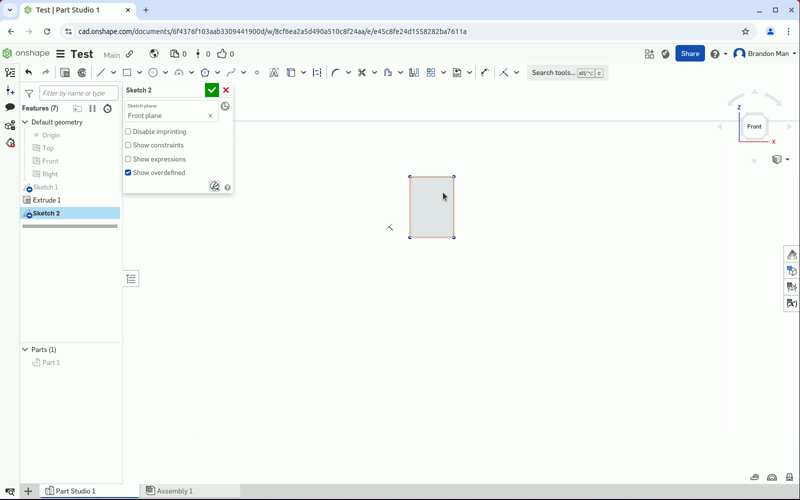
scroll(6)
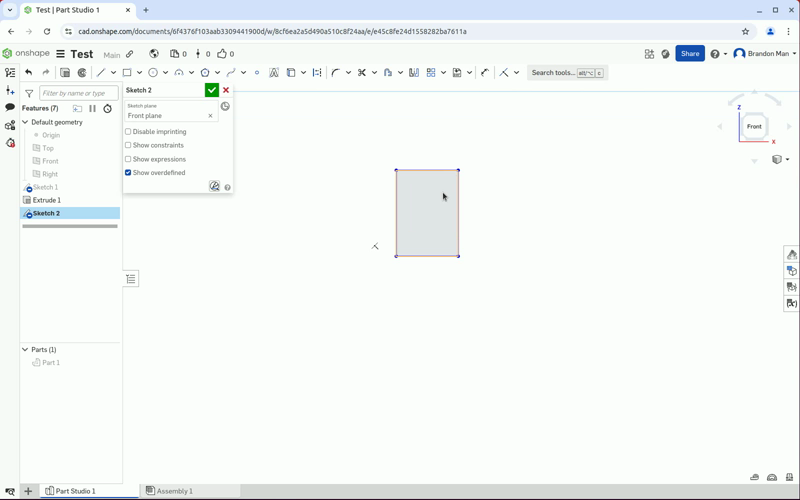
scroll(6)
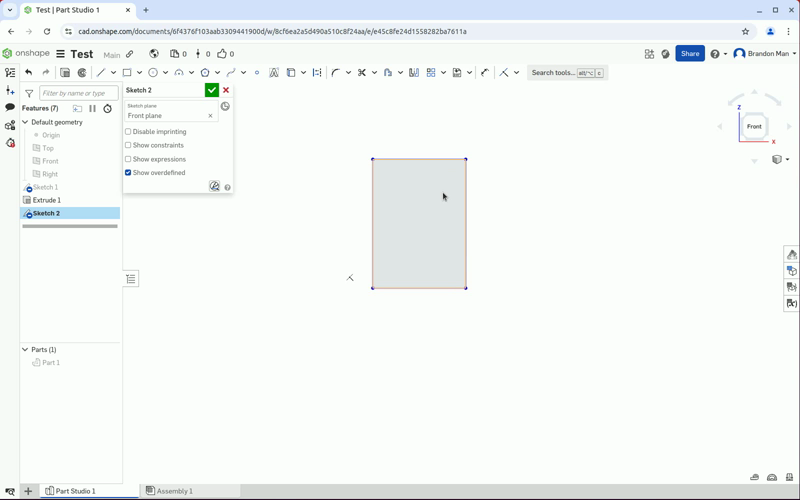
scroll(6)
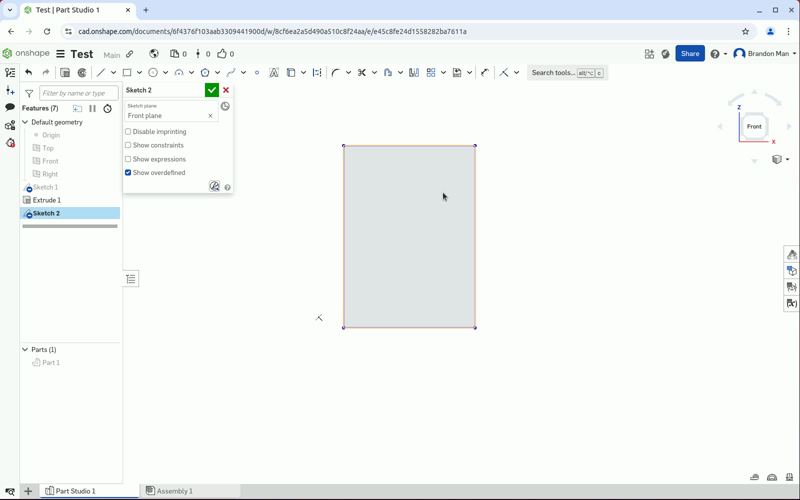
scroll(6)
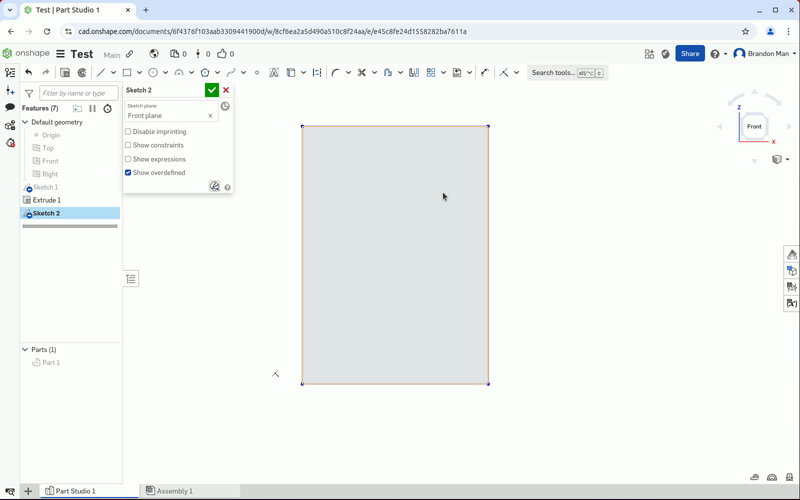
scroll(6)
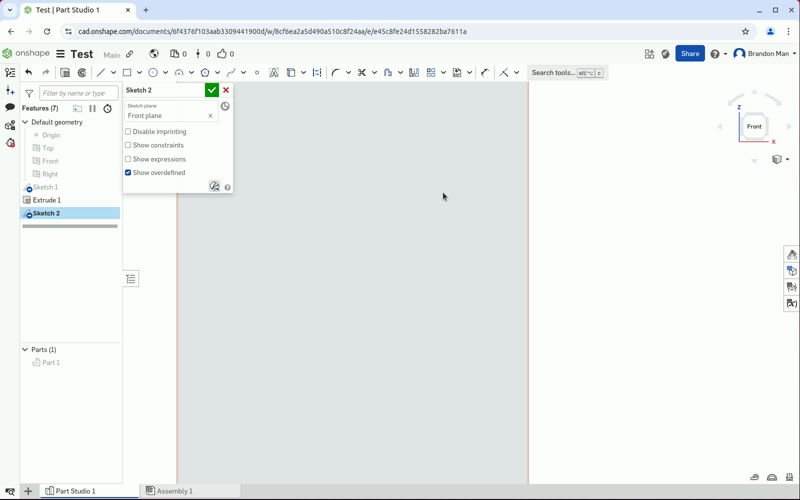
click(443, 192)
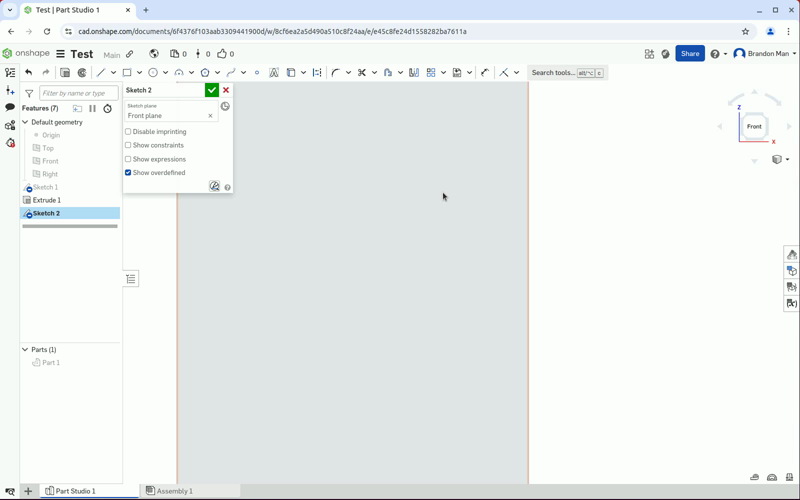
scroll(-6)
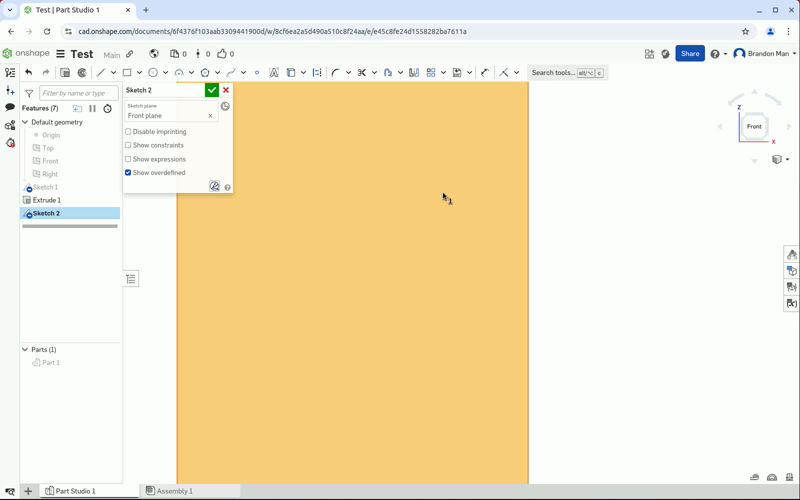
scroll(-6)
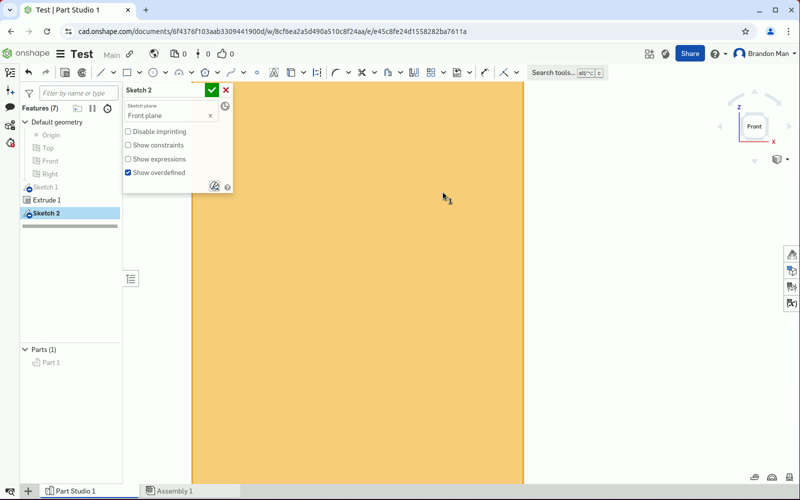
scroll(-6)
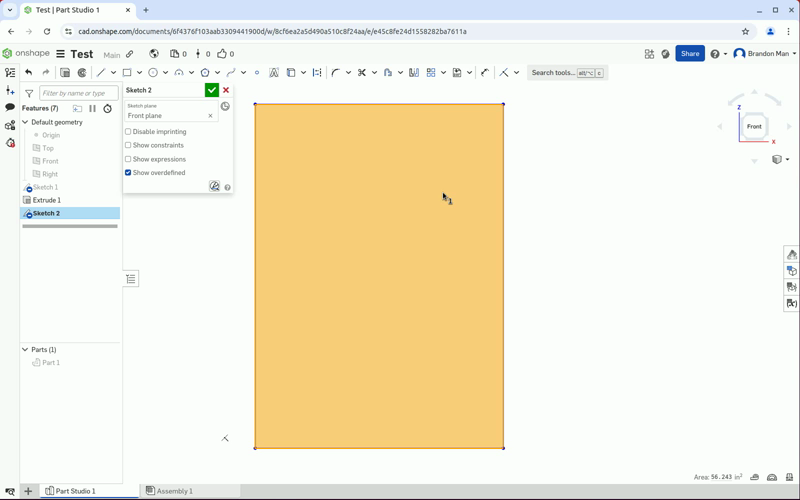
scroll(-6)
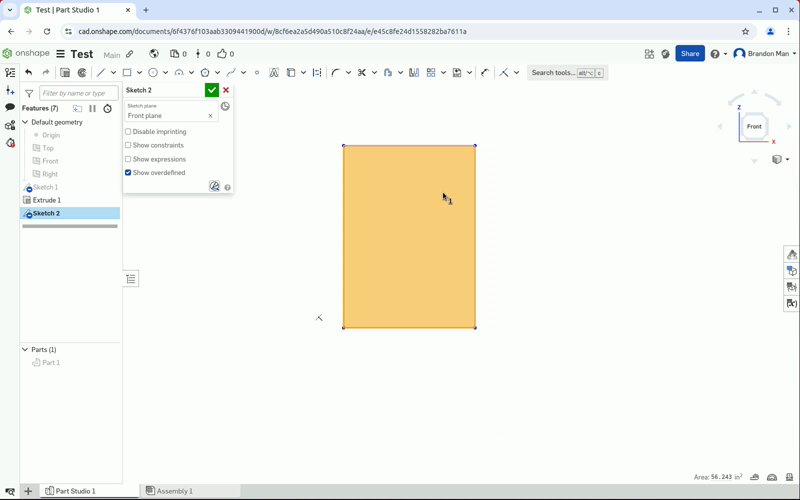
scroll(-6)
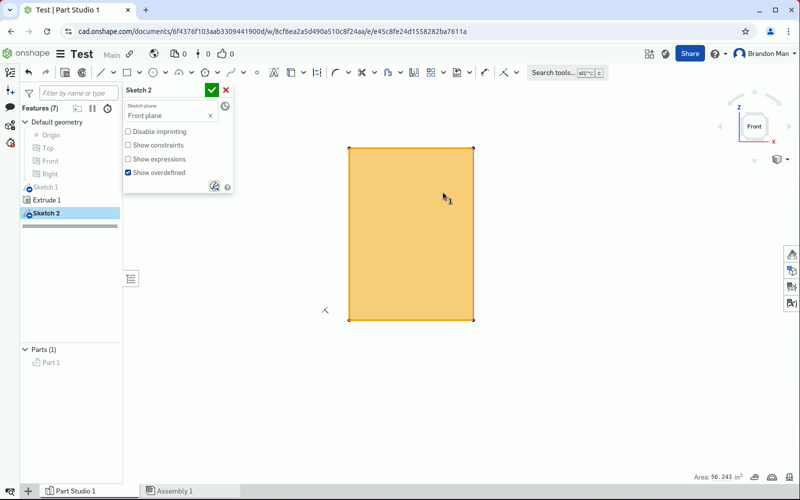
scroll(-6)
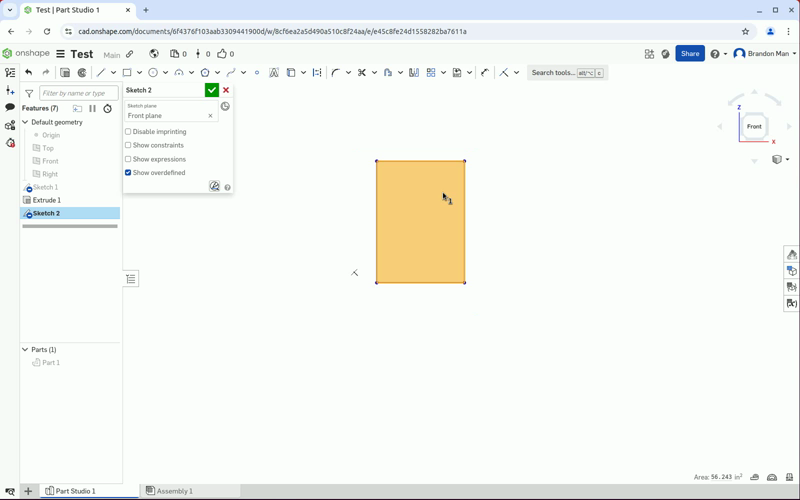
scroll(-6)
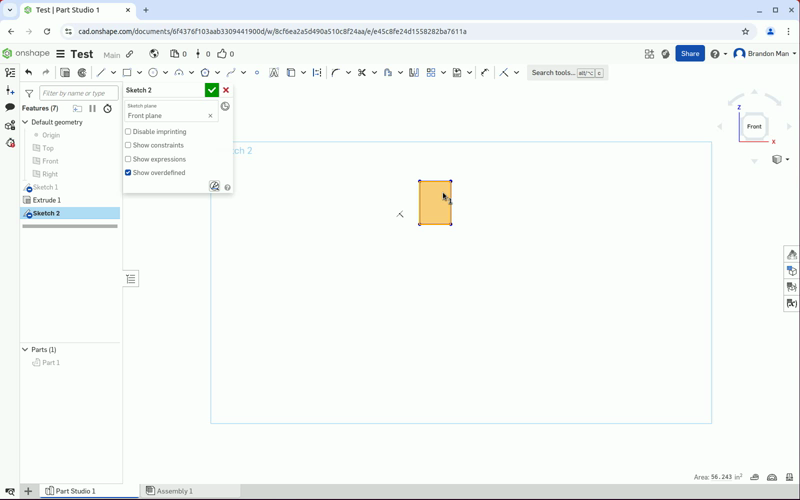
mouse_move(73, 352)
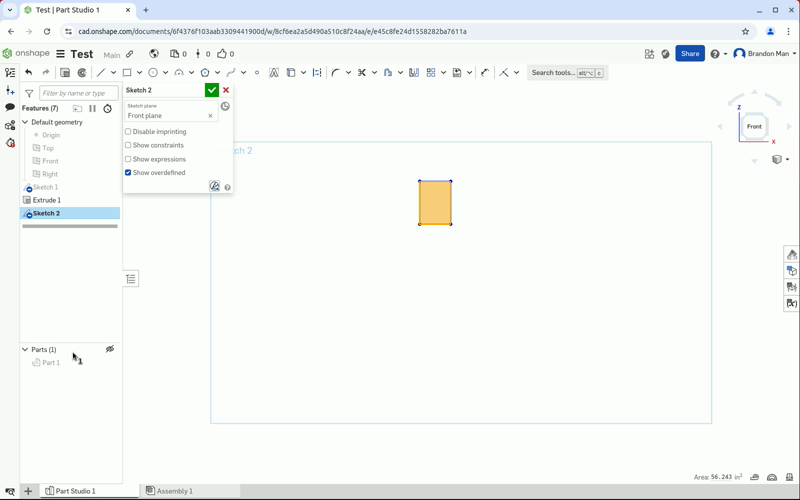
key(shift+y)
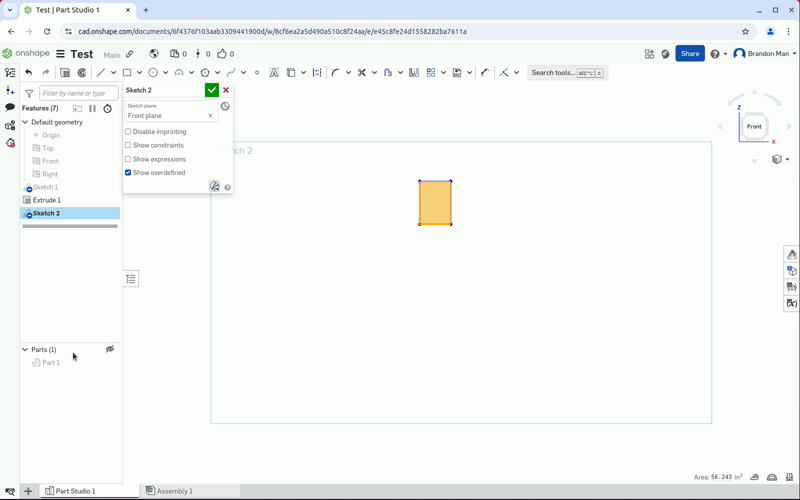
key(shift+e)
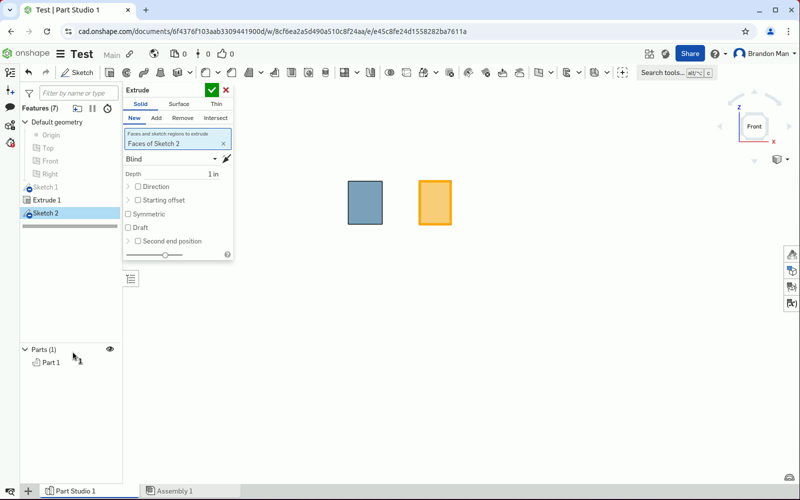
mouse_move(143, 106)
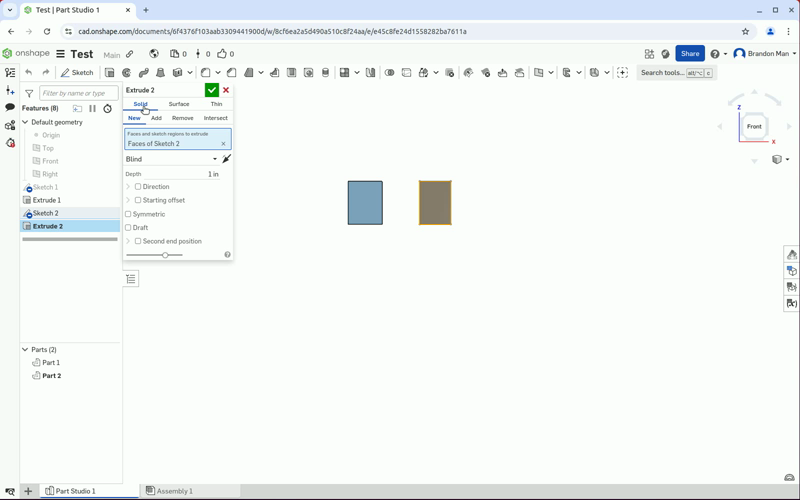
click(143, 106)
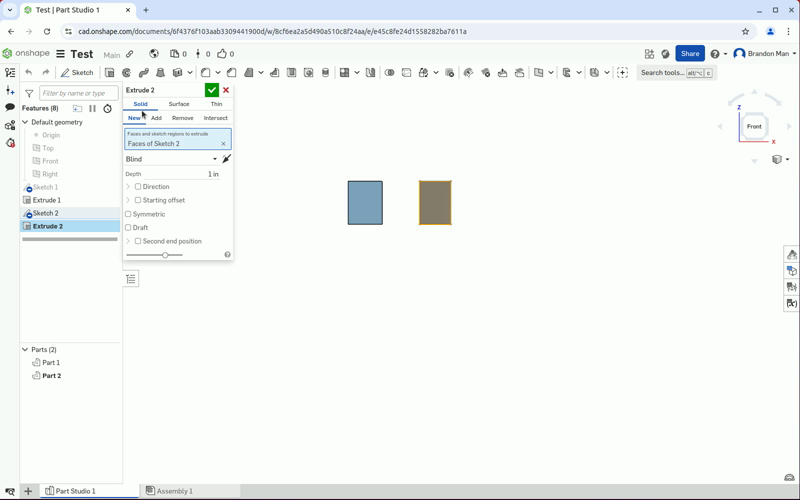
mouse_move(137, 120)
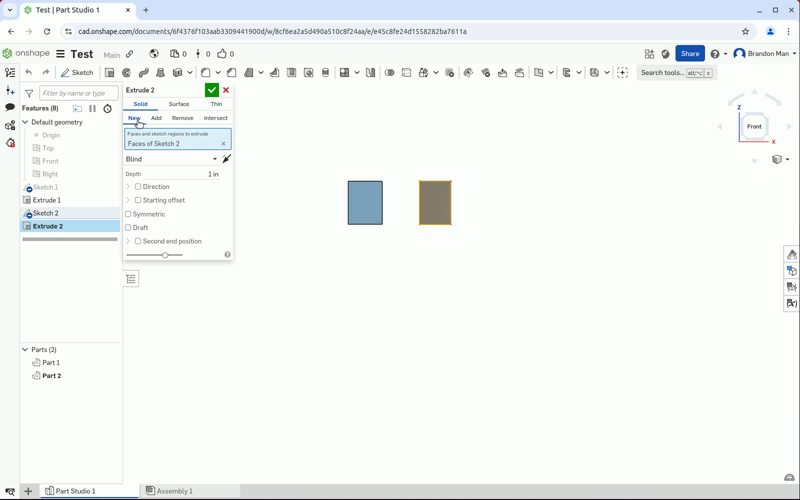
click(137, 120)
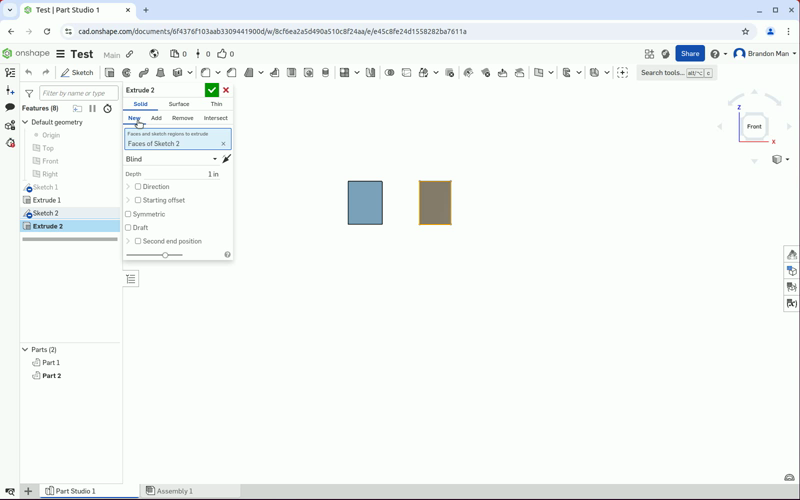
key(tab, 4)
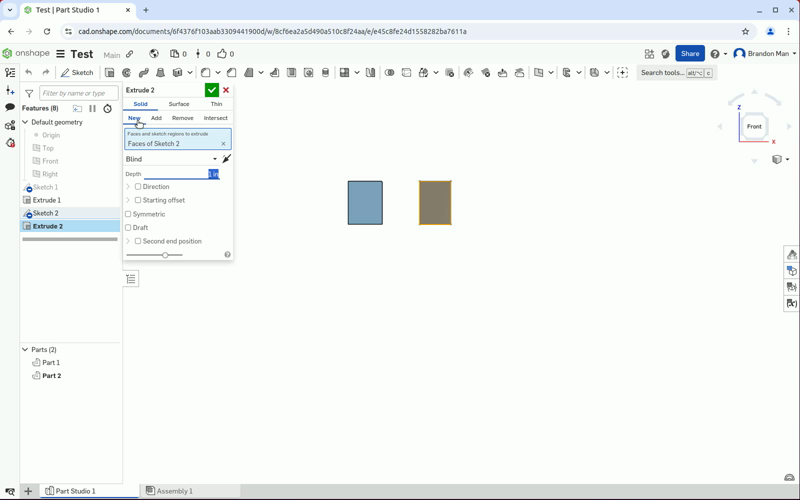
text(10.832)
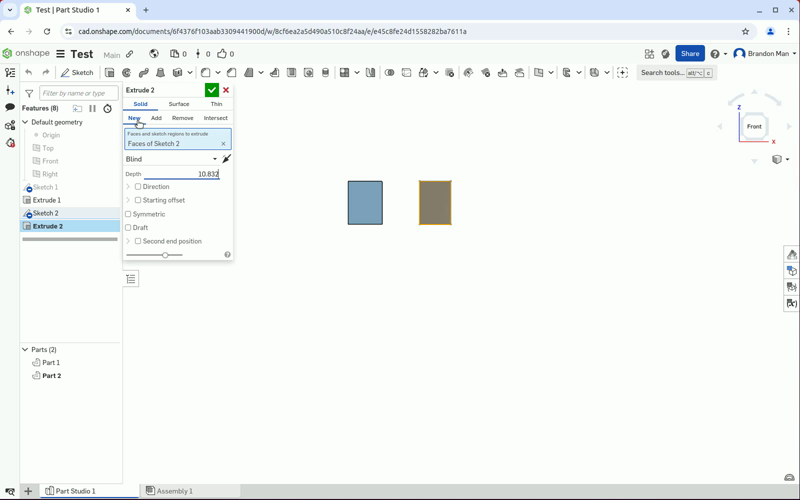
key(enter)
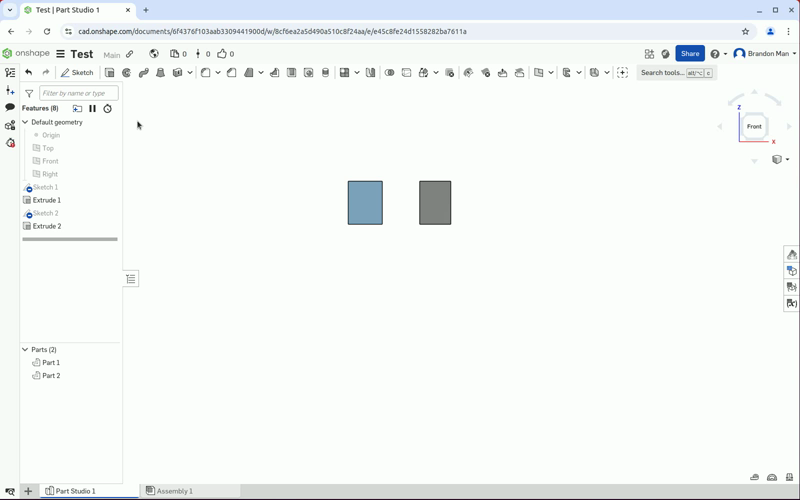
key(shift+h)
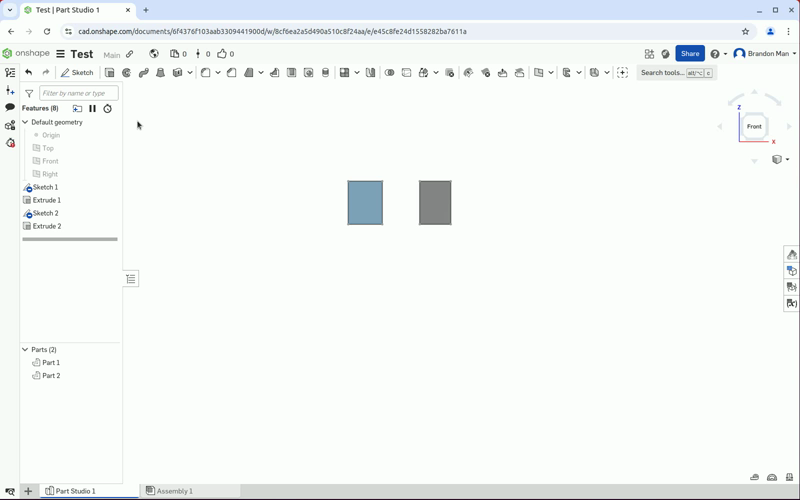
key(shift+h)
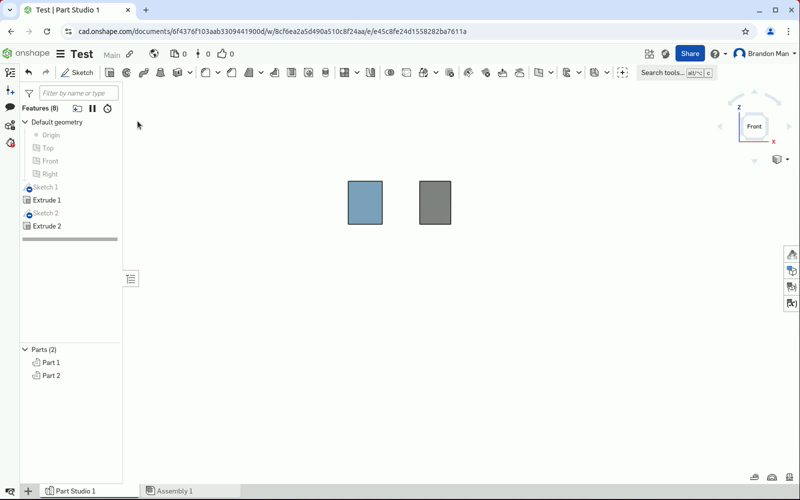
mouse_move(73, 189)
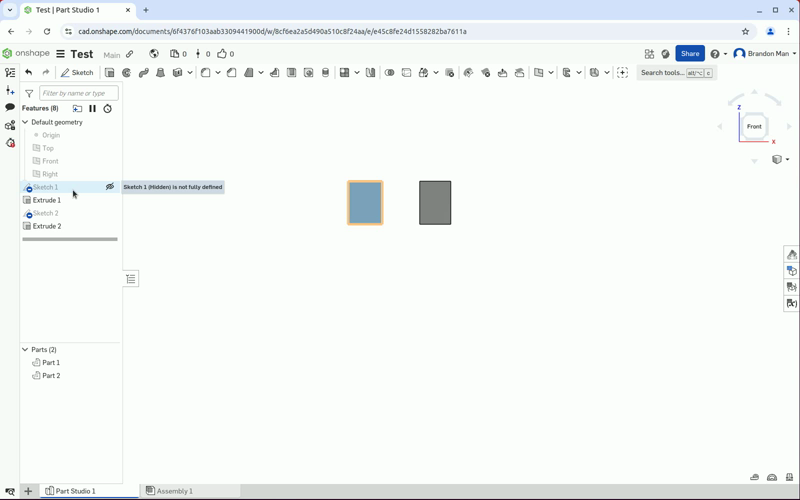
click(73, 189)
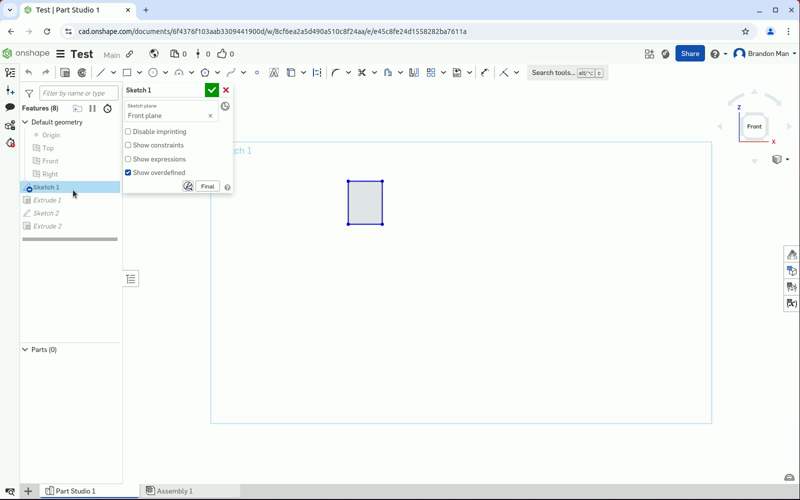
mouse_move(229, 92)
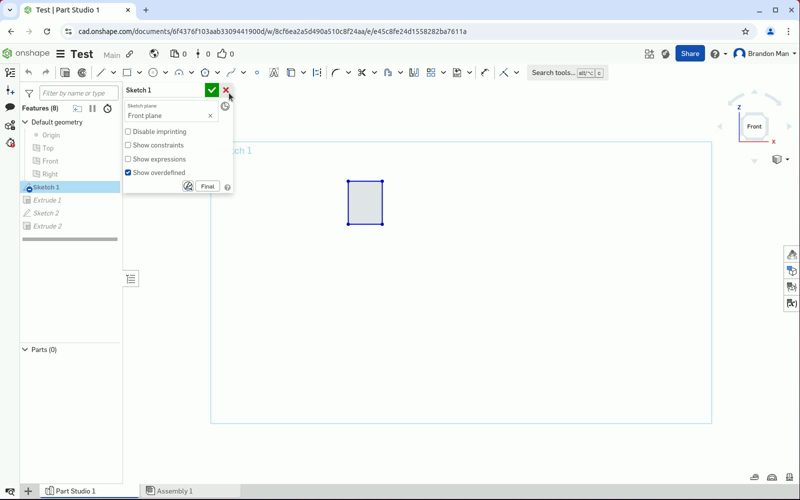
click(229, 92)
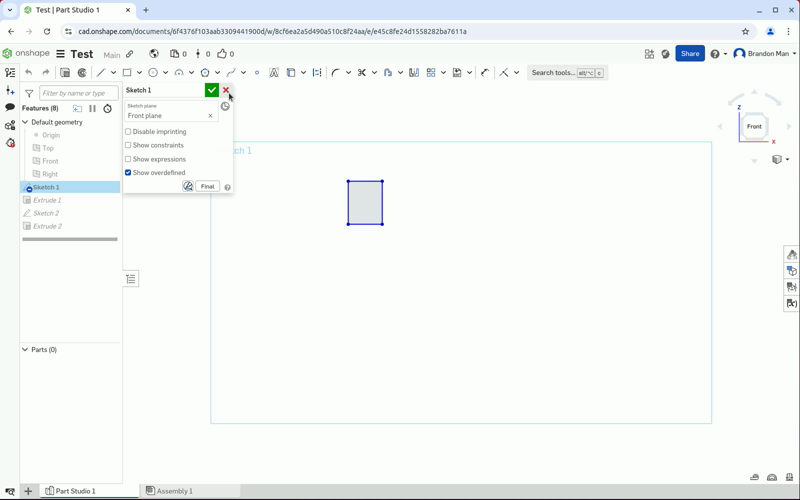
key(shift+s)
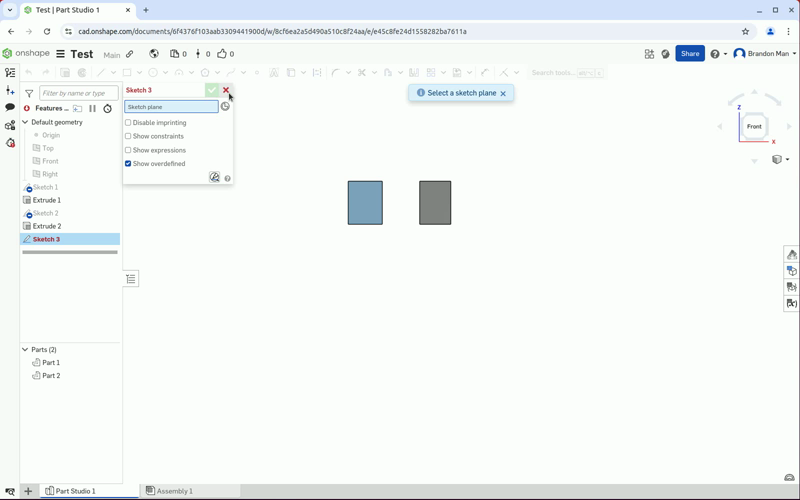
mouse_move(73, 163)
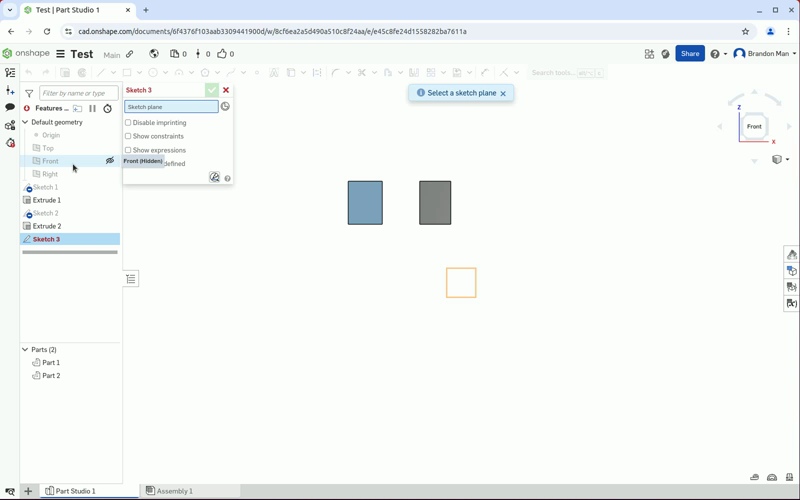
click(73, 163)
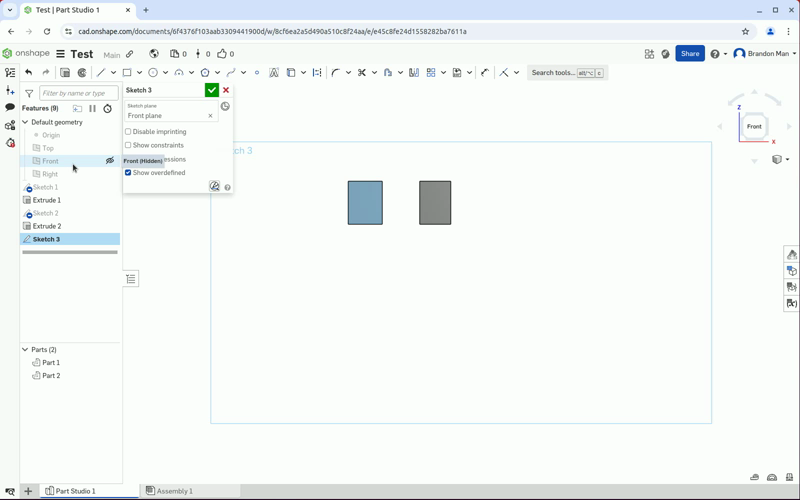
mouse_move(73, 352)
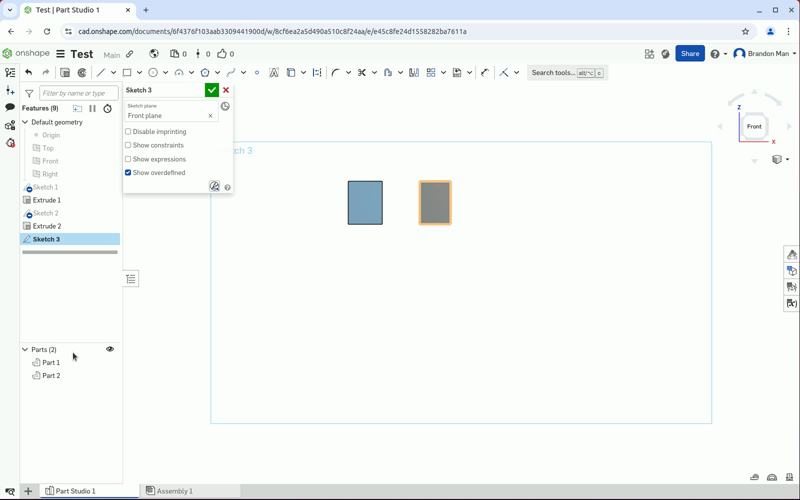
key(y)
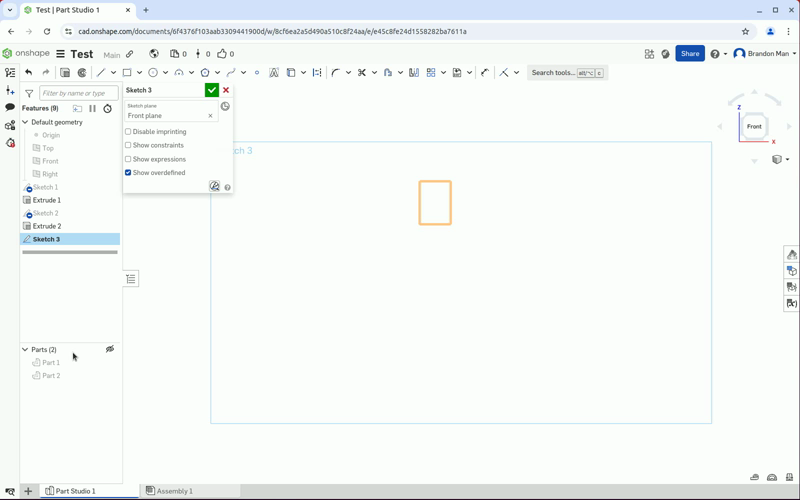
key(l)
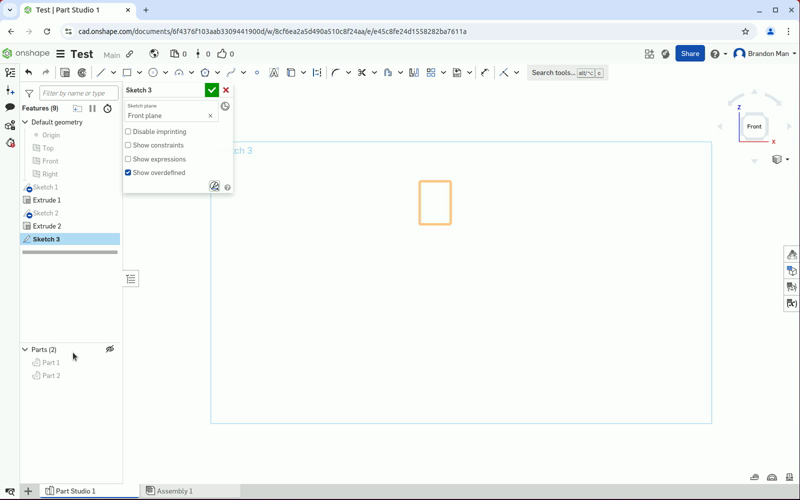
key_down(shift)
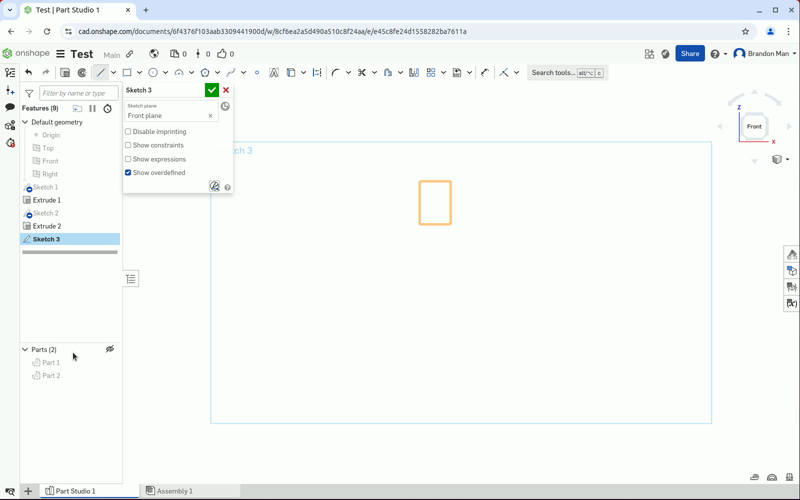
mouse_move(382, 266)
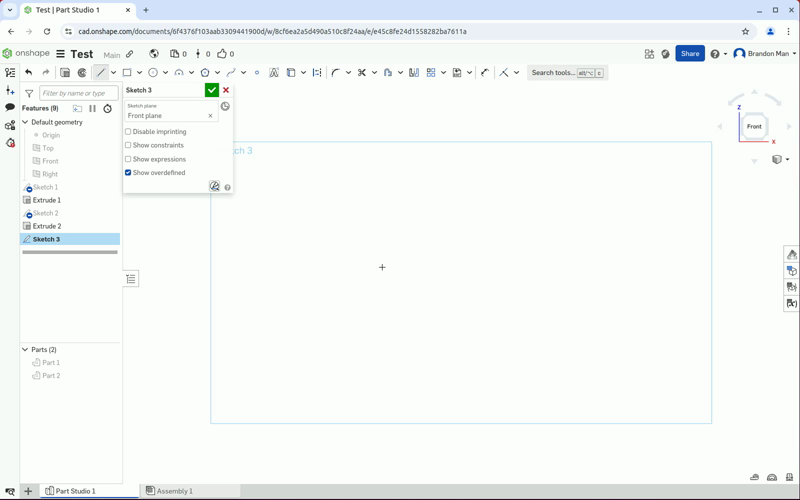
click(382, 266)
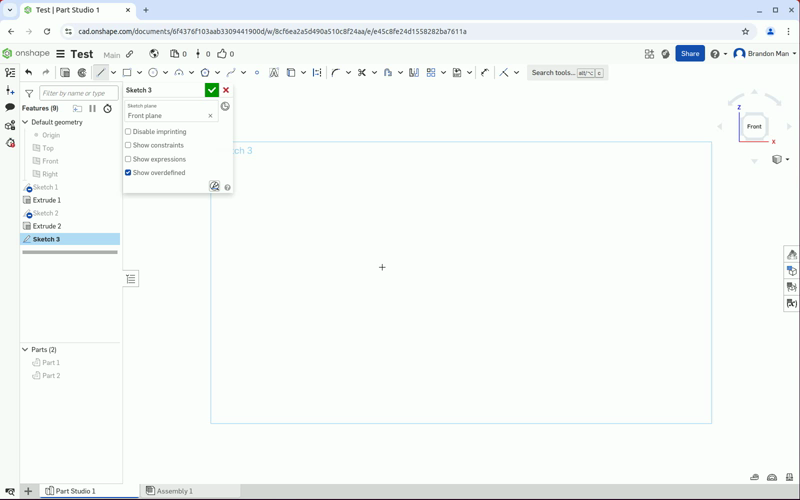
key_up(shift)
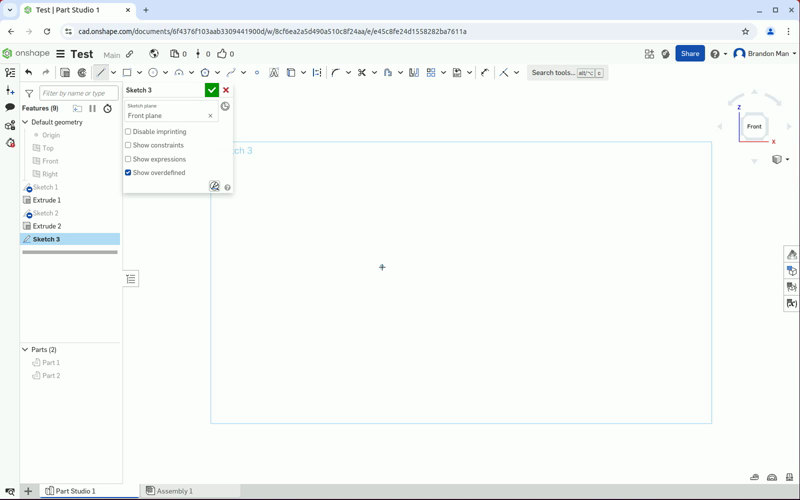
key_down(shift)
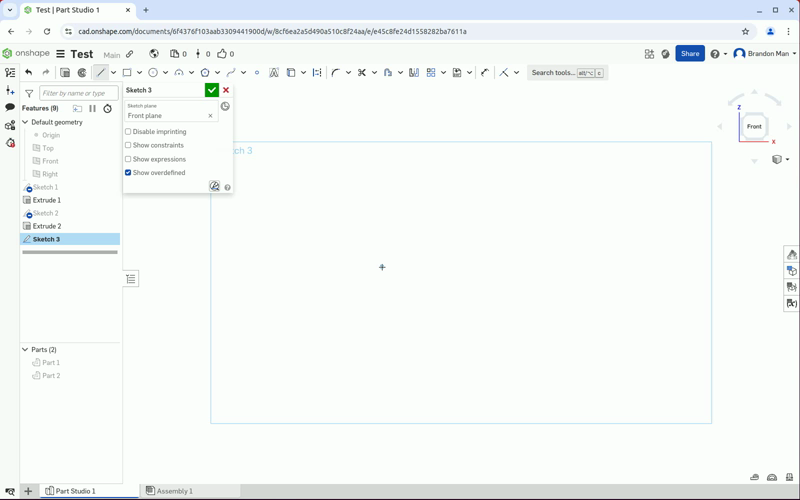
mouse_move(412, 266)
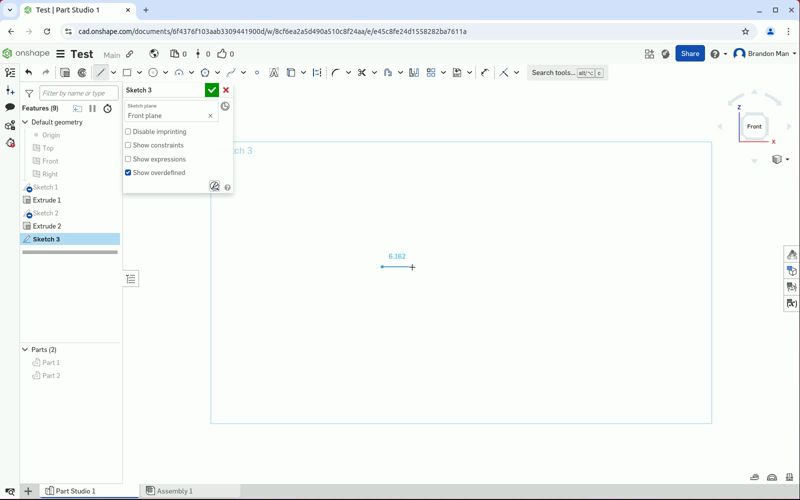
mouse_move(420, 266)
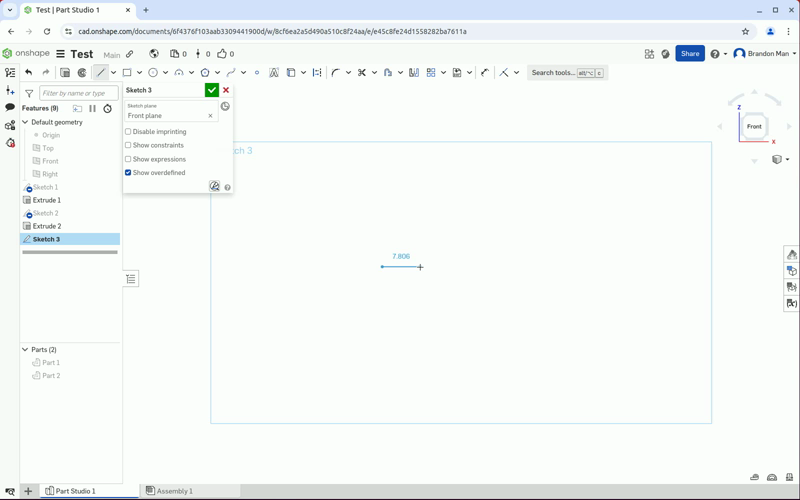
click(420, 266)
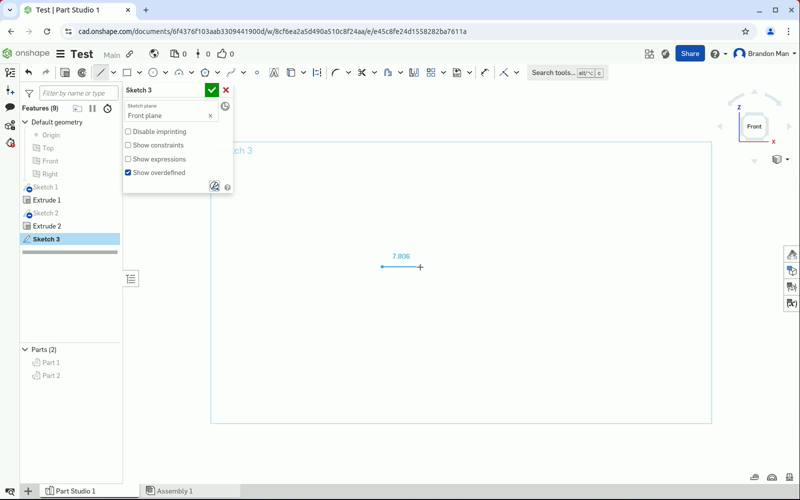
key_up(shift)
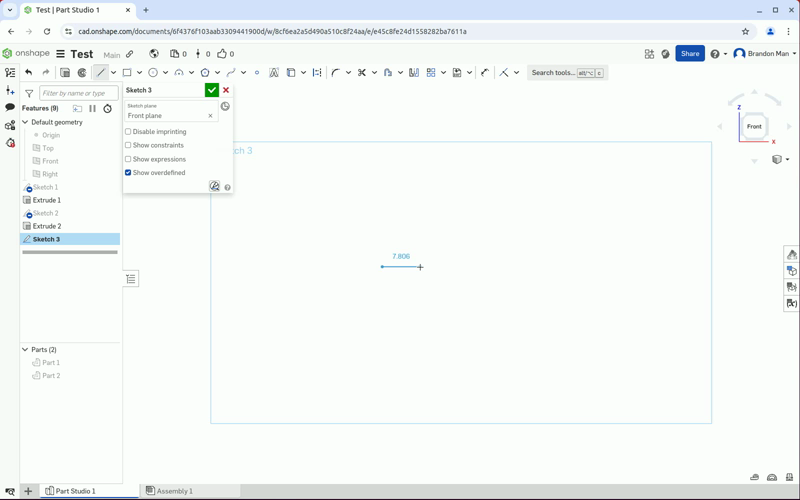
key_down(shift)
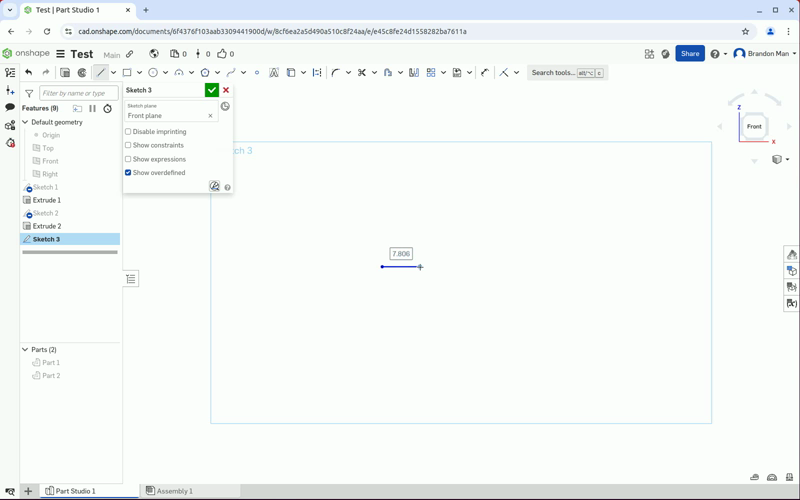
mouse_move(450, 266)
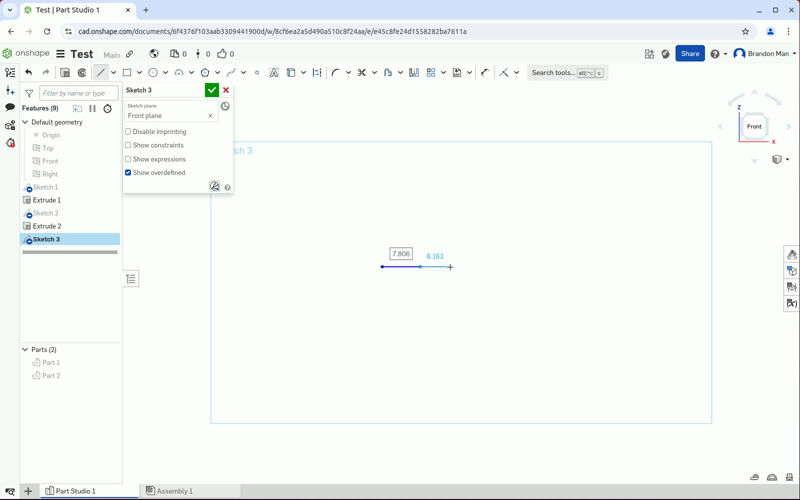
mouse_move(420, 223)
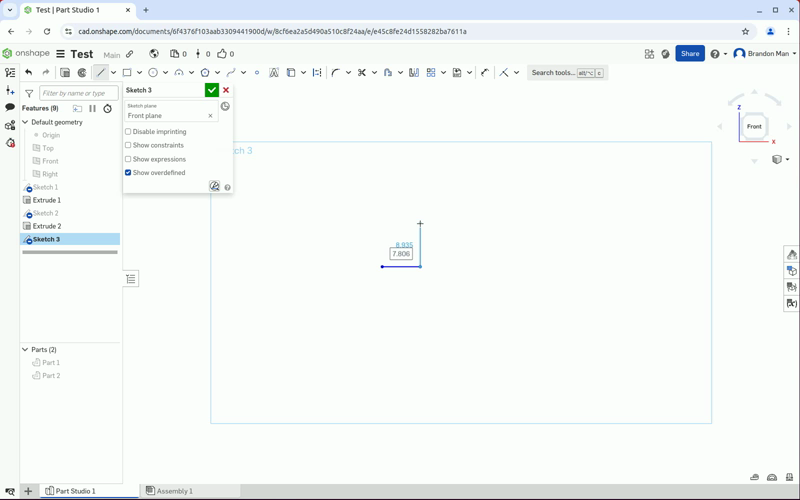
click(420, 223)
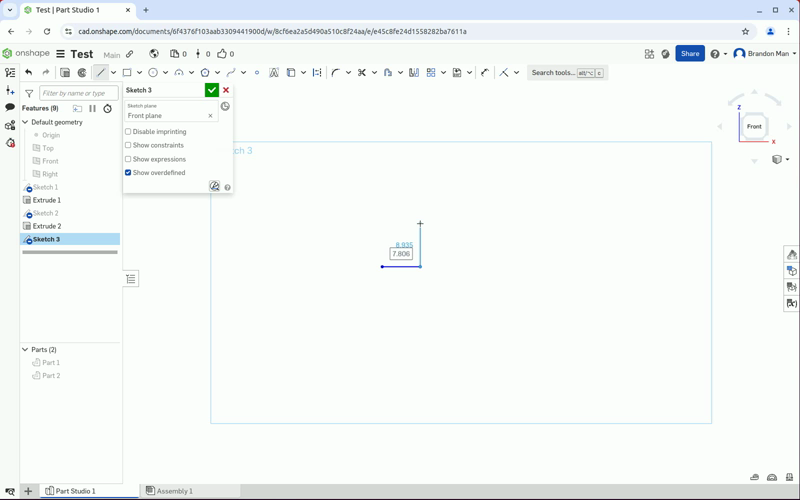
key_up(shift)
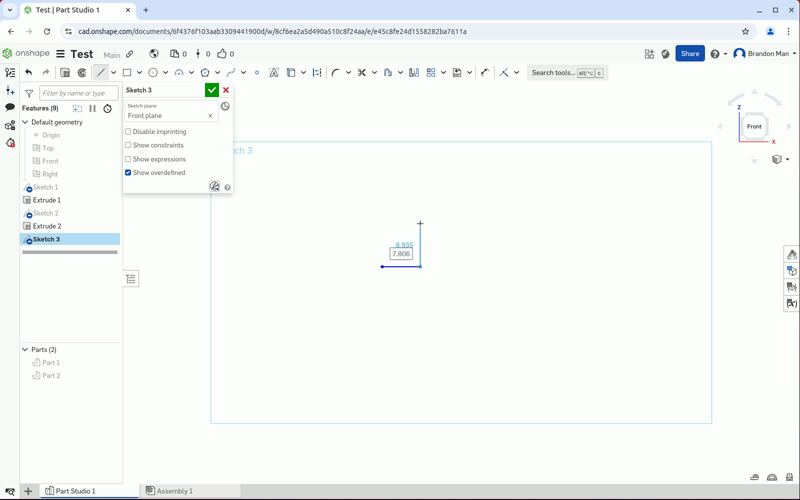
key_down(shift)
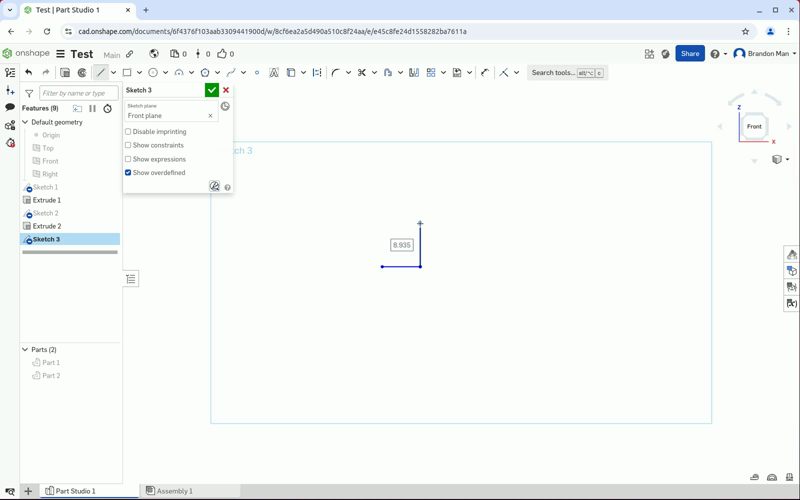
mouse_move(450, 223)
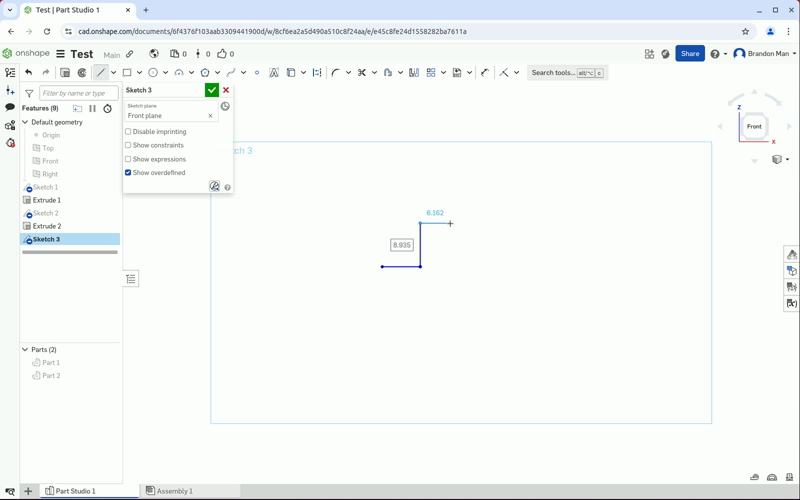
mouse_move(420, 180)
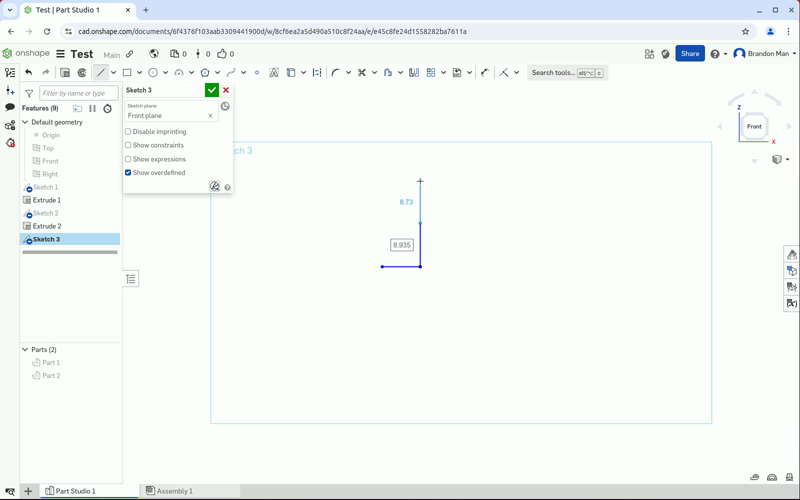
click(420, 180)
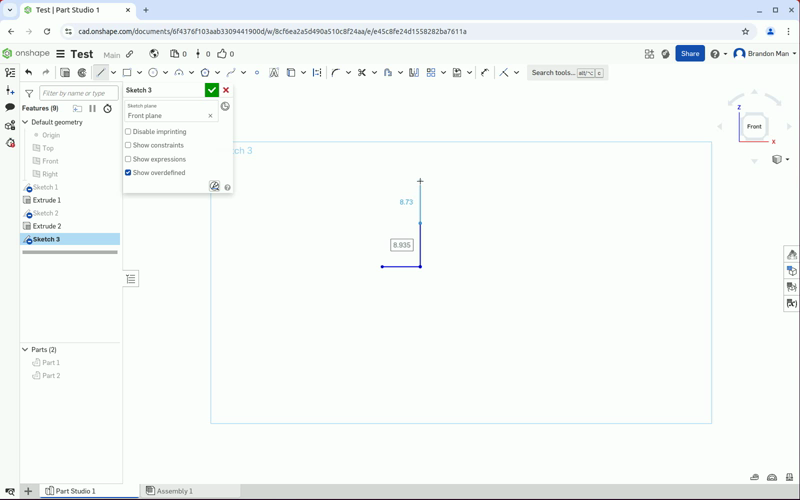
key_up(shift)
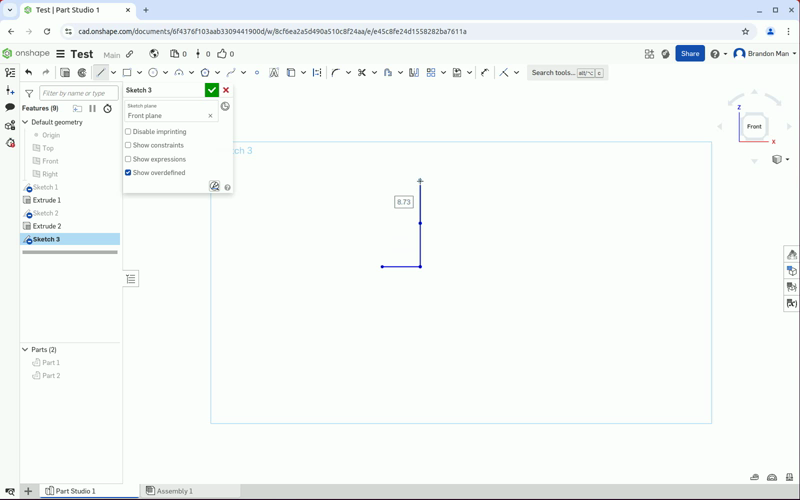
key_down(shift)
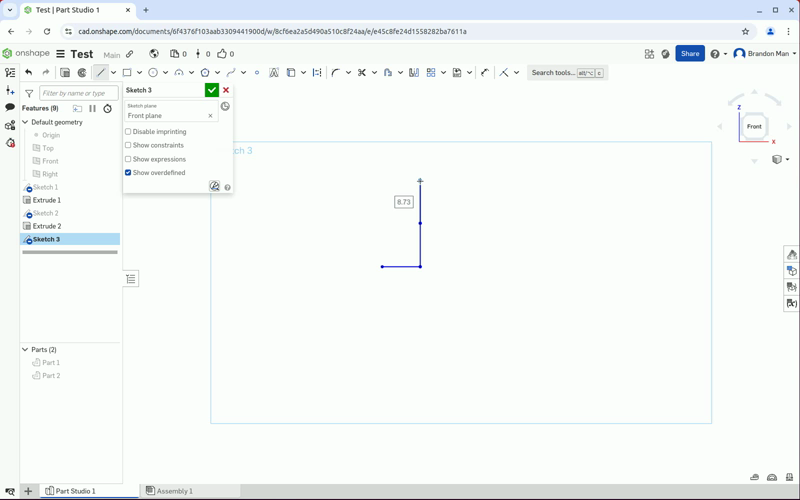
mouse_move(450, 180)
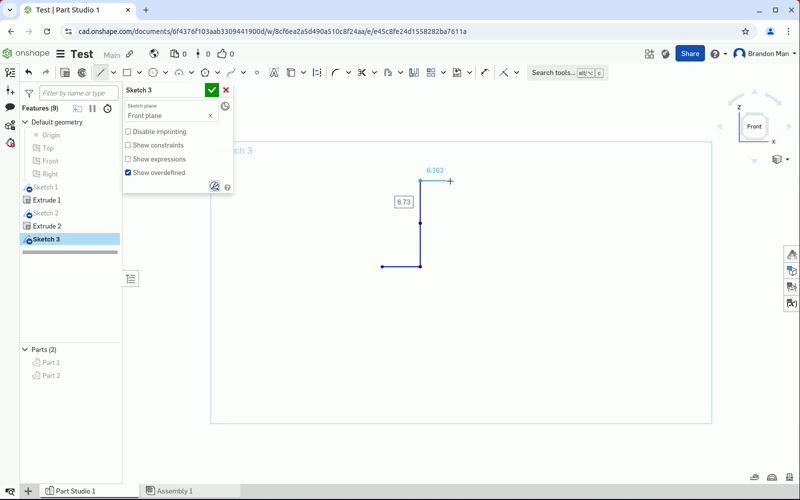
mouse_move(382, 180)
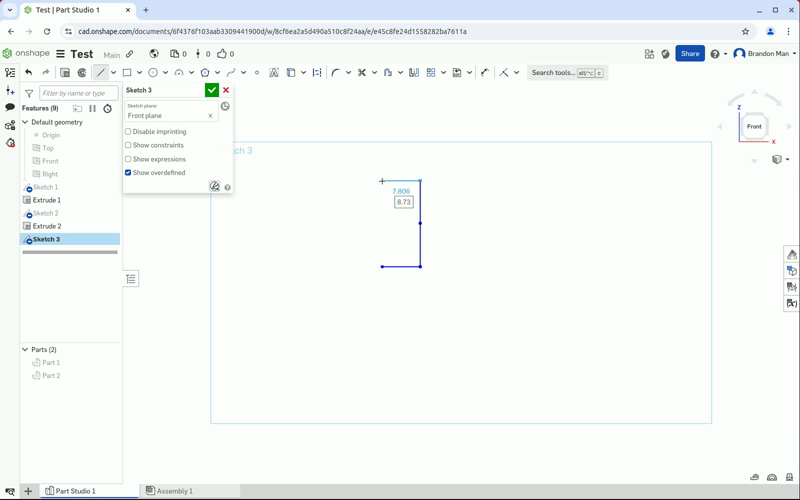
click(382, 180)
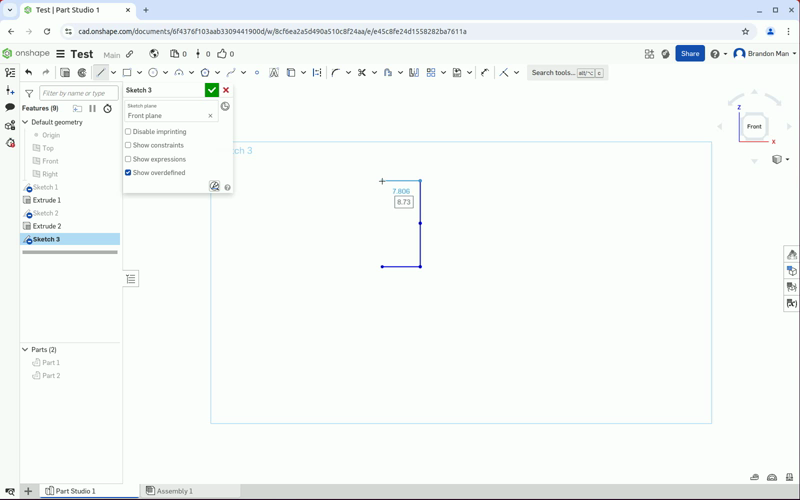
key_up(shift)
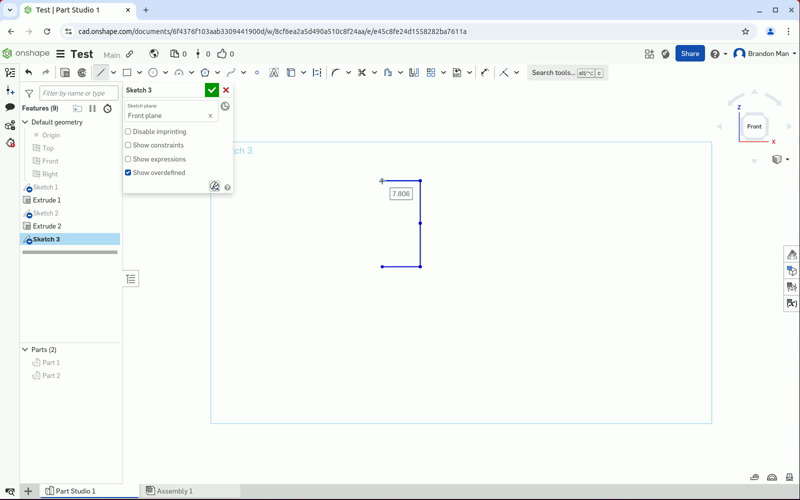
key_down(shift)
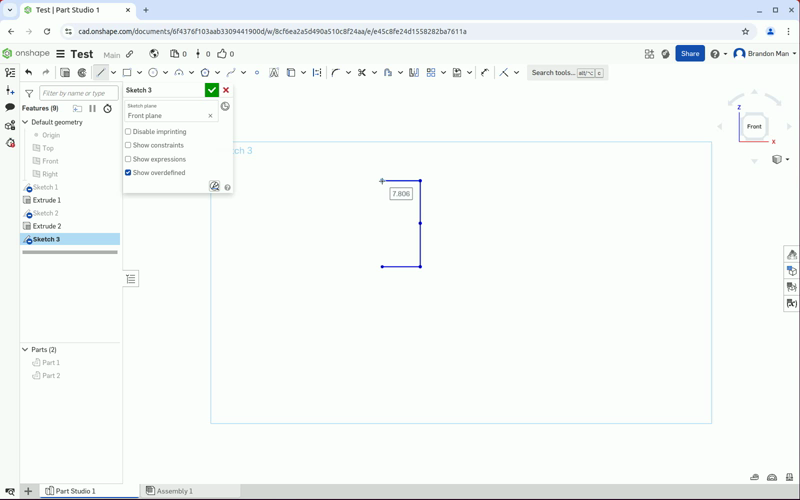
mouse_move(412, 180)
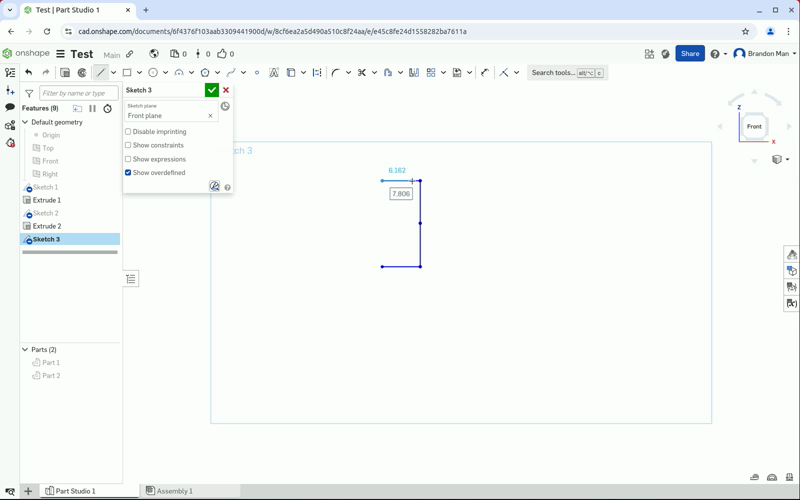
mouse_move(382, 223)
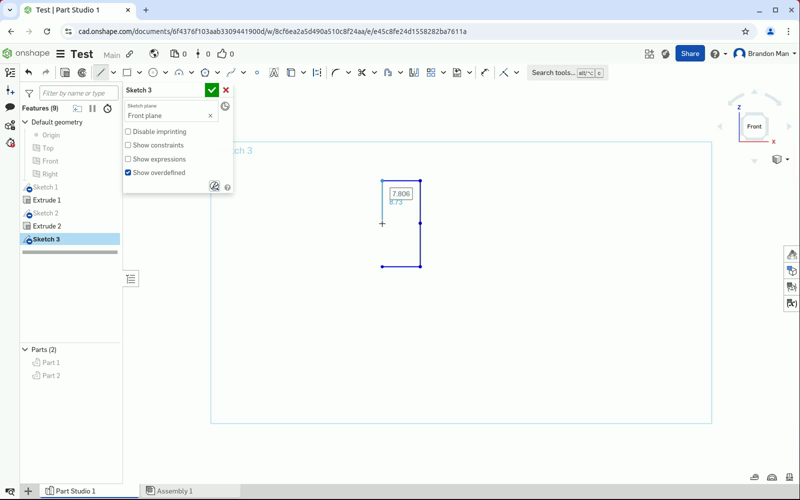
click(382, 223)
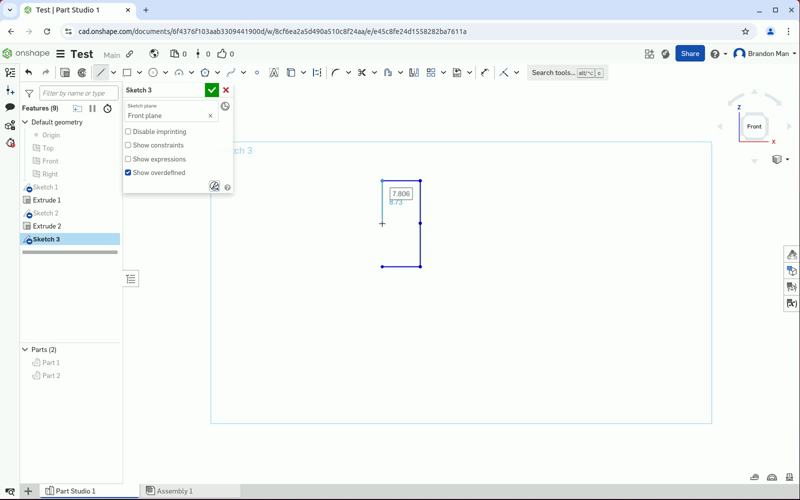
key_up(shift)
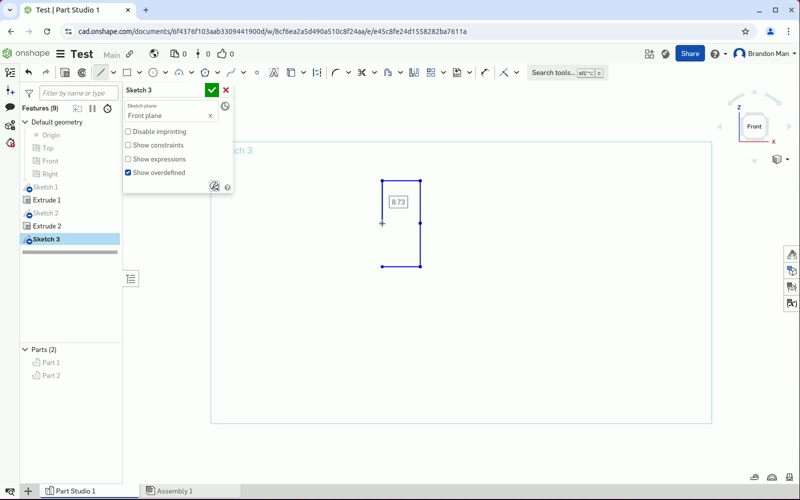
mouse_move(412, 223)
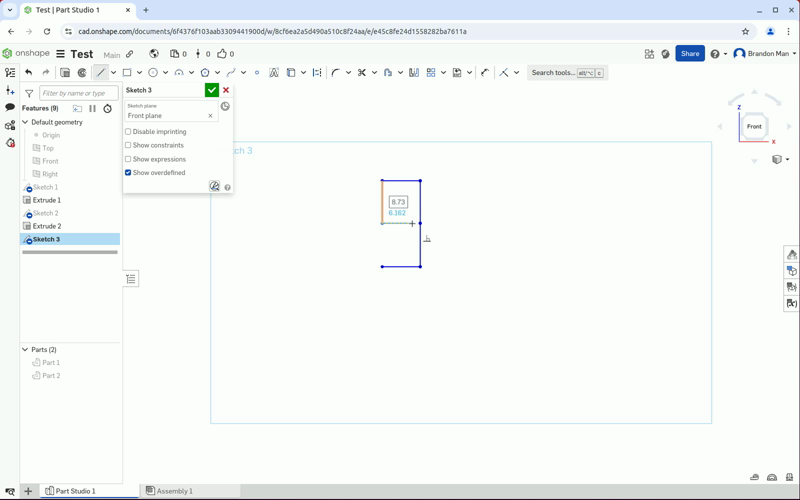
key_down(shift)
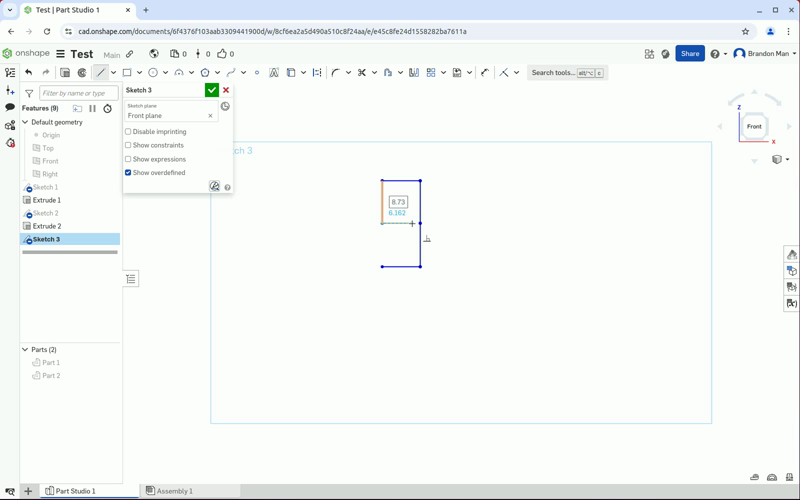
mouse_move(382, 266)
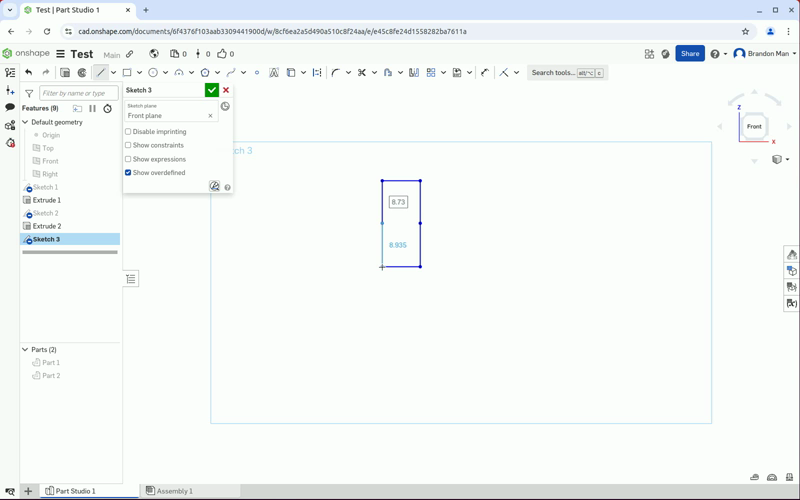
key_up(shift)
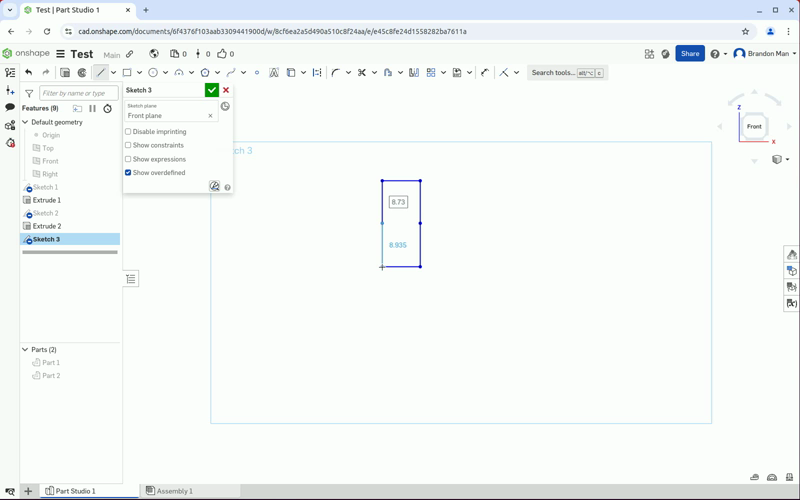
click(382, 266)
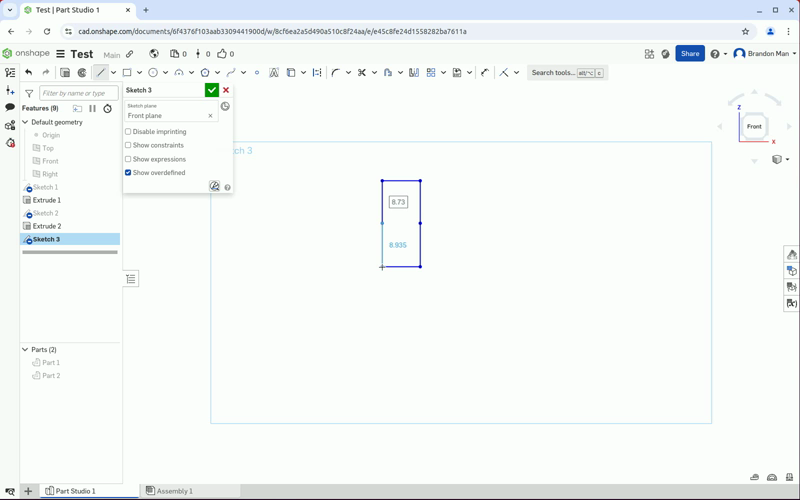
key(esc)
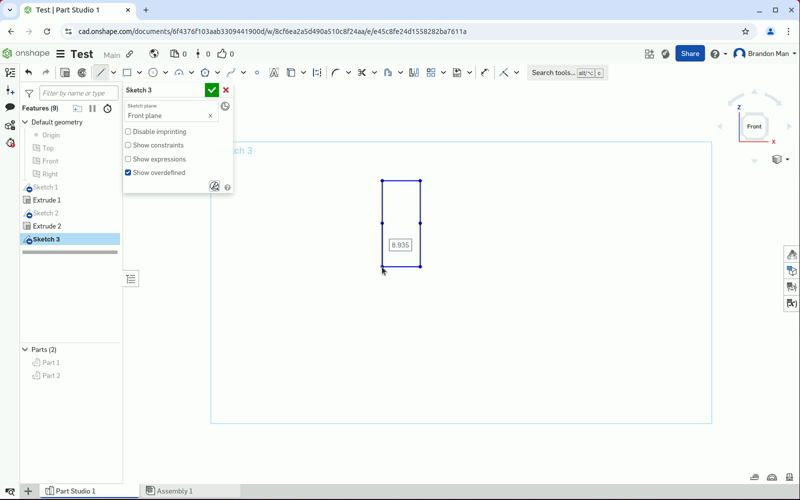
mouse_move(401, 246)
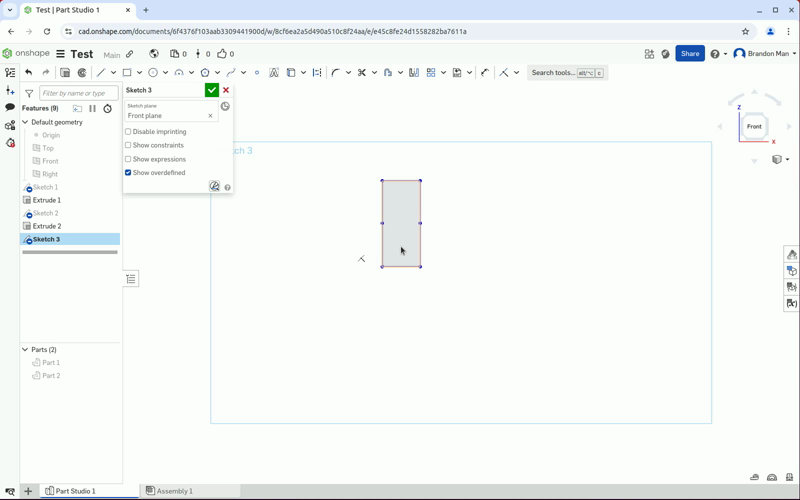
click(401, 246)
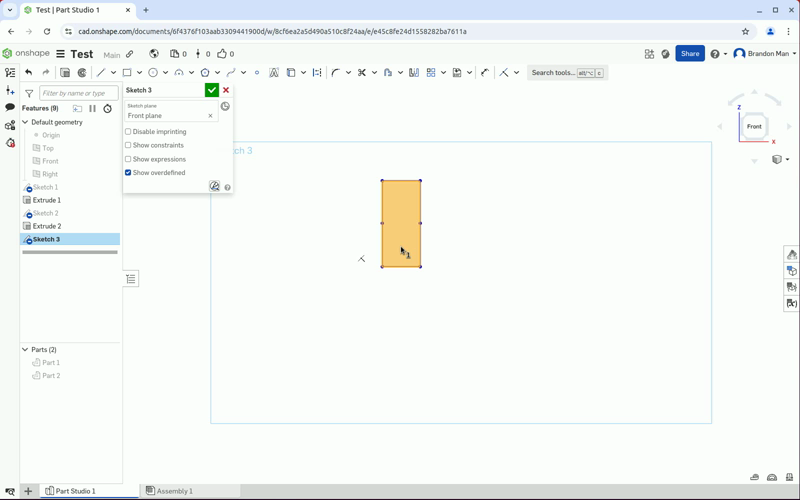
mouse_move(73, 352)
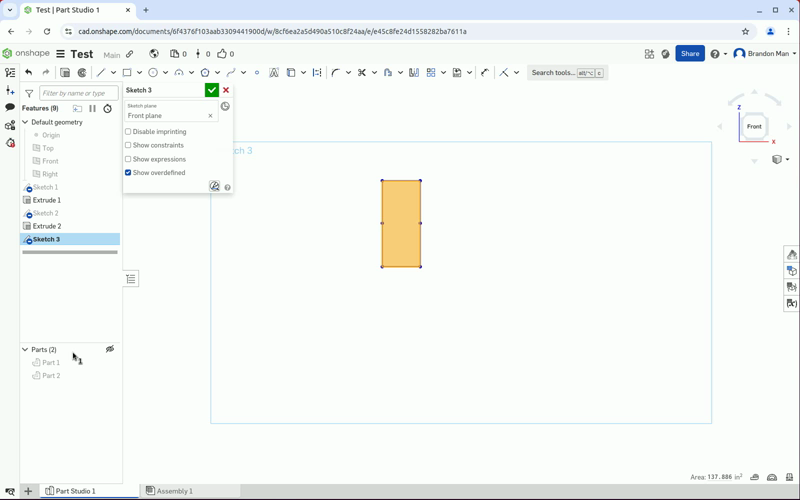
key(shift+y)
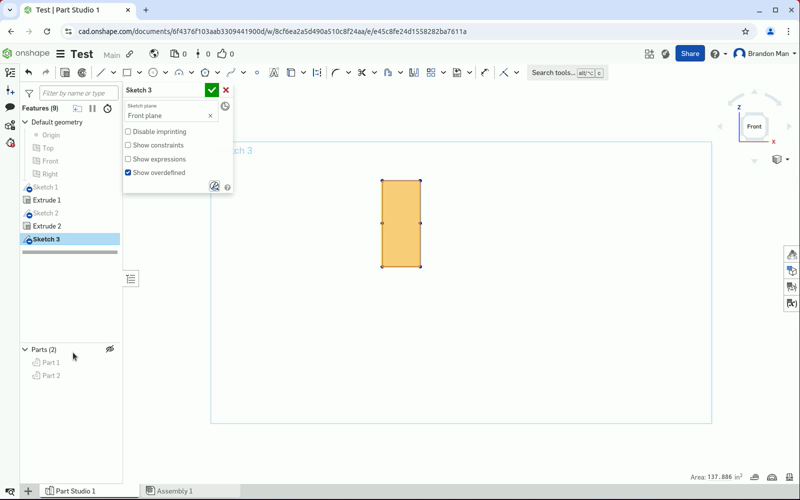
key(shift+e)
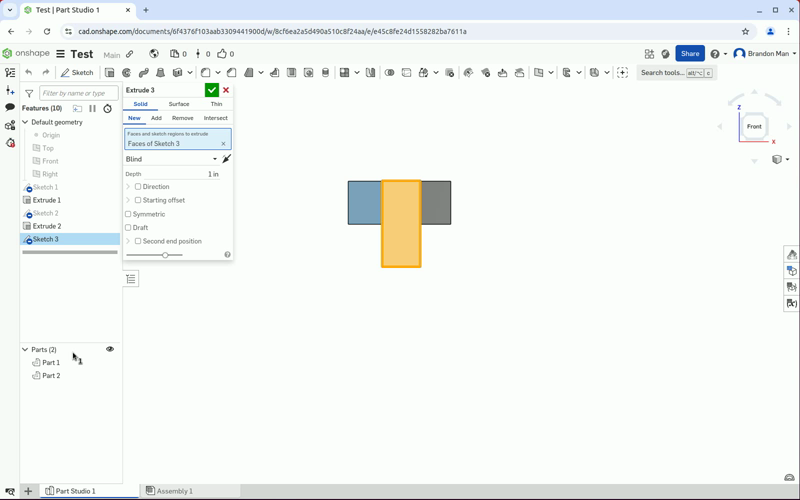
mouse_move(143, 106)
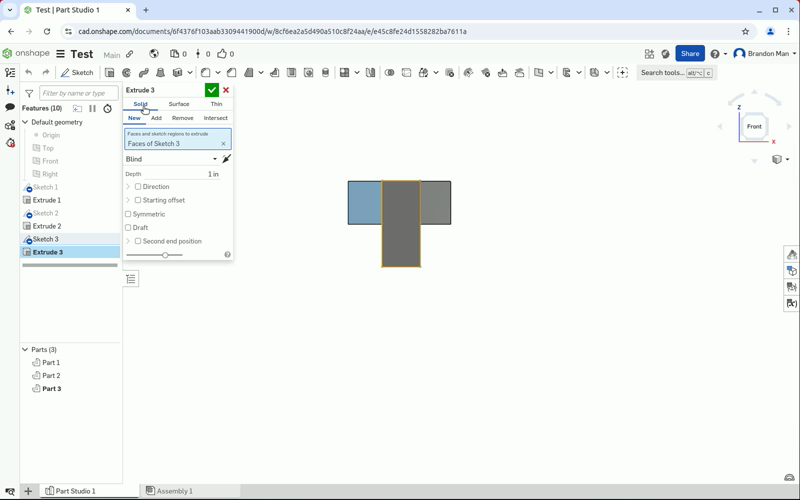
click(143, 106)
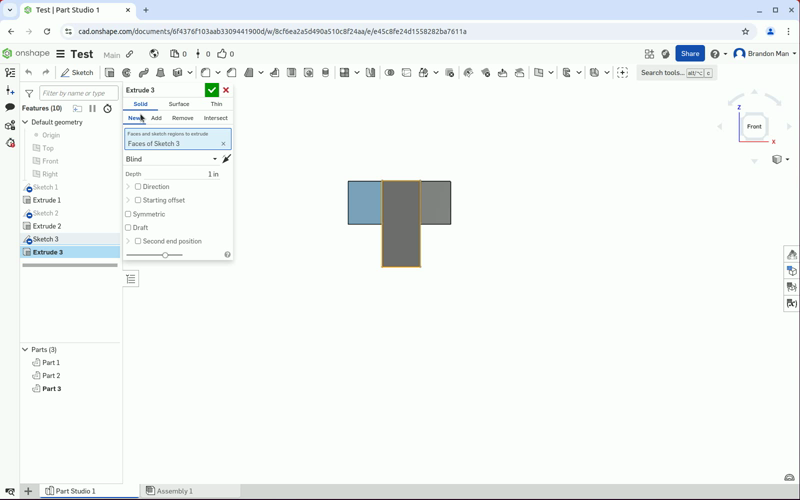
mouse_move(137, 120)
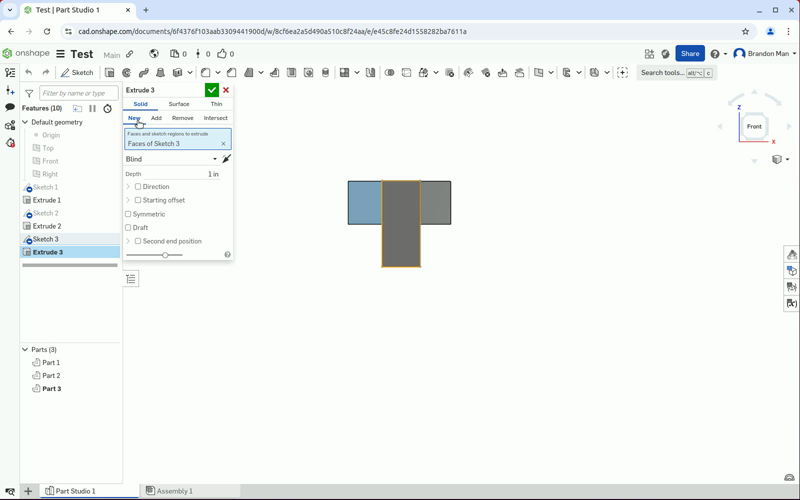
click(137, 120)
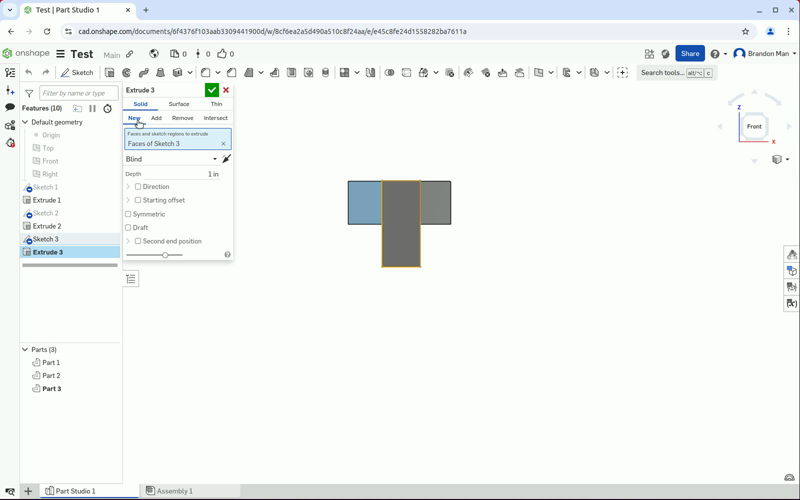
key(tab, 4)
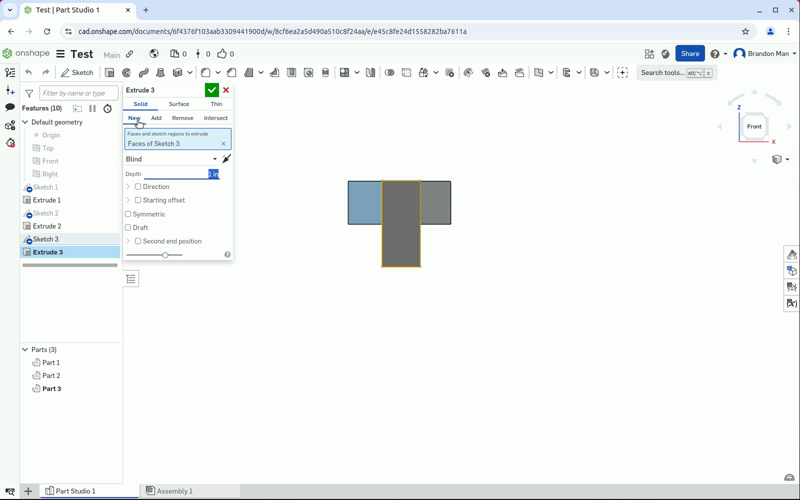
text(10.832)
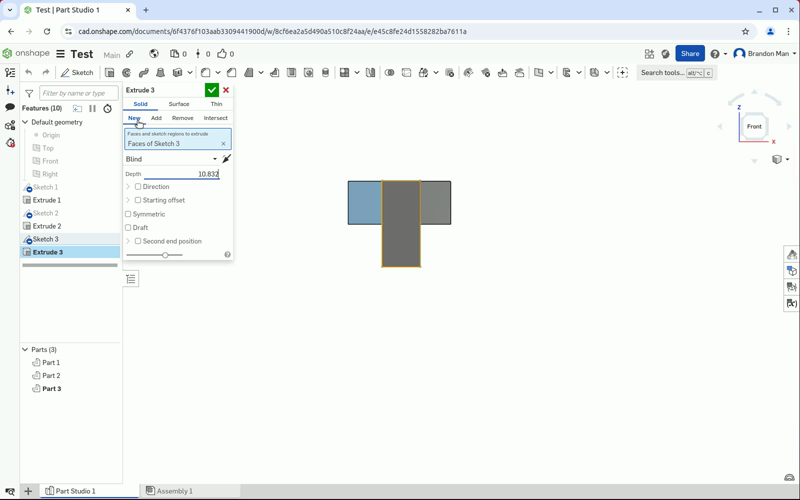
key(enter)
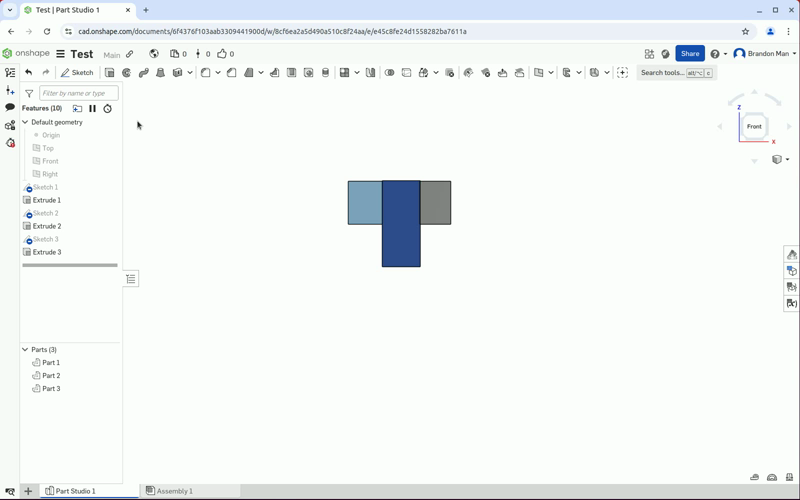
key(shift+h)
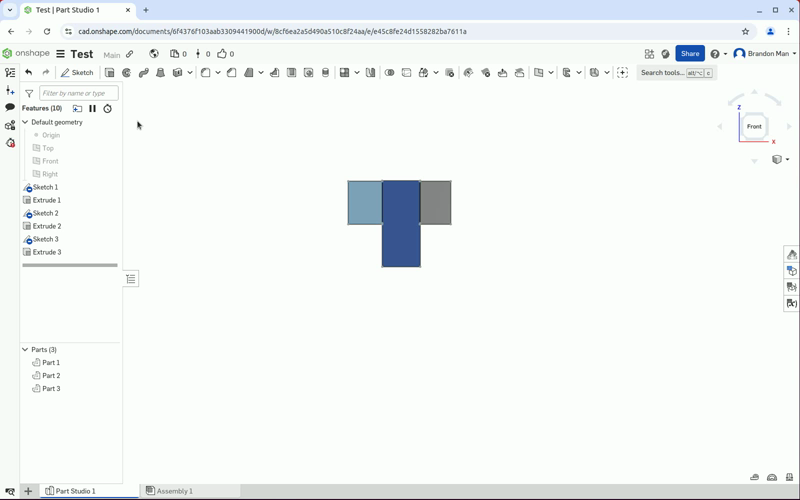
key(shift+h)
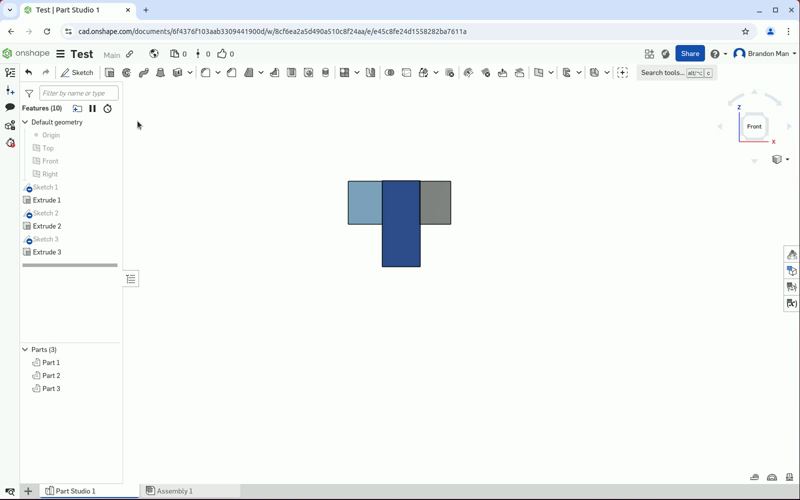
mouse_move(73, 189)
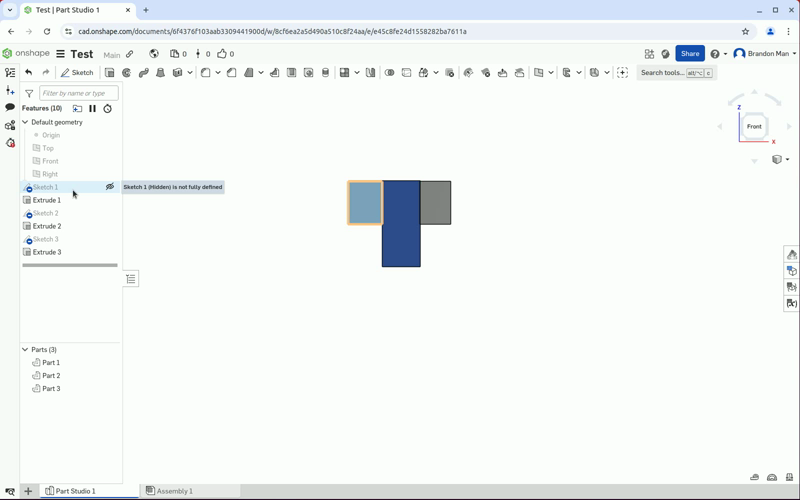
click(73, 189)
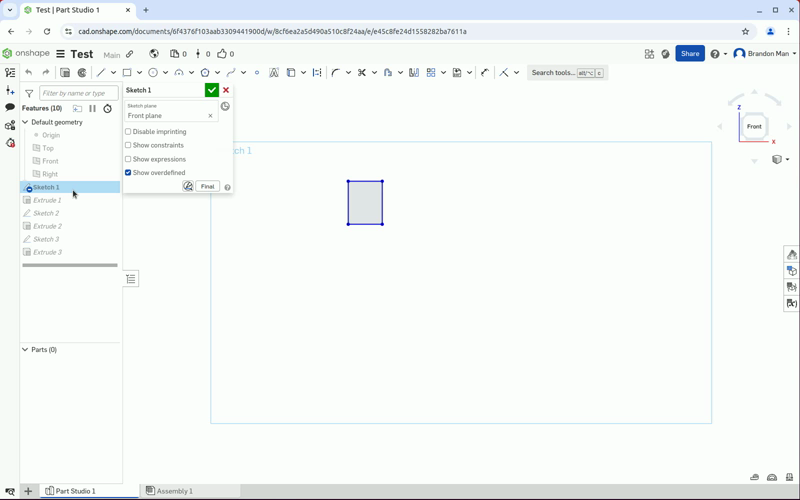
mouse_move(229, 92)
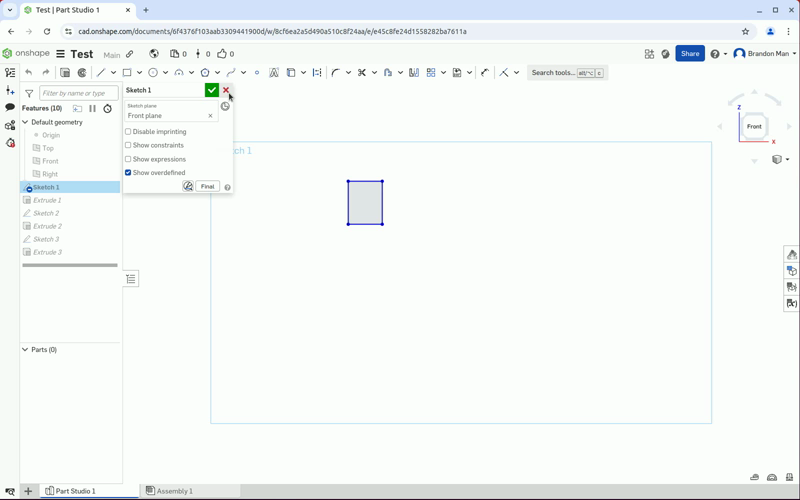
click(229, 92)
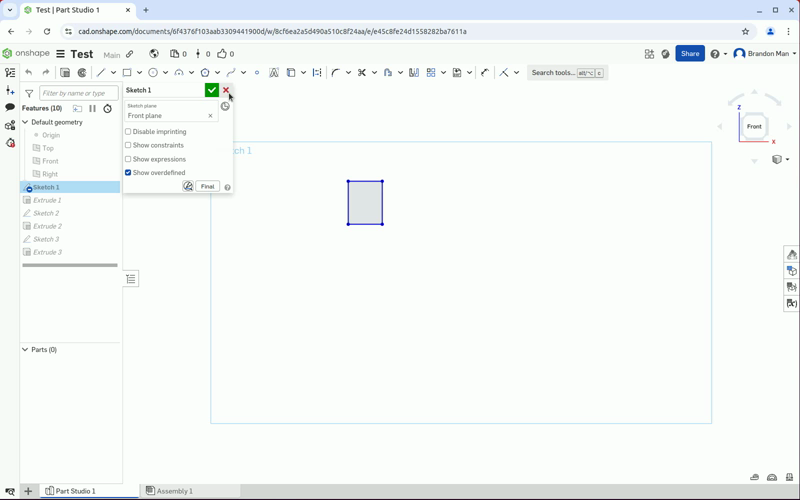
key(shift+s)
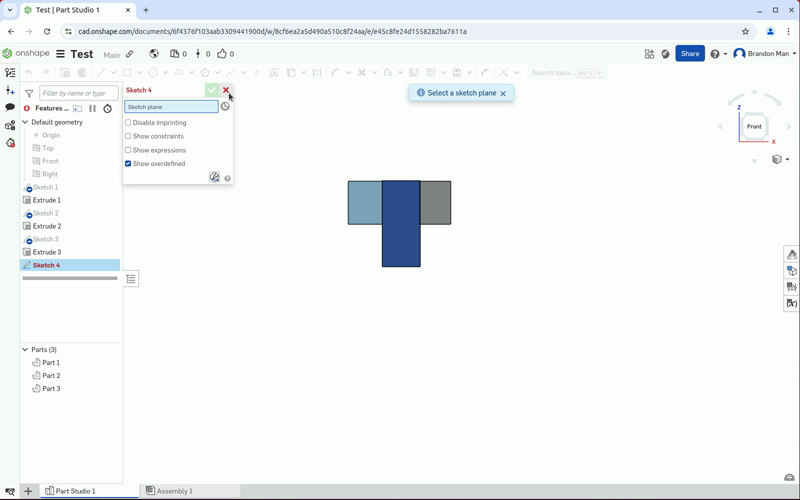
mouse_move(73, 163)
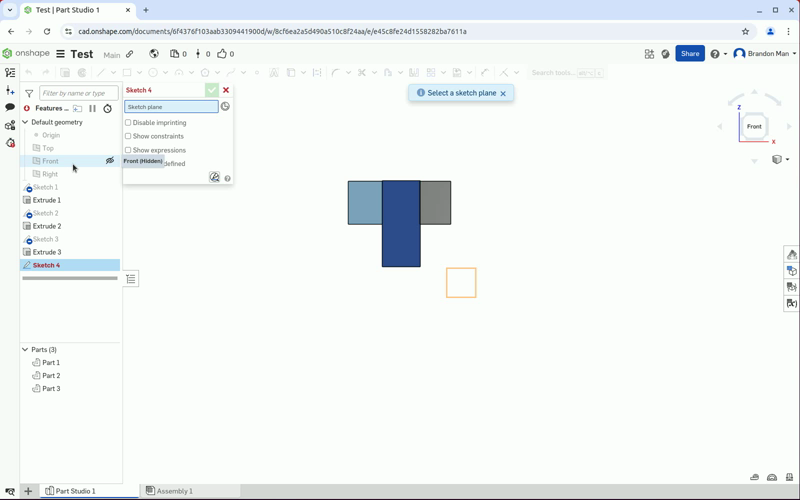
click(73, 163)
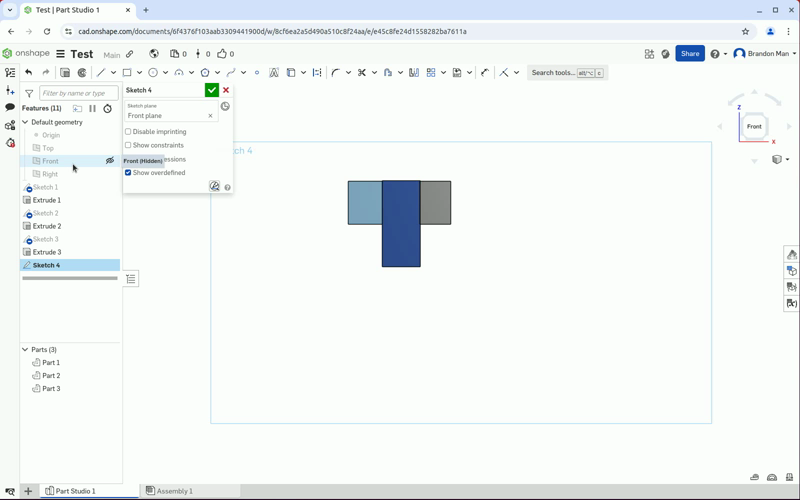
mouse_move(73, 352)
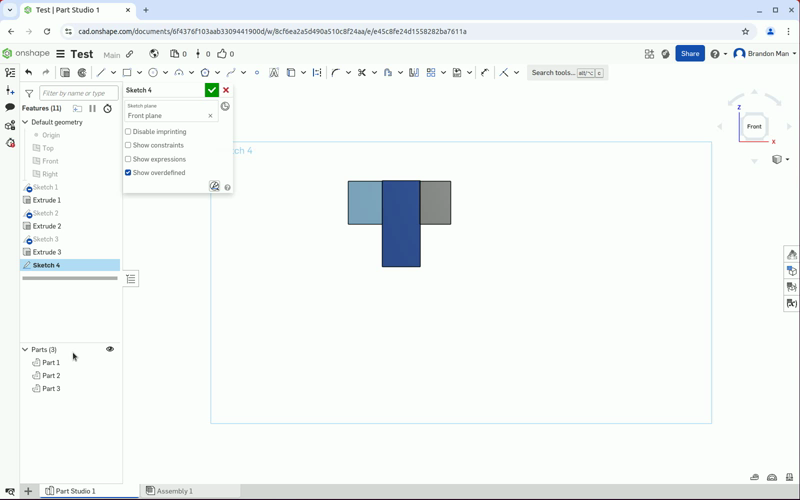
key(y)
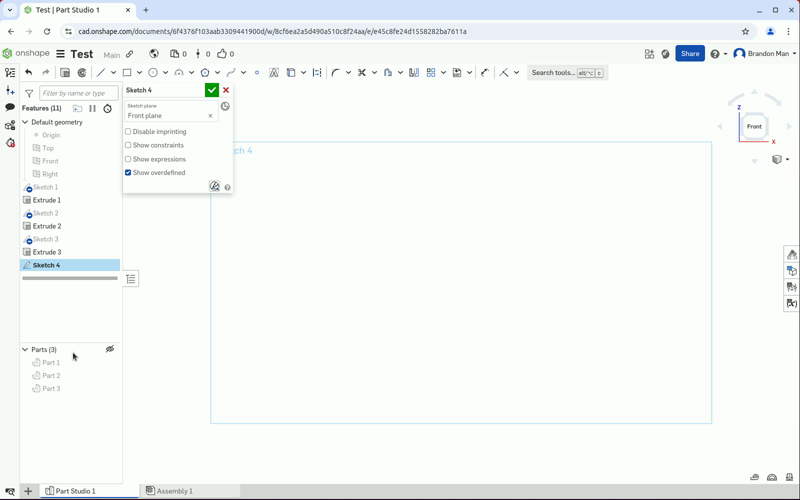
key(l)
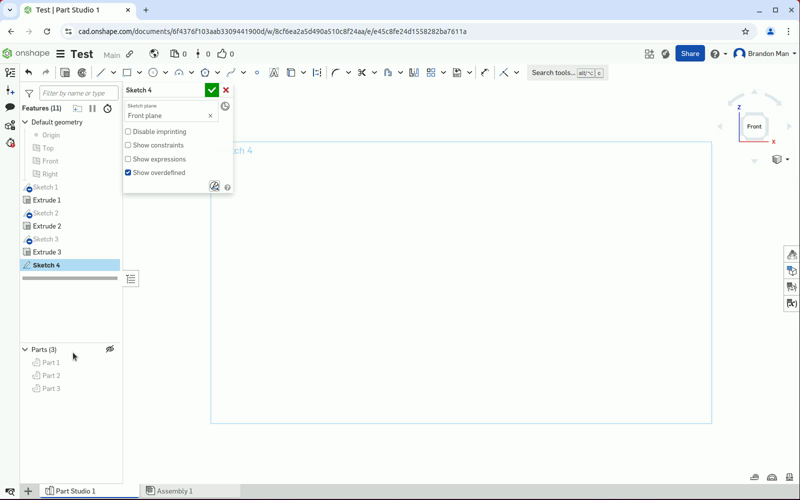
key_down(shift)
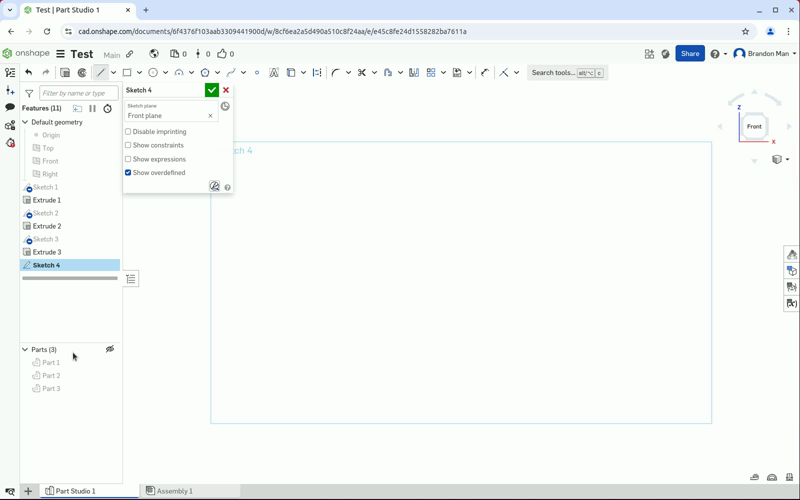
mouse_move(348, 224)
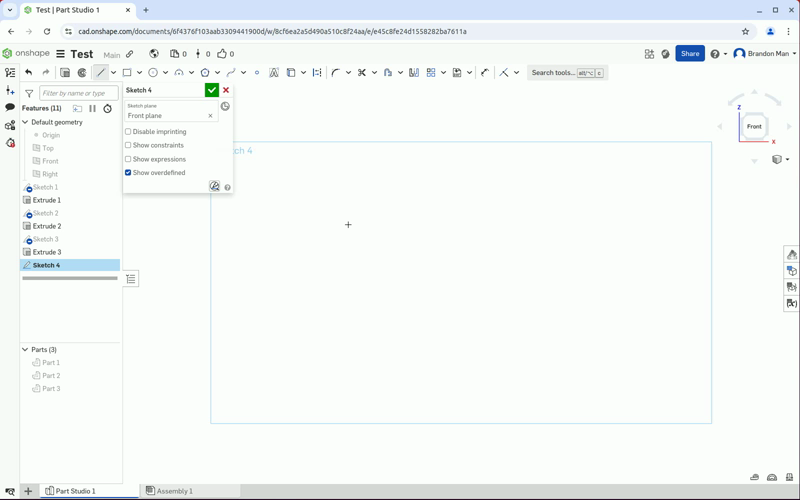
click(348, 224)
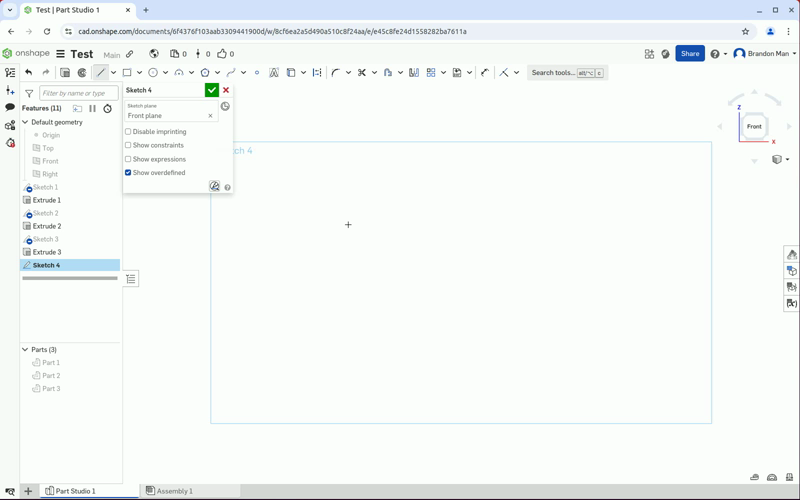
key_up(shift)
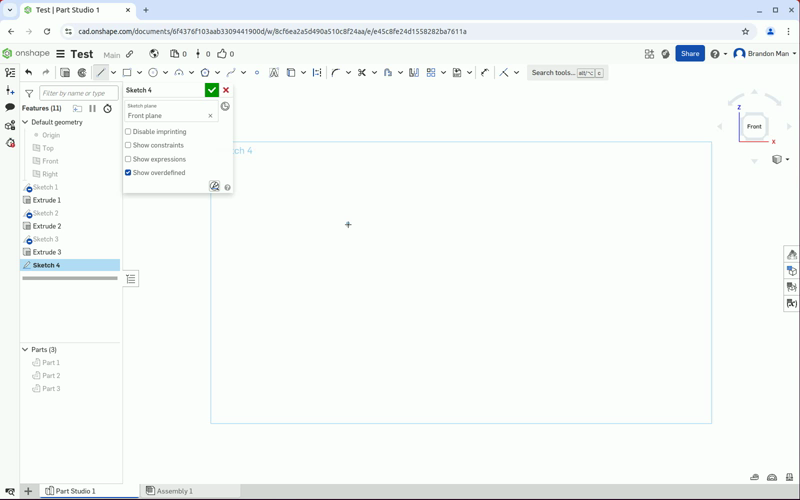
key_down(shift)
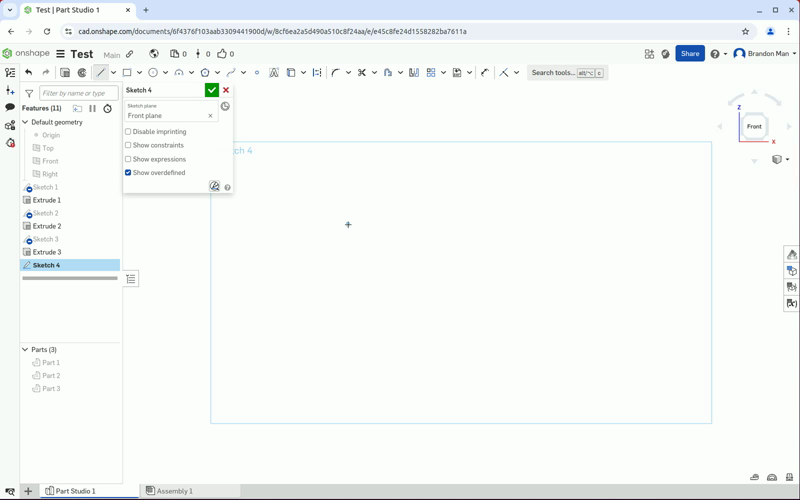
mouse_move(378, 224)
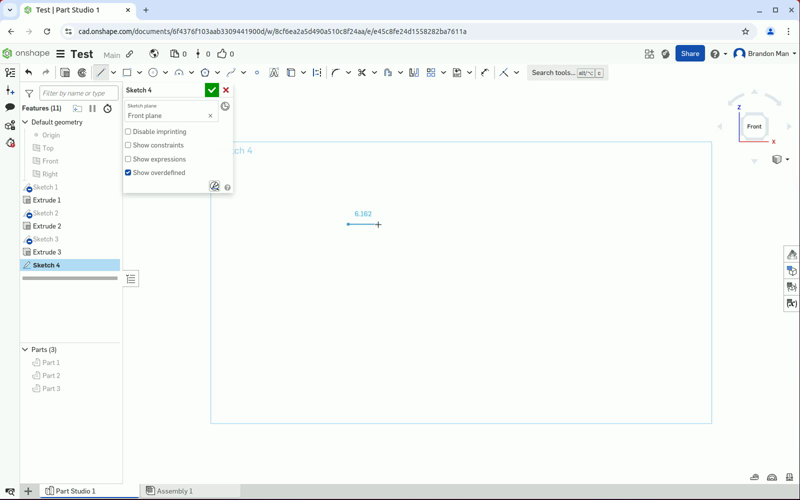
mouse_move(382, 224)
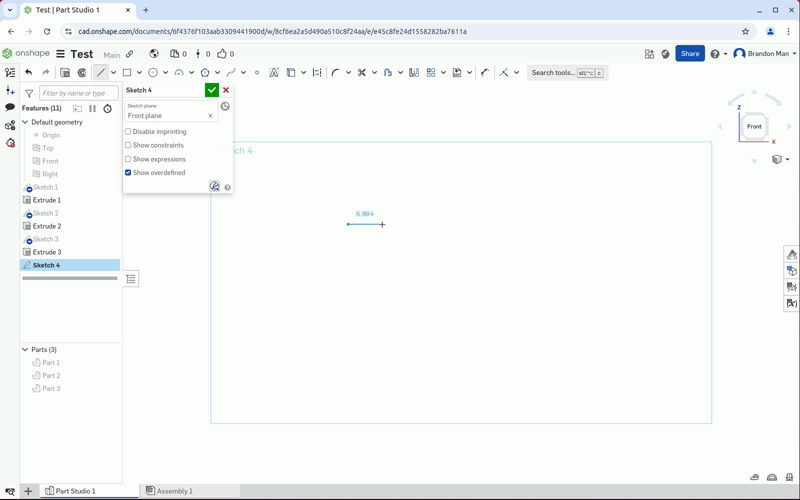
click(382, 224)
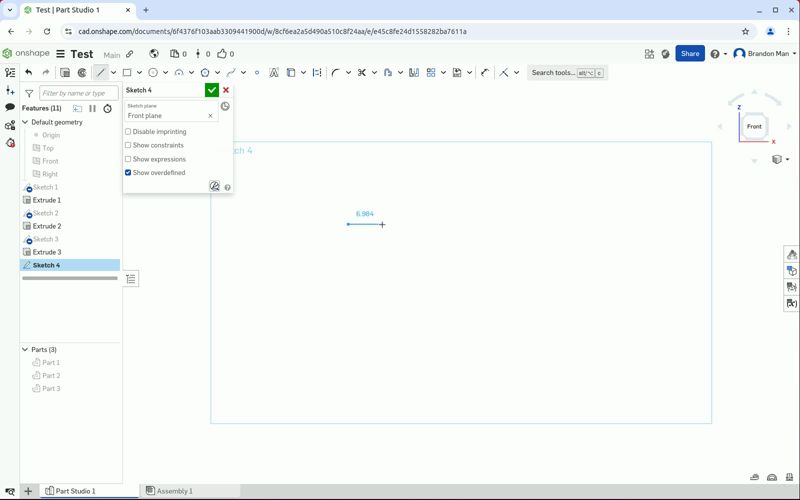
key_up(shift)
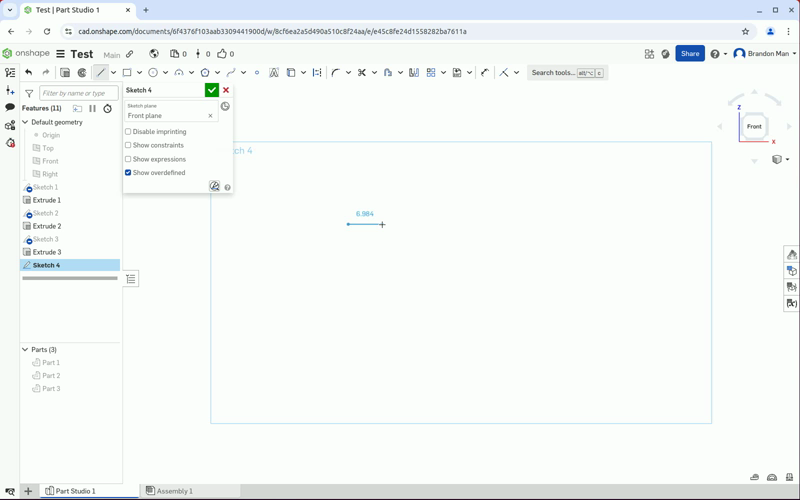
key_down(shift)
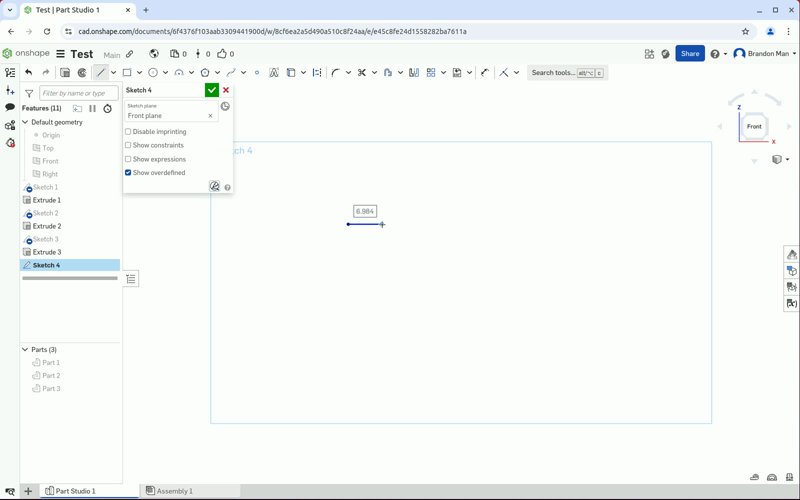
mouse_move(412, 224)
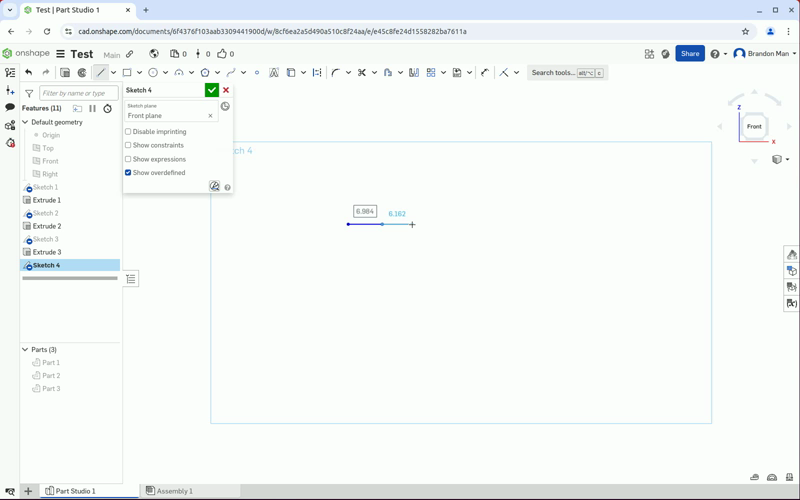
mouse_move(382, 181)
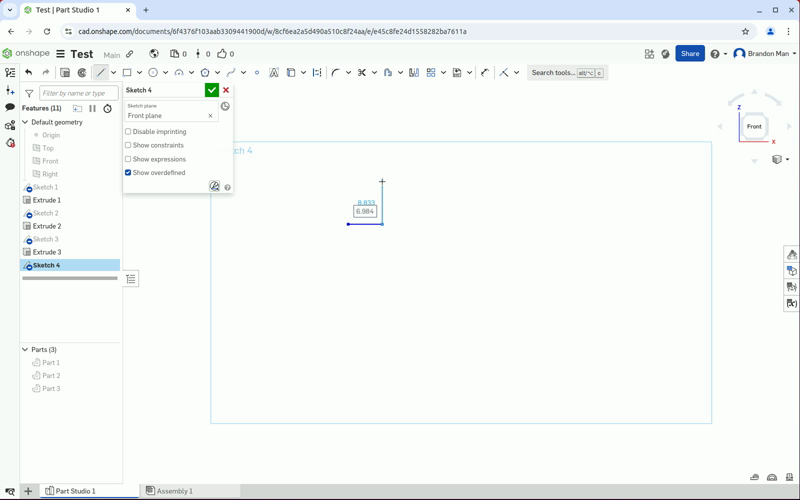
click(382, 181)
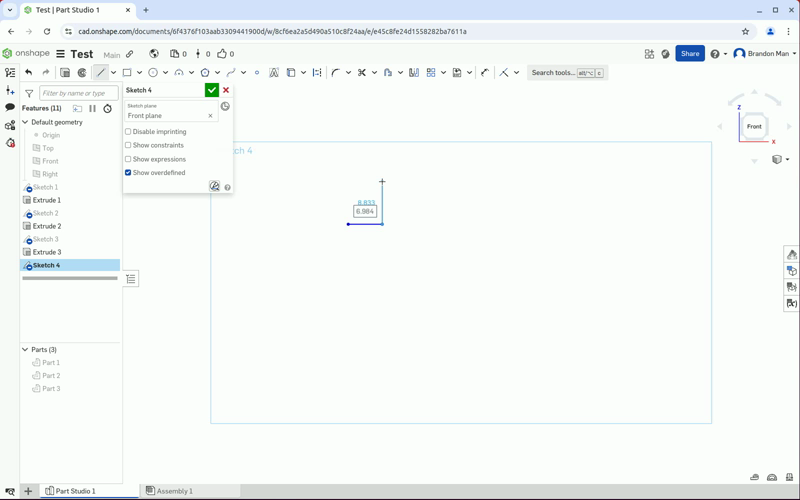
key_up(shift)
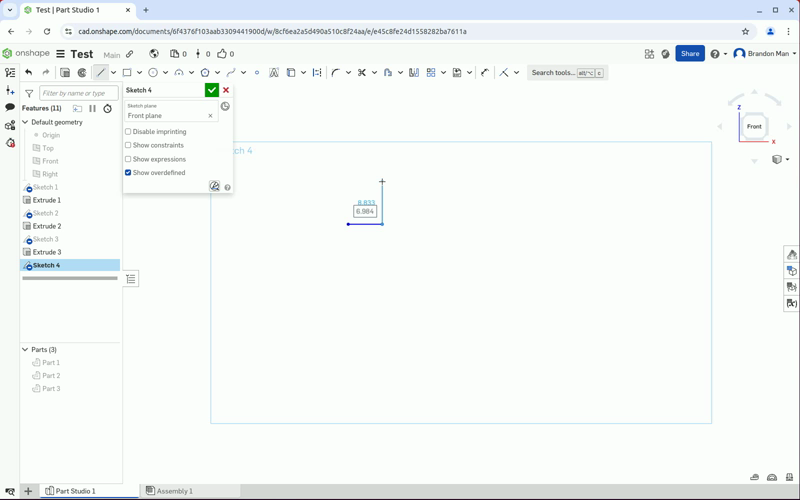
key_down(shift)
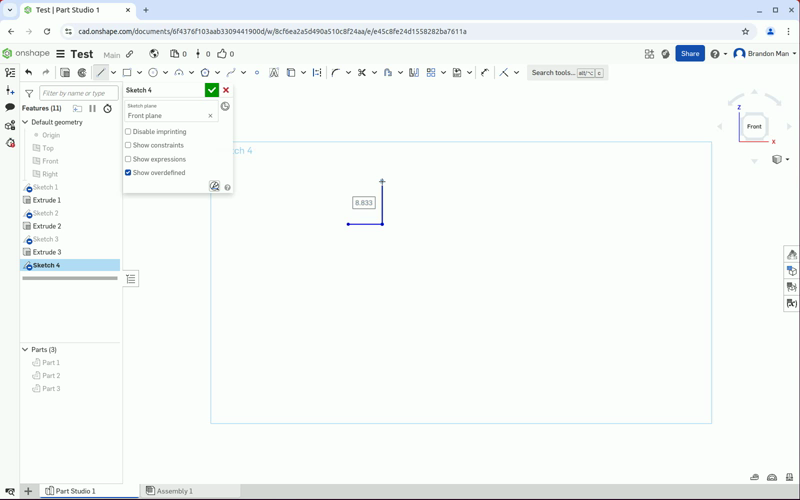
mouse_move(412, 181)
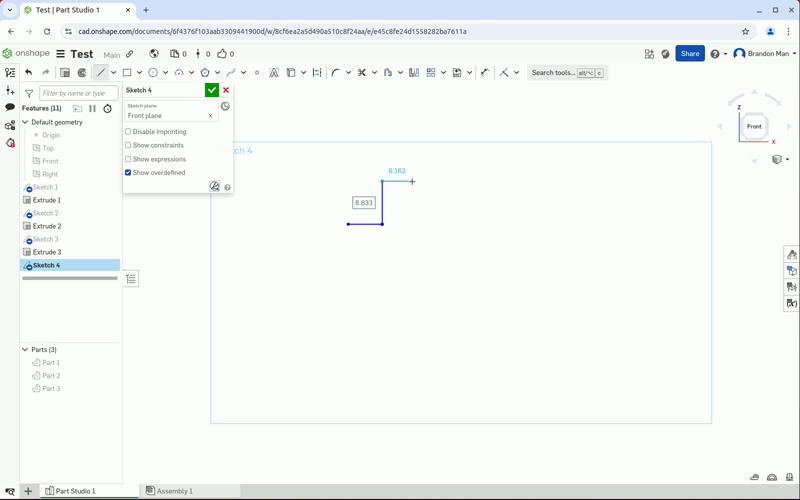
mouse_move(348, 181)
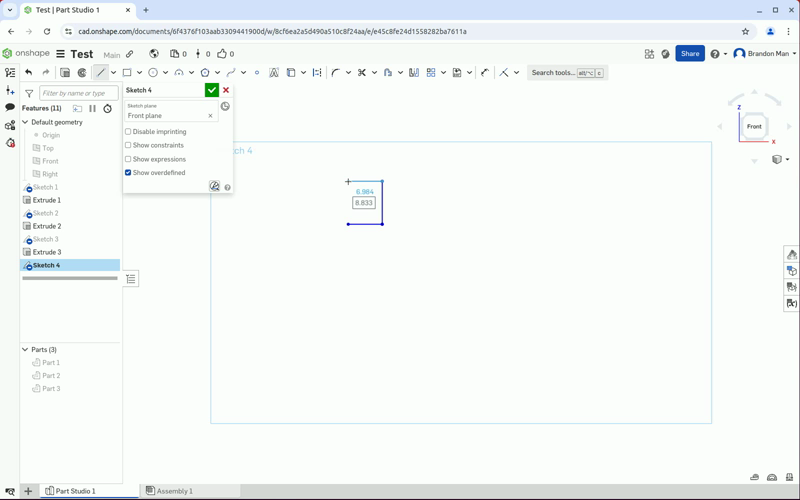
click(348, 181)
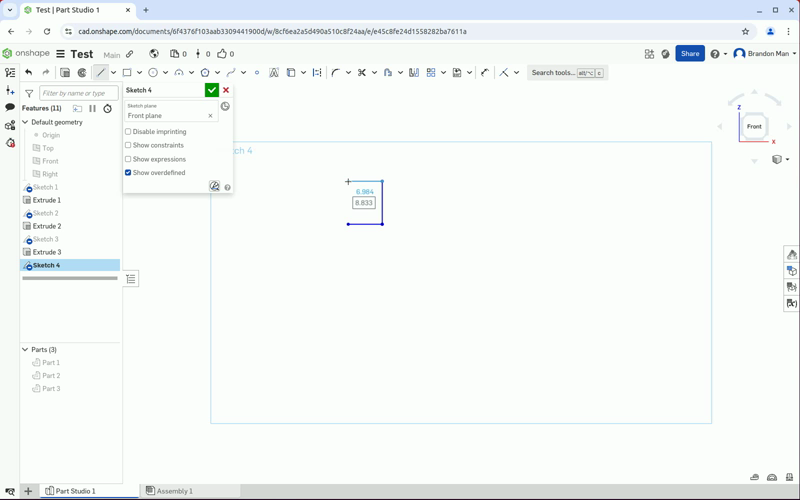
key_up(shift)
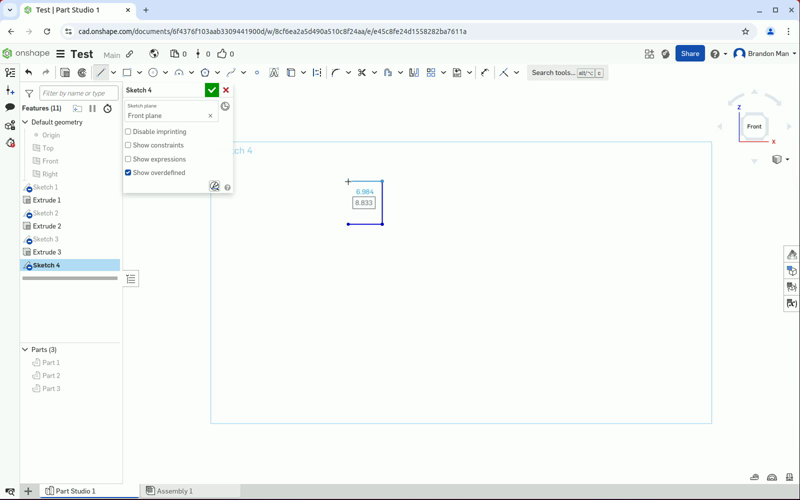
mouse_move(378, 181)
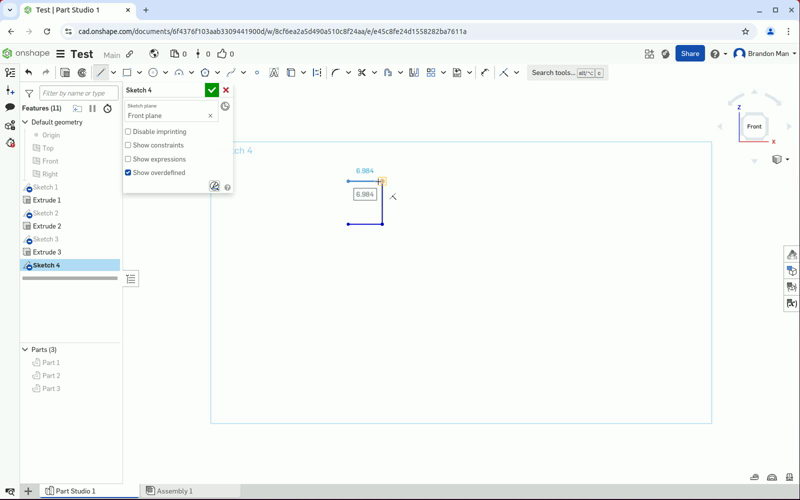
key_down(shift)
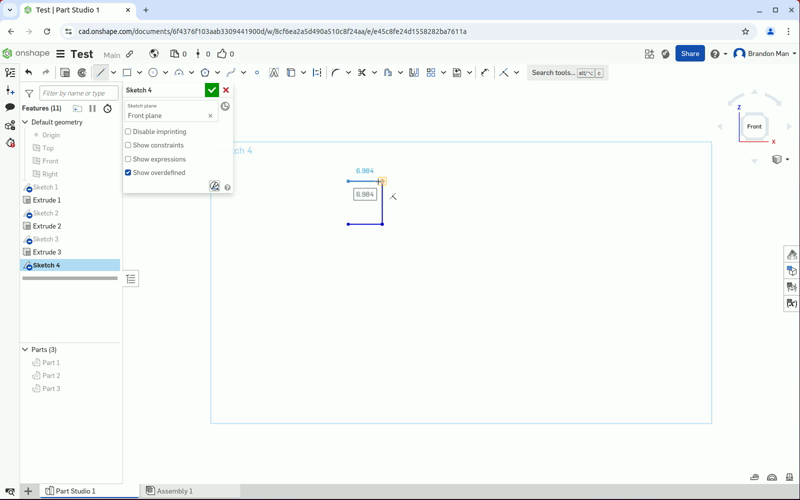
mouse_move(348, 224)
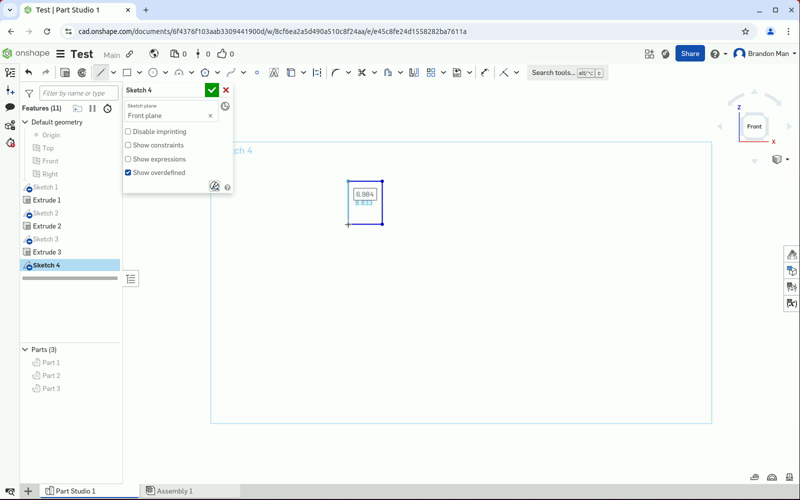
key_up(shift)
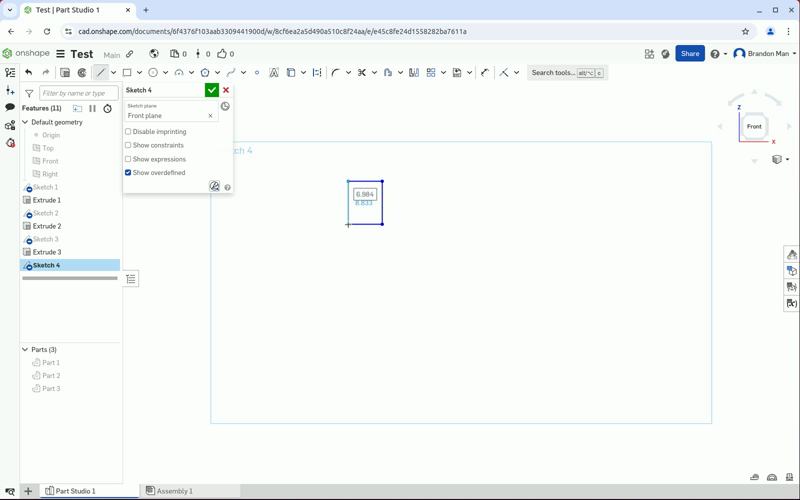
click(348, 224)
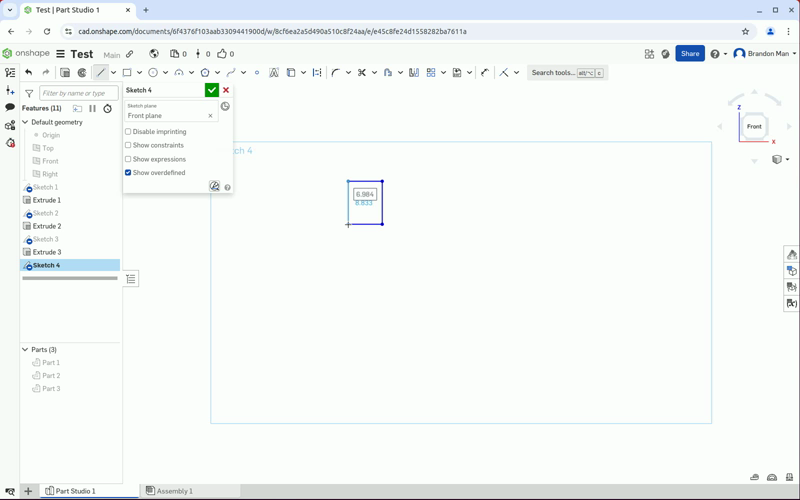
key(esc)
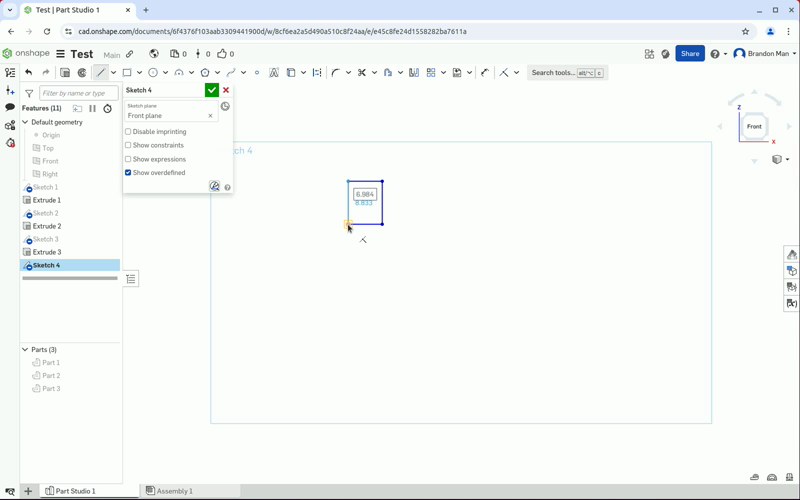
mouse_move(368, 204)
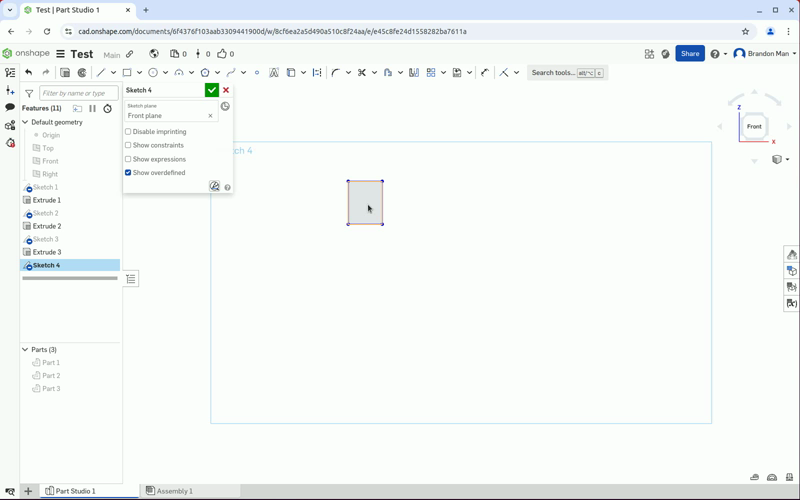
scroll(6)
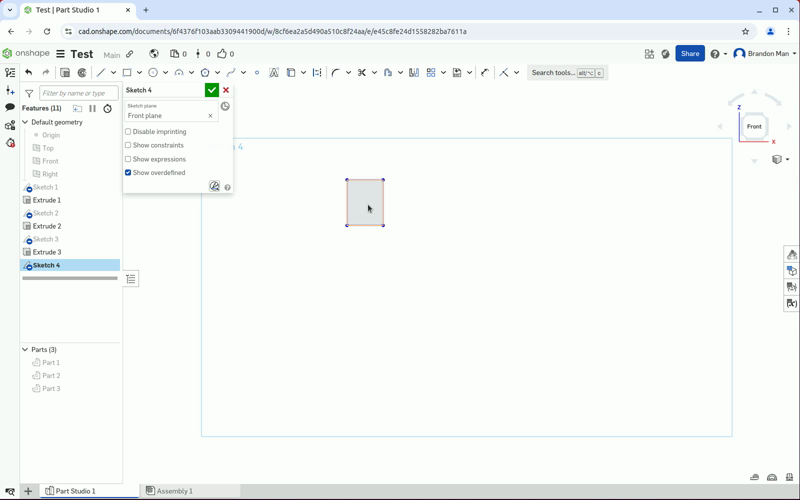
scroll(6)
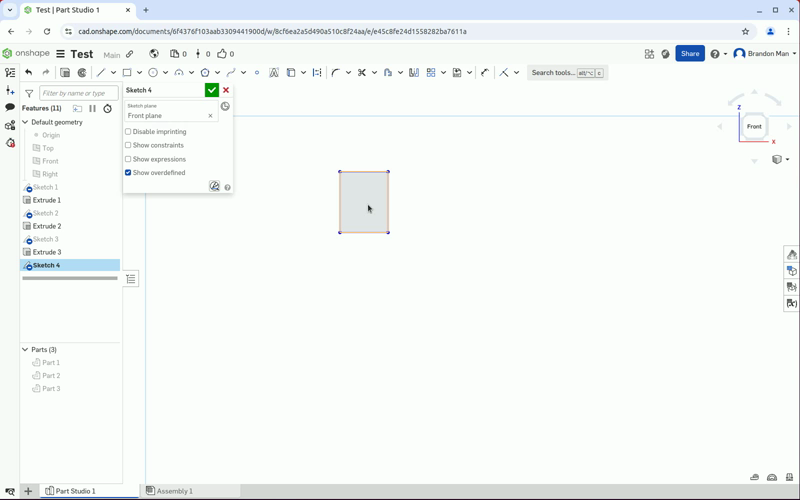
scroll(6)
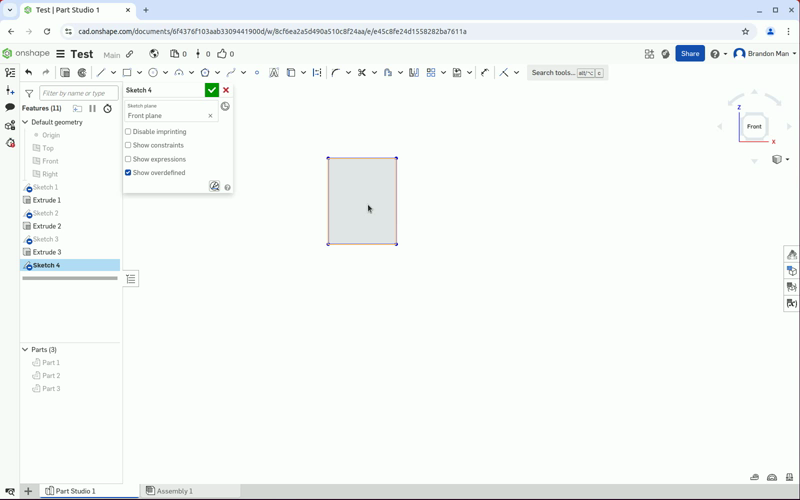
scroll(6)
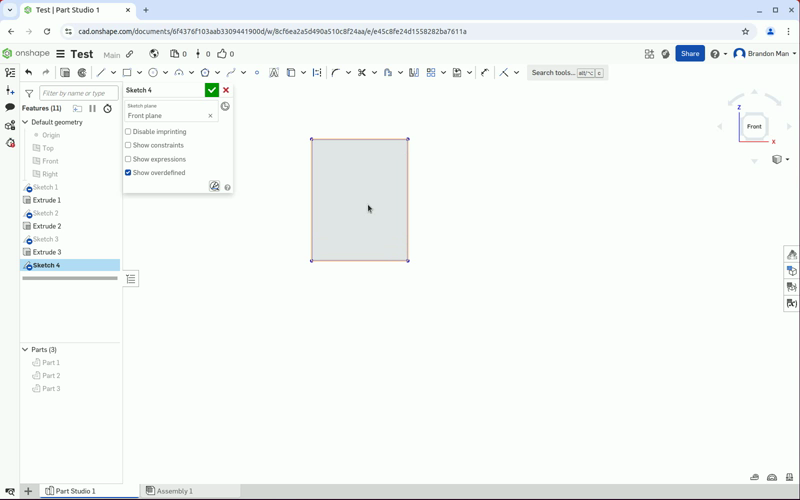
scroll(6)
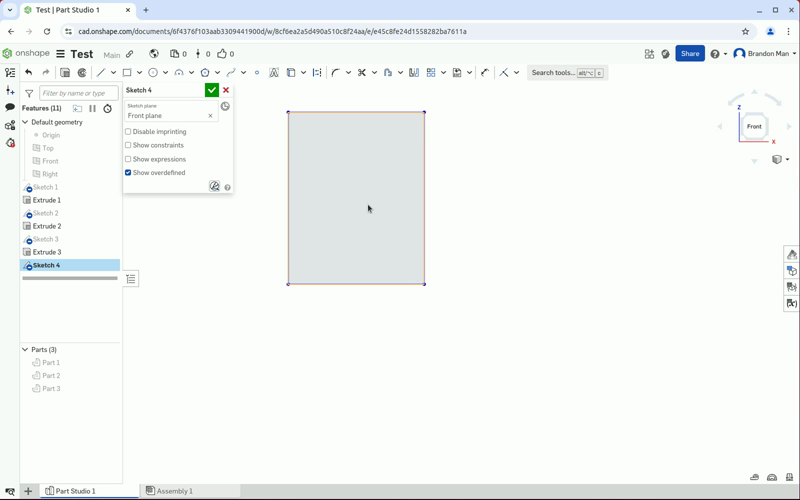
scroll(6)
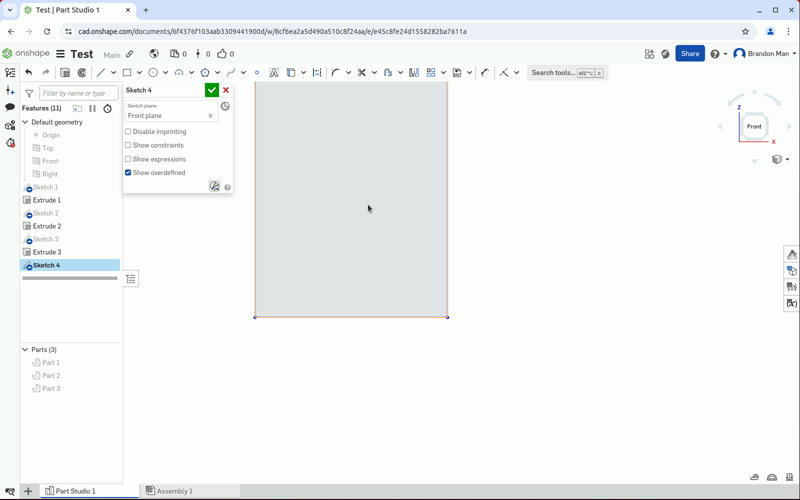
scroll(6)
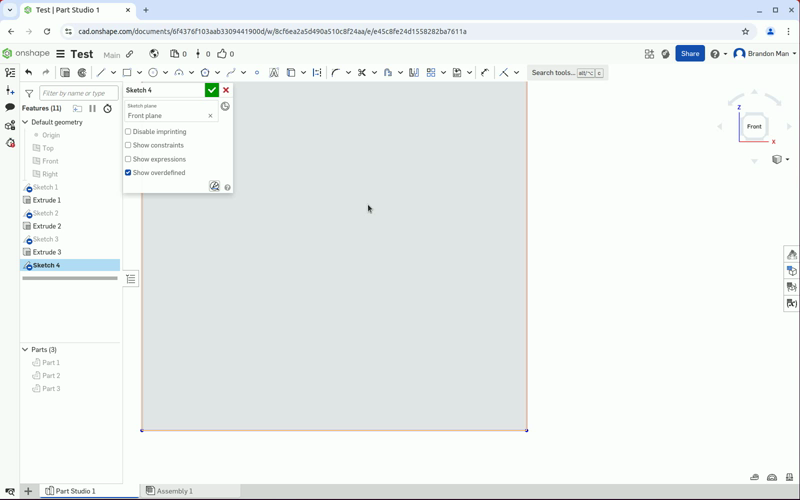
click(368, 204)
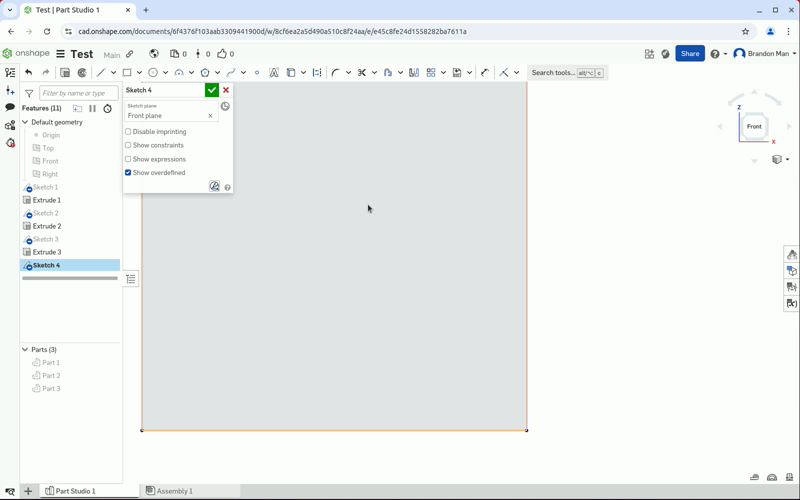
scroll(-6)
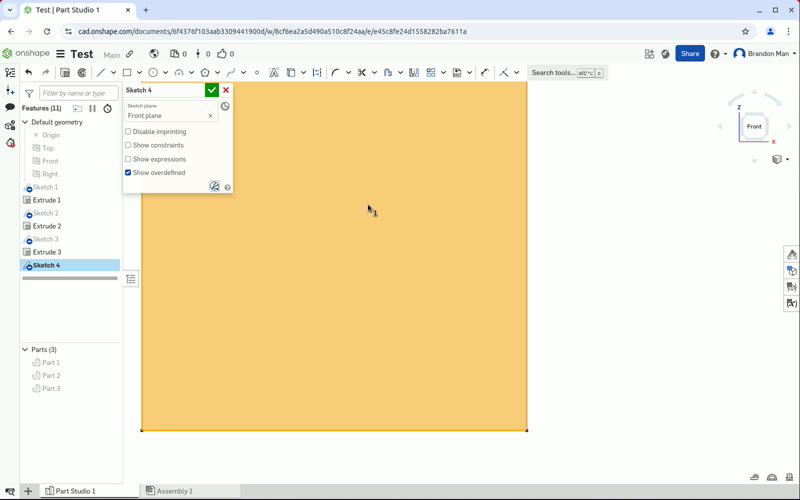
scroll(-6)
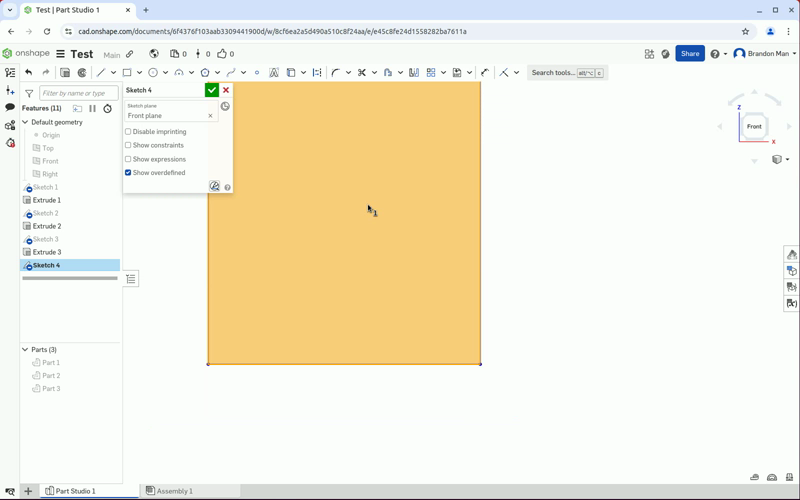
scroll(-6)
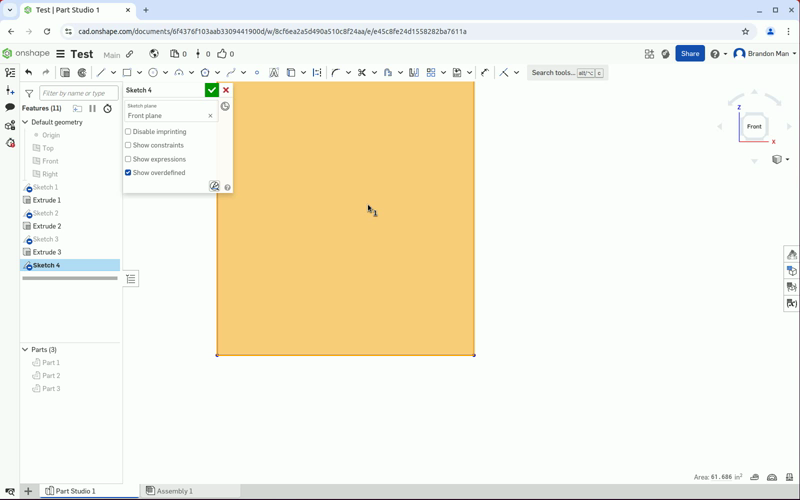
scroll(-6)
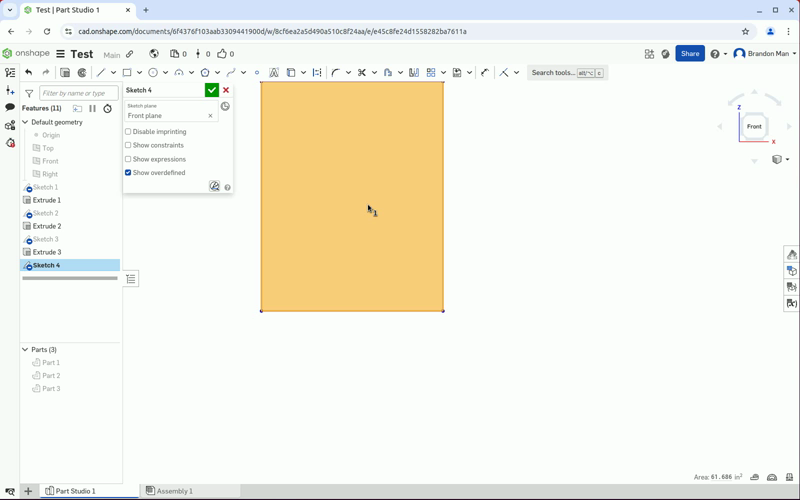
scroll(-6)
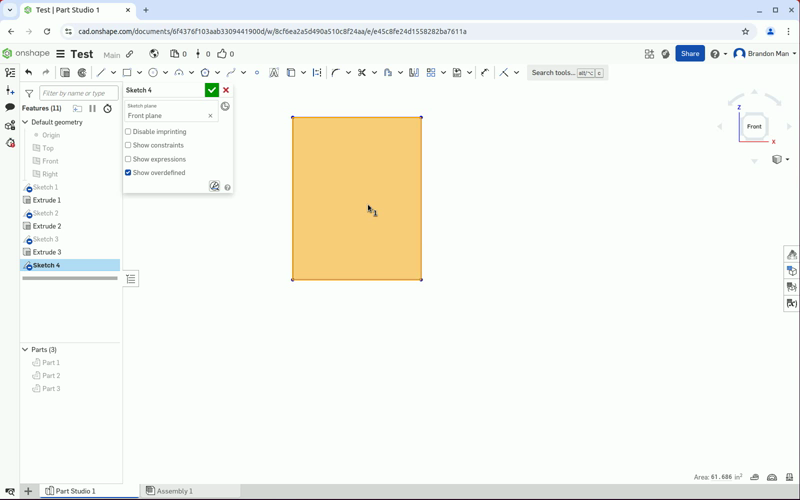
scroll(-6)
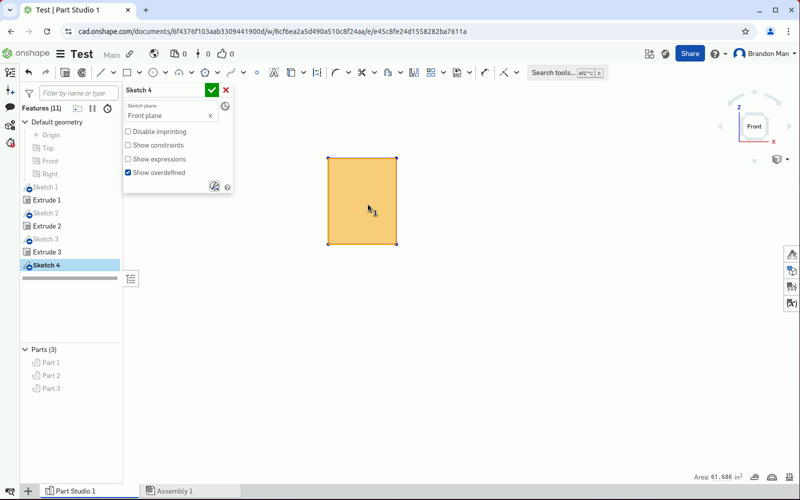
scroll(-6)
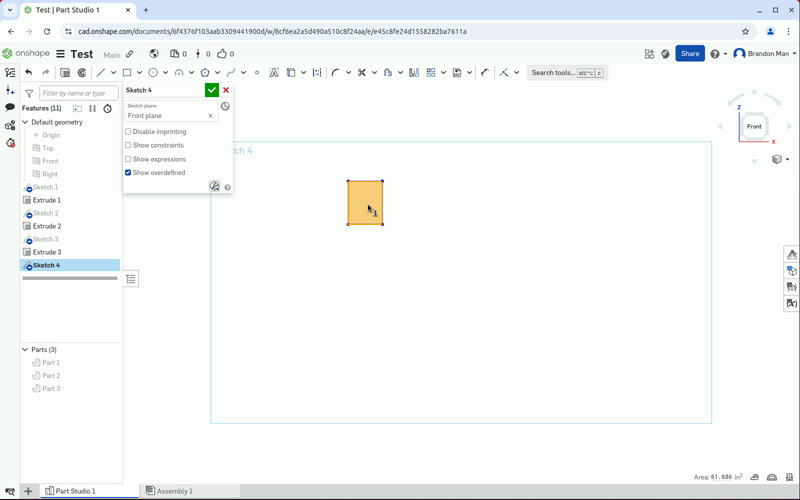
mouse_move(73, 352)
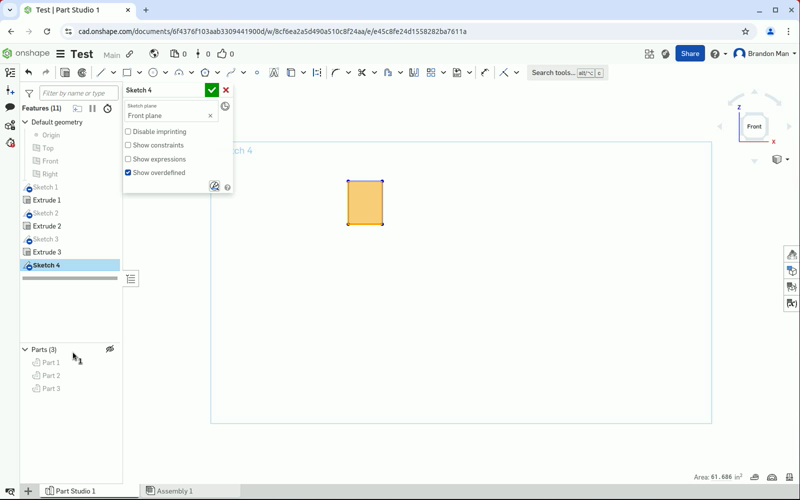
key(shift+y)
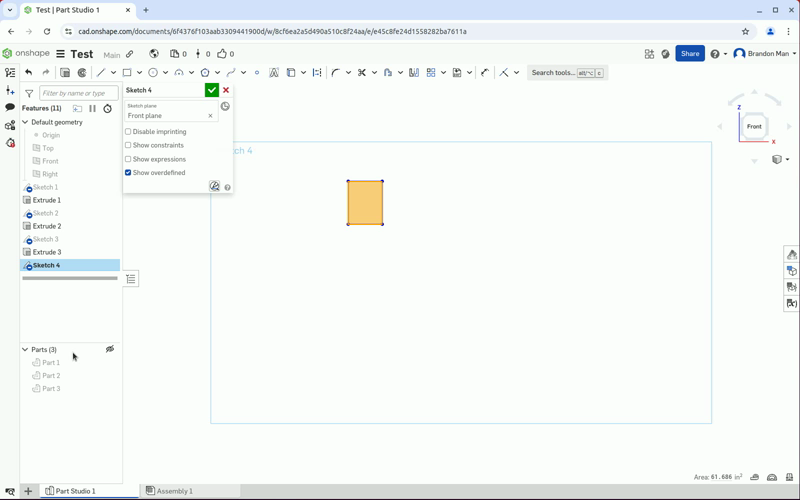
key(shift+e)
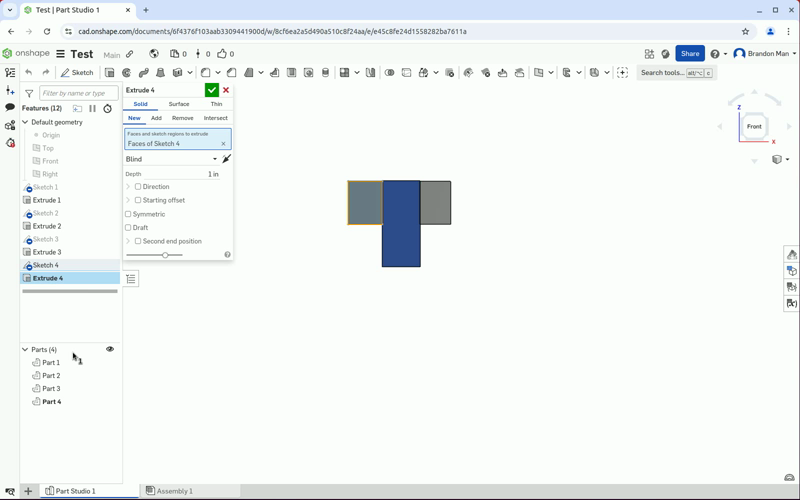
mouse_move(143, 106)
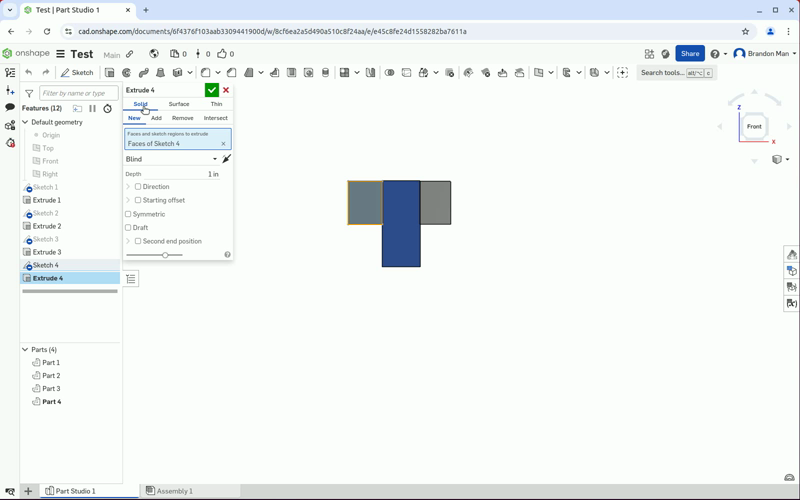
click(143, 106)
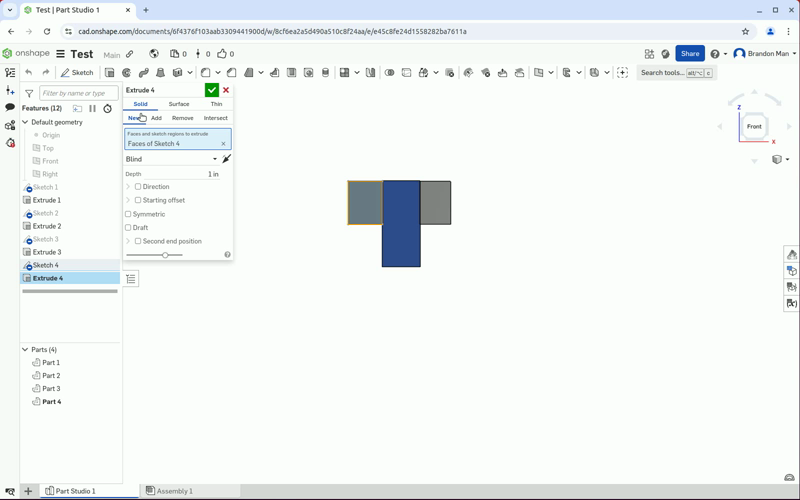
mouse_move(137, 120)
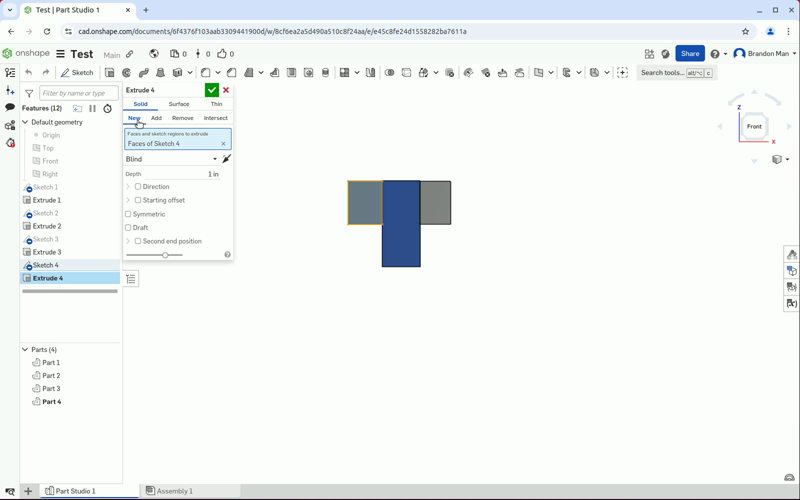
click(137, 120)
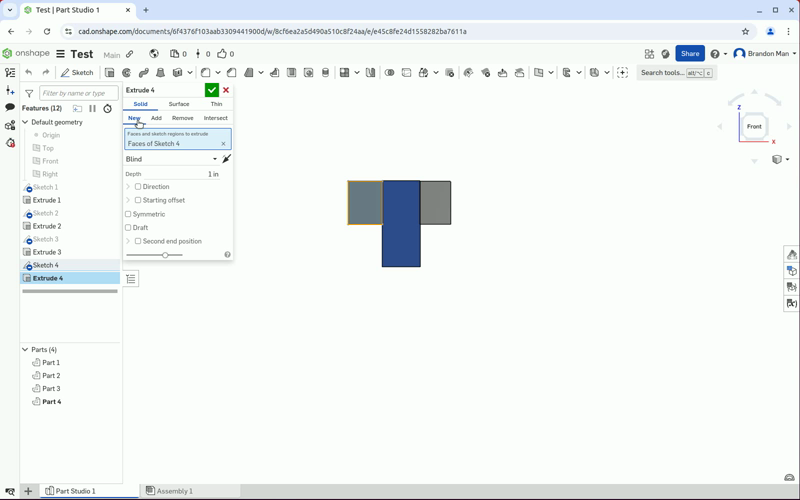
key(tab, 4)
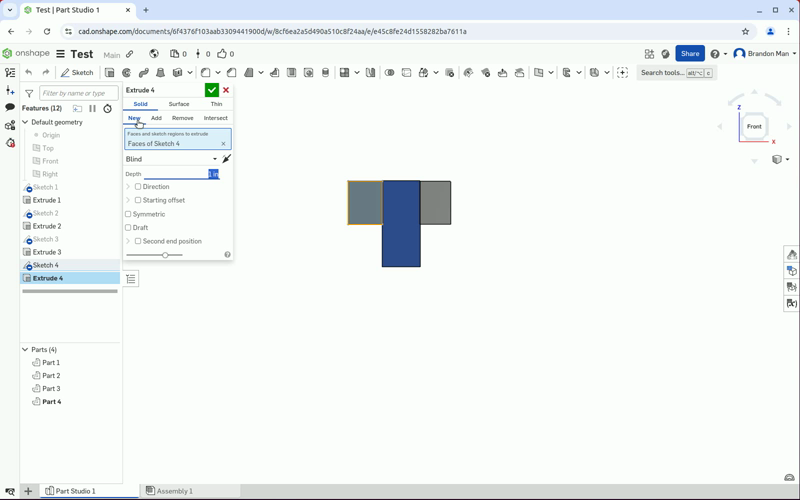
text(10.832)
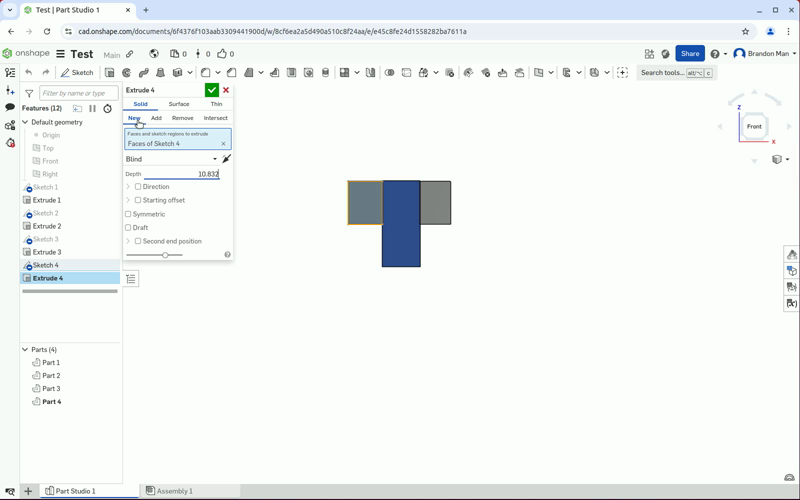
key(enter)
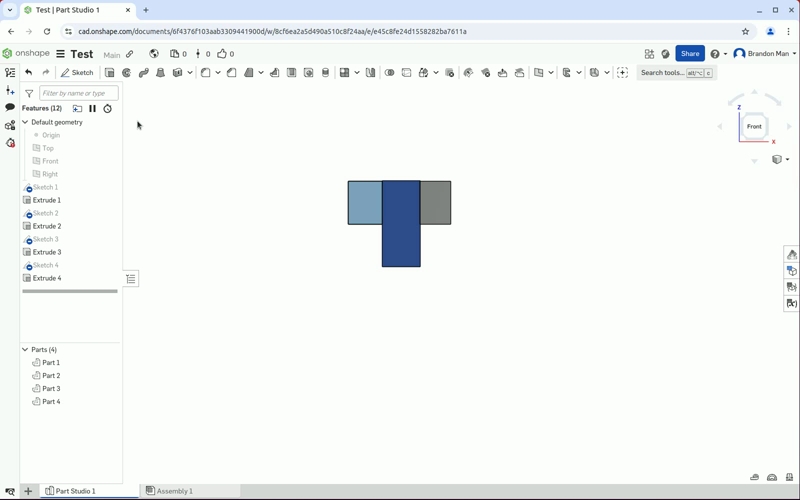
key(shift+h)
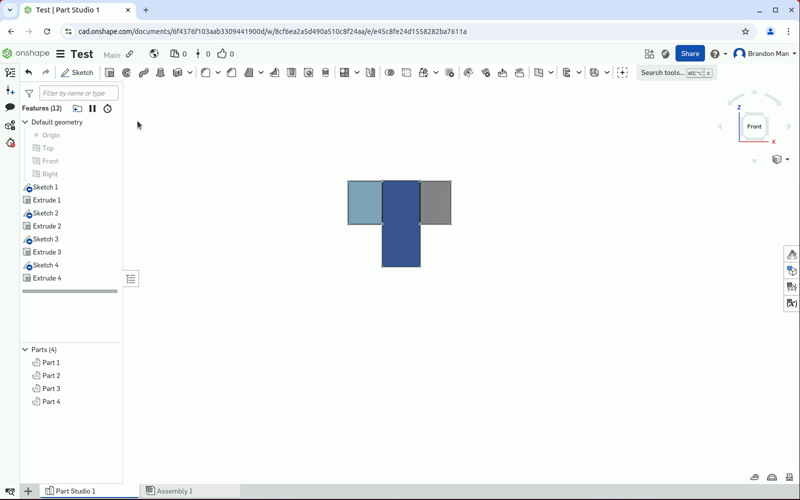
key(shift+h)
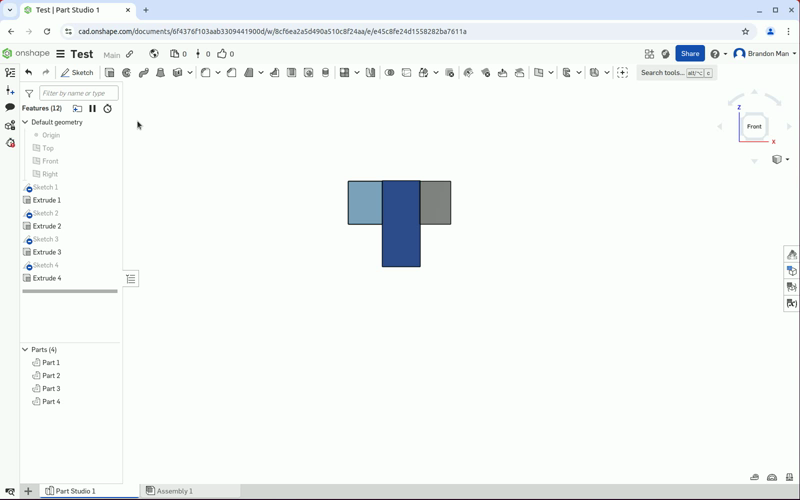
mouse_move(73, 189)
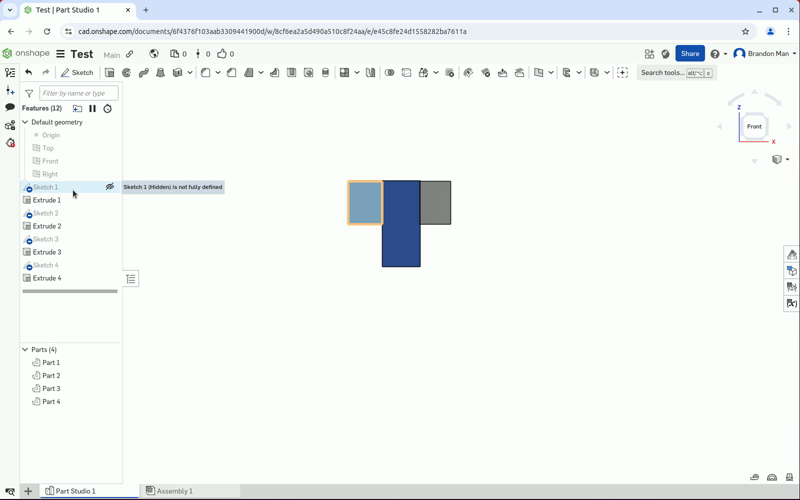
click(73, 189)
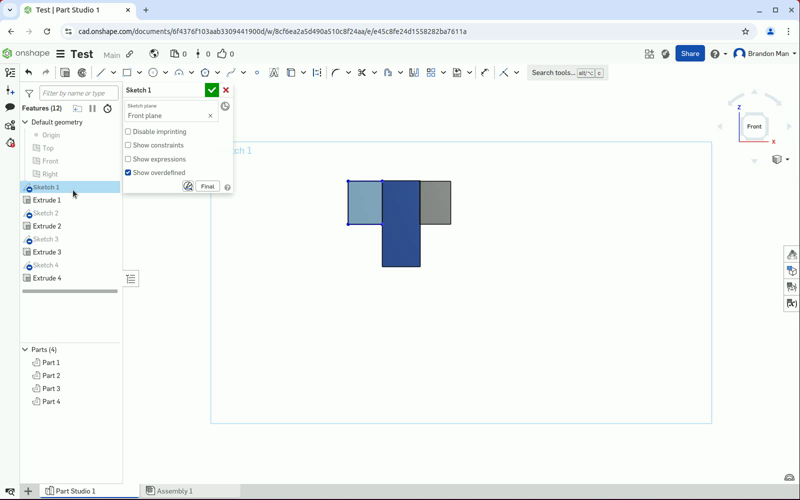
mouse_move(229, 92)
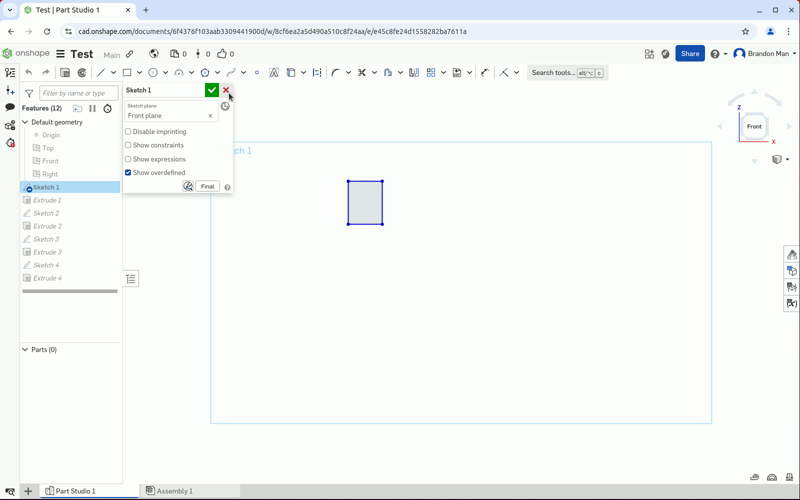
click(229, 92)
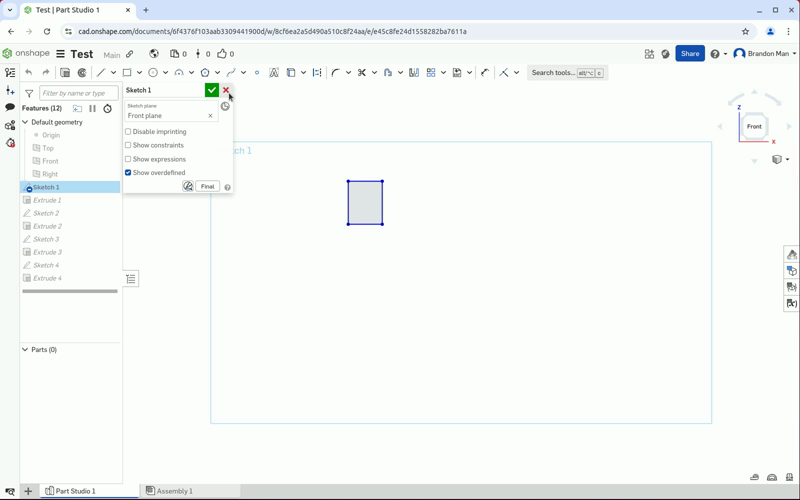
key(shift+s)
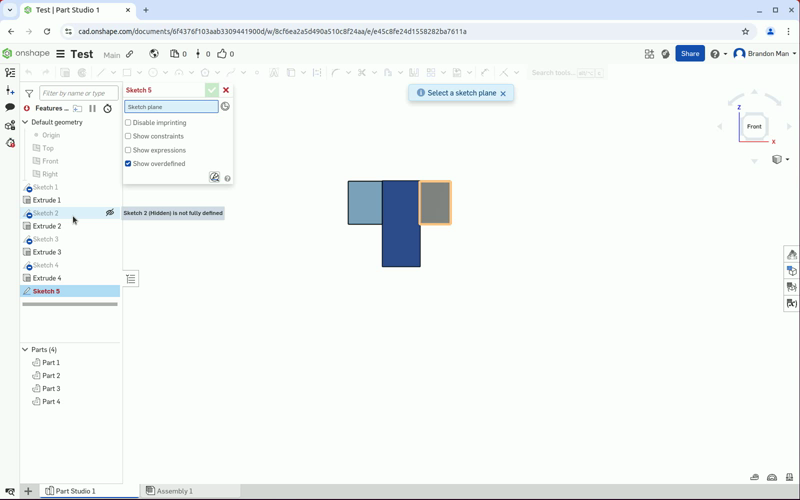
scroll(3)
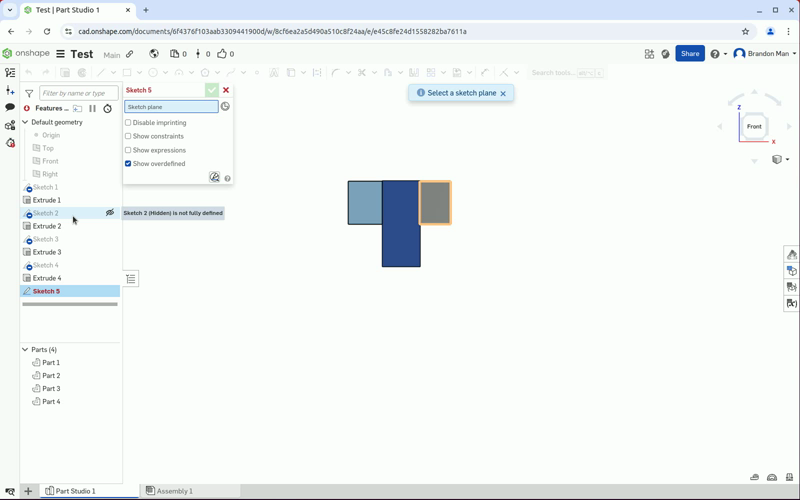
mouse_move(73, 163)
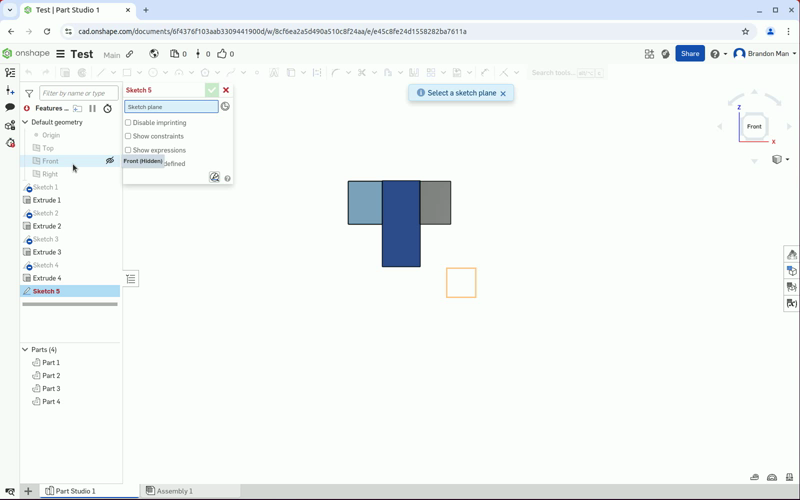
click(73, 163)
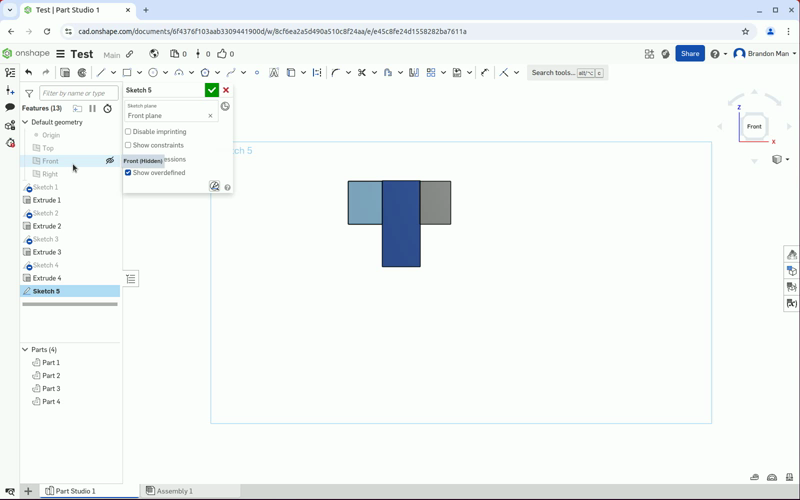
mouse_move(73, 352)
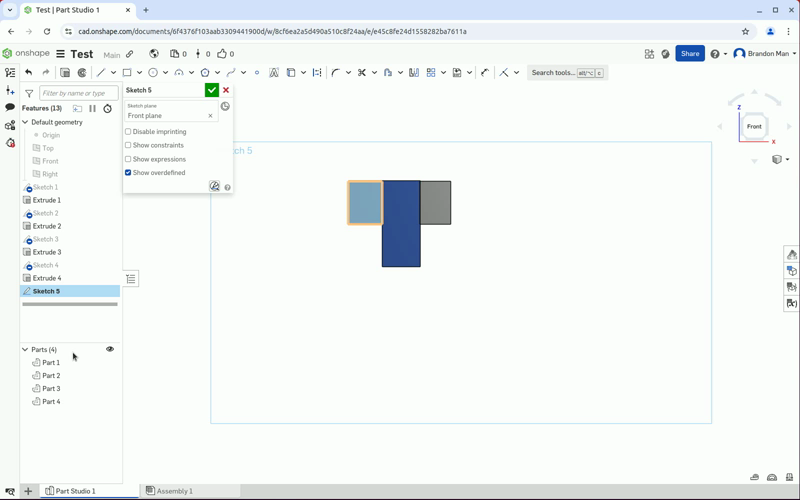
key(y)
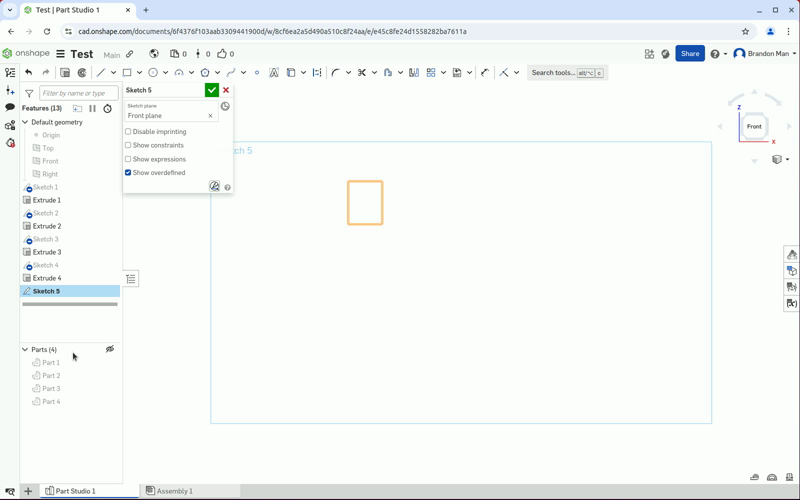
key(l)
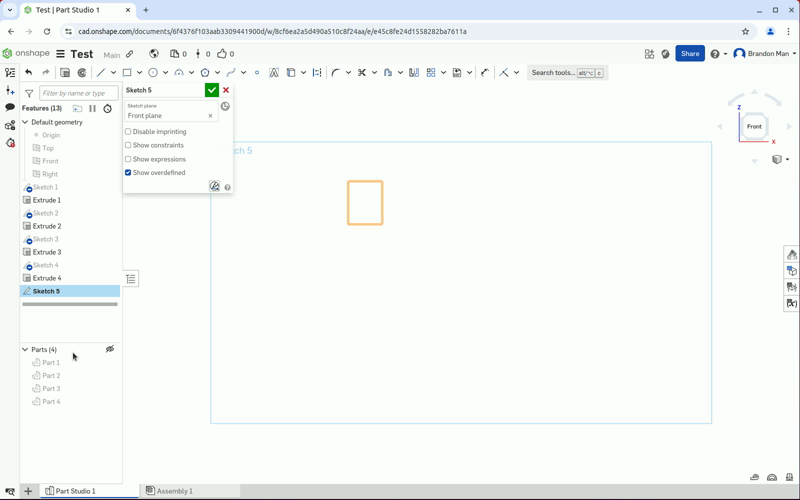
key_down(shift)
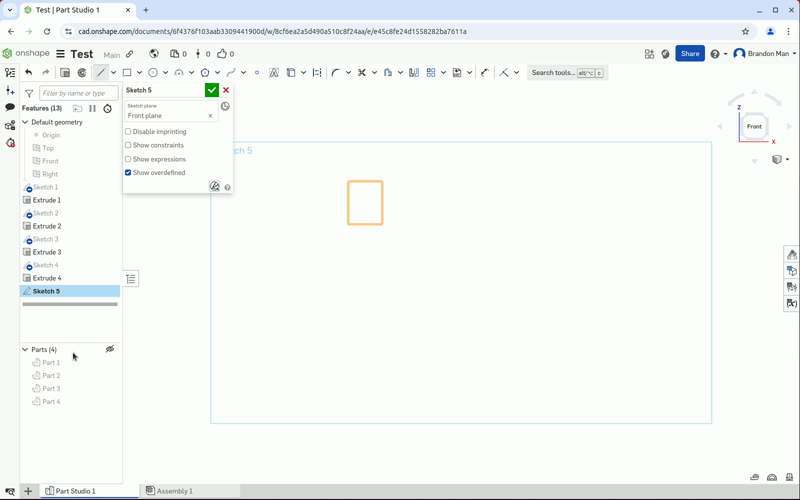
mouse_move(419, 224)
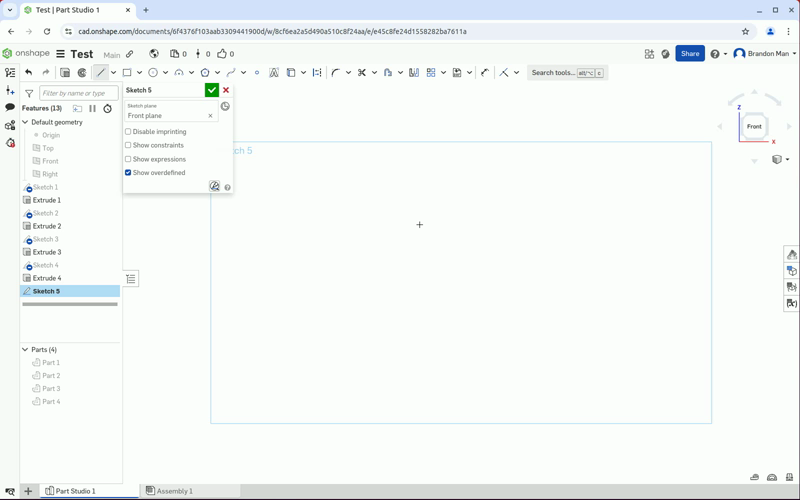
click(419, 224)
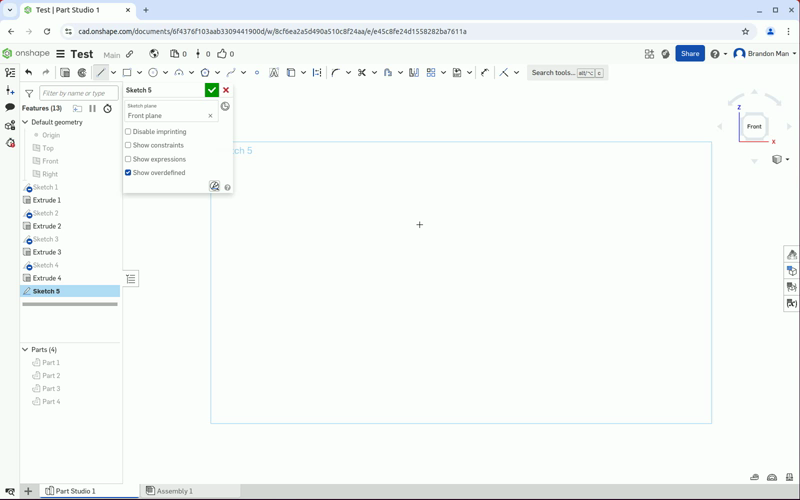
key_up(shift)
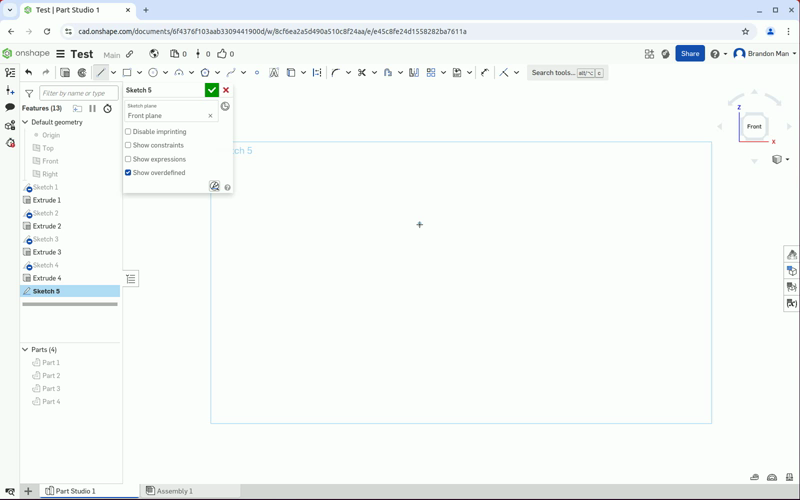
key_down(shift)
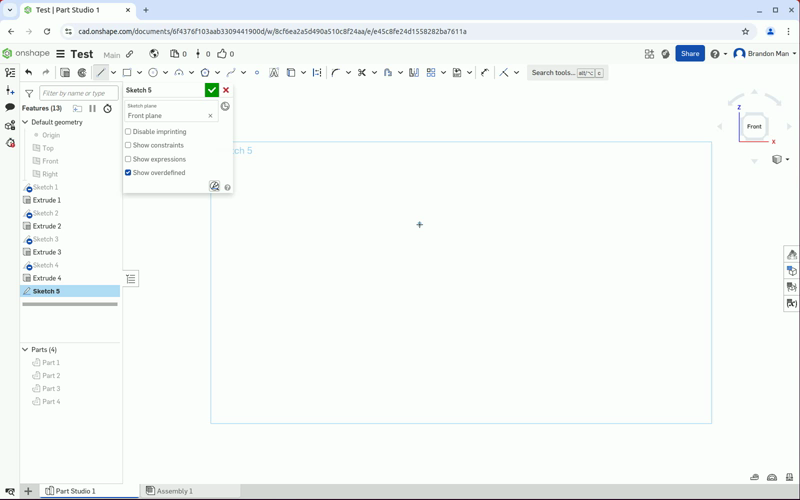
mouse_move(449, 224)
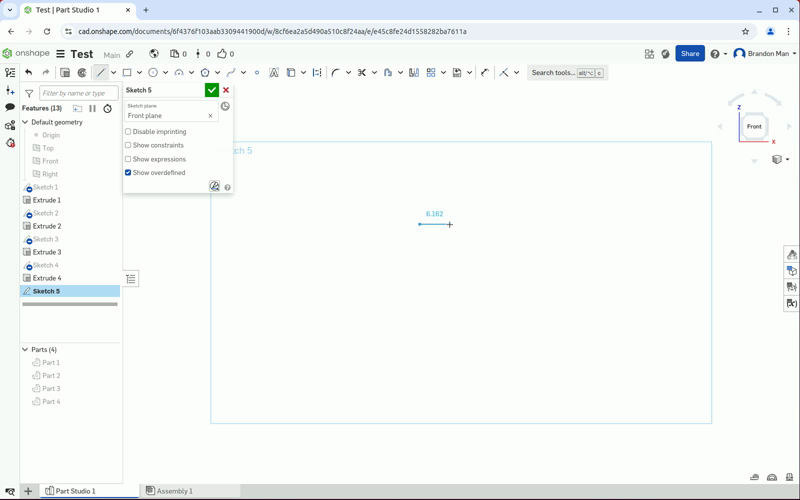
mouse_move(450, 224)
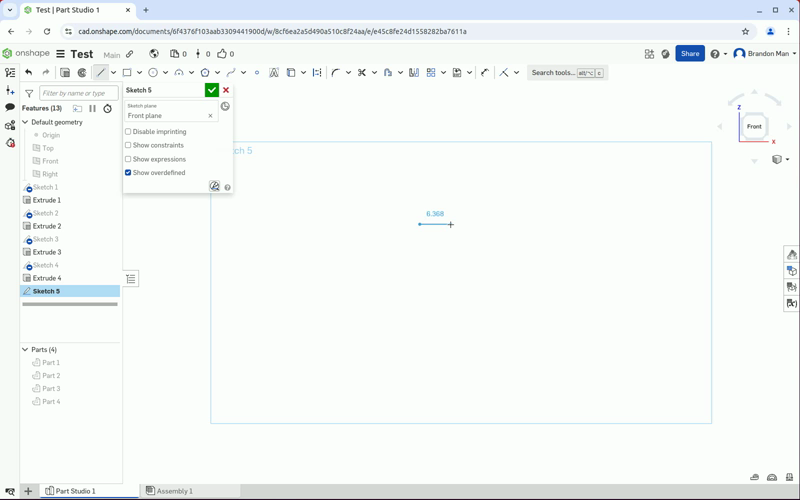
click(450, 224)
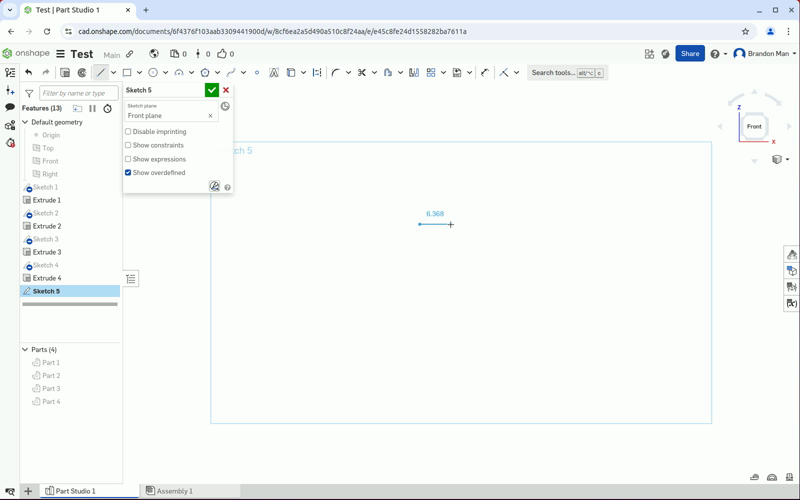
key_up(shift)
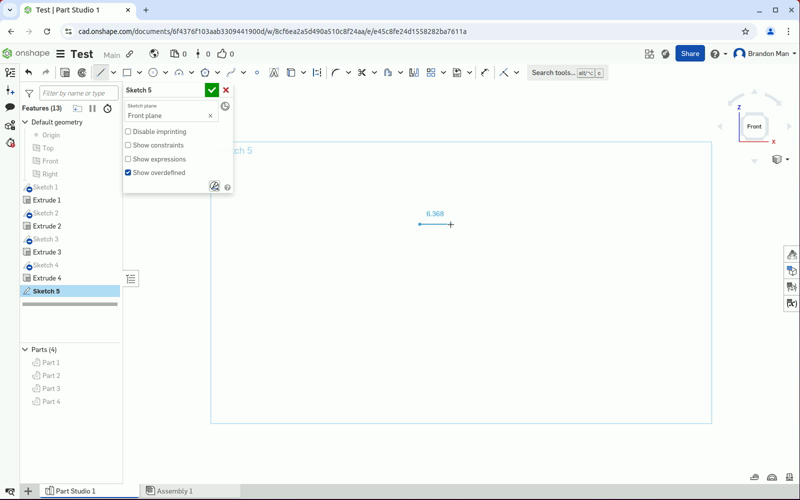
key_down(shift)
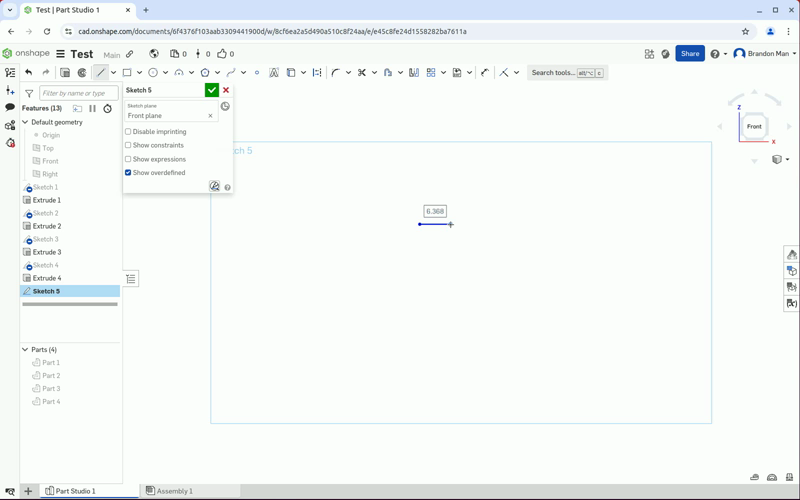
mouse_move(480, 224)
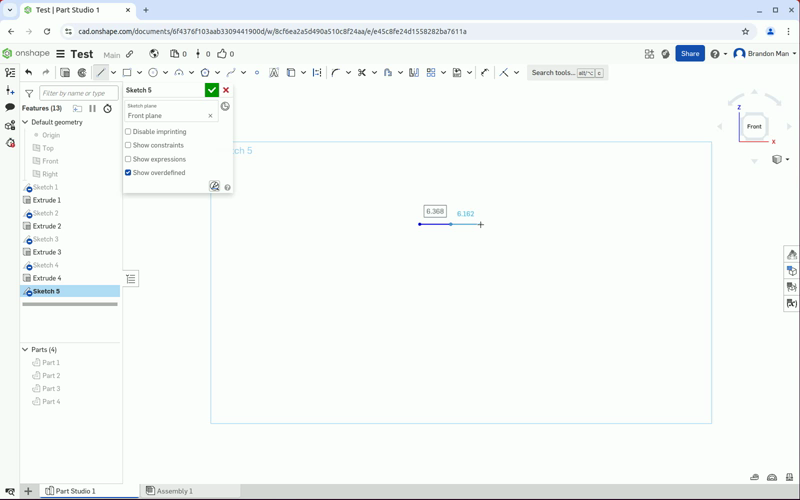
mouse_move(450, 181)
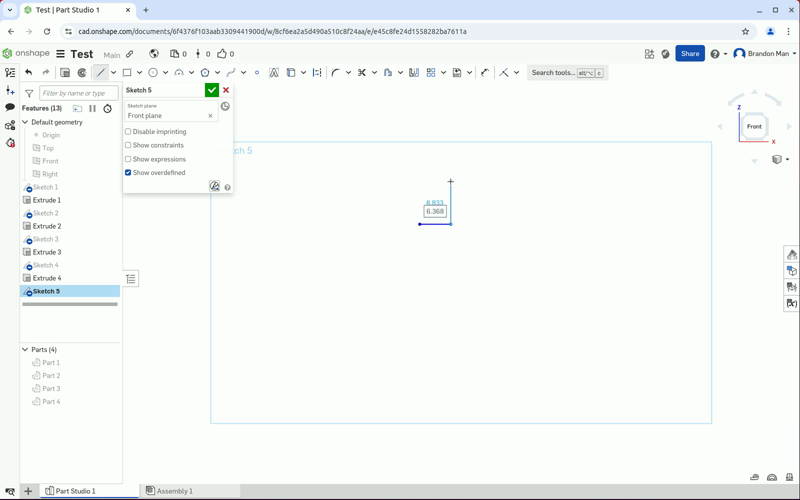
click(450, 181)
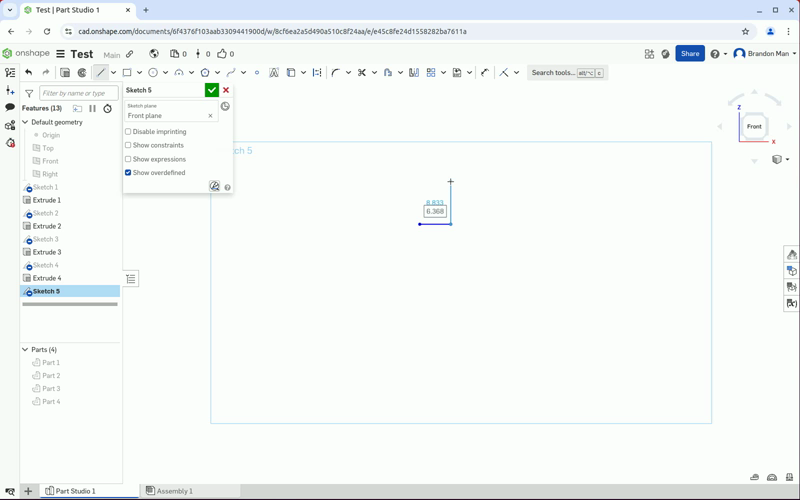
key_up(shift)
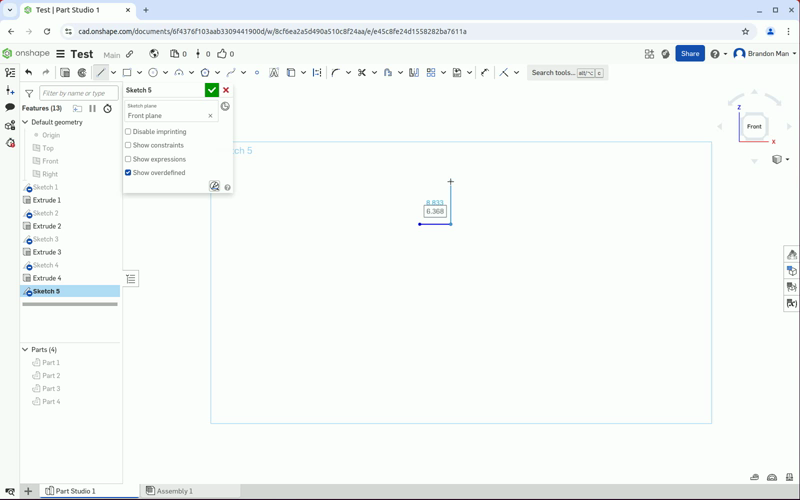
key_down(shift)
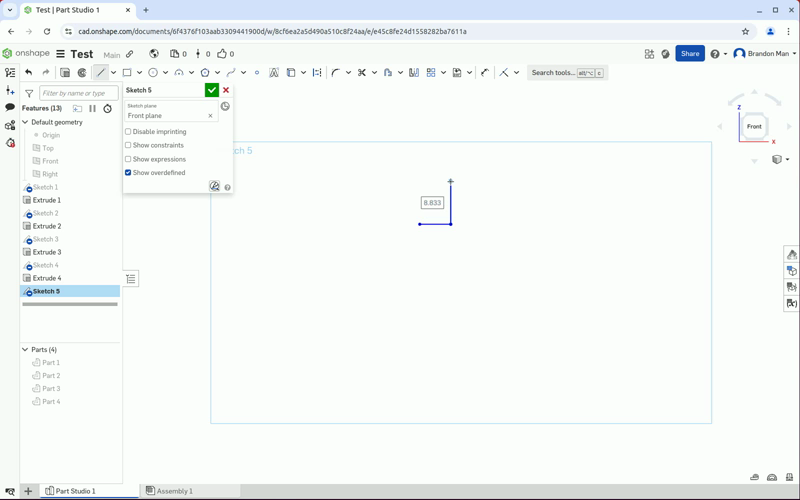
mouse_move(480, 181)
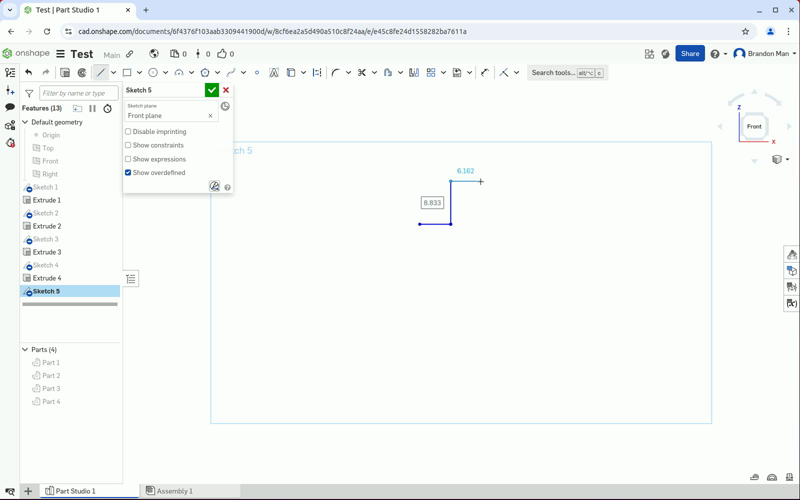
mouse_move(419, 181)
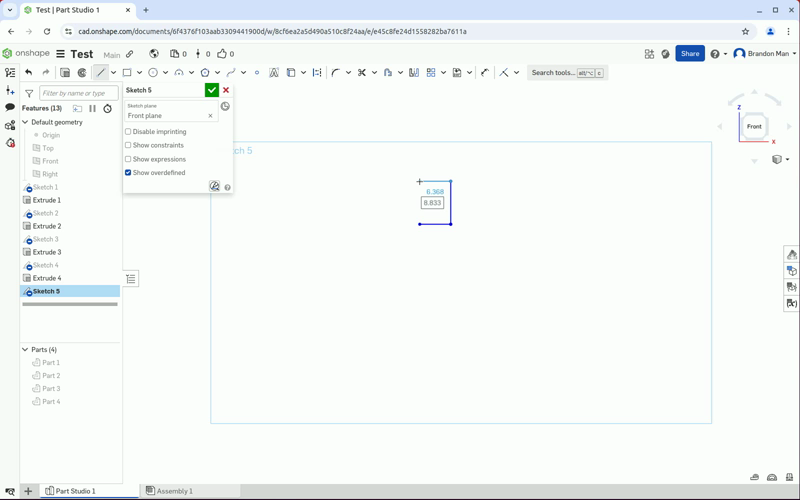
click(419, 181)
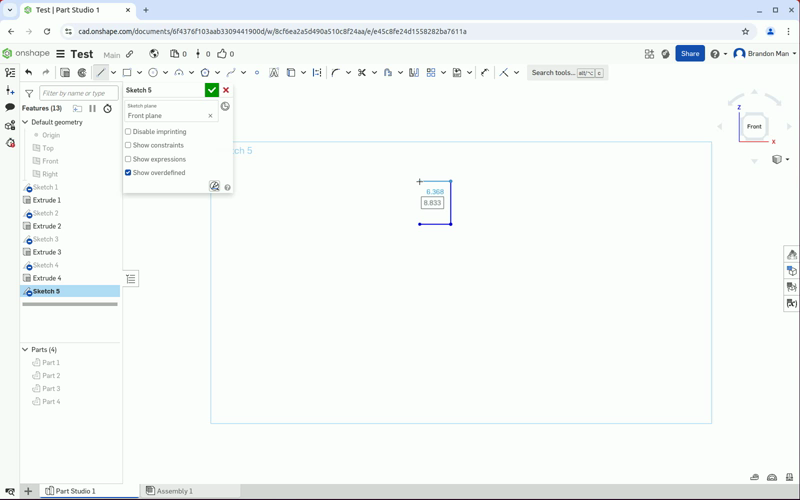
key_up(shift)
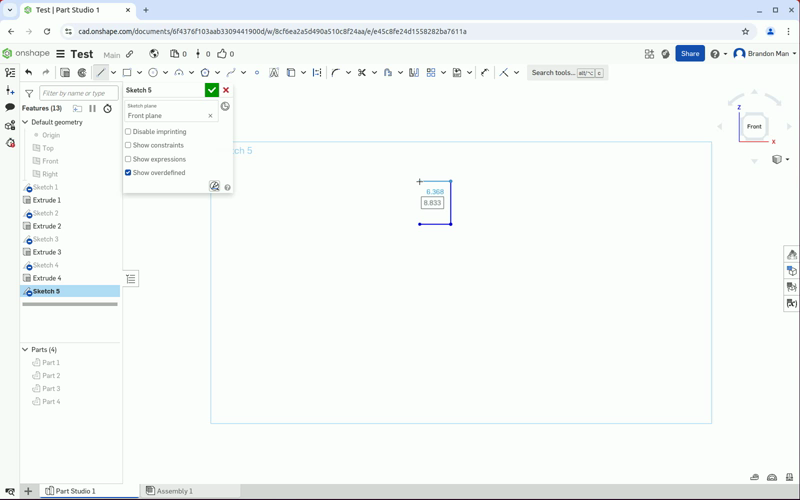
mouse_move(449, 181)
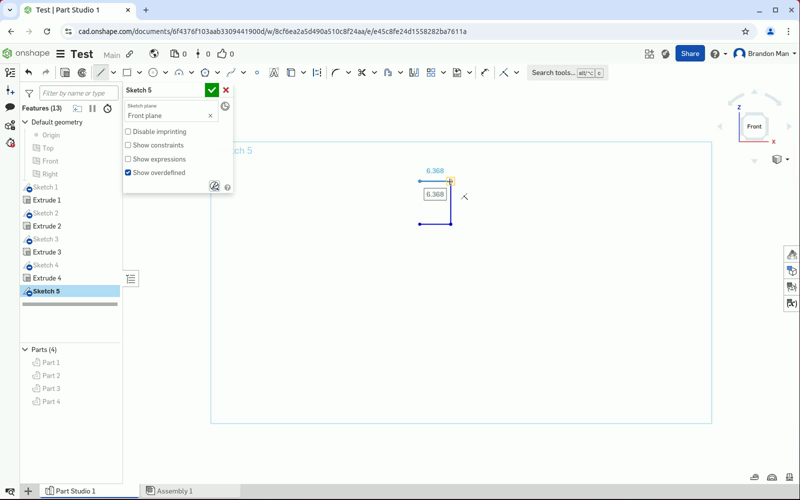
key_down(shift)
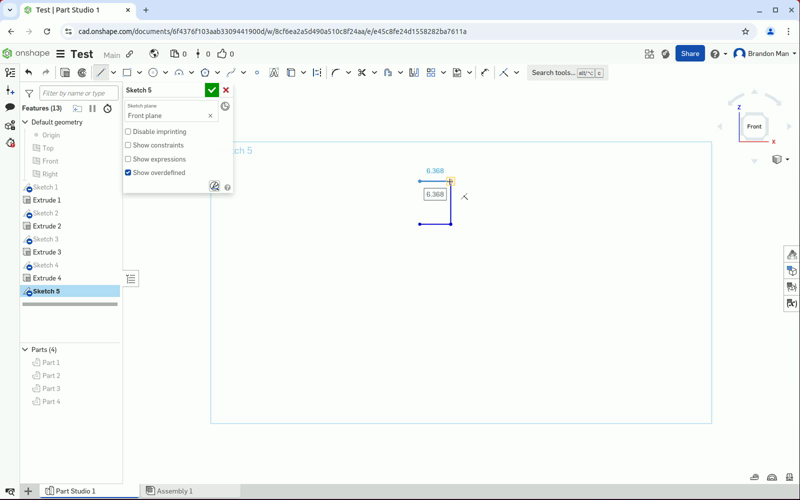
mouse_move(419, 224)
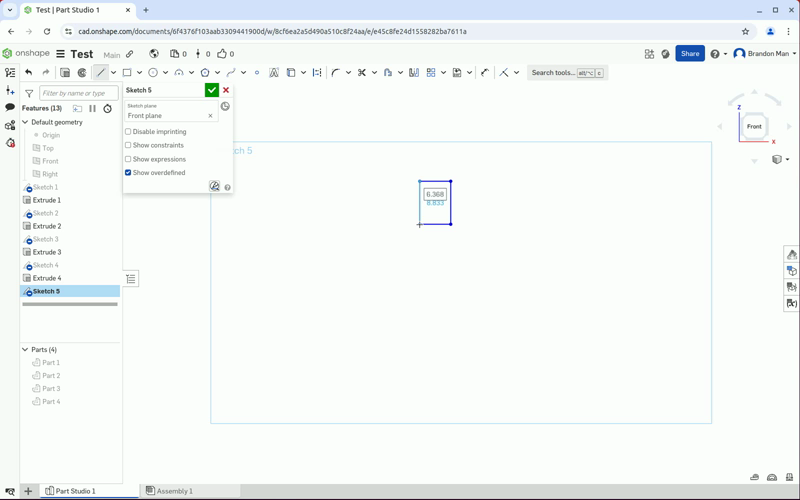
key_up(shift)
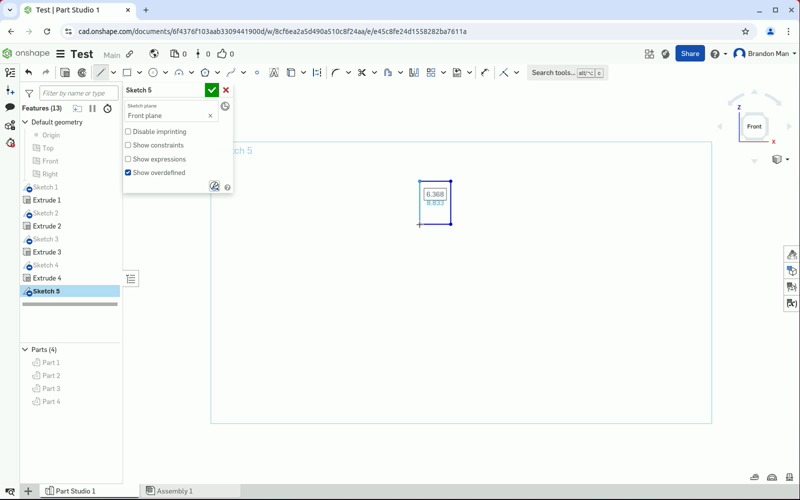
click(419, 224)
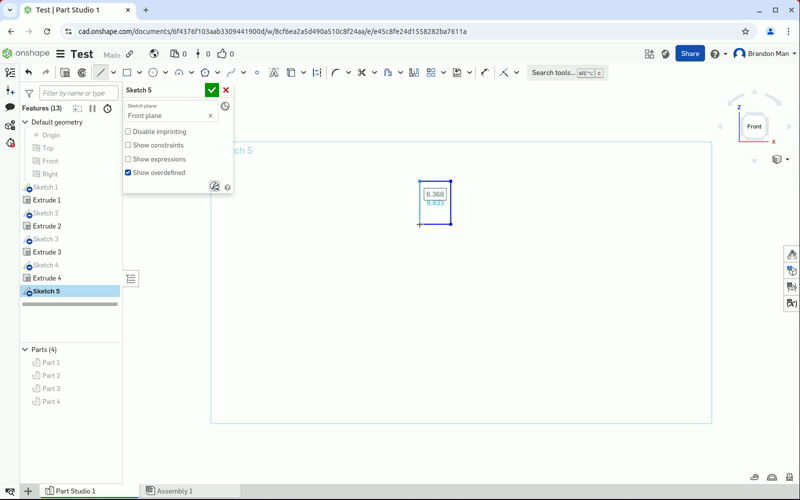
key(esc)
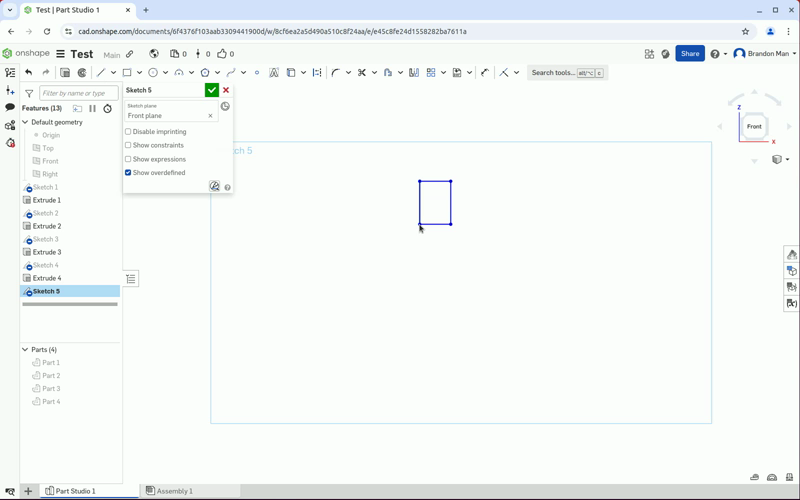
mouse_move(432, 186)
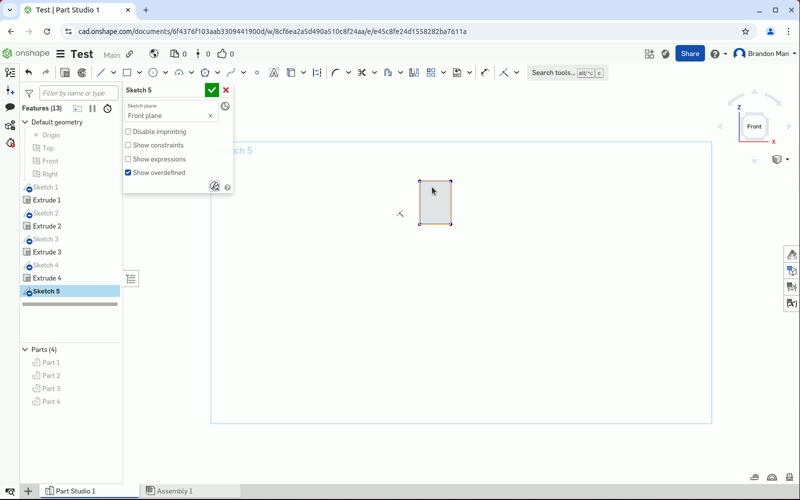
scroll(6)
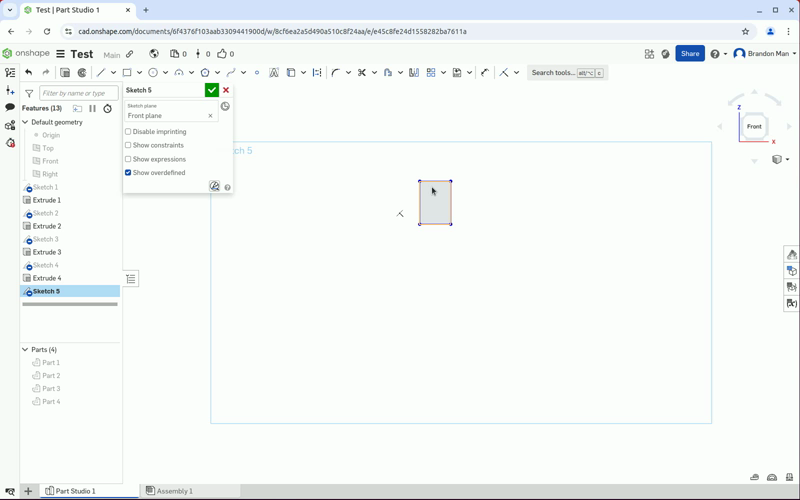
scroll(6)
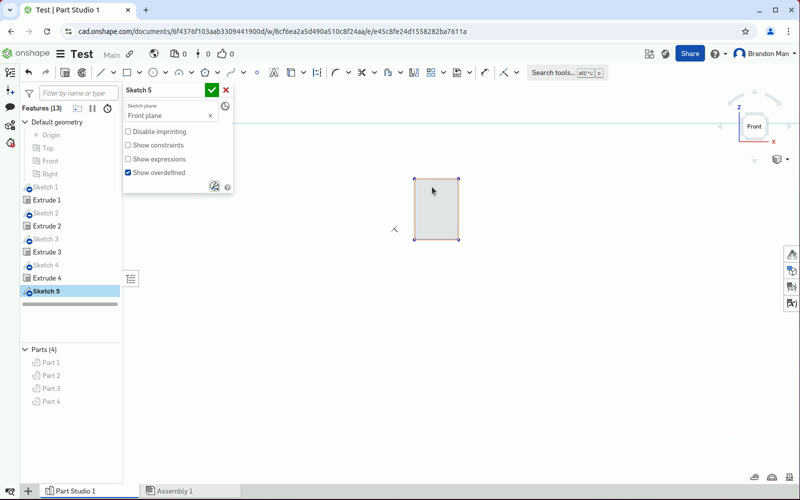
scroll(6)
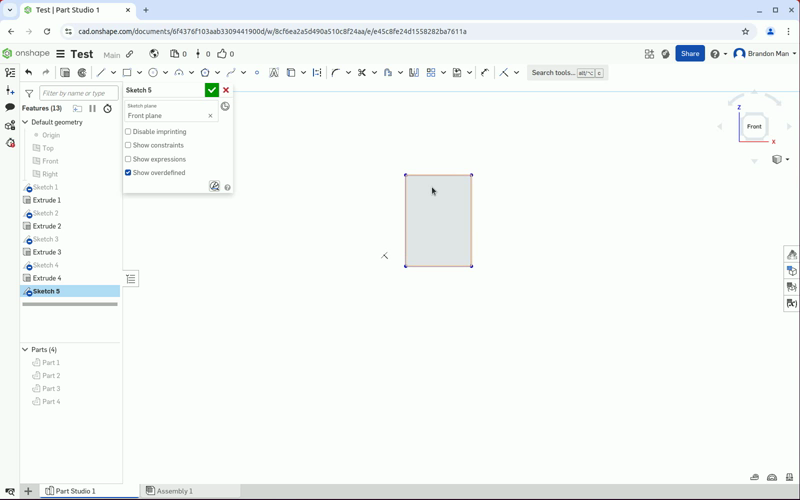
scroll(6)
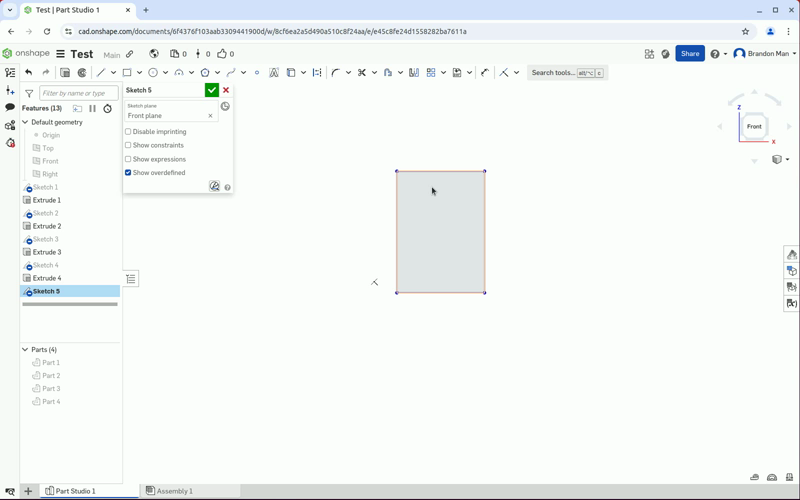
scroll(6)
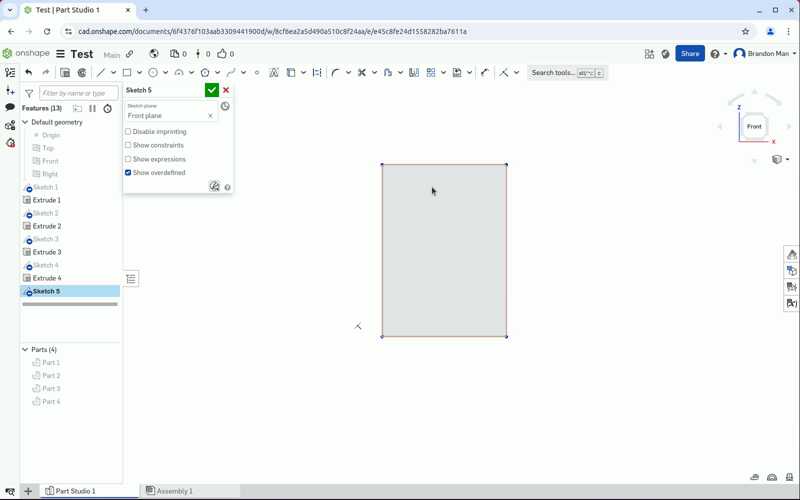
scroll(6)
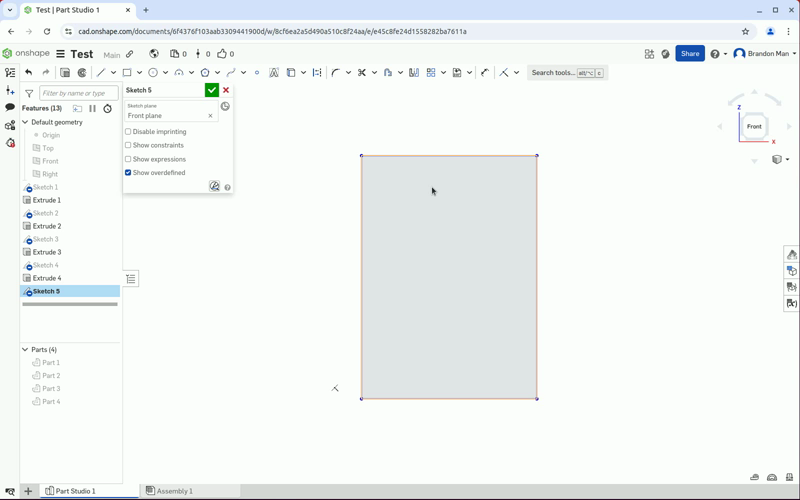
scroll(6)
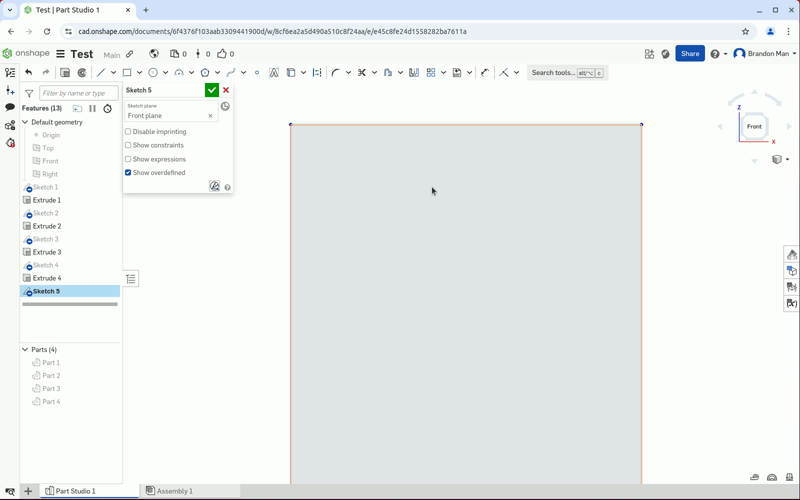
click(432, 186)
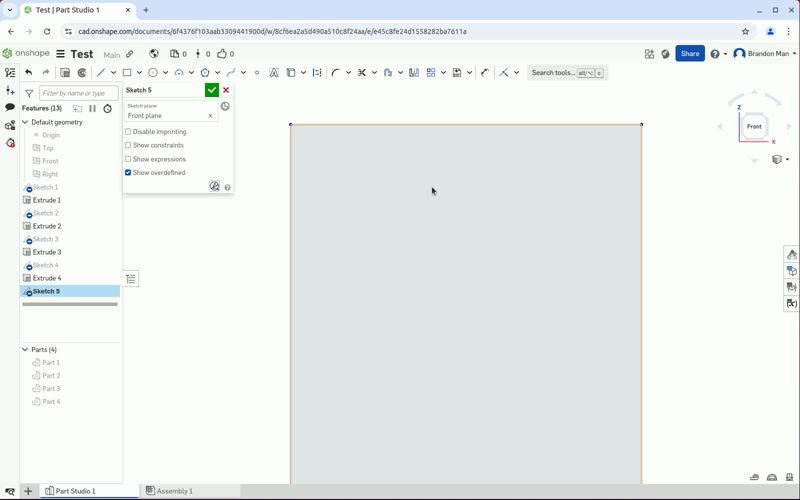
scroll(-6)
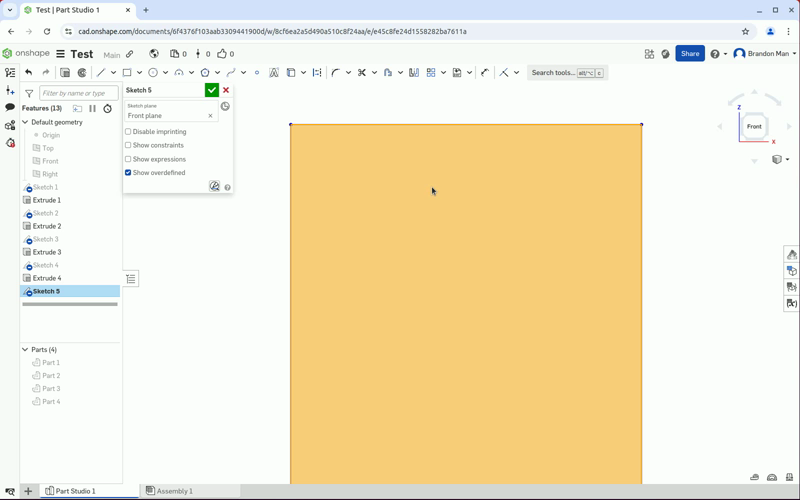
scroll(-6)
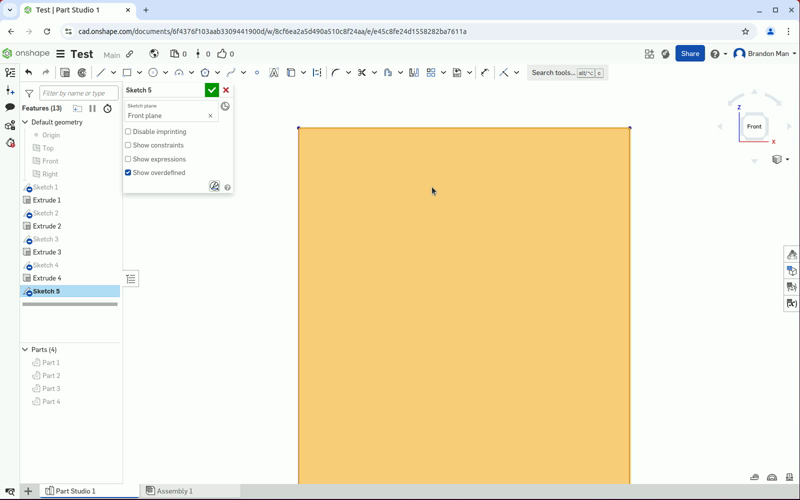
scroll(-6)
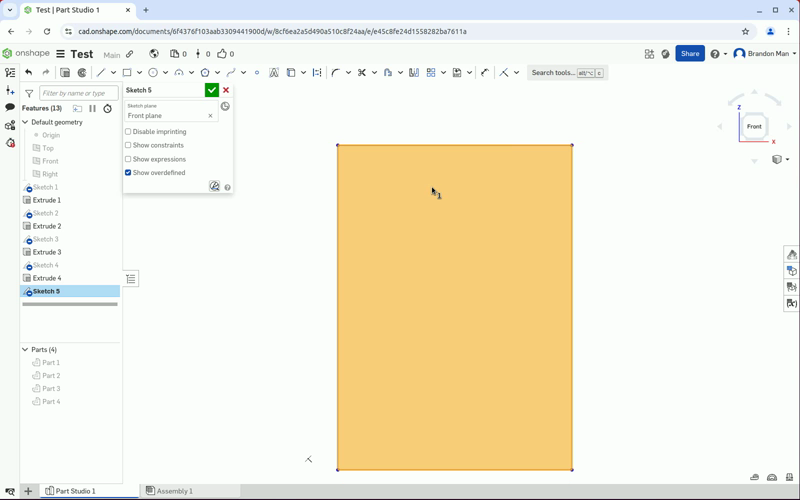
scroll(-6)
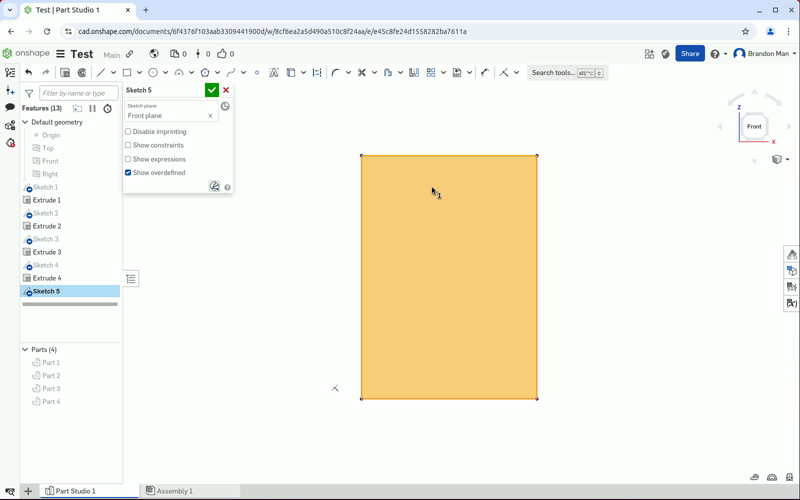
scroll(-6)
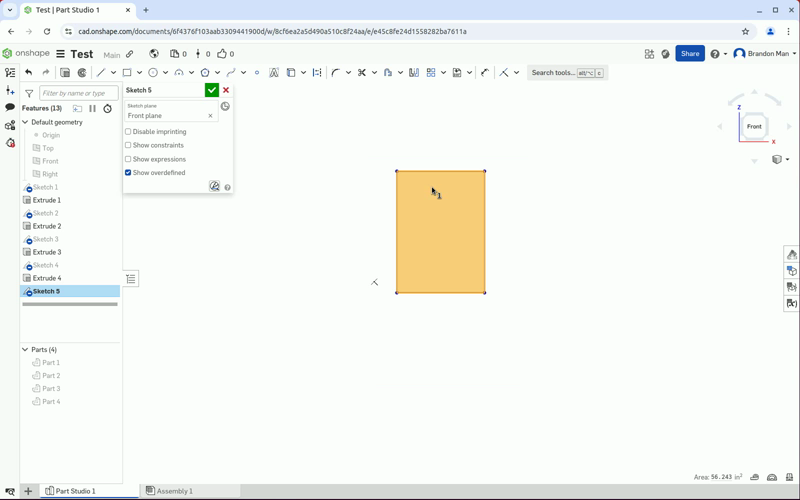
scroll(-6)
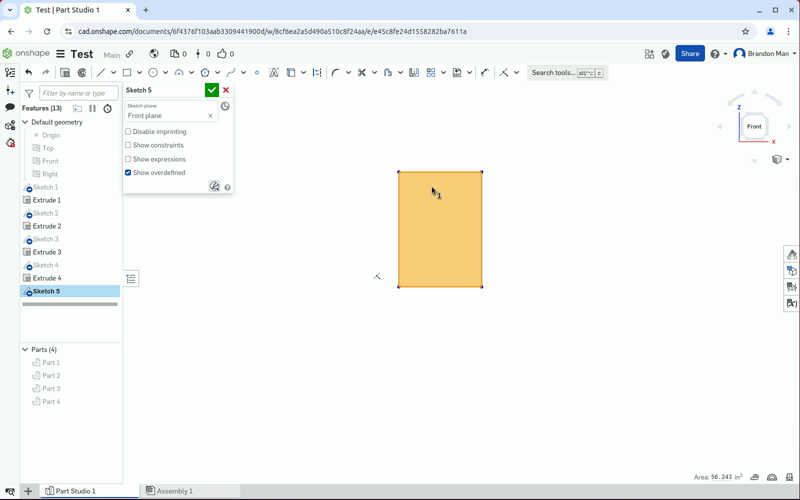
scroll(-6)
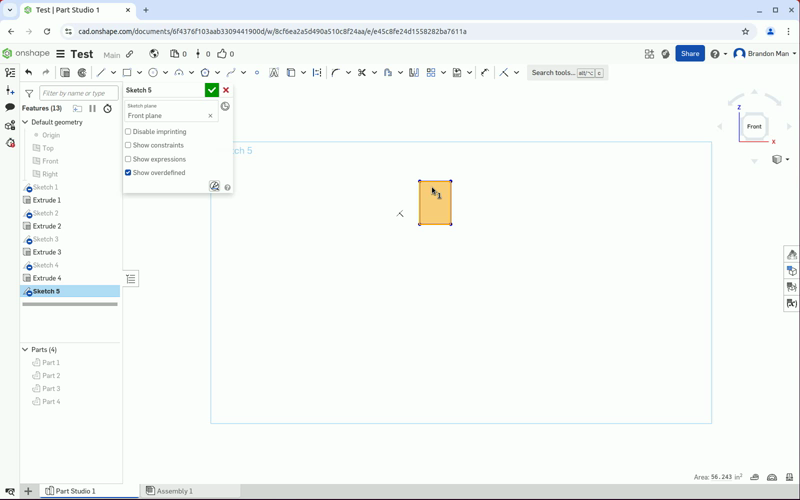
mouse_move(73, 352)
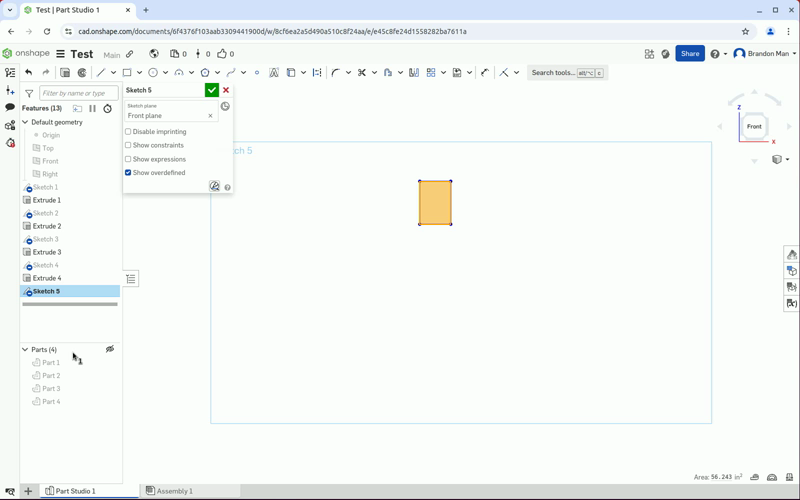
key(shift+y)
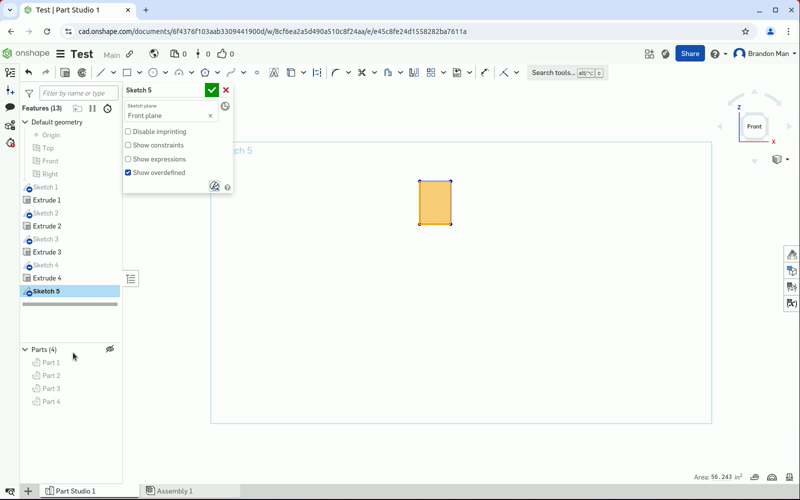
key(shift+e)
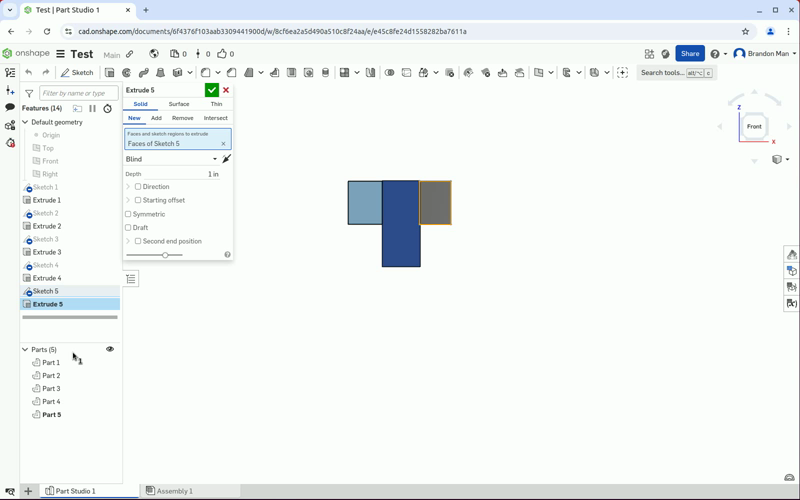
mouse_move(143, 106)
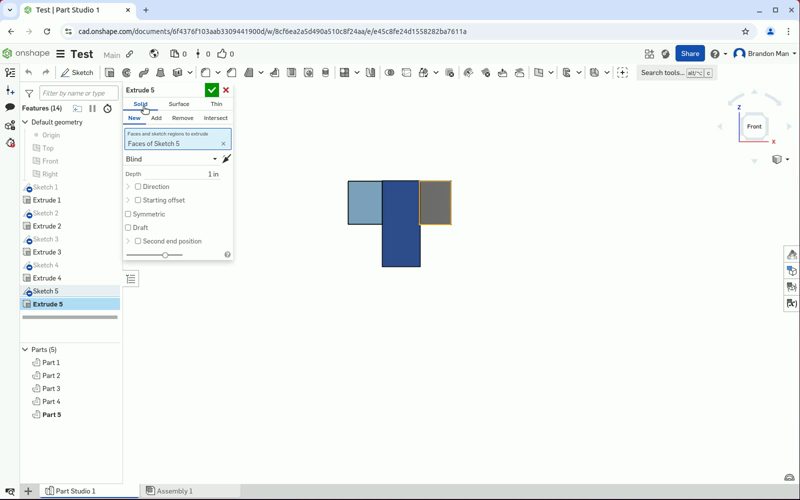
click(143, 106)
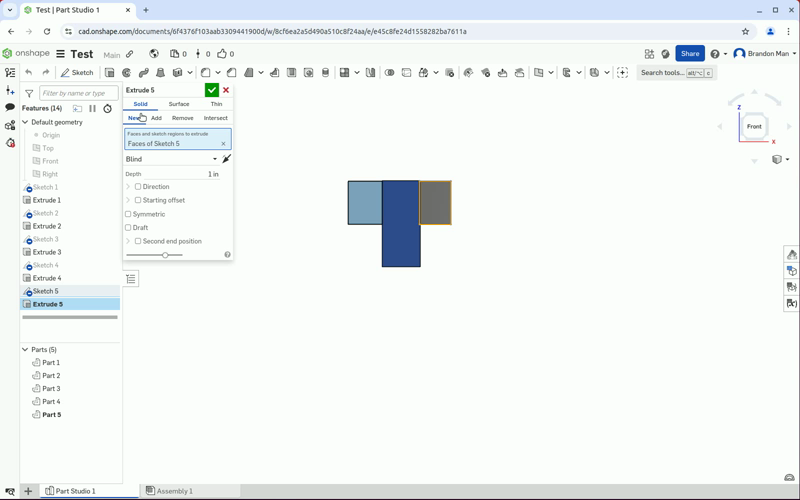
mouse_move(137, 120)
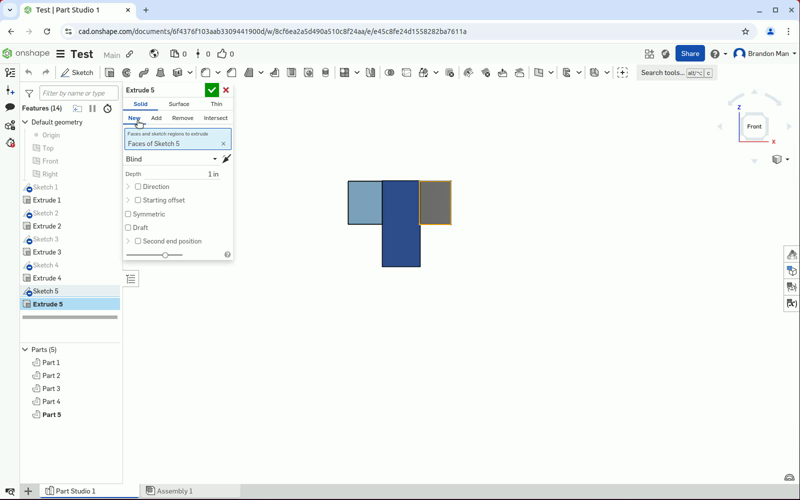
click(137, 120)
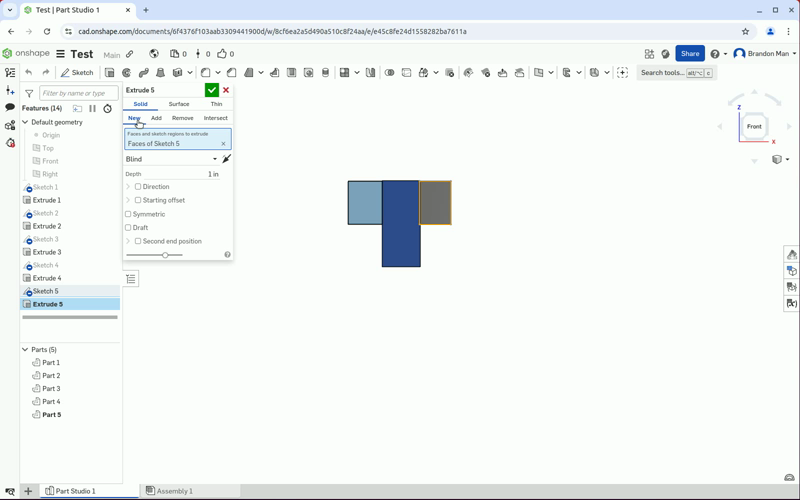
key(tab, 4)
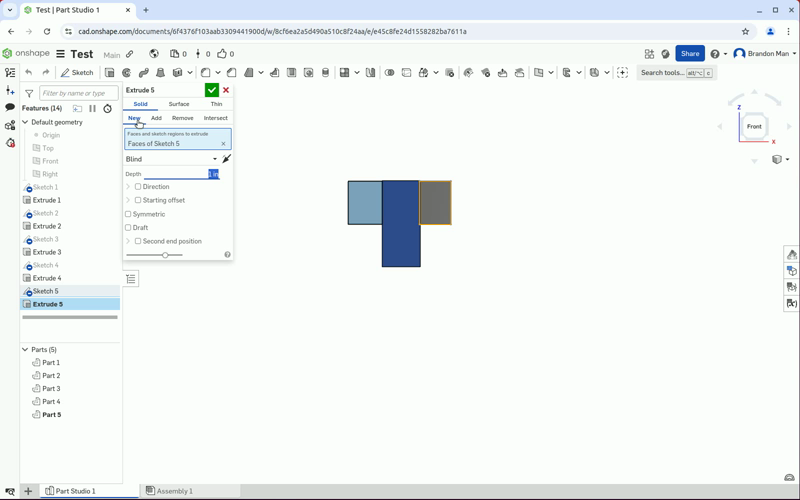
text(10.832)
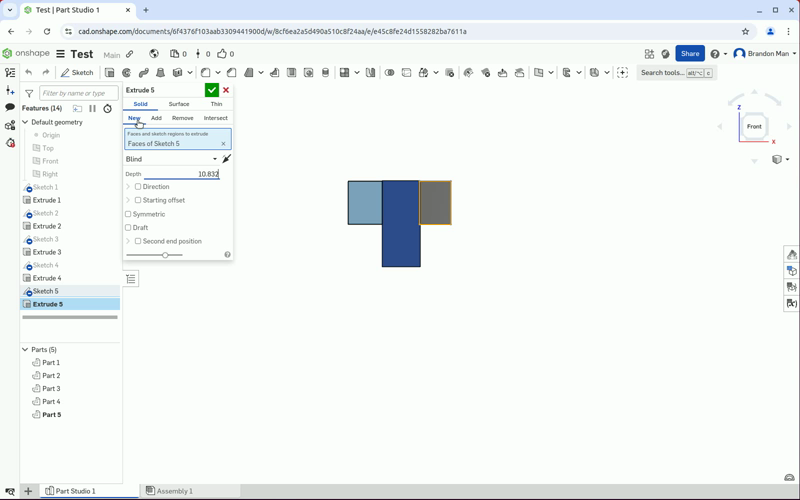
key(enter)
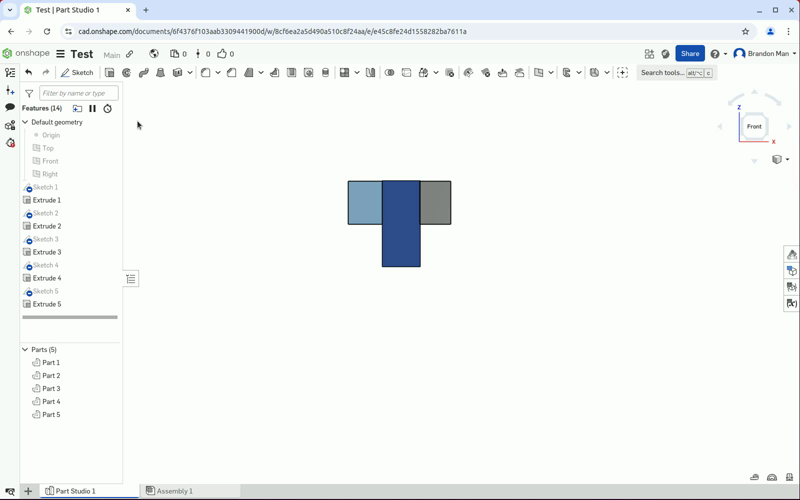
key(shift+h)
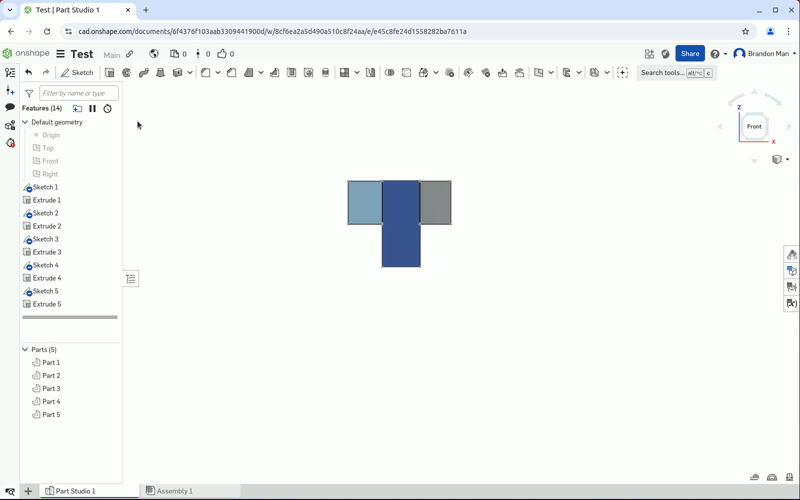
key(shift+h)
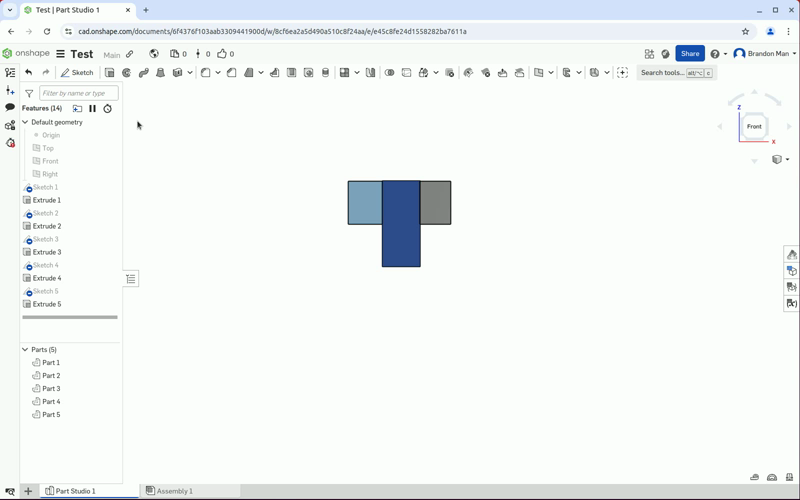
mouse_move(73, 189)
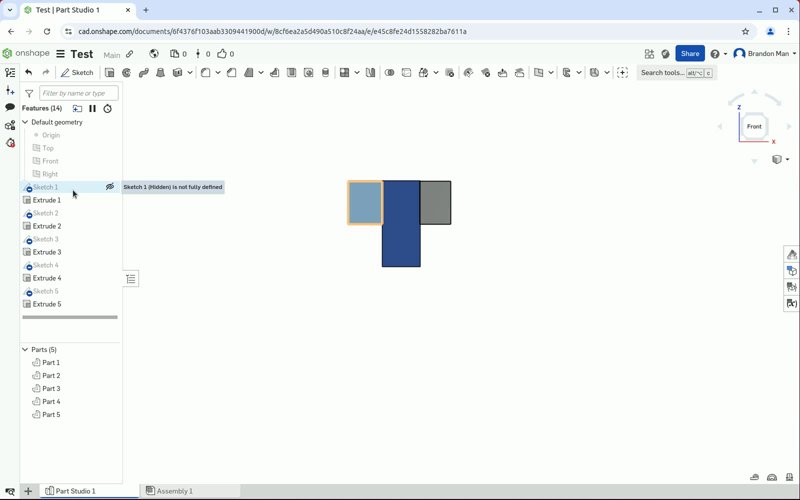
click(73, 189)
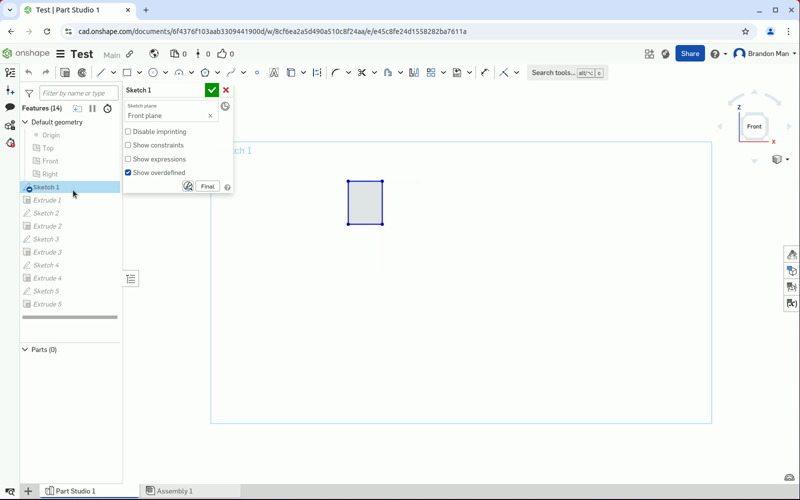
mouse_move(229, 92)
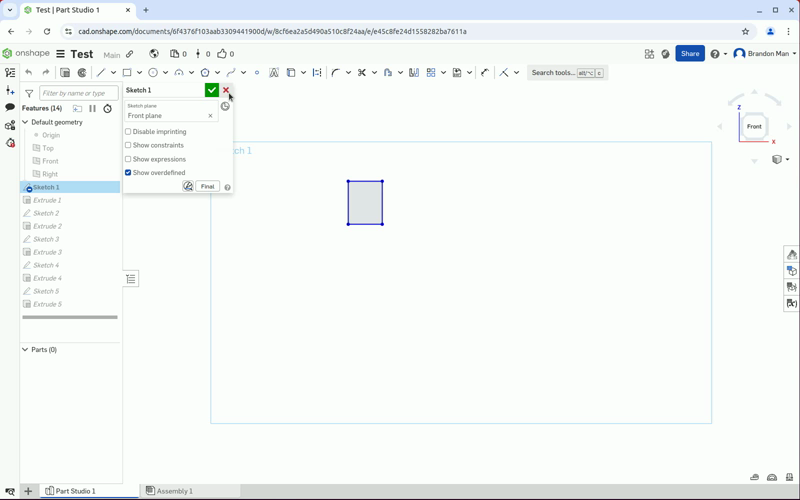
click(229, 92)
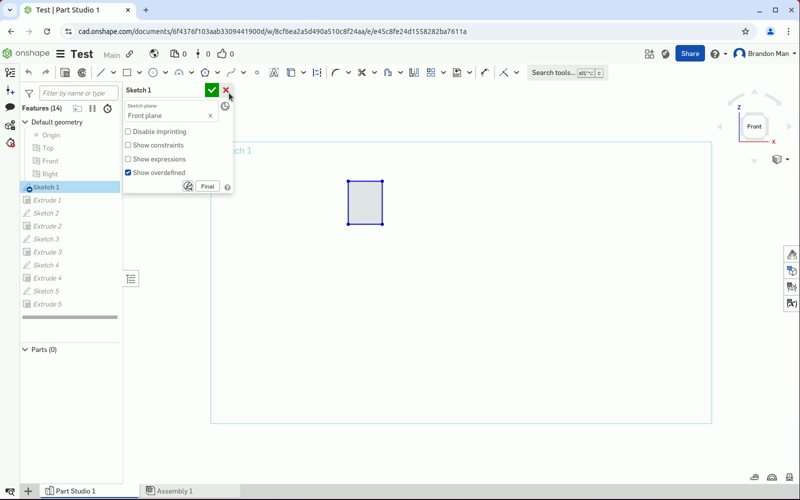
key(shift+s)
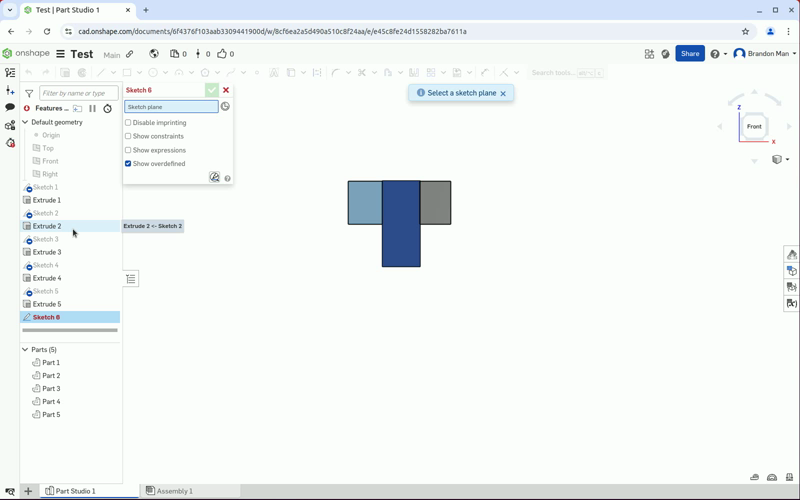
scroll(3)
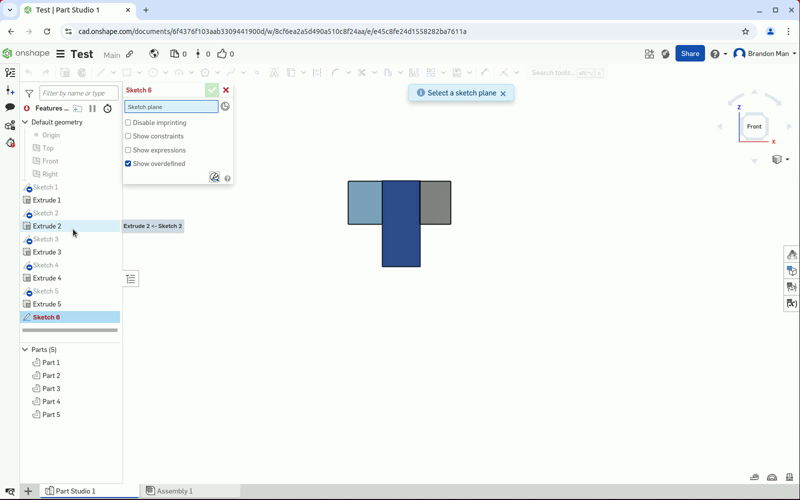
mouse_move(73, 163)
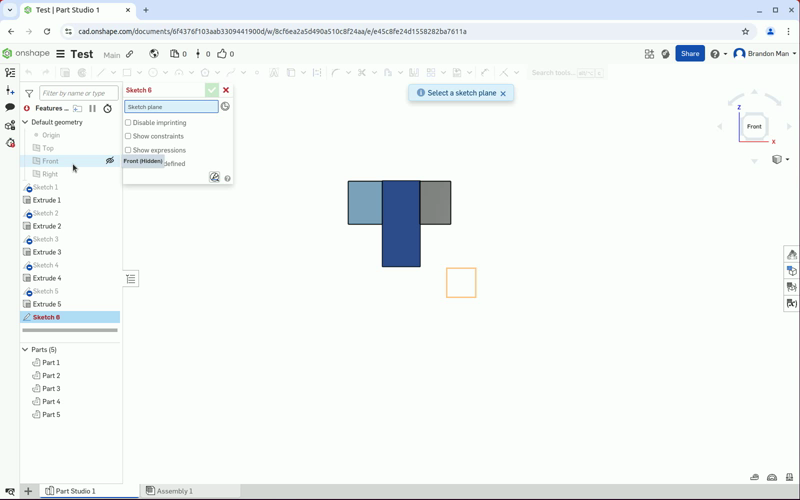
click(73, 163)
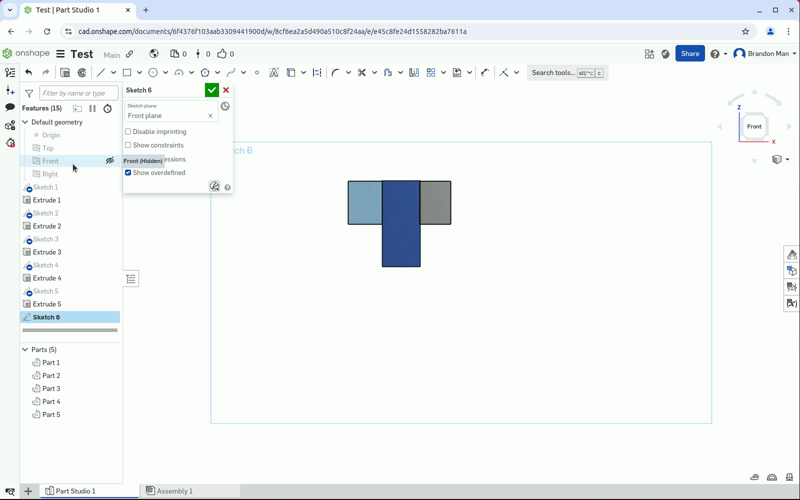
mouse_move(73, 352)
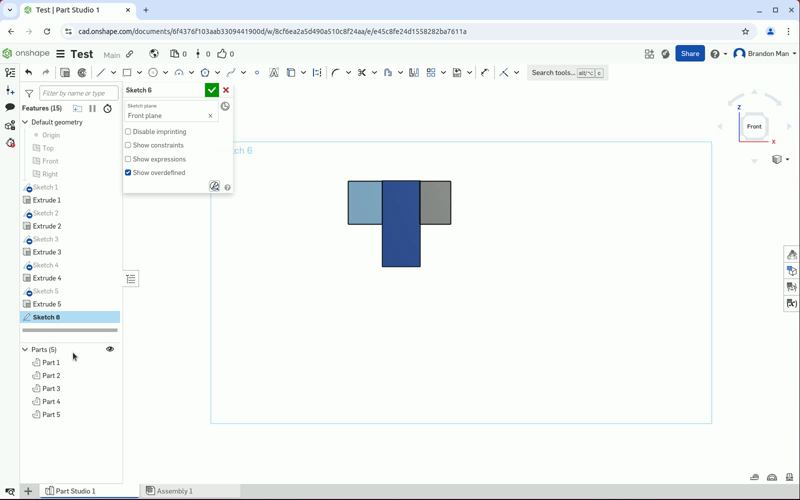
key(y)
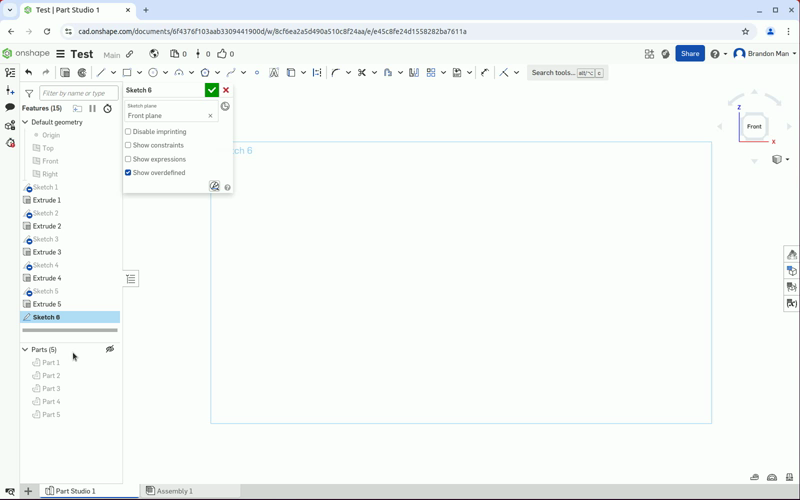
key(l)
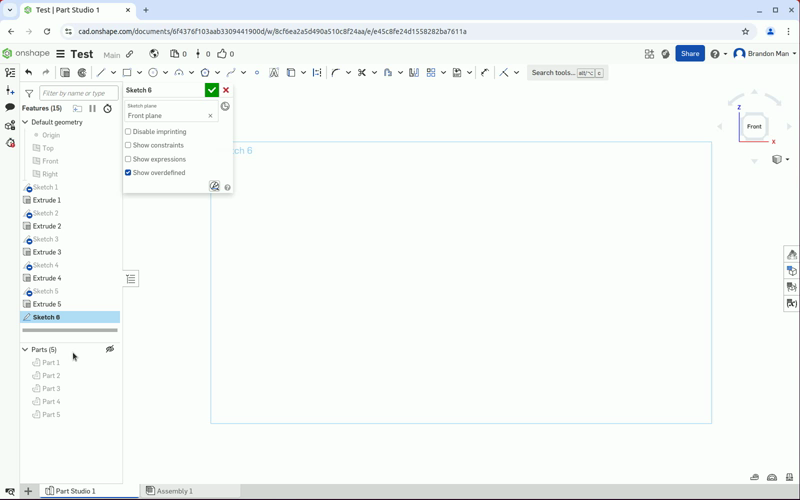
key_down(shift)
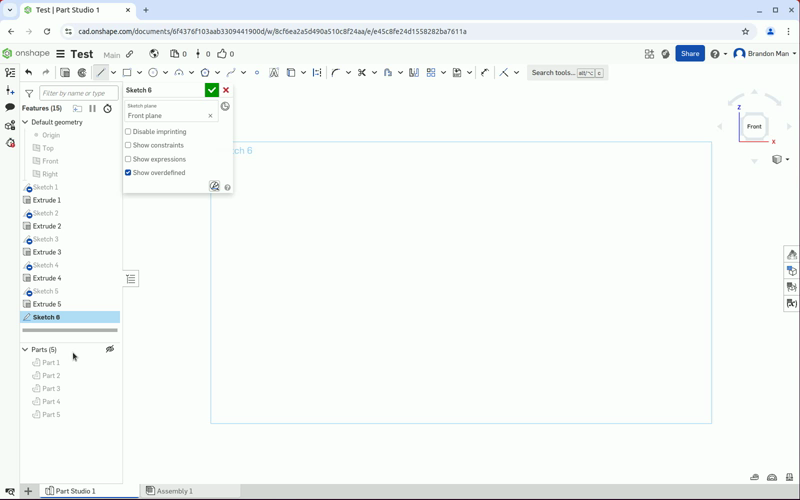
mouse_move(382, 266)
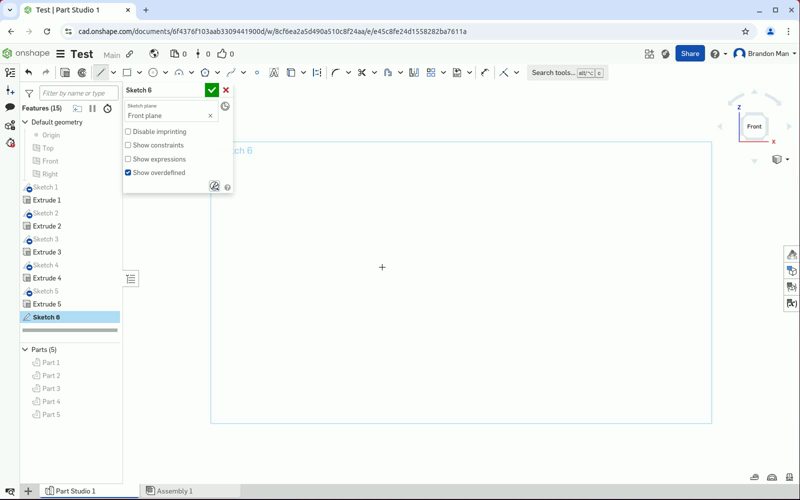
click(382, 266)
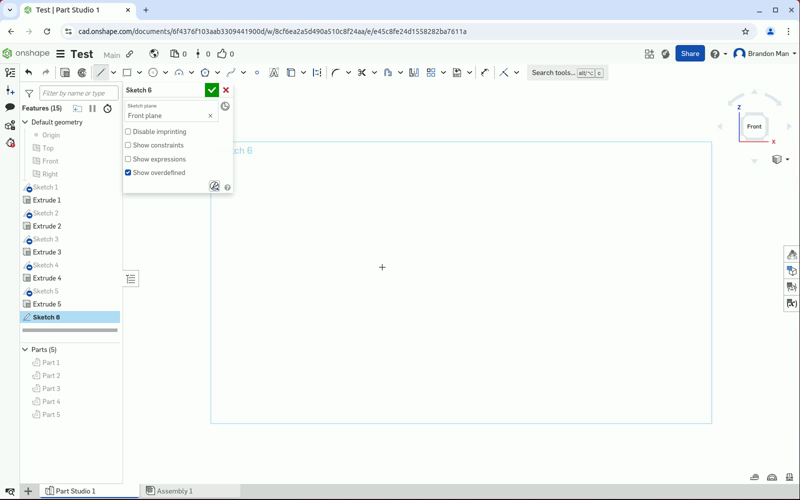
key_up(shift)
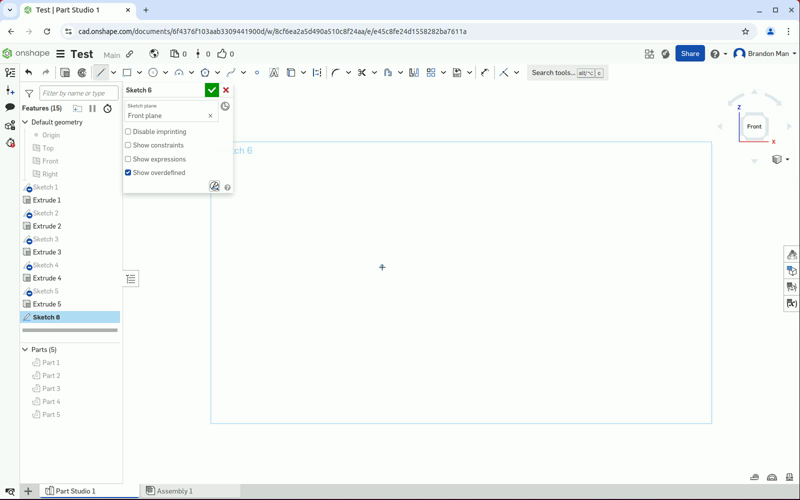
key_down(shift)
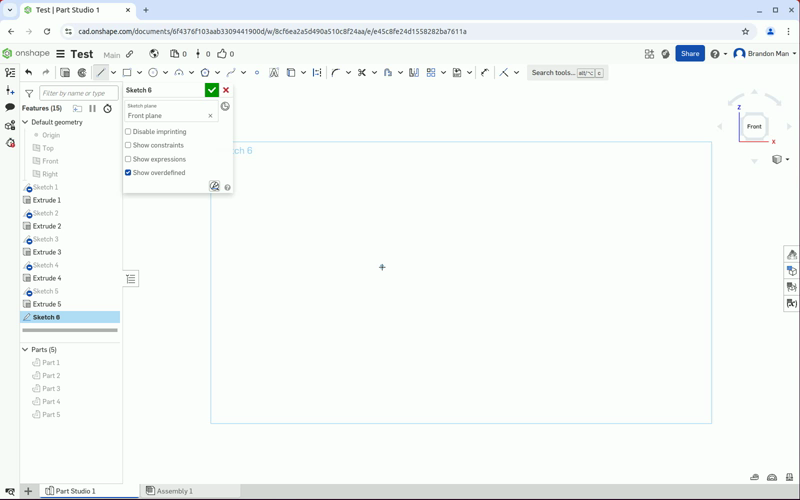
mouse_move(412, 266)
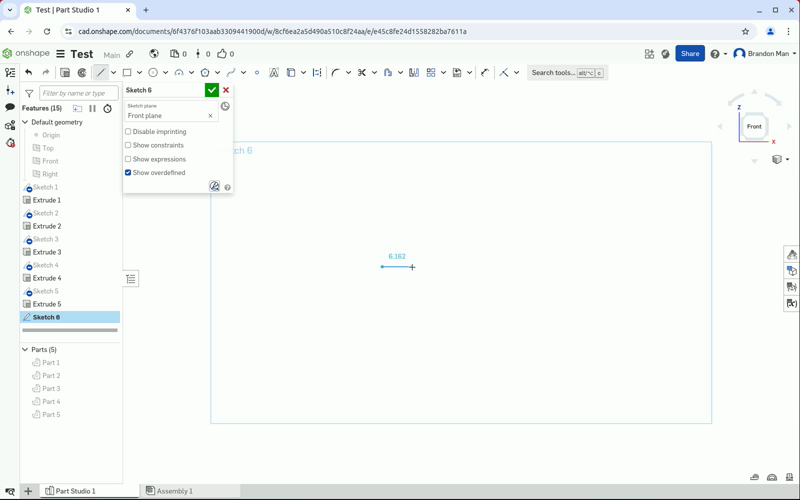
mouse_move(420, 266)
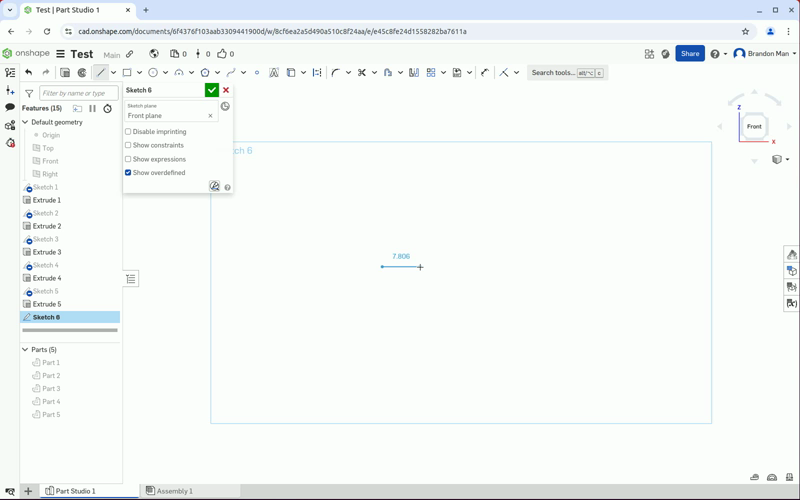
click(420, 266)
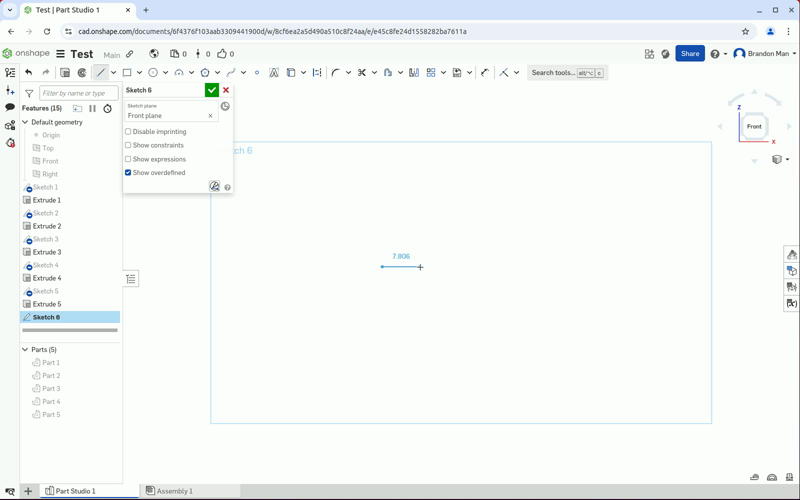
key_up(shift)
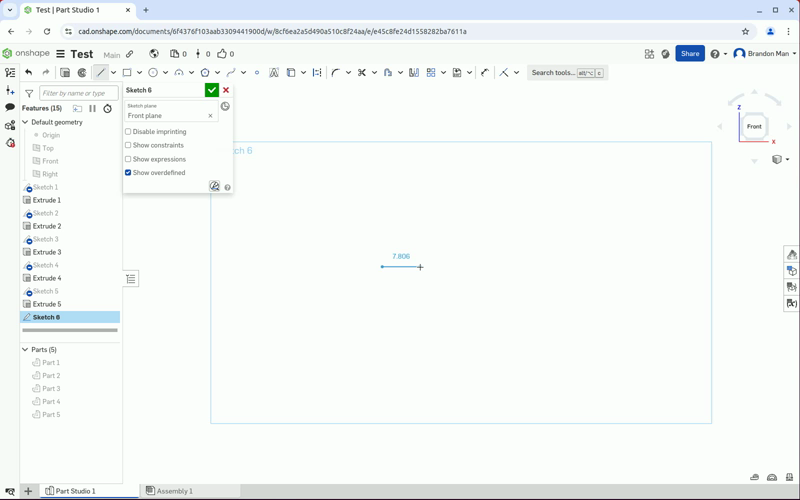
key_down(shift)
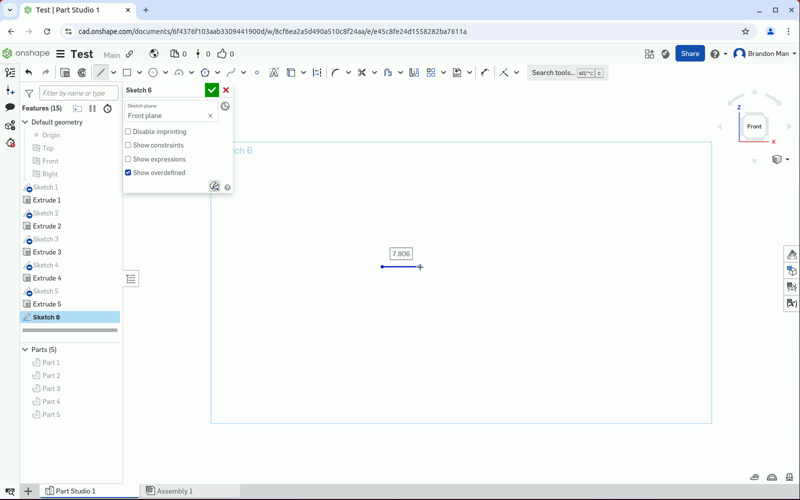
mouse_move(450, 266)
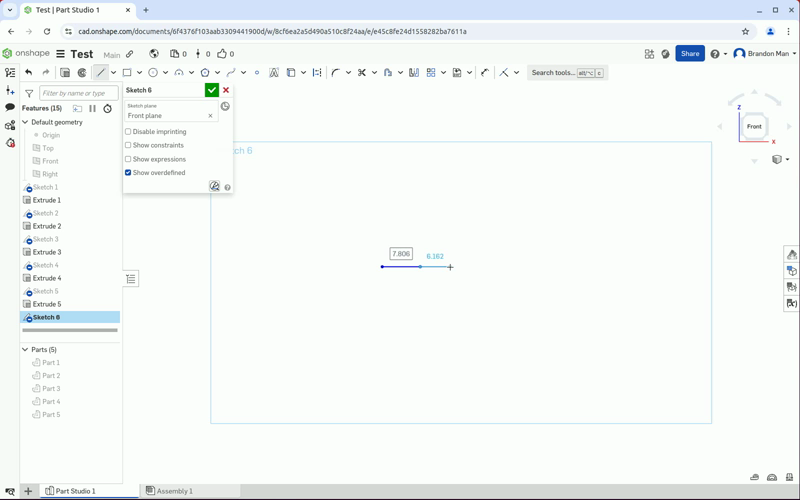
mouse_move(420, 223)
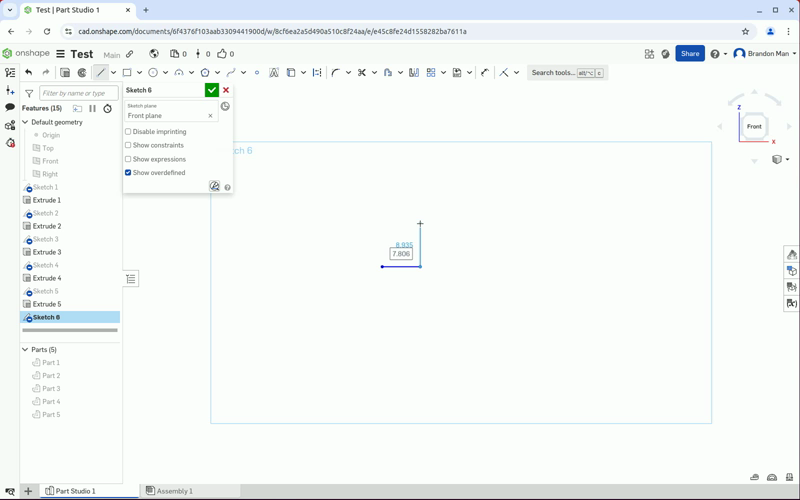
click(420, 223)
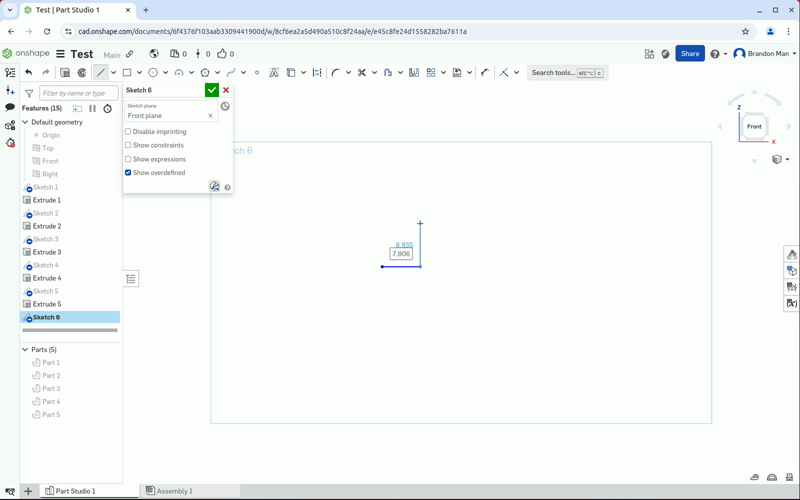
key_up(shift)
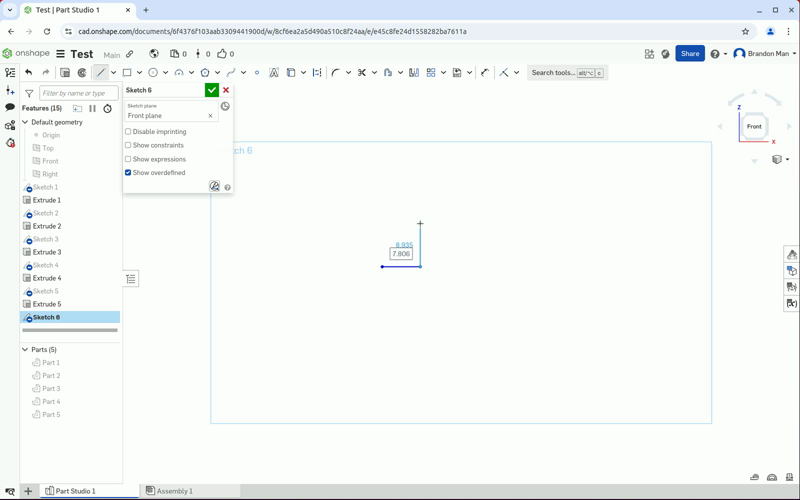
key_down(shift)
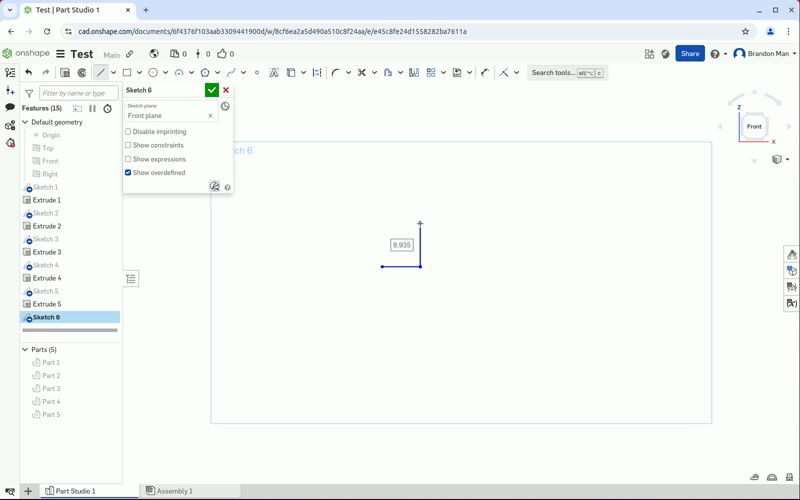
mouse_move(450, 223)
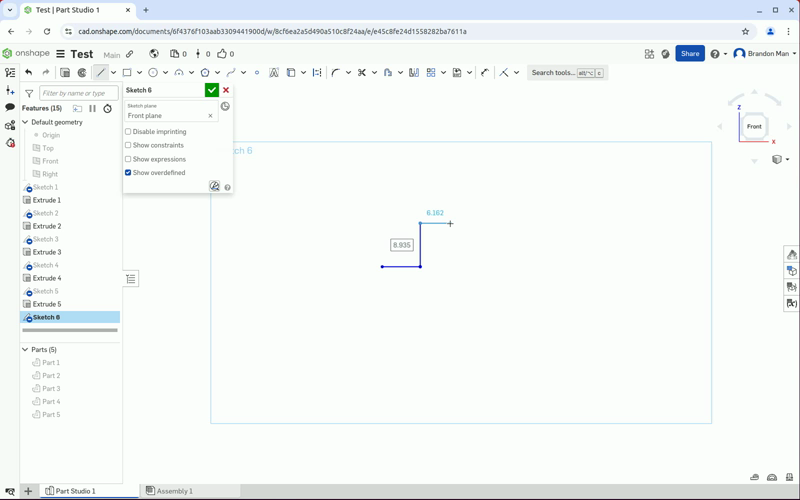
mouse_move(420, 180)
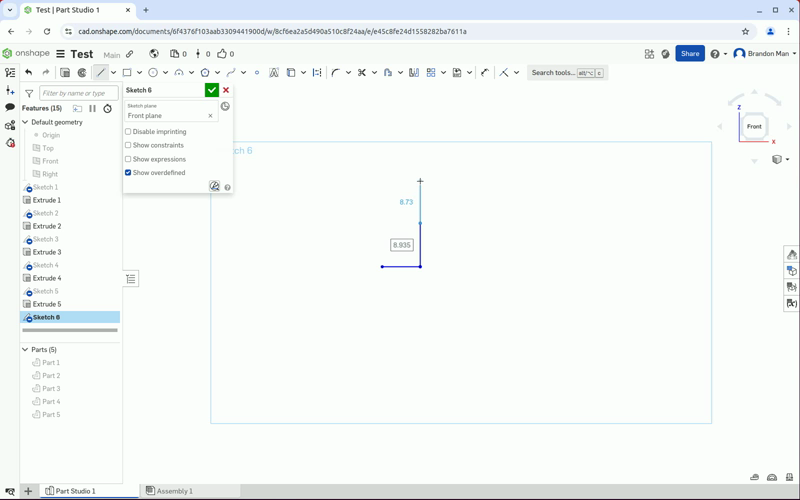
click(420, 180)
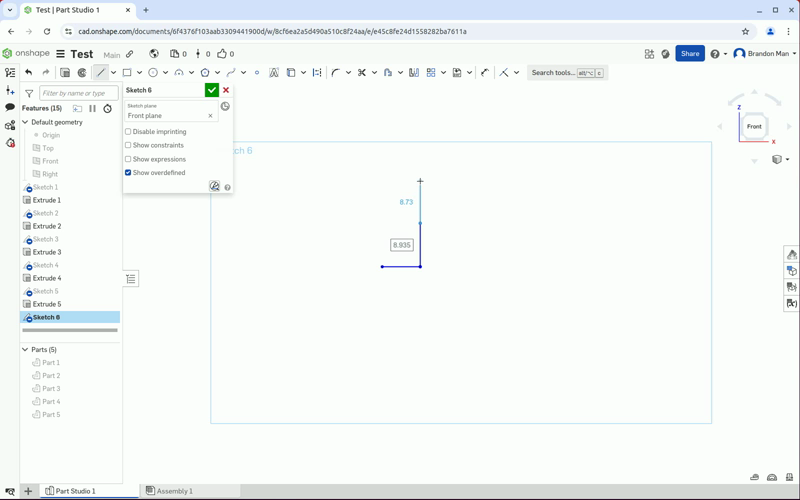
key_up(shift)
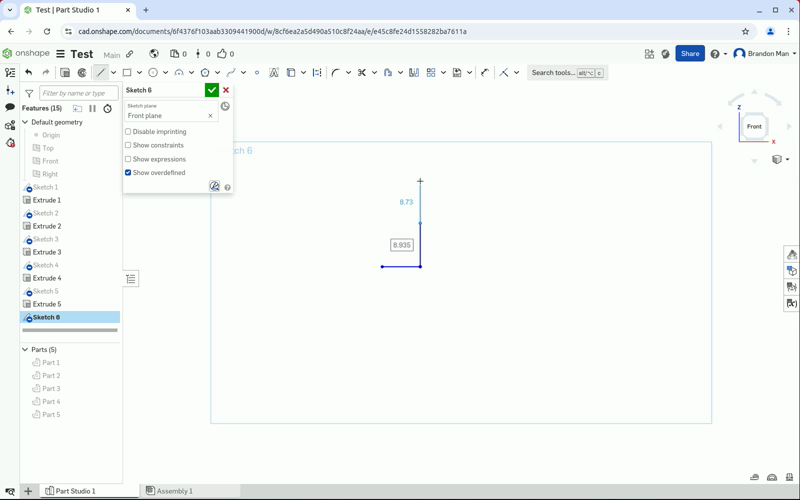
key_down(shift)
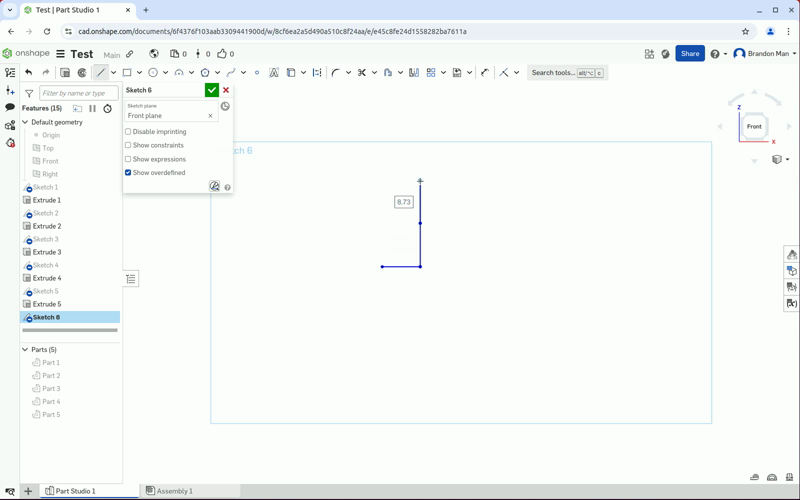
mouse_move(450, 180)
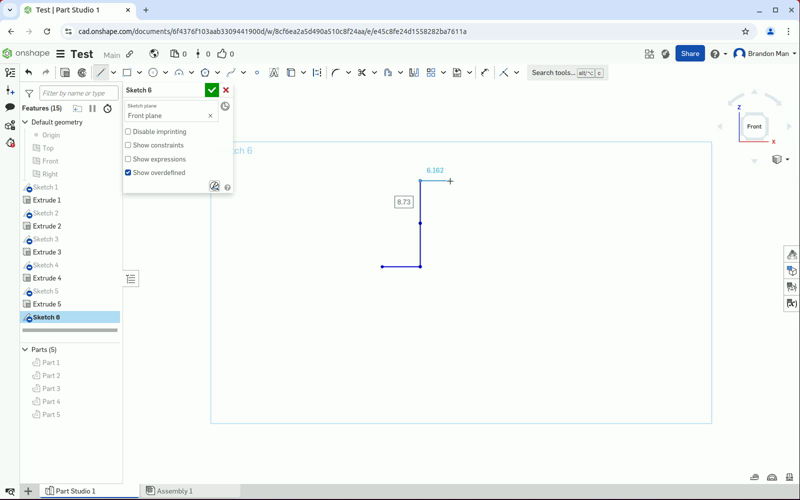
mouse_move(382, 180)
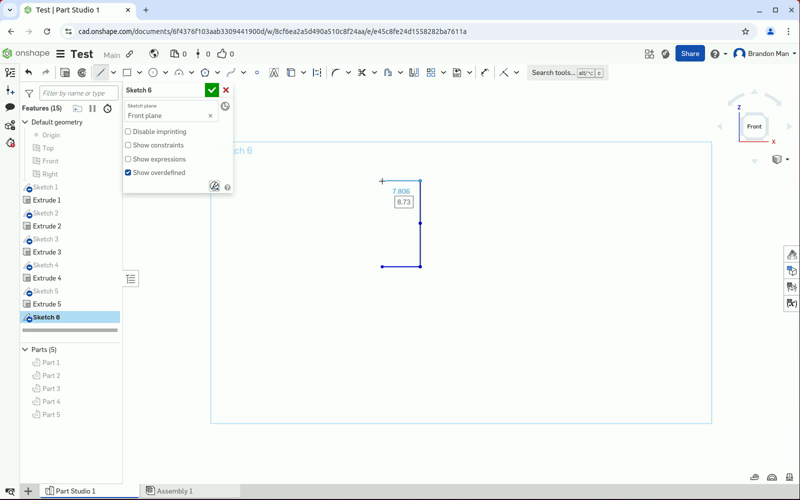
click(382, 180)
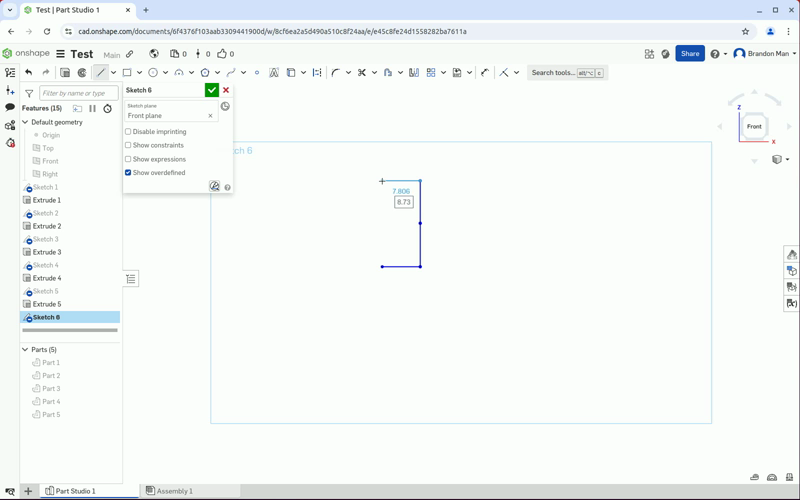
key_up(shift)
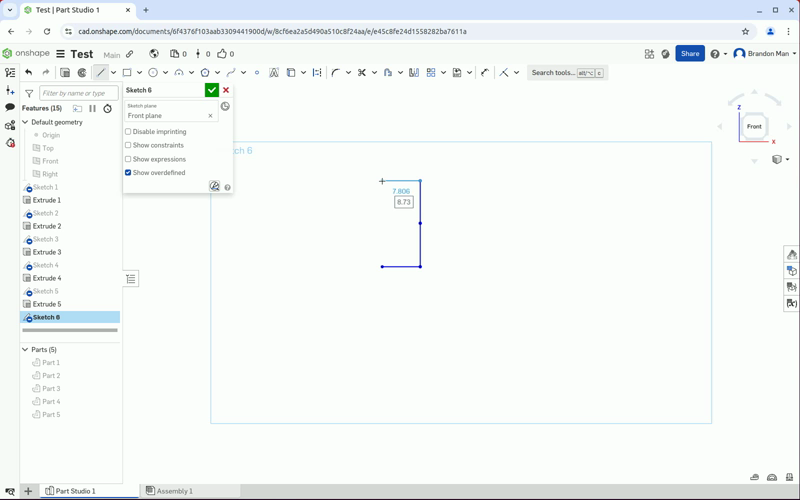
key_down(shift)
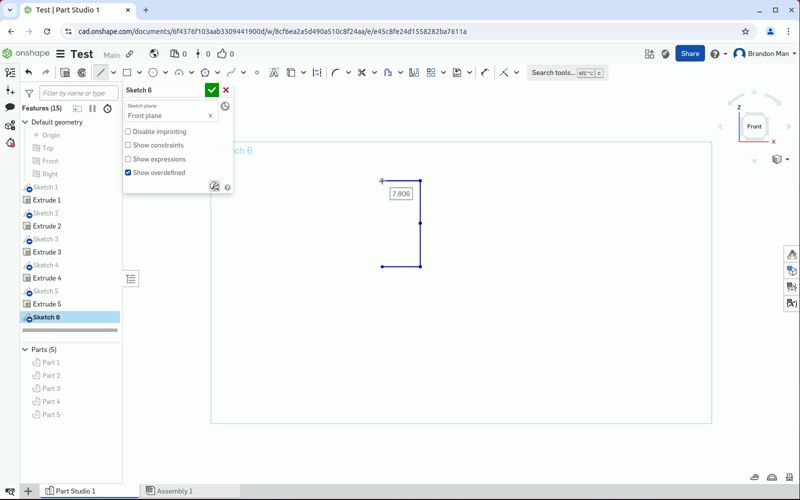
mouse_move(412, 180)
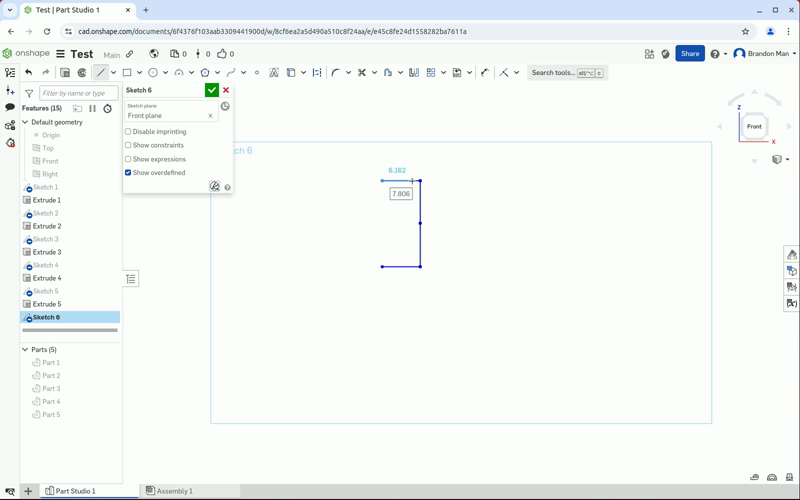
mouse_move(382, 223)
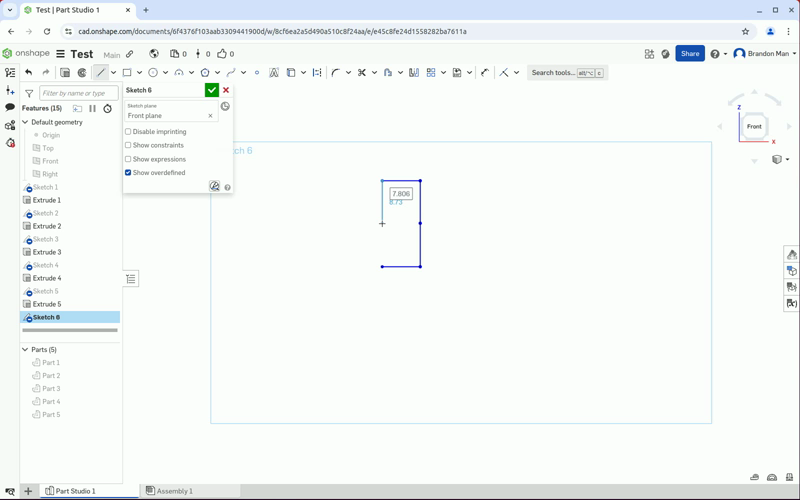
click(382, 223)
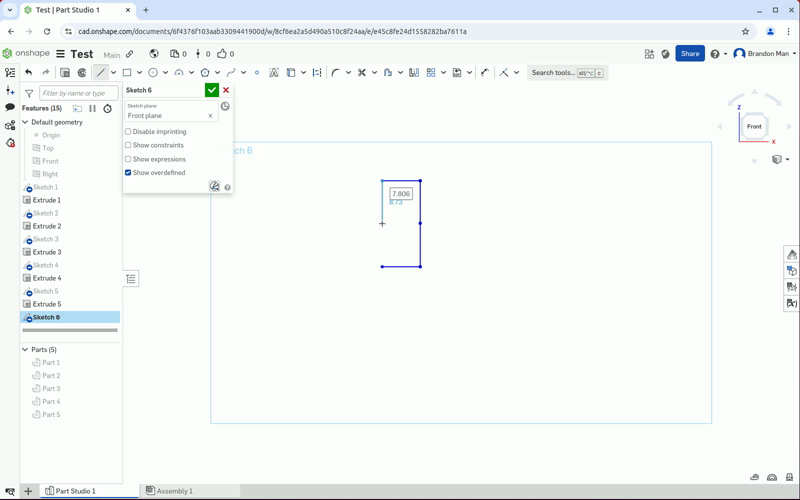
key_up(shift)
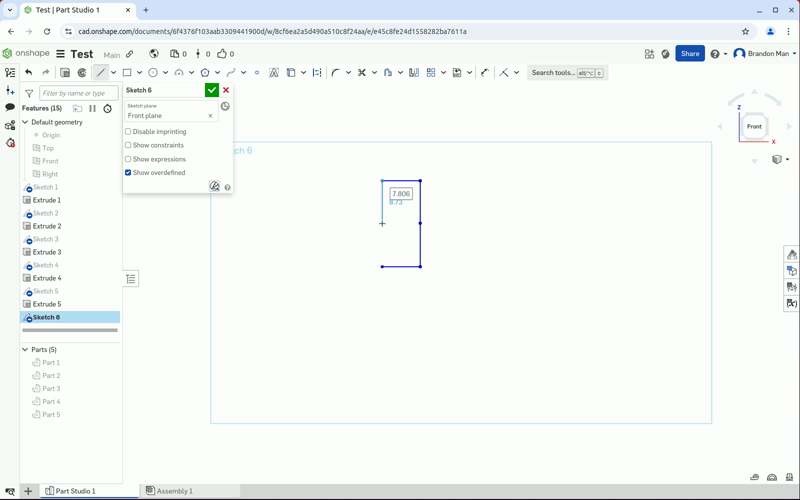
mouse_move(412, 223)
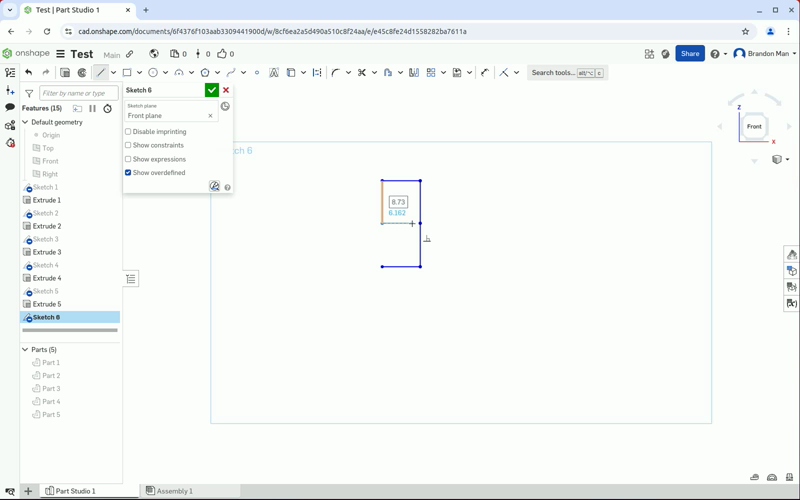
key_down(shift)
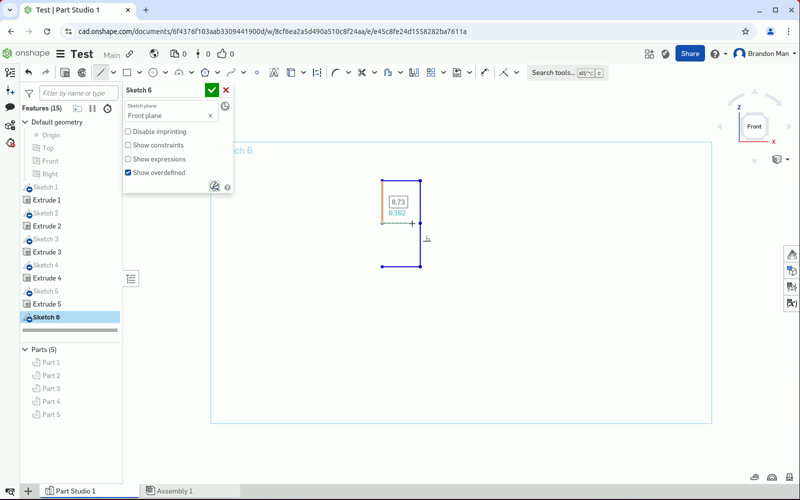
mouse_move(382, 266)
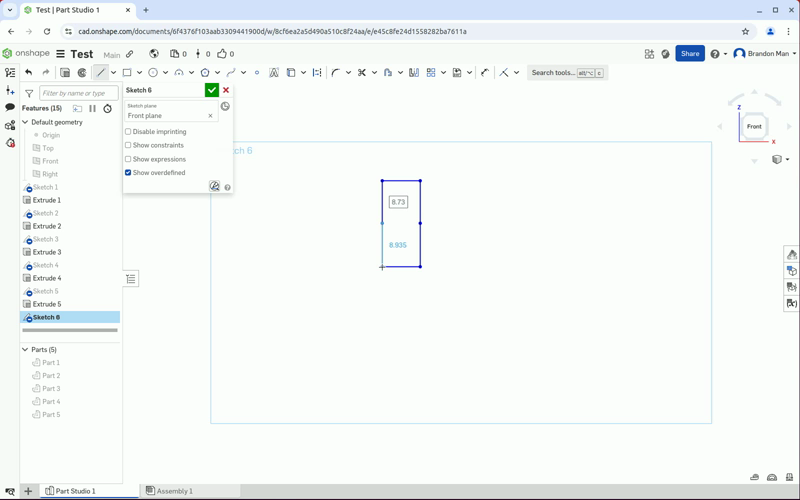
key_up(shift)
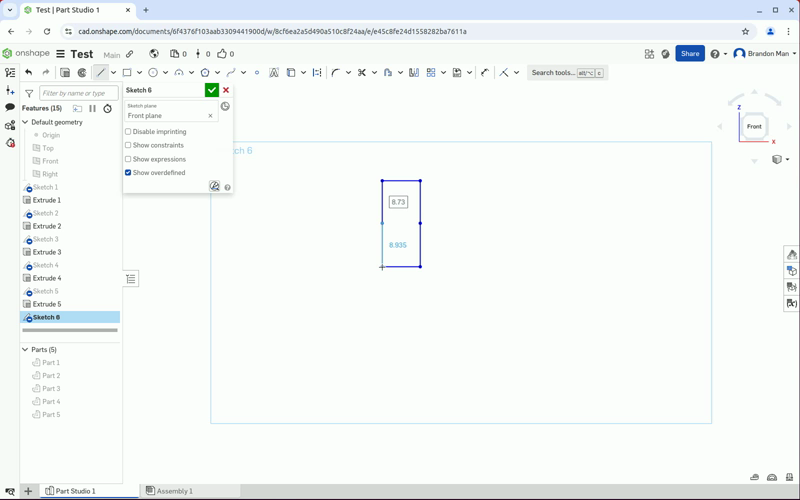
click(382, 266)
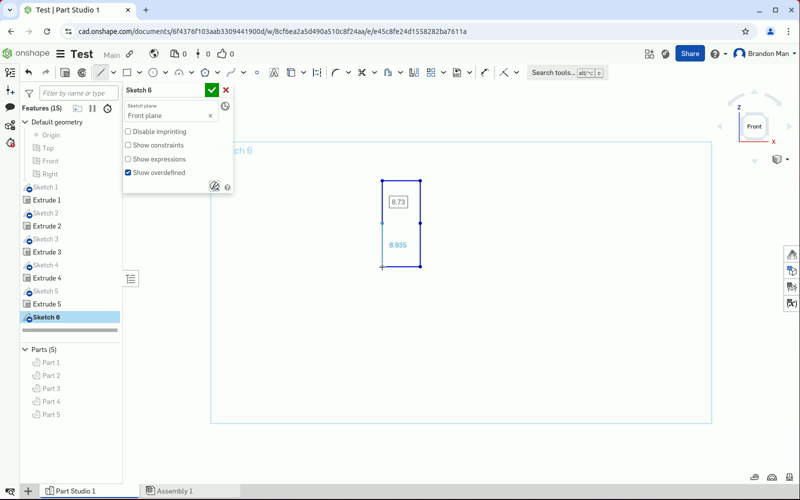
key(esc)
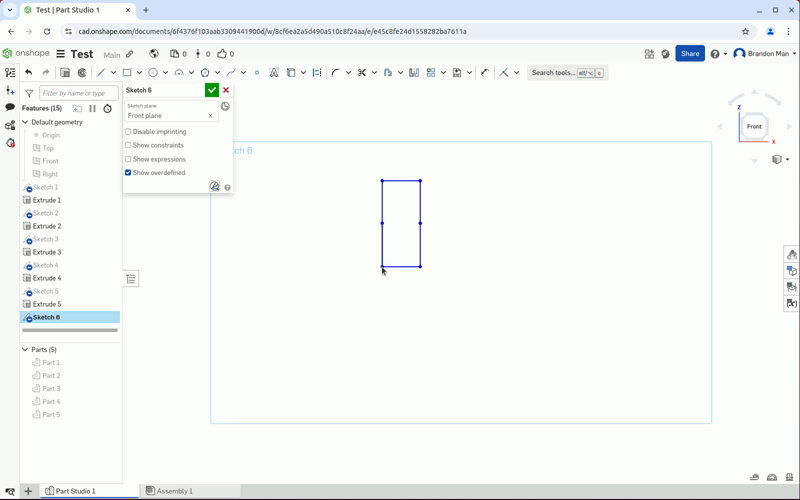
mouse_move(404, 189)
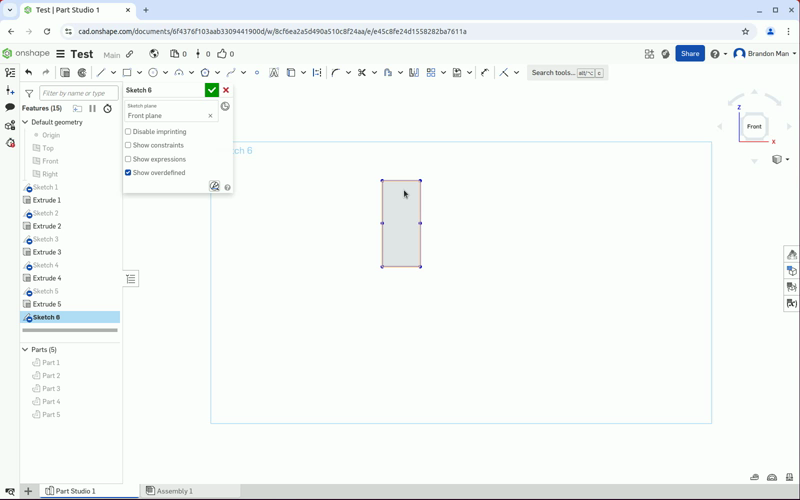
click(404, 189)
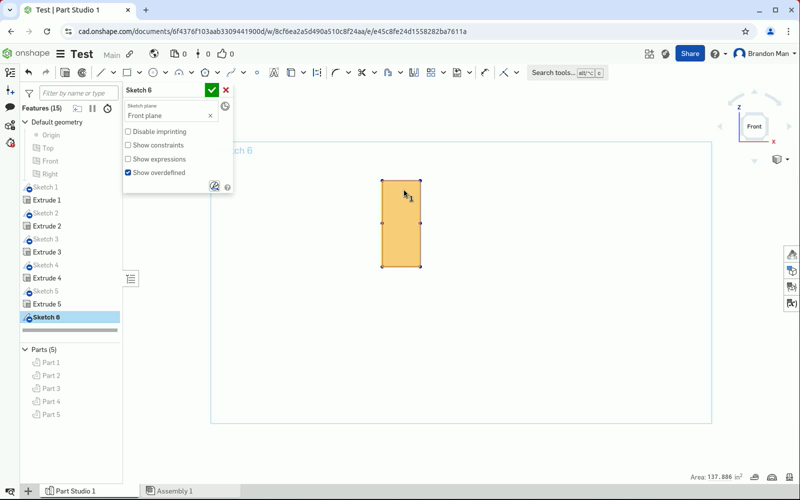
mouse_move(73, 352)
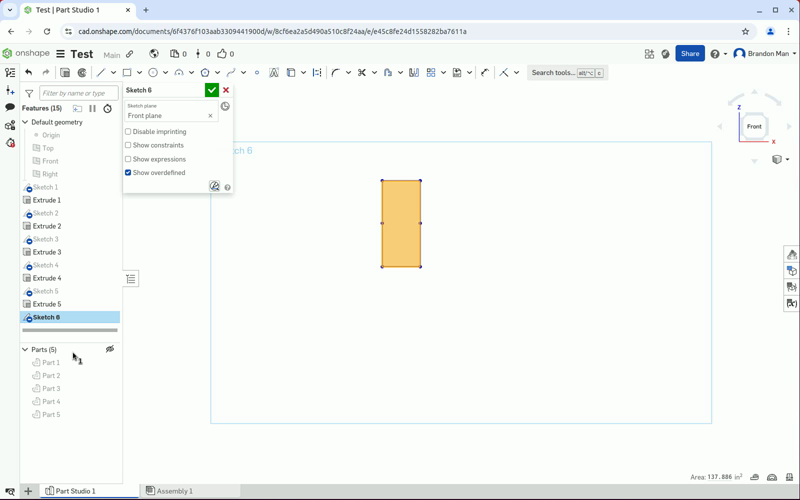
key(shift+y)
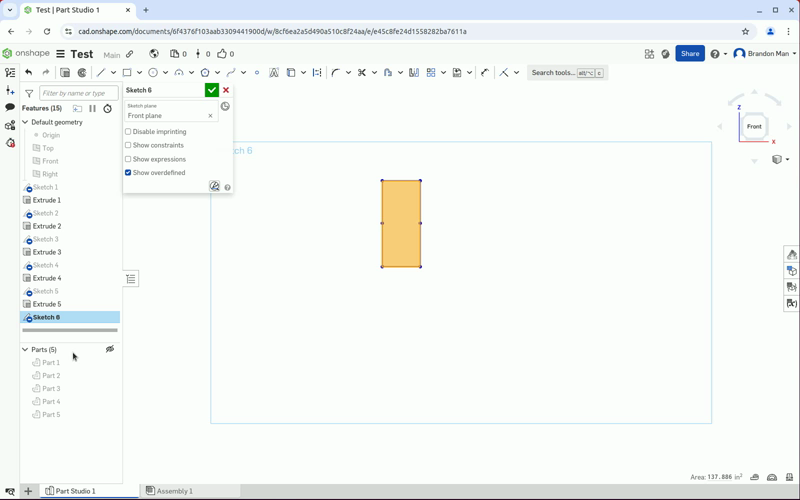
key(shift+e)
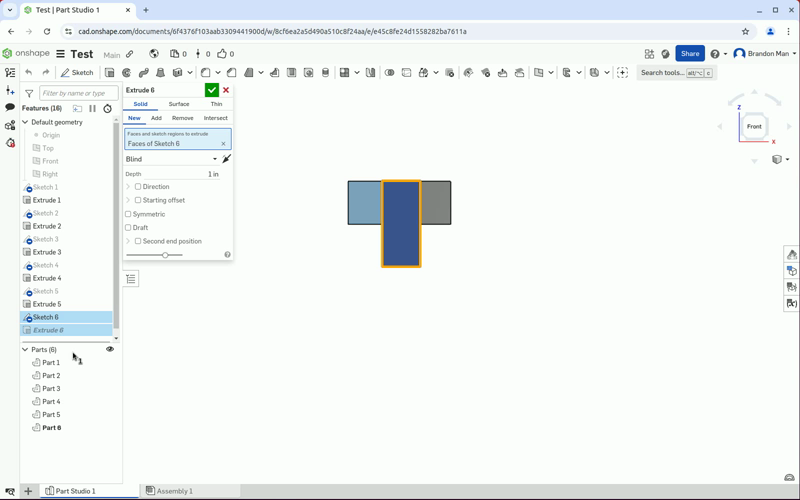
mouse_move(143, 106)
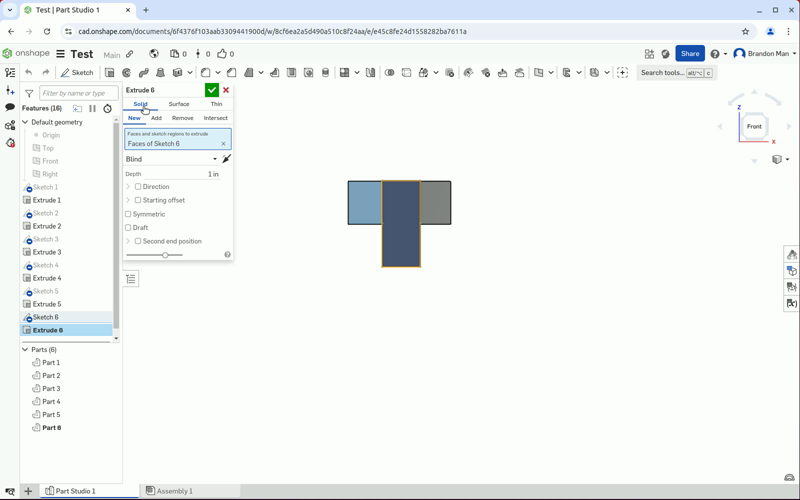
click(143, 106)
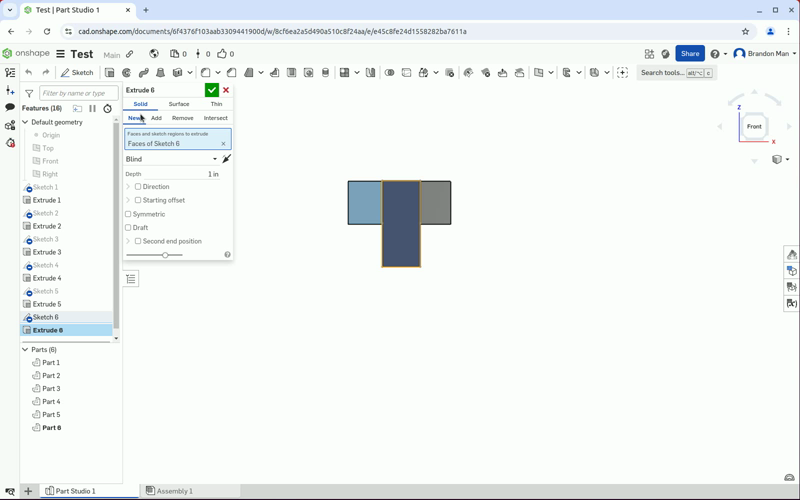
mouse_move(137, 120)
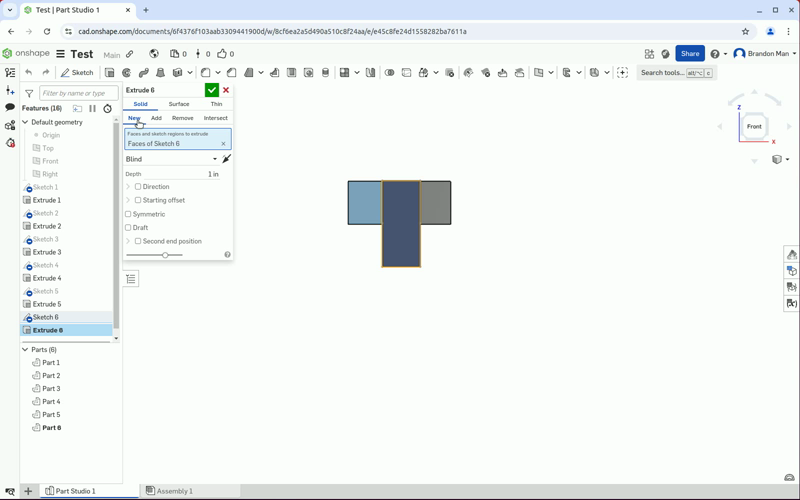
click(137, 120)
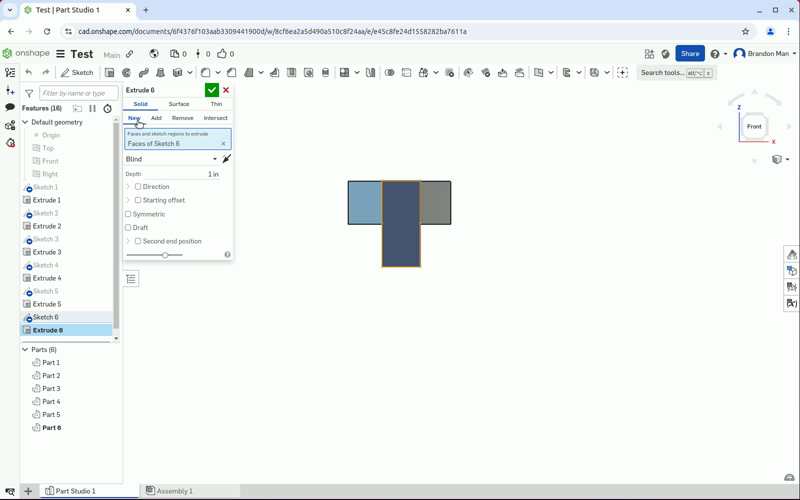
key(tab, 4)
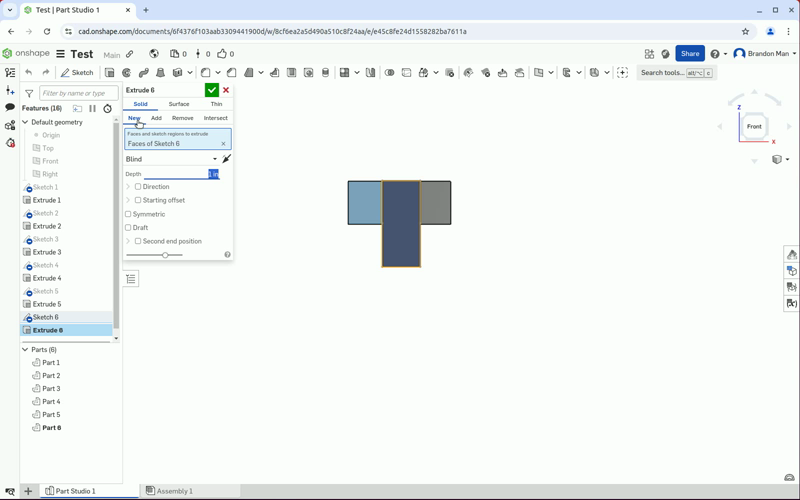
text(10.832)
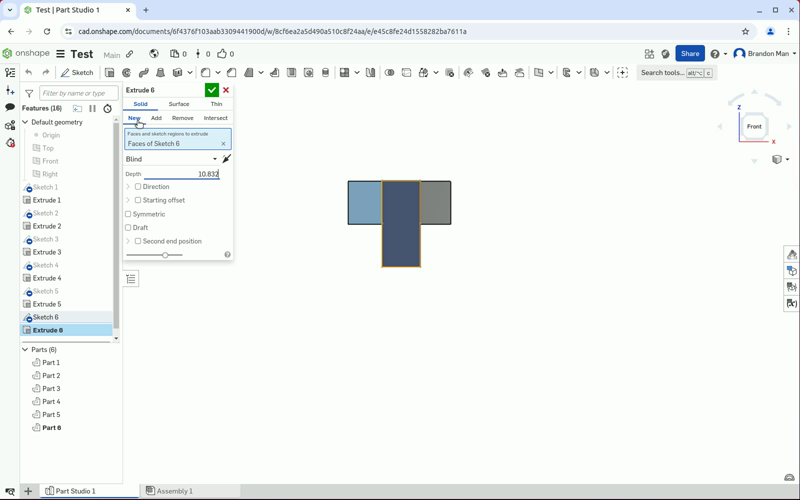
key(enter)
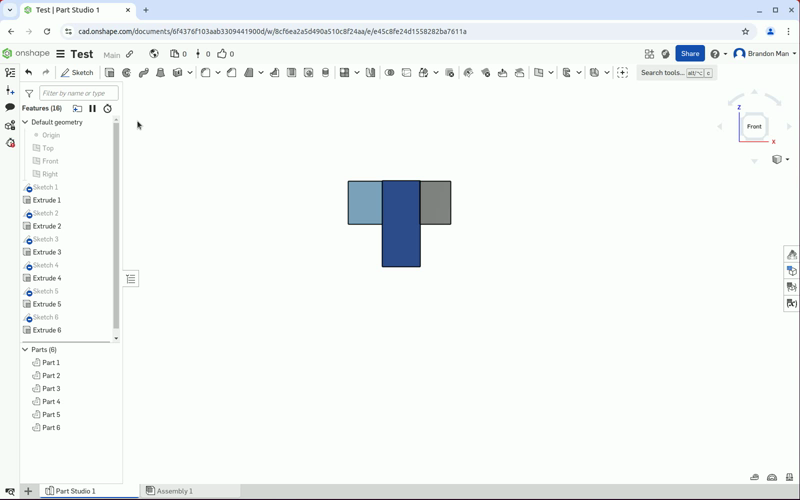
key(shift+h)
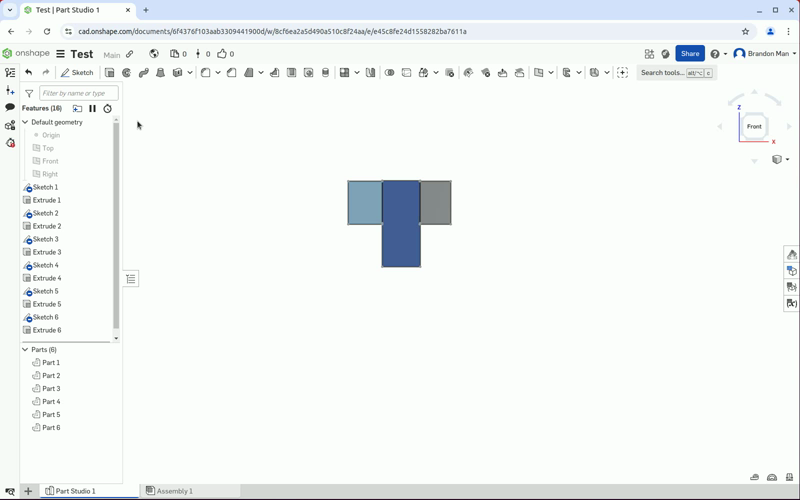
key(shift+h)
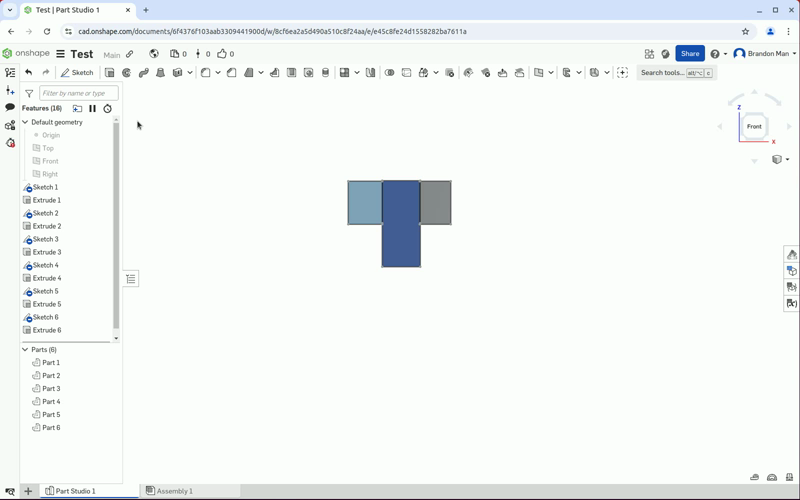
key(shift+7)
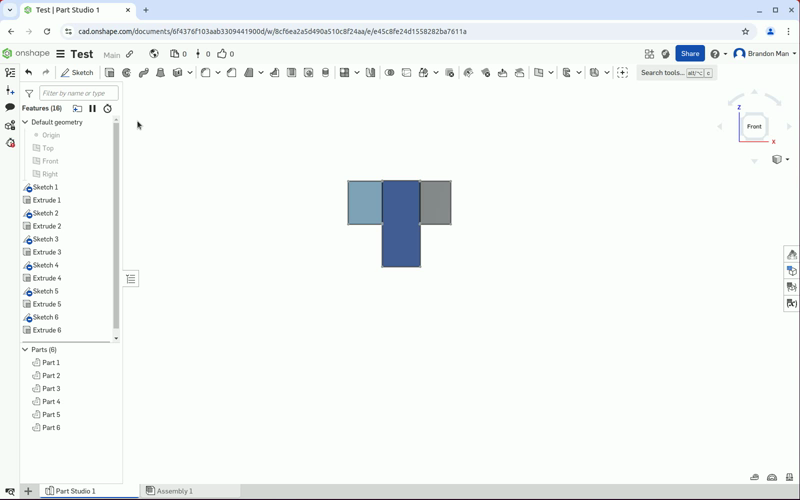
key(left, 2)
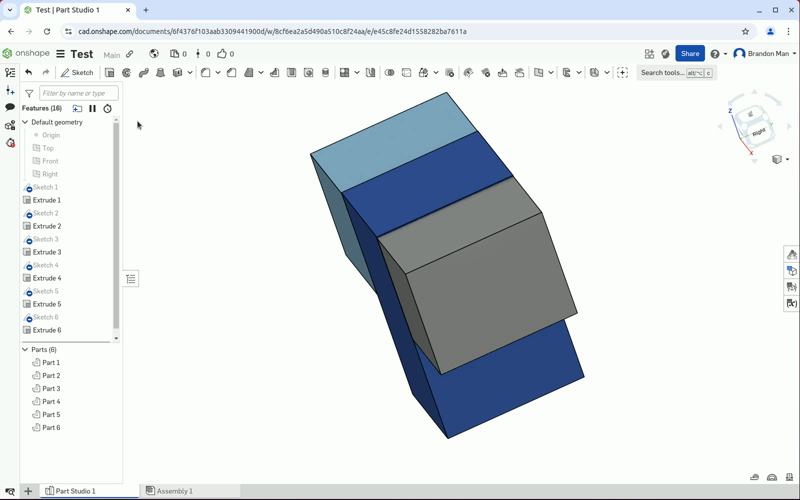
key(down, 2)
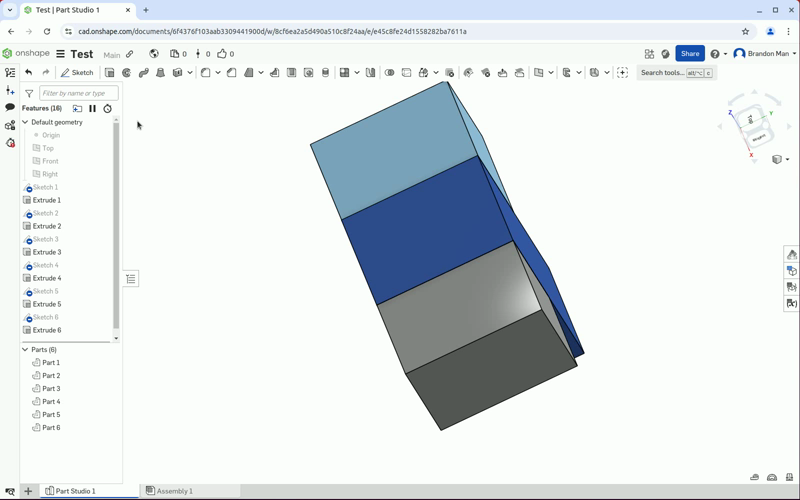
key(up, 2)
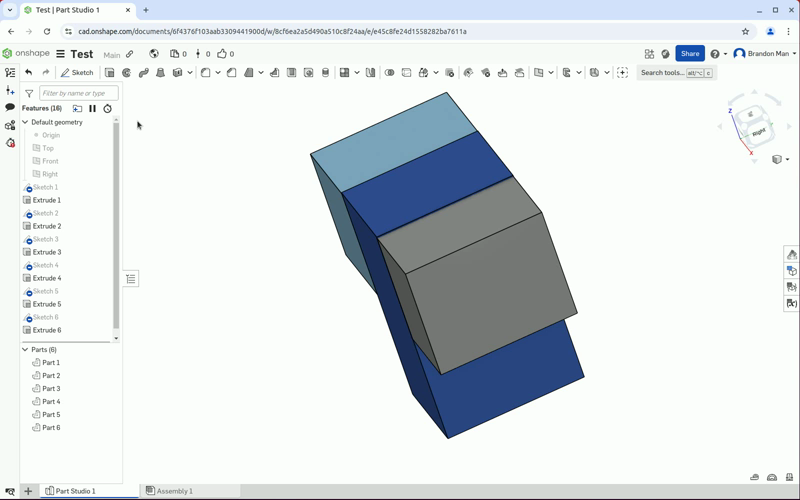
key(right, 2)
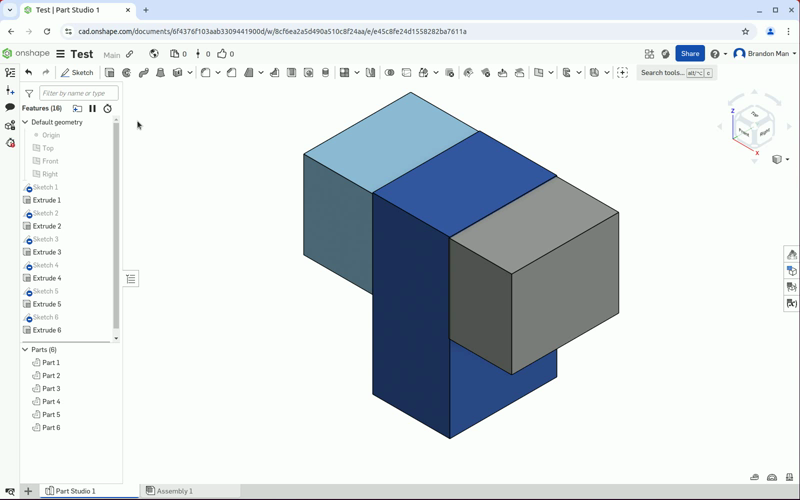
mouse_move(69, 189)
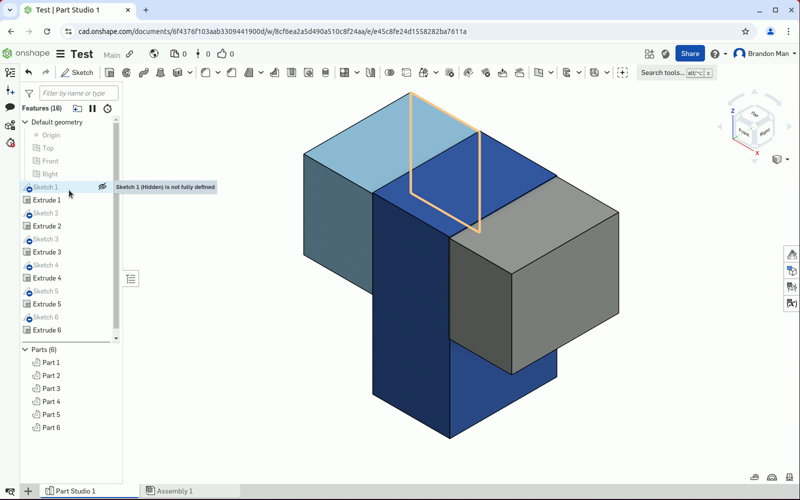
click(69, 189)